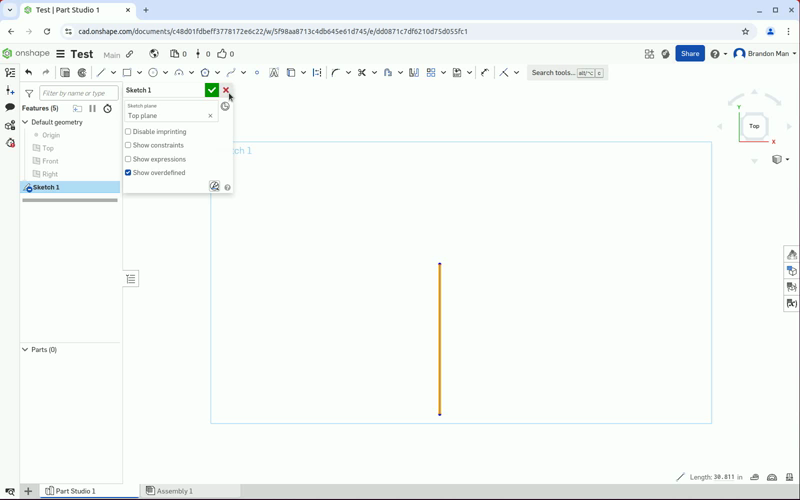
key(shift+h)
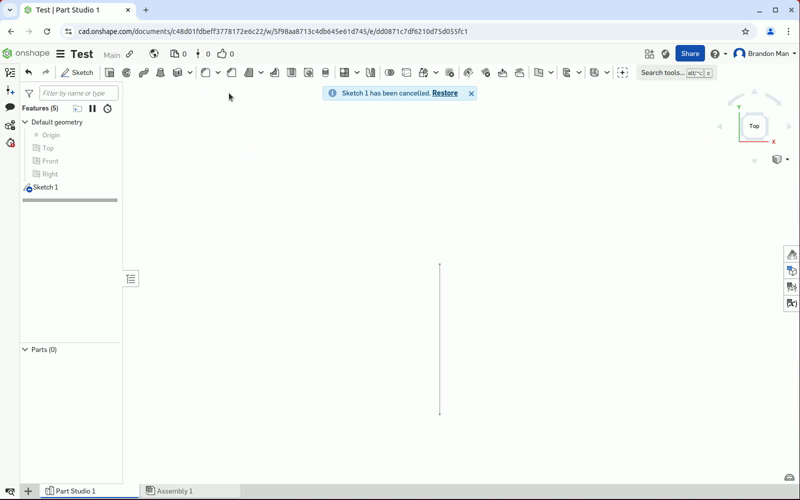
key(shift+s)
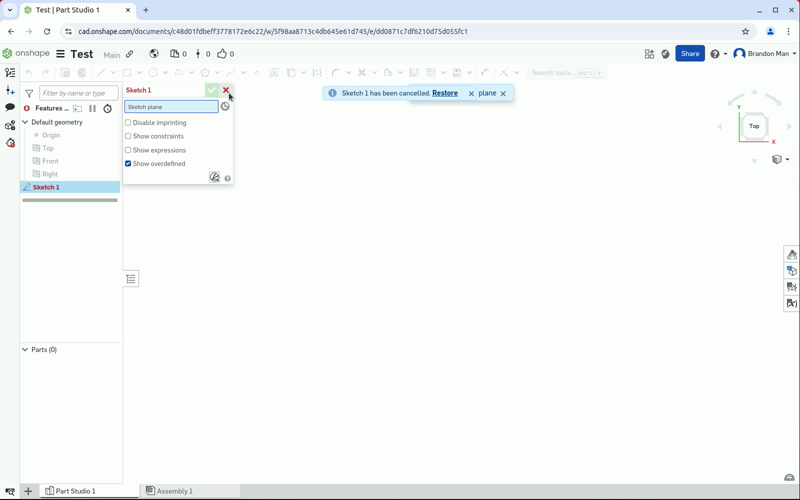
mouse_move(73, 150)
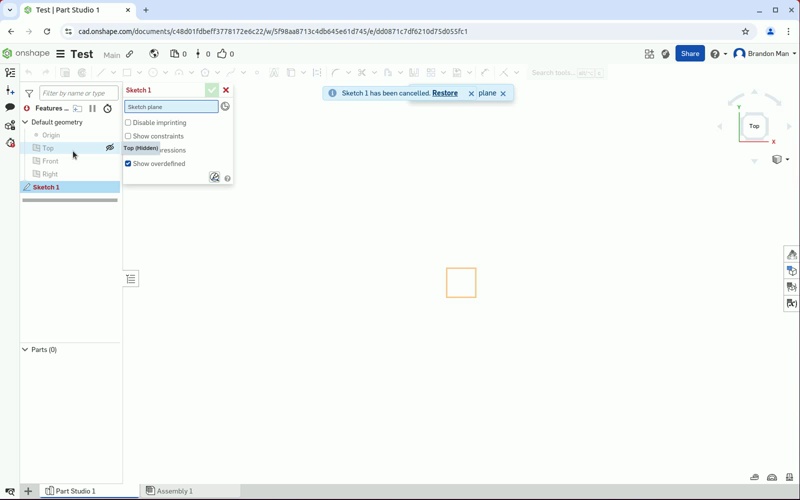
click(73, 150)
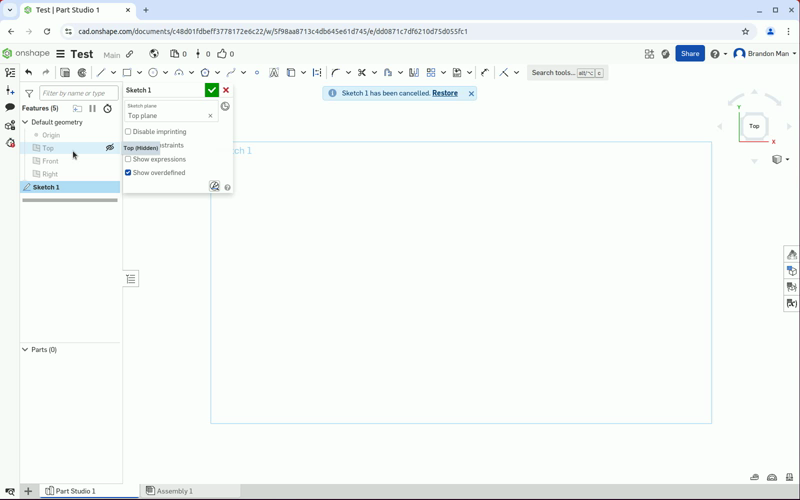
mouse_move(73, 352)
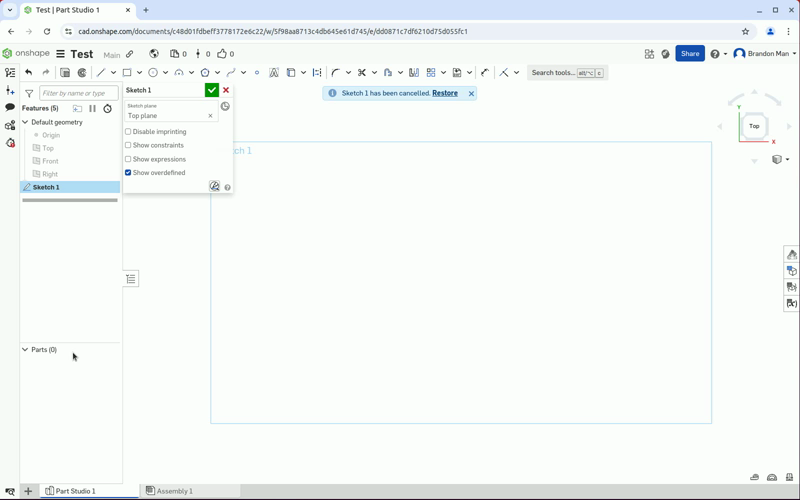
key(y)
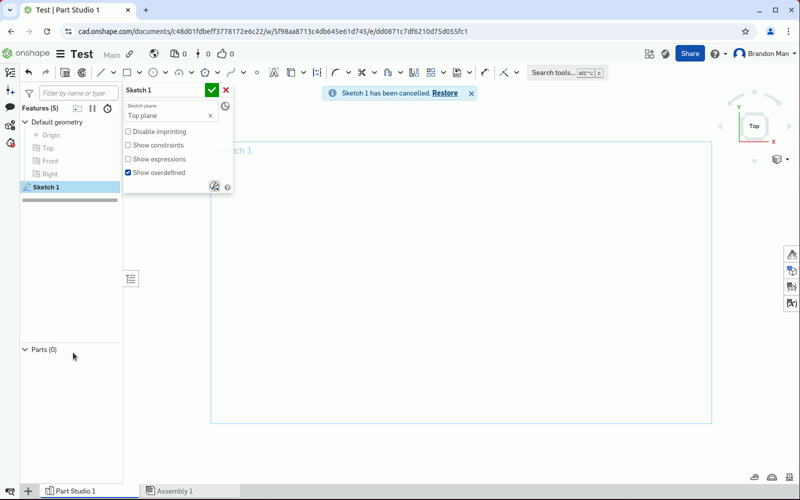
key(a)
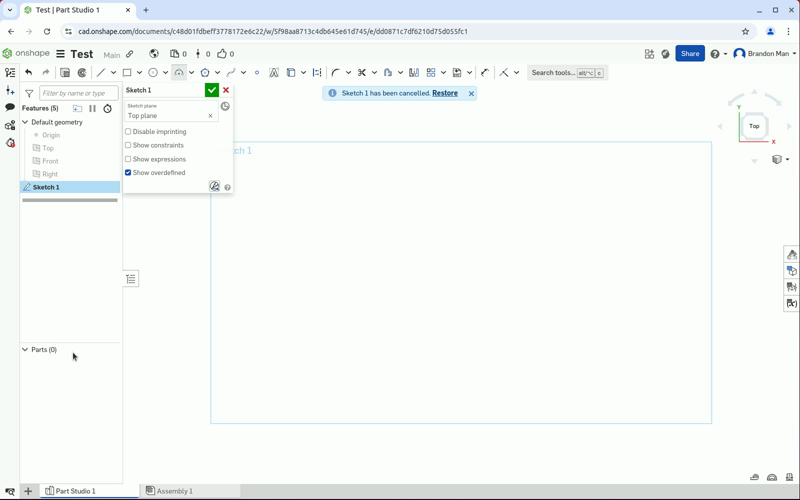
key_down(shift)
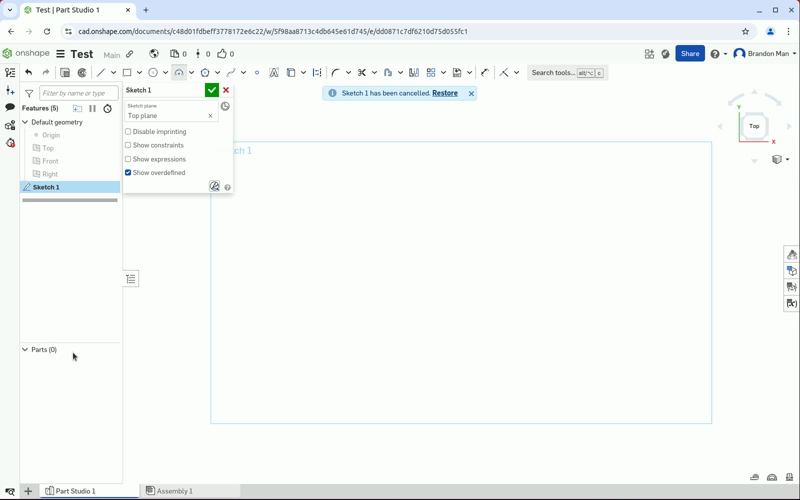
mouse_move(348, 324)
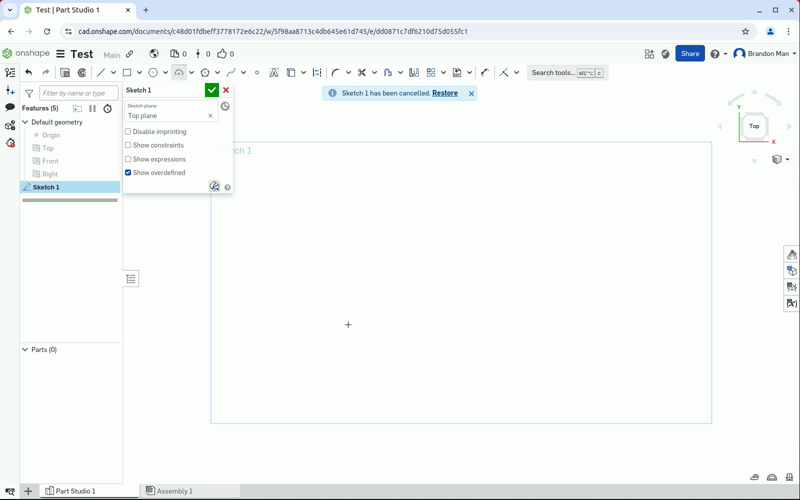
click(348, 324)
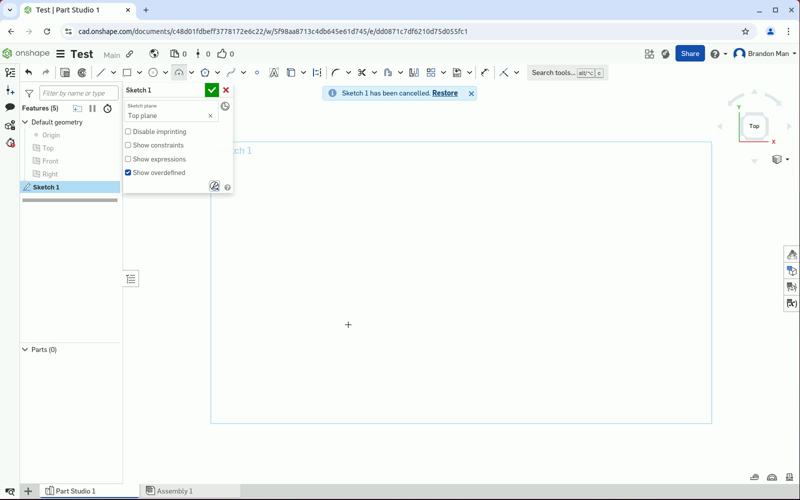
key_up(shift)
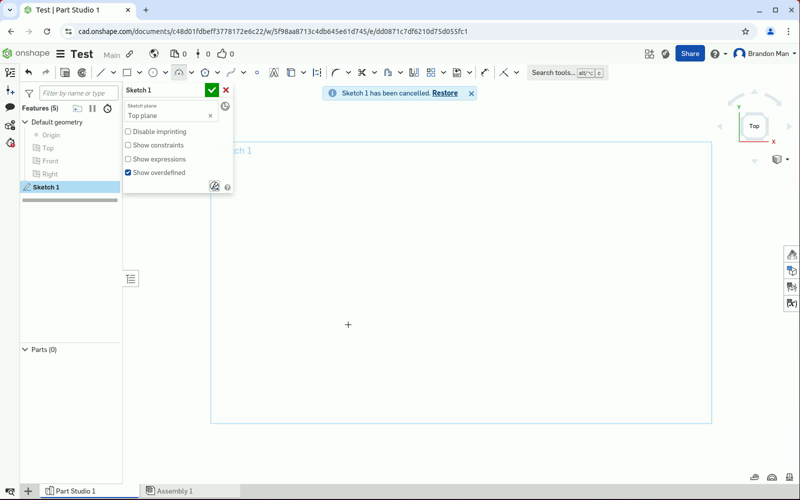
key_down(shift)
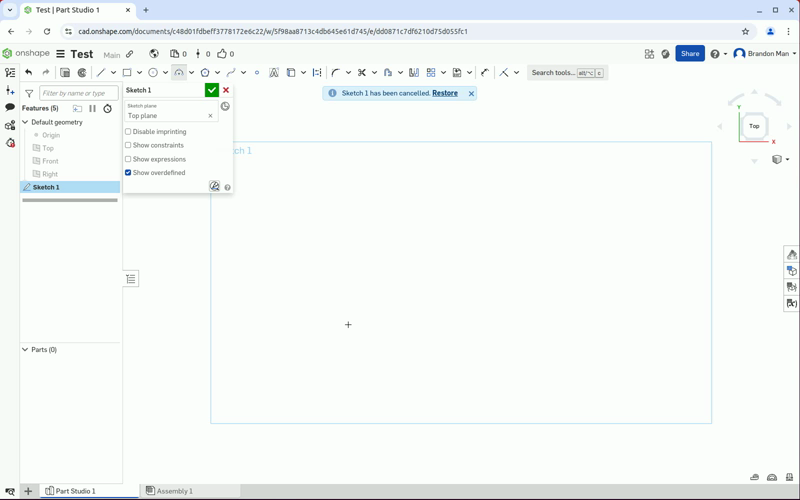
mouse_move(371, 347)
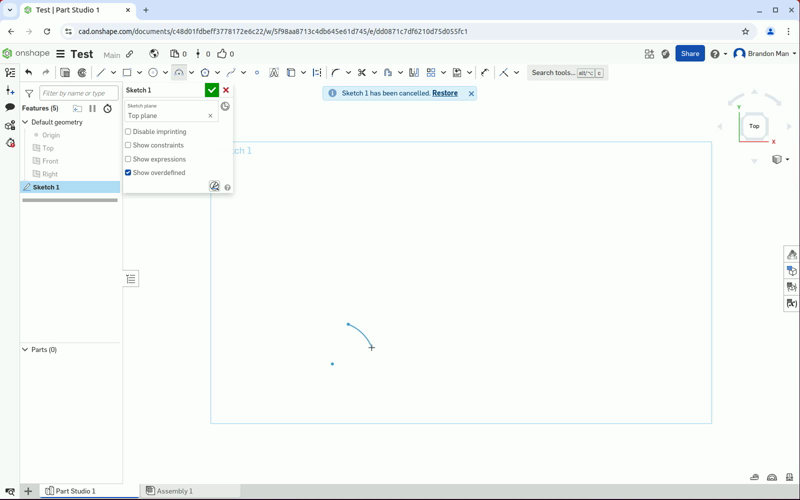
click(371, 347)
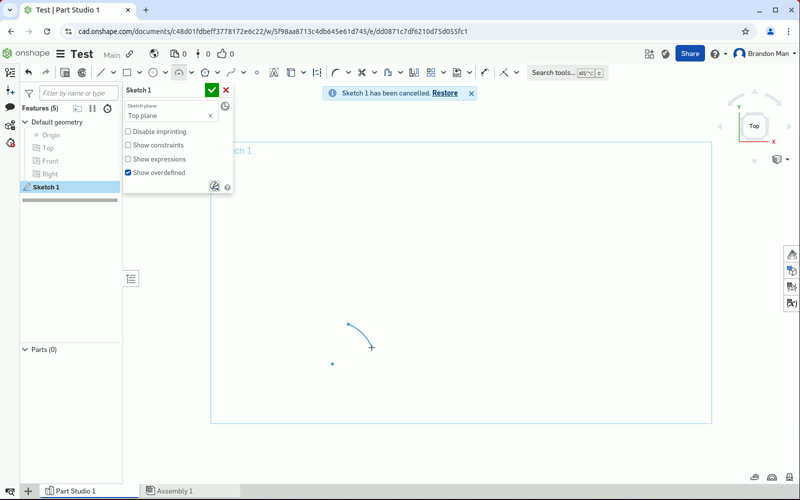
mouse_move(355, 340)
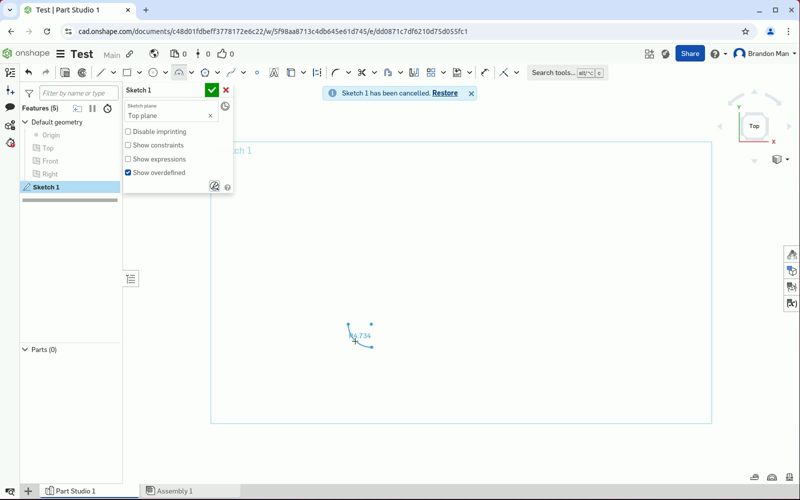
click(355, 340)
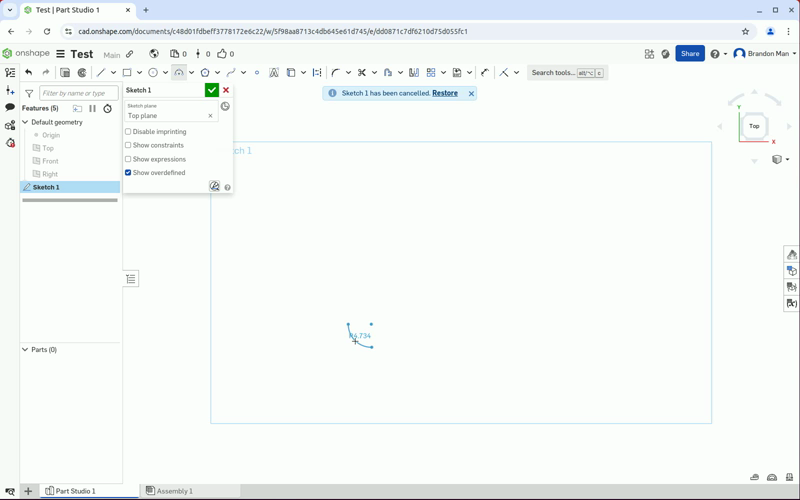
key_up(shift)
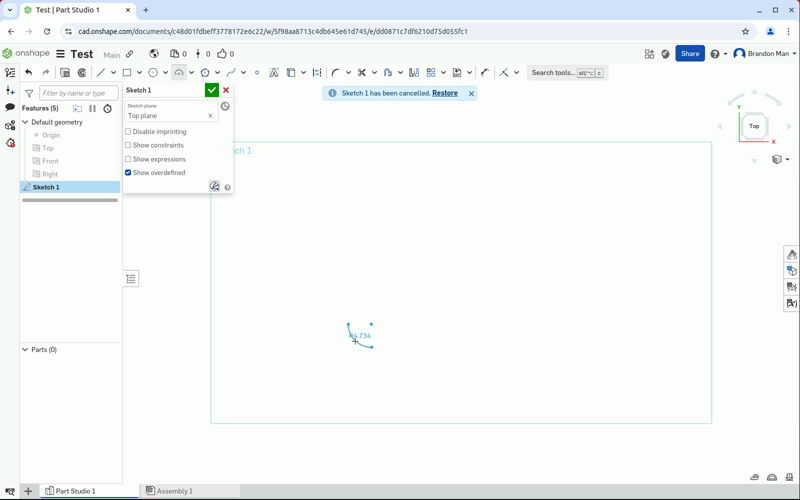
key(esc)
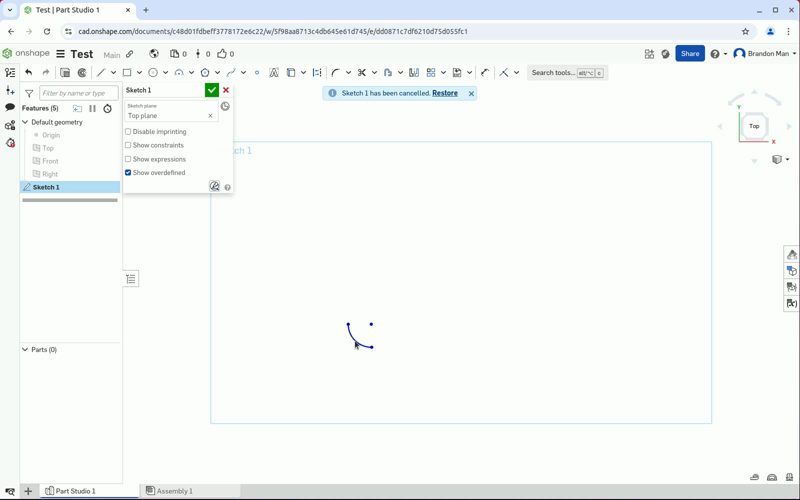
key(l)
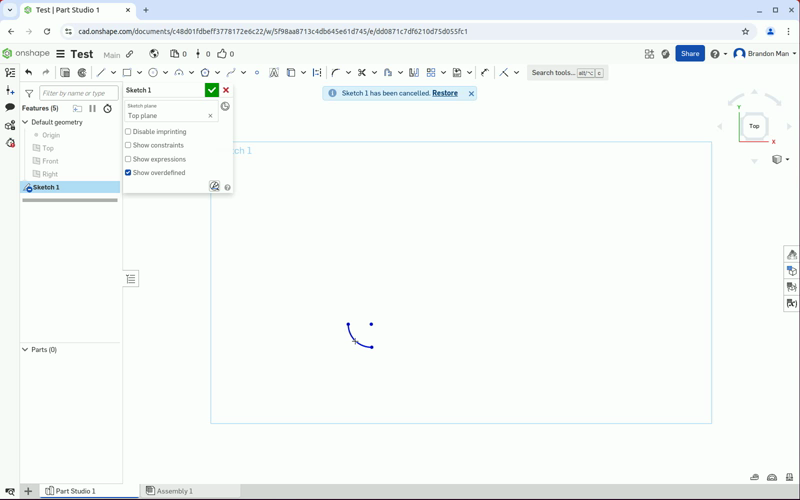
mouse_move(371, 347)
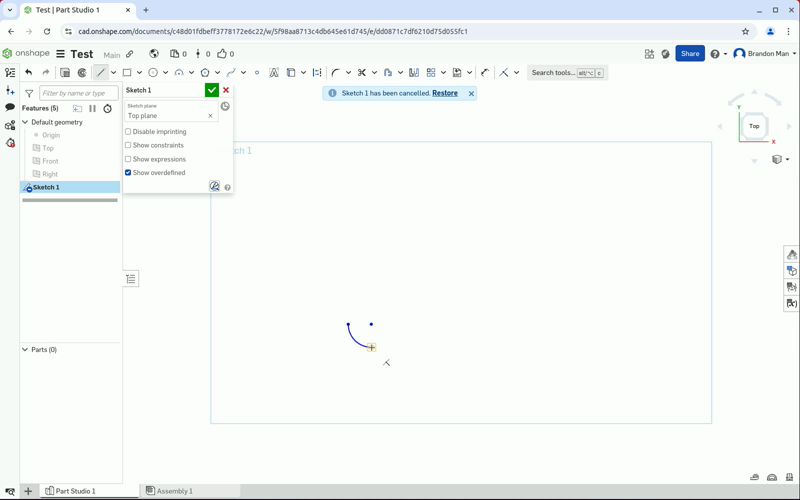
click(371, 347)
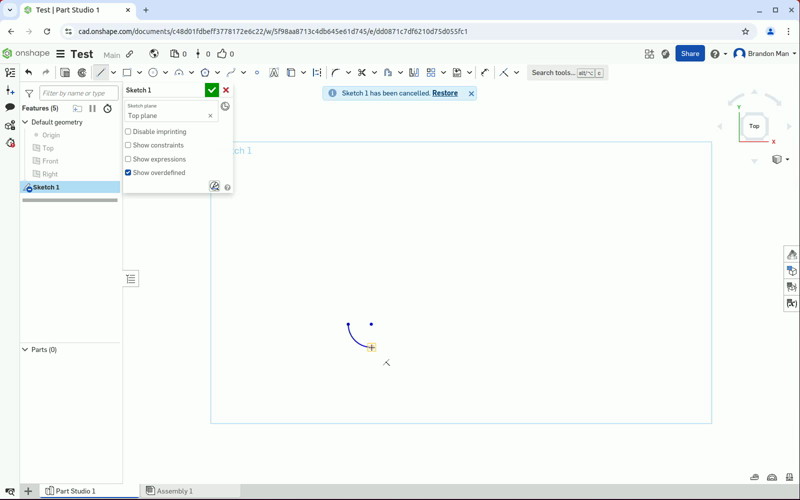
key_down(shift)
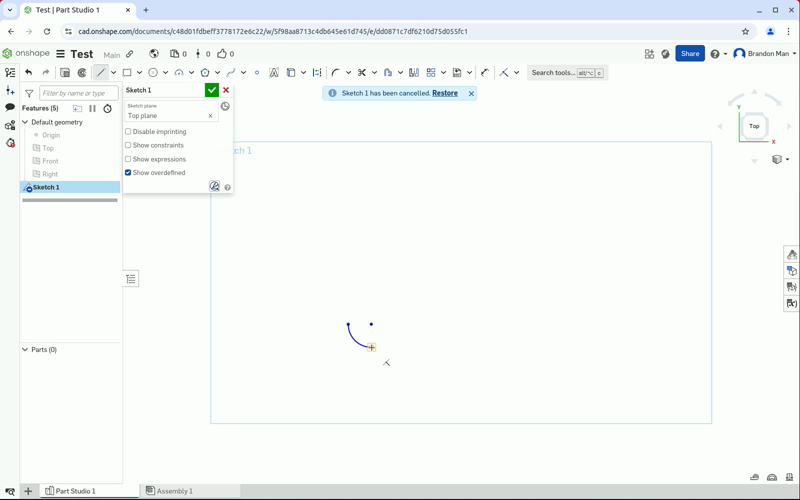
mouse_move(548, 347)
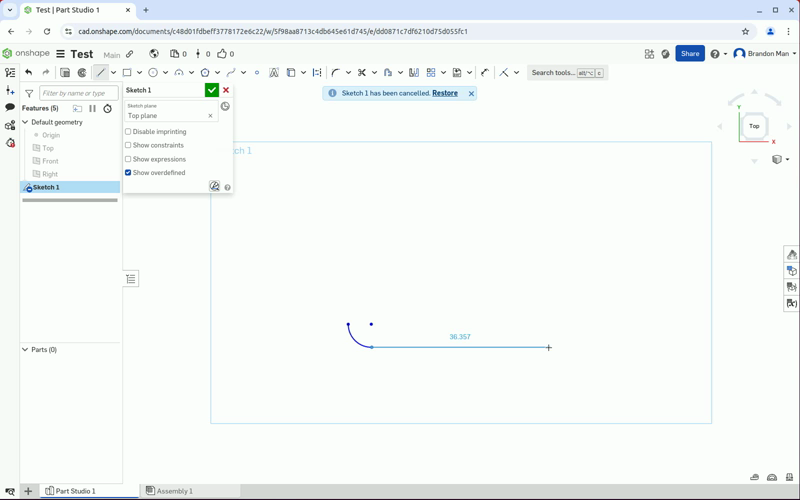
click(548, 347)
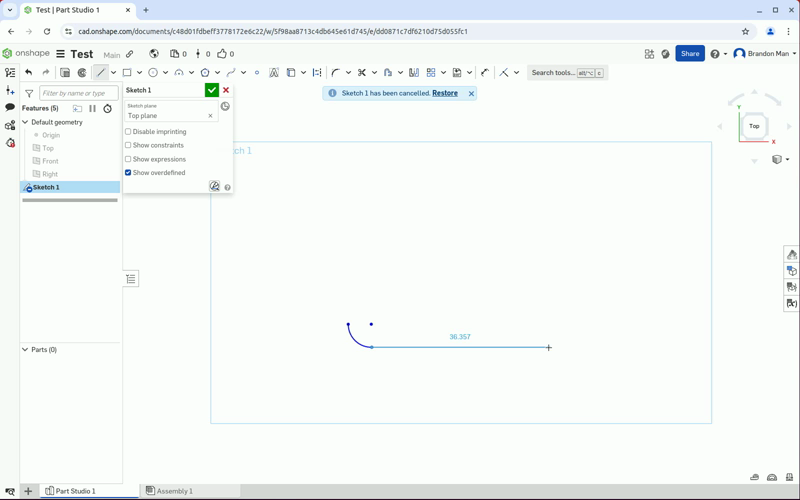
key_up(shift)
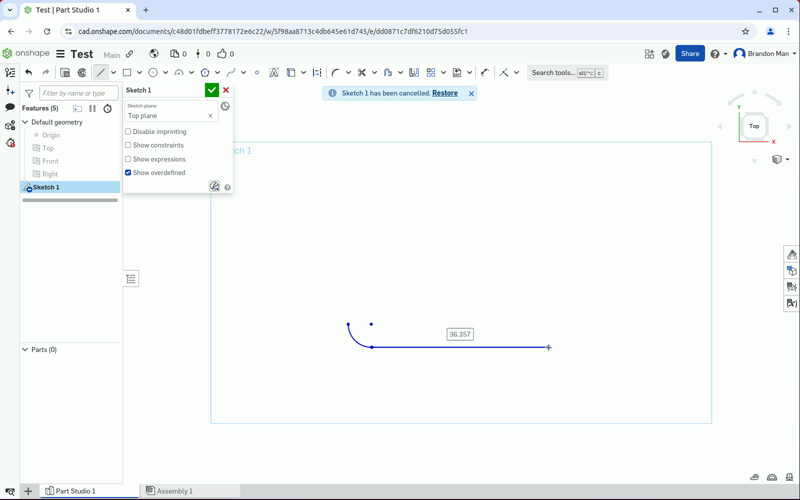
key(esc)
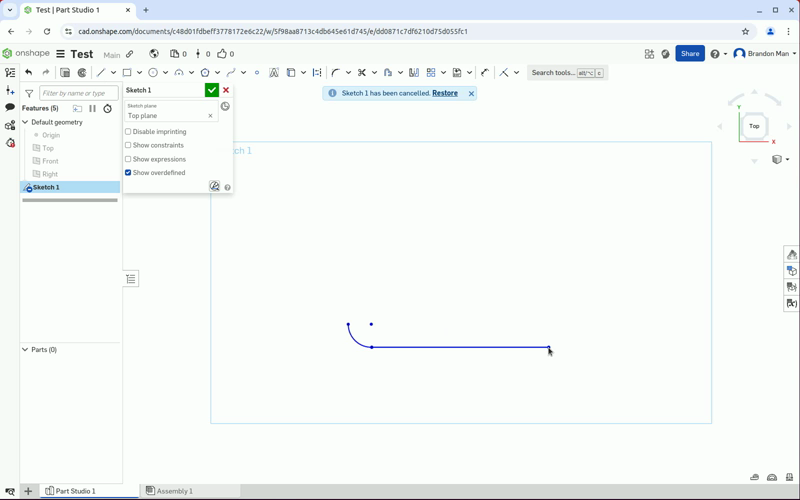
key(a)
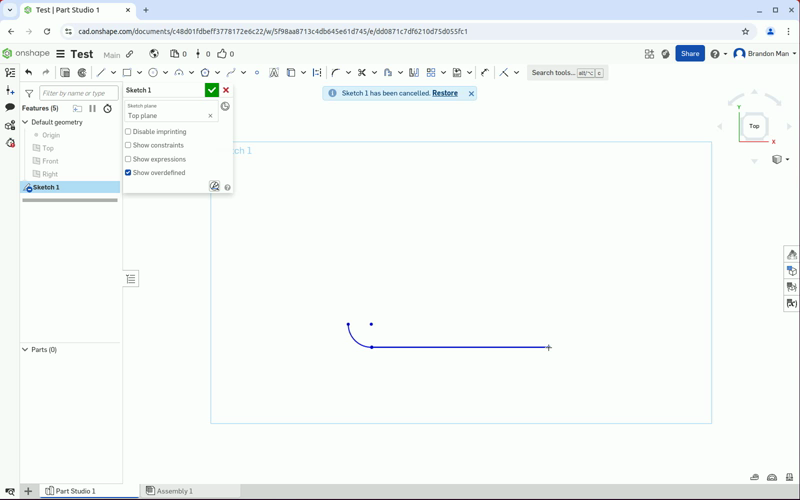
mouse_move(548, 347)
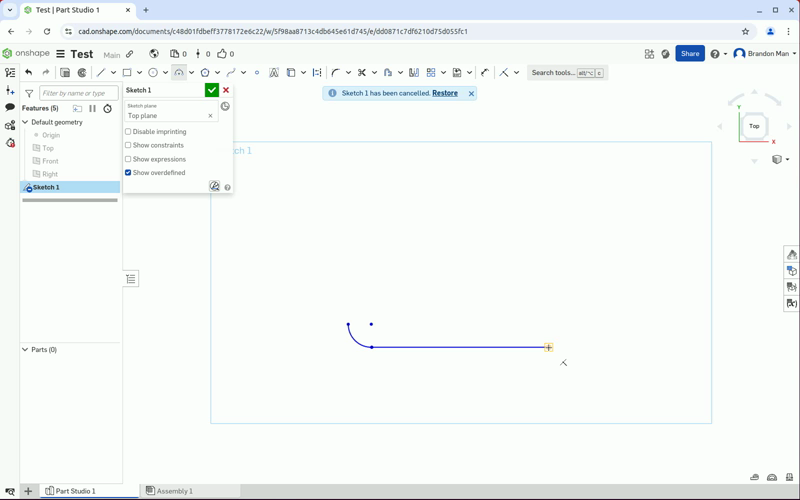
click(548, 347)
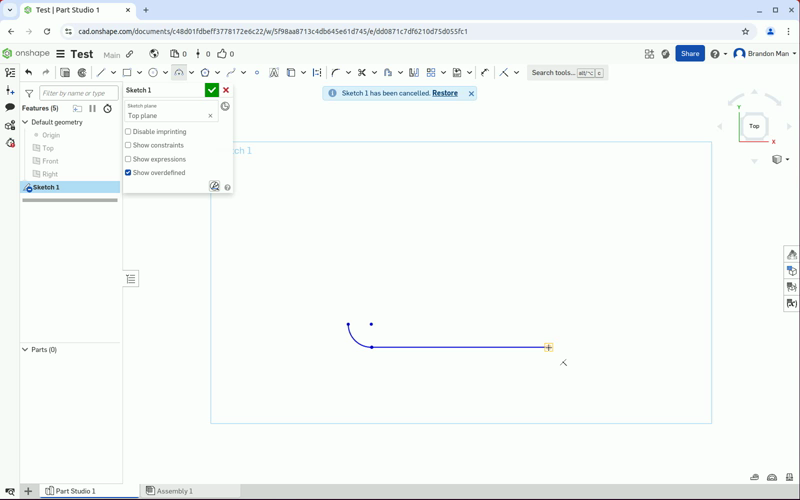
key_down(shift)
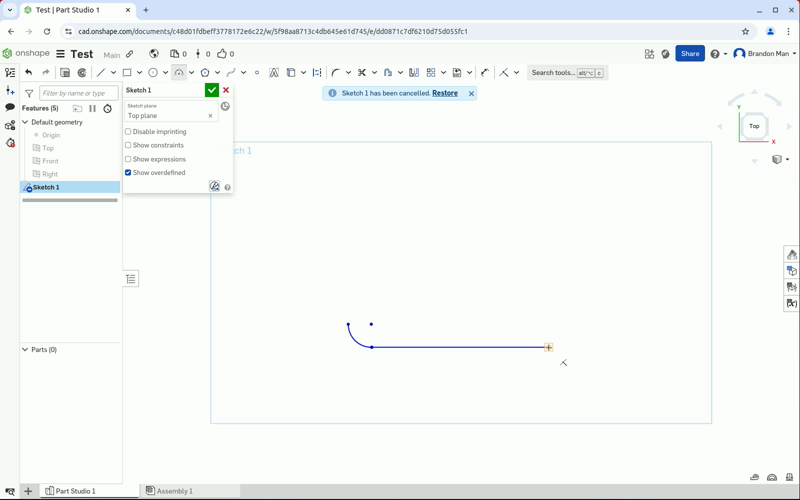
mouse_move(572, 324)
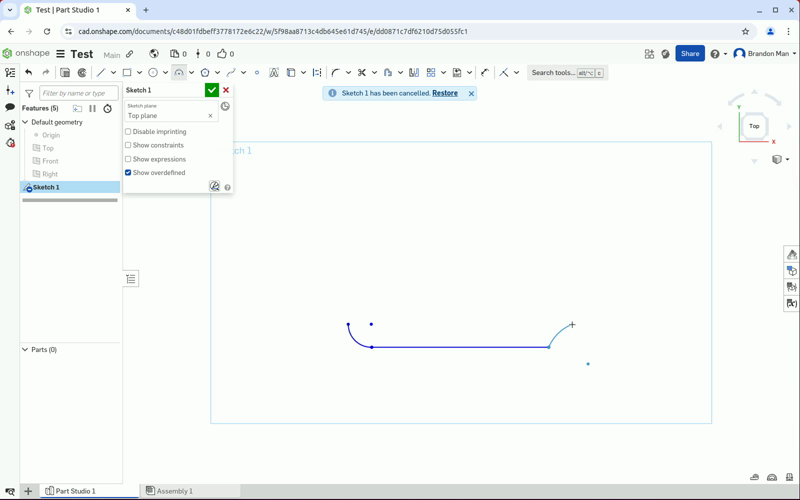
click(572, 324)
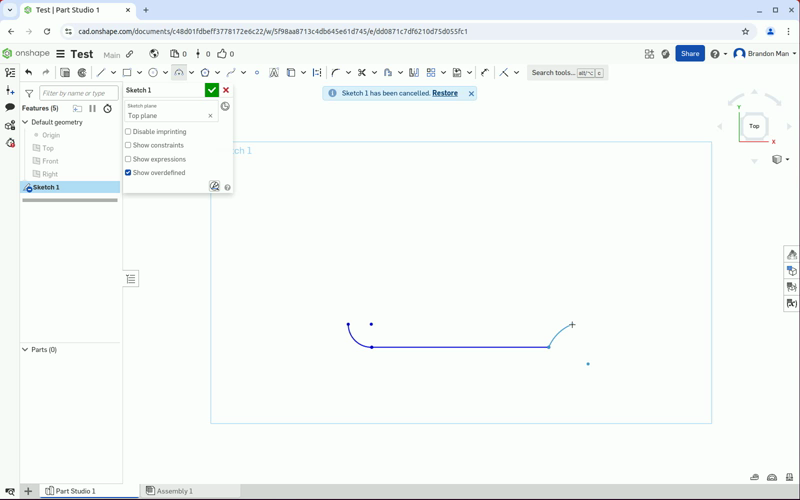
mouse_move(565, 340)
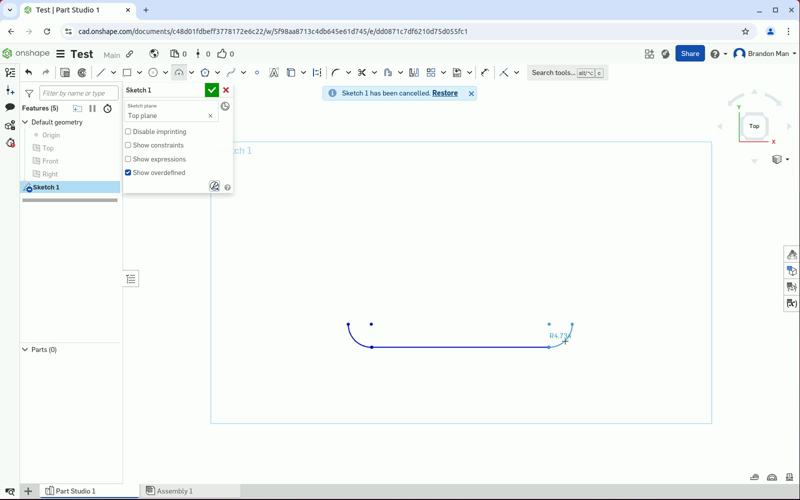
click(565, 340)
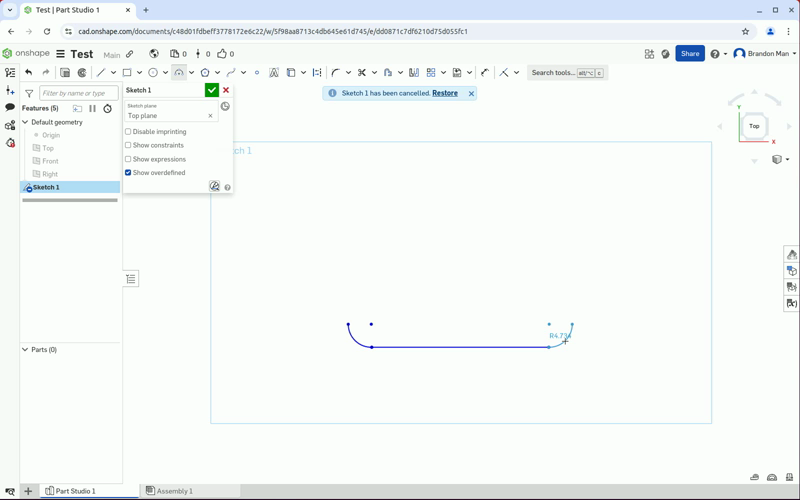
key_up(shift)
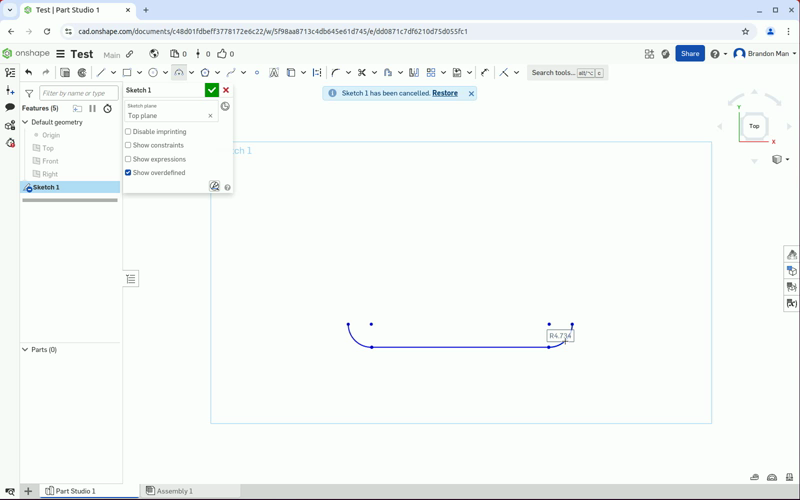
key(esc)
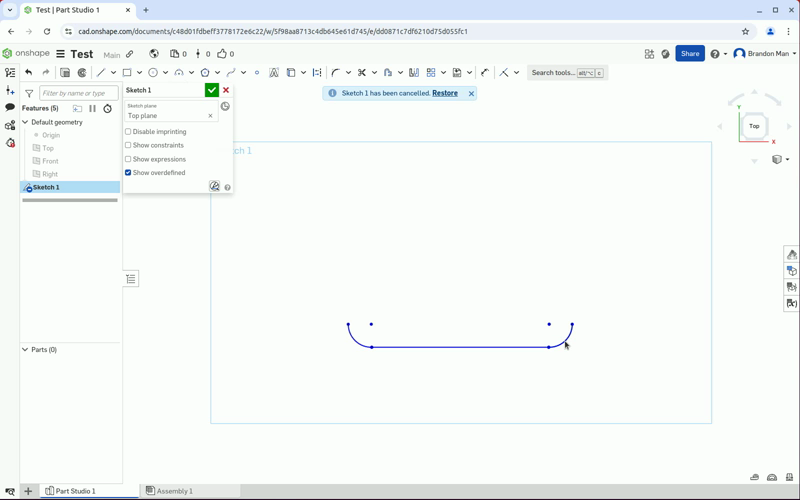
key(l)
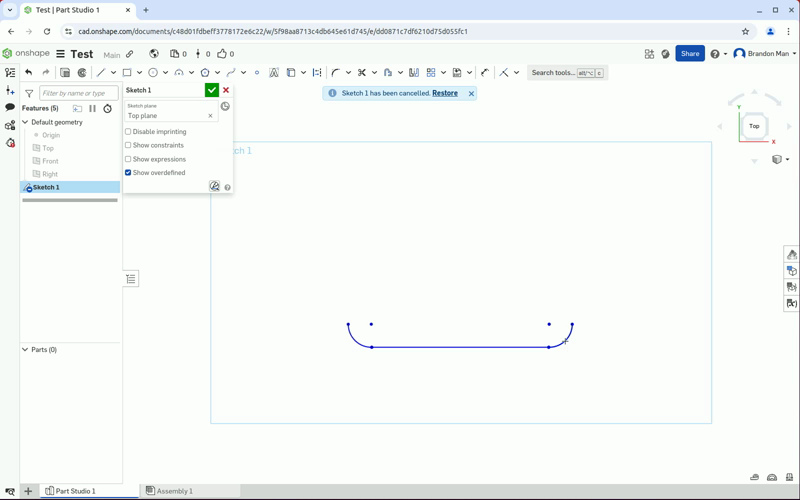
mouse_move(572, 324)
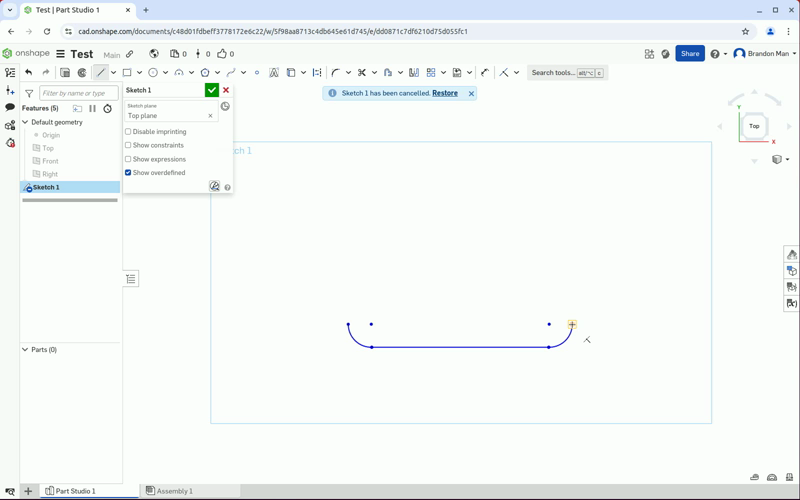
click(572, 324)
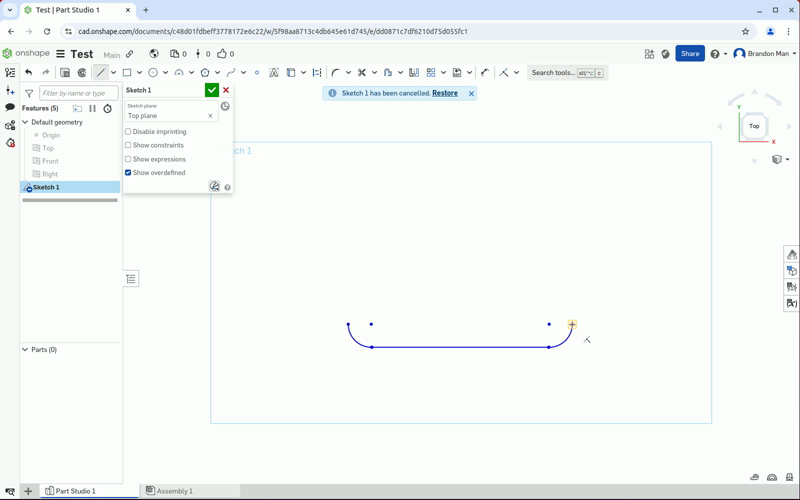
key_down(shift)
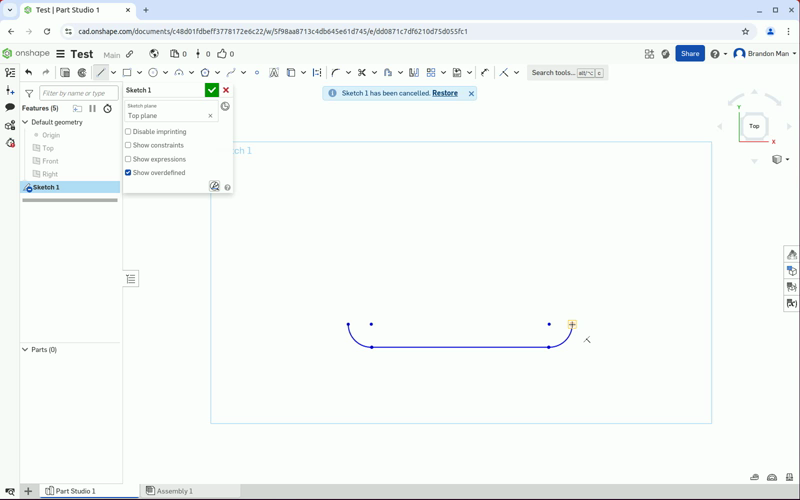
mouse_move(572, 241)
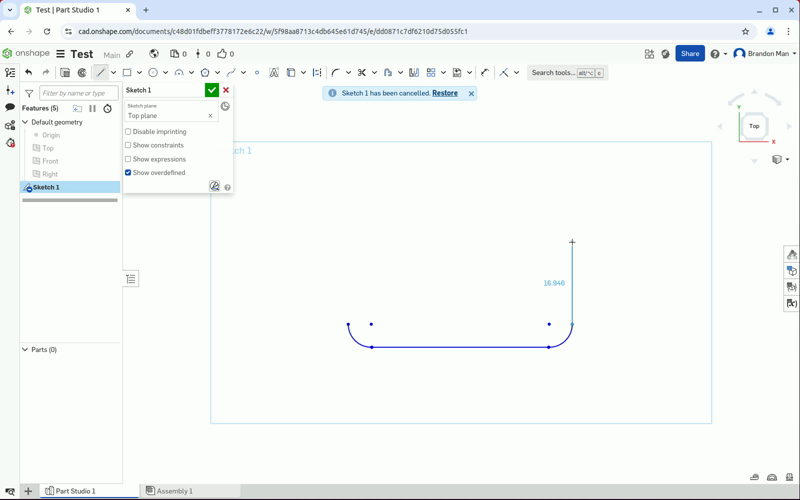
click(572, 241)
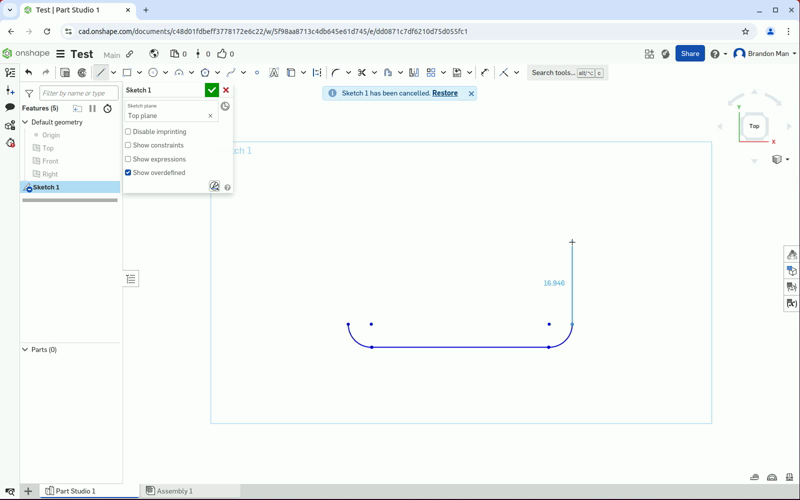
key_up(shift)
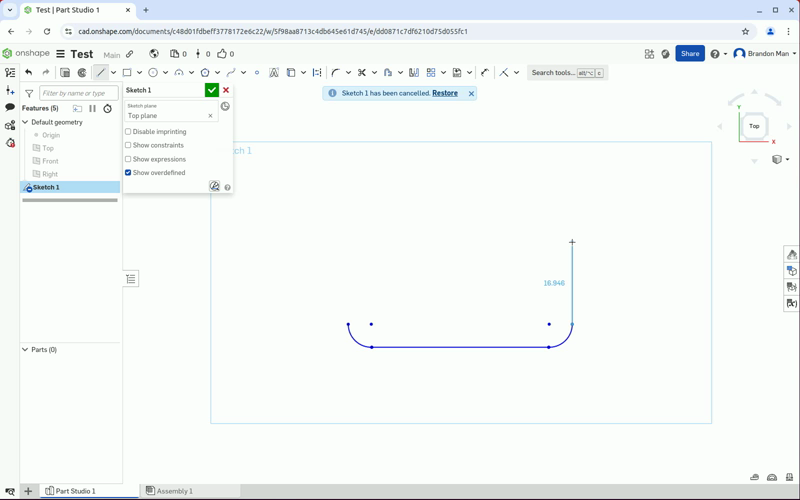
key(esc)
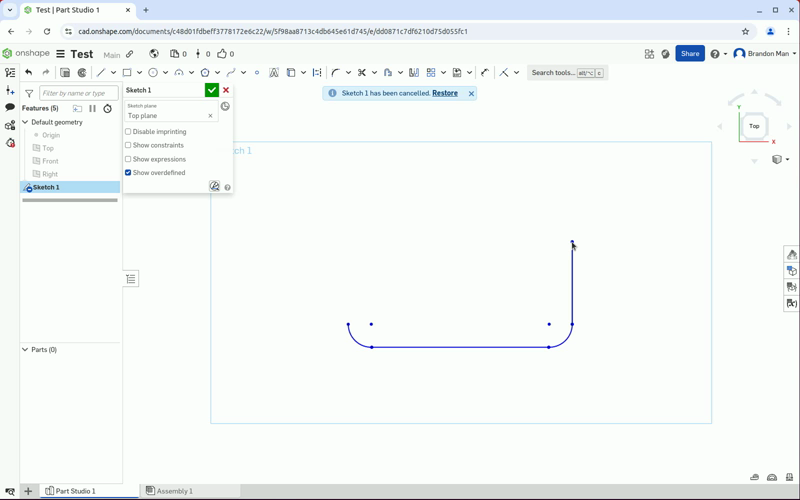
key(a)
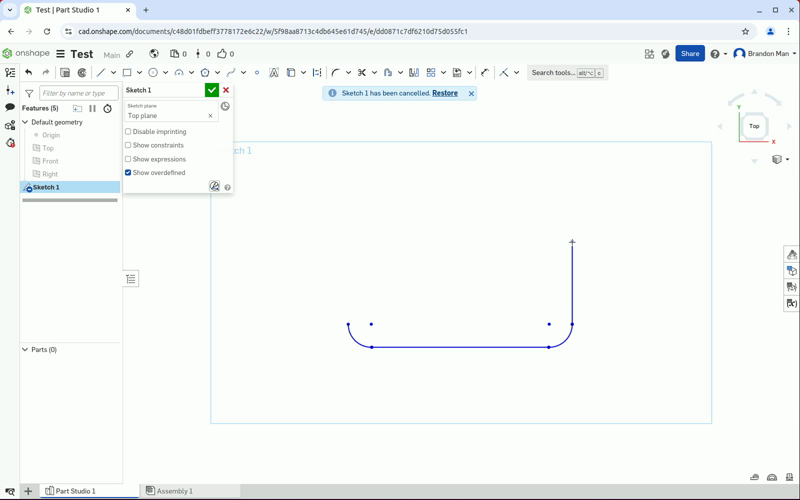
mouse_move(572, 241)
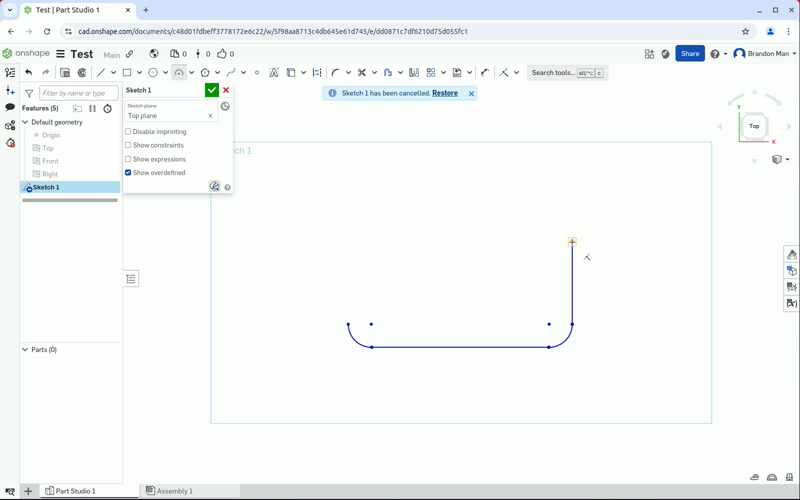
click(572, 241)
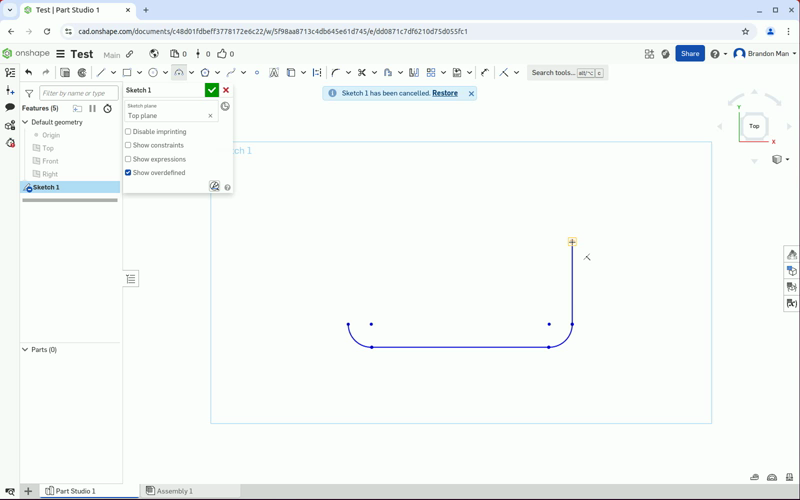
key_down(shift)
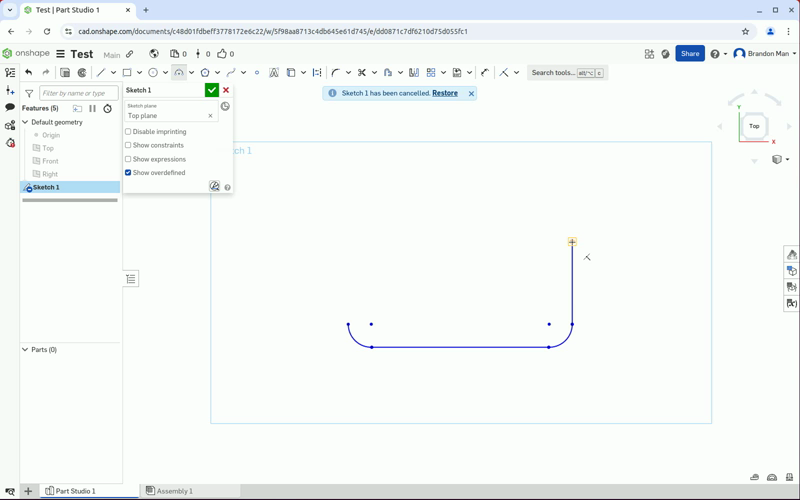
mouse_move(548, 217)
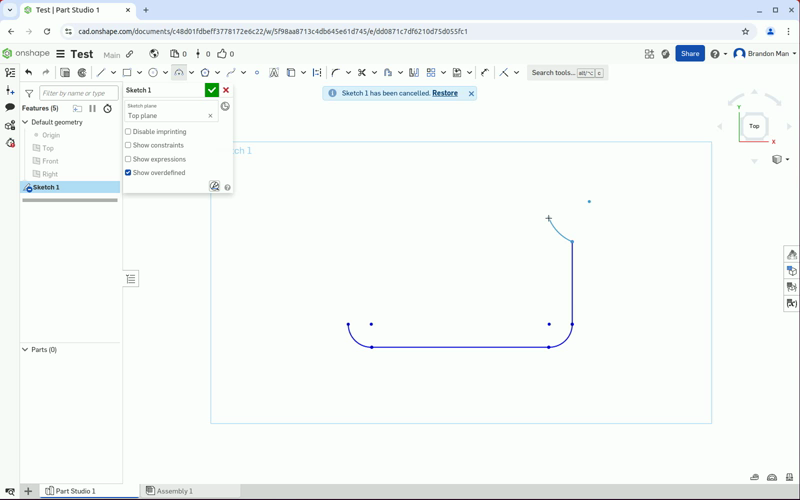
click(548, 217)
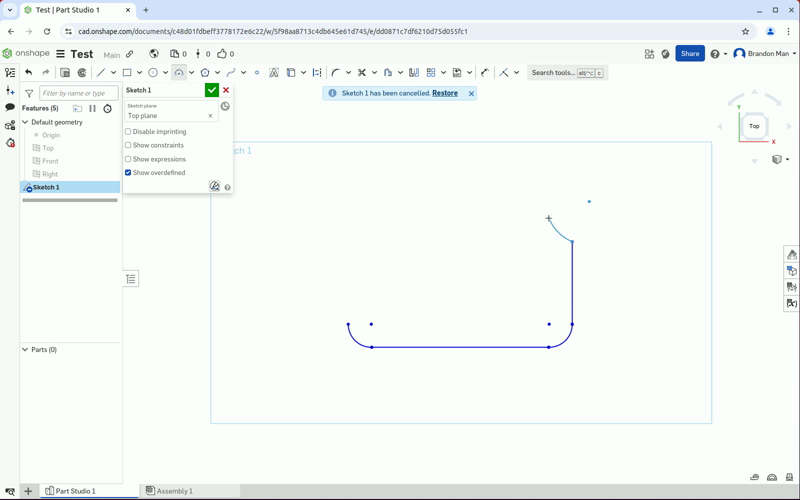
mouse_move(565, 224)
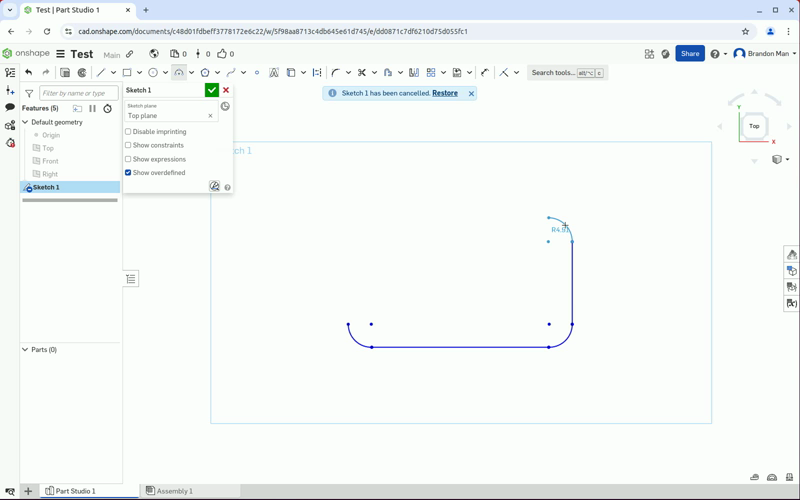
click(565, 224)
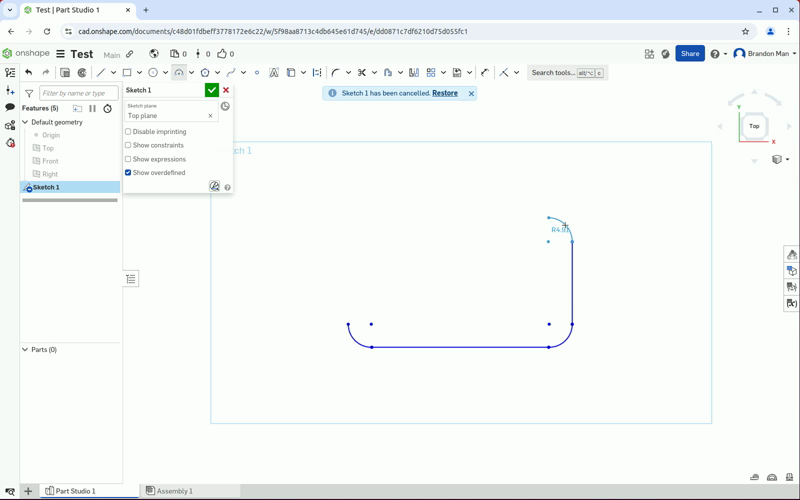
key_up(shift)
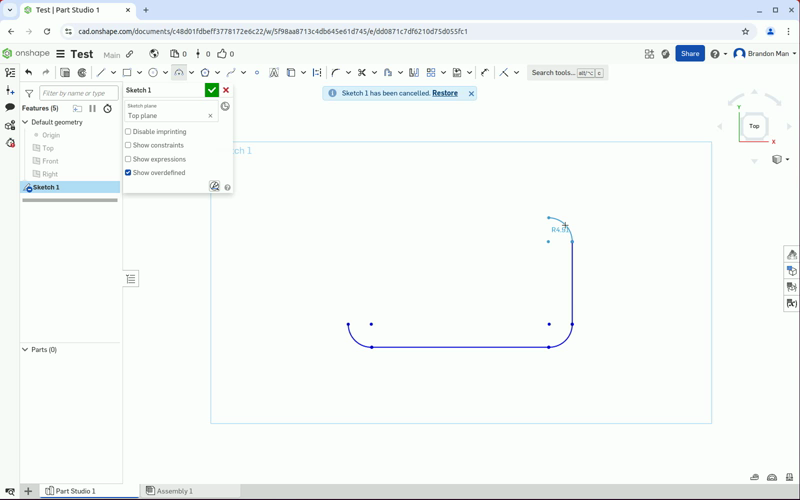
key(esc)
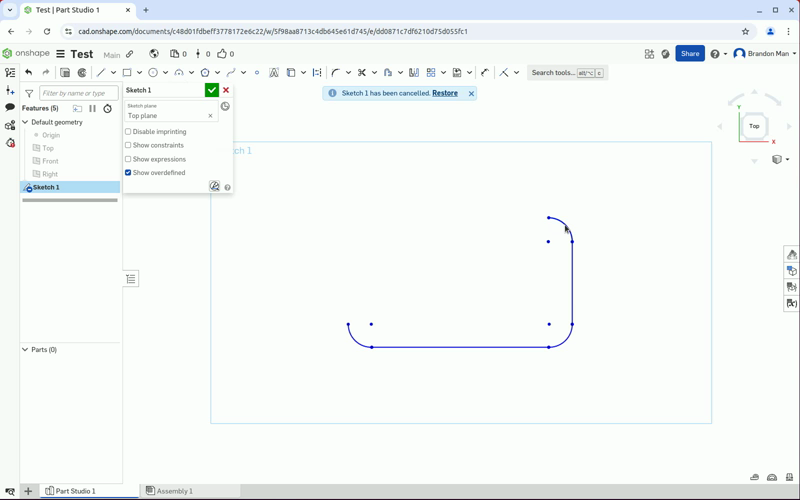
key(l)
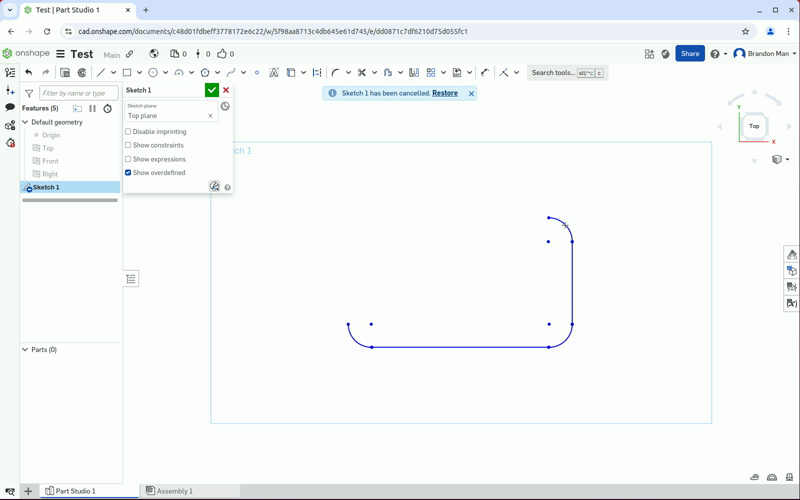
mouse_move(548, 217)
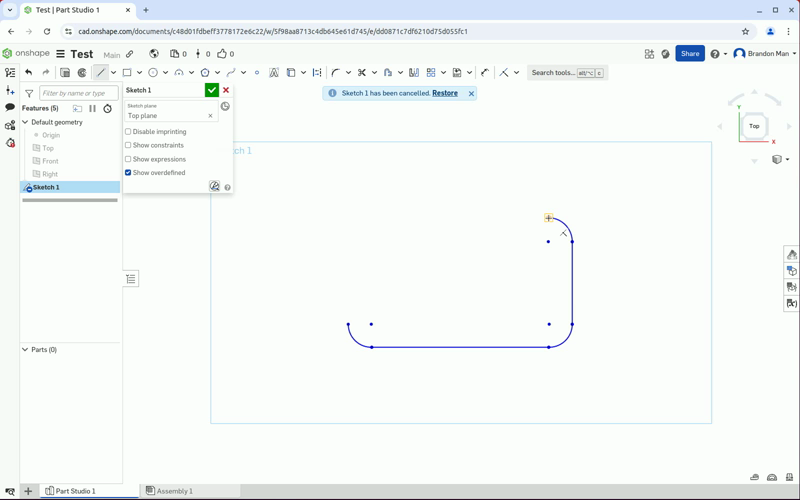
click(548, 217)
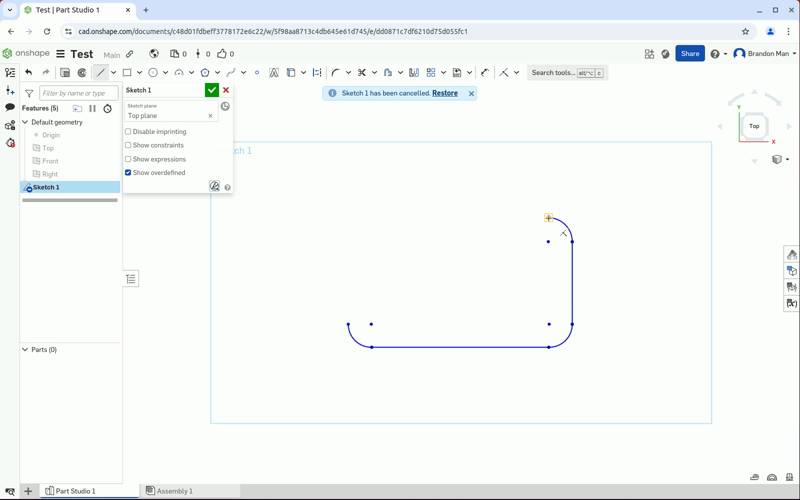
key_down(shift)
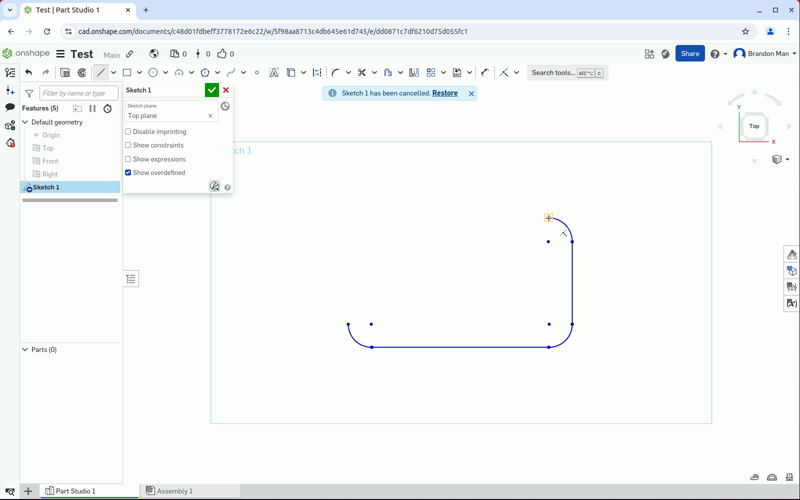
mouse_move(371, 217)
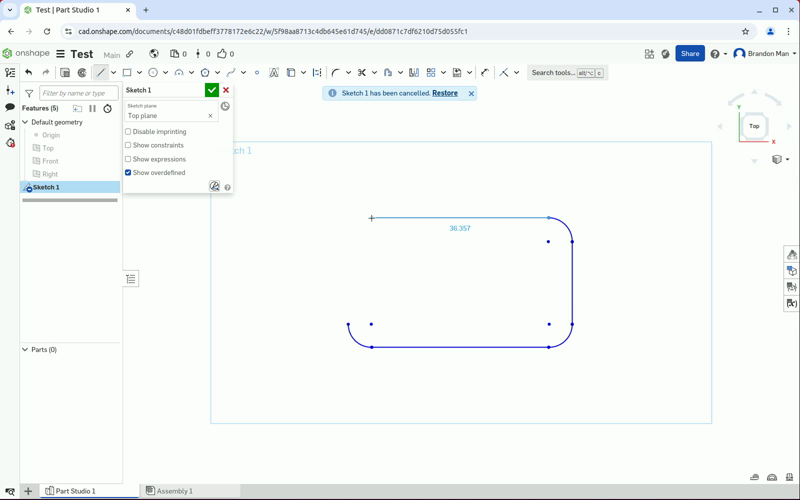
click(371, 217)
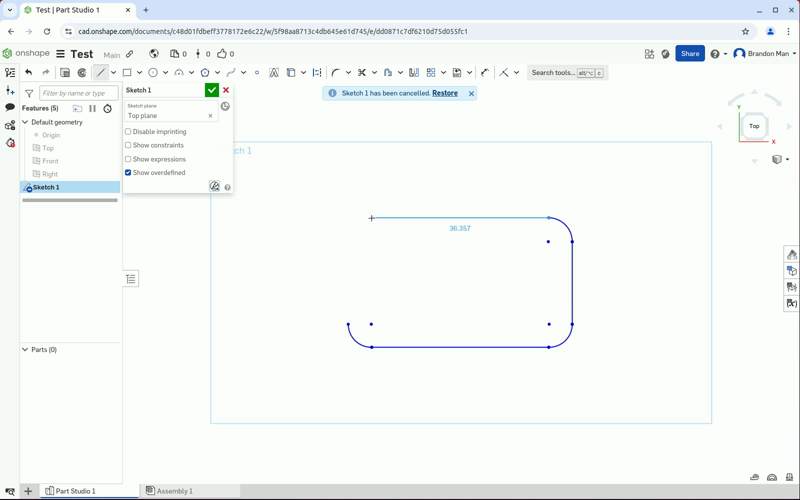
key_up(shift)
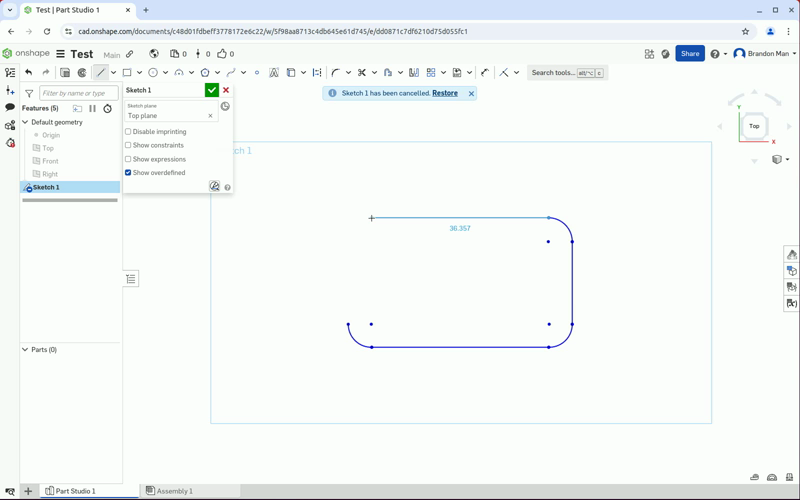
key(esc)
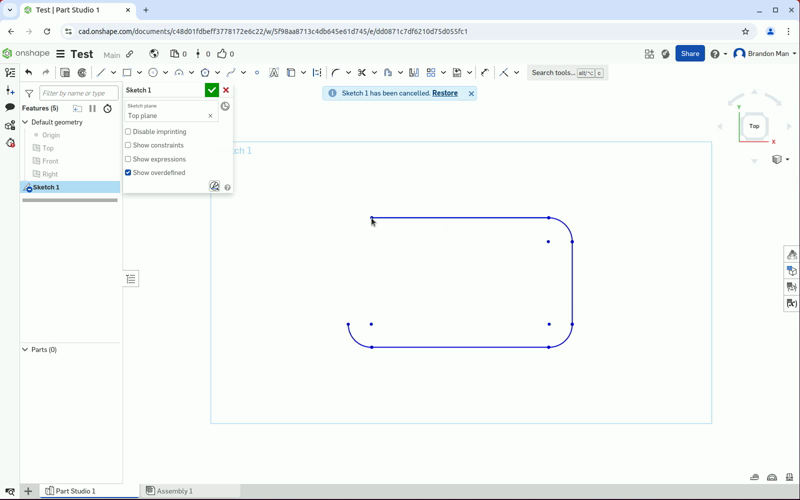
key(a)
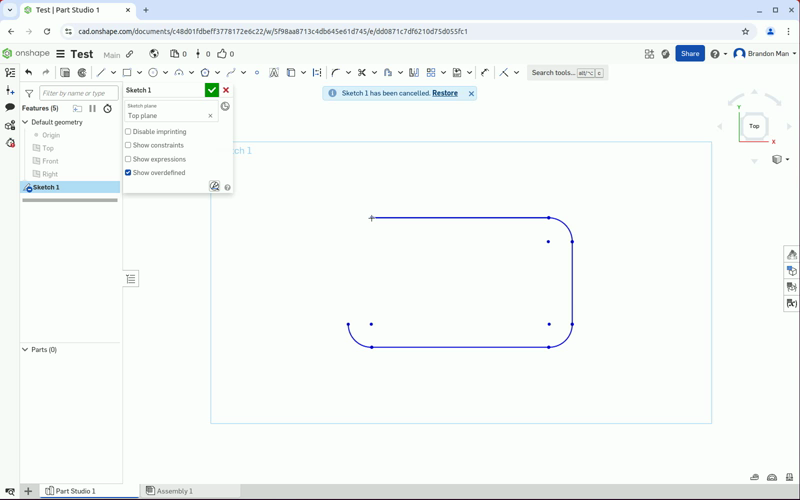
mouse_move(371, 217)
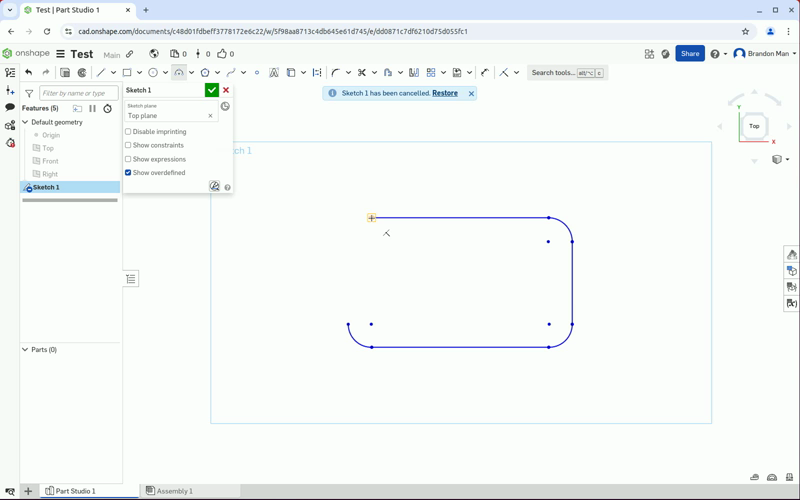
click(371, 217)
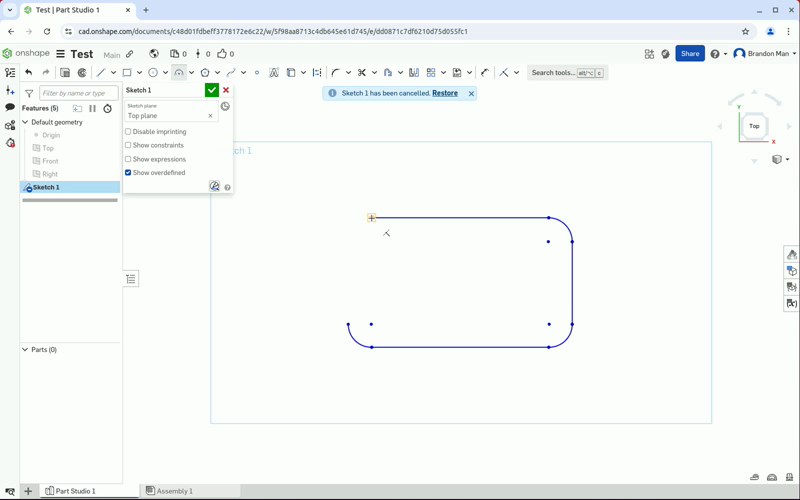
key_down(shift)
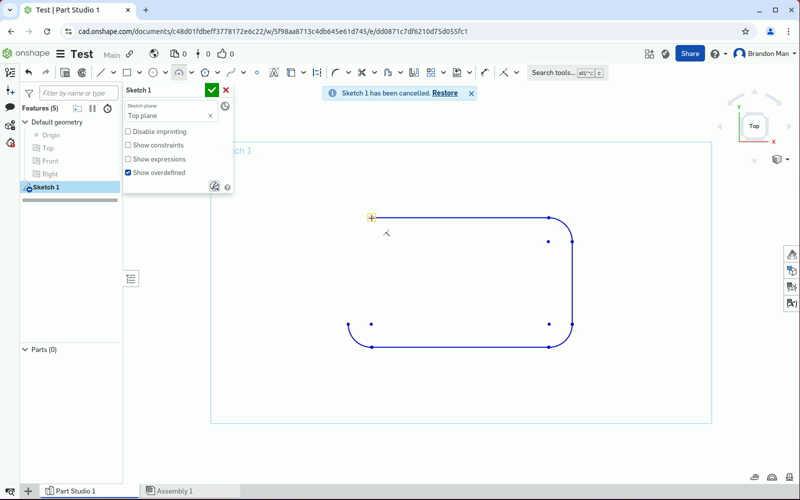
mouse_move(348, 241)
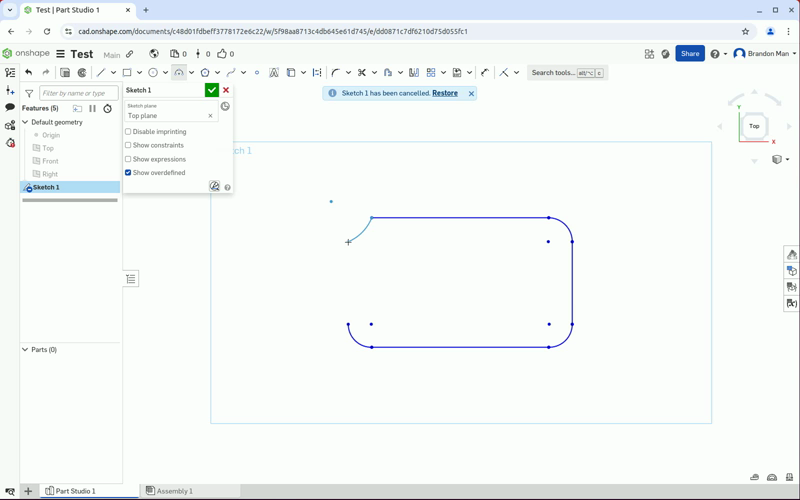
click(348, 241)
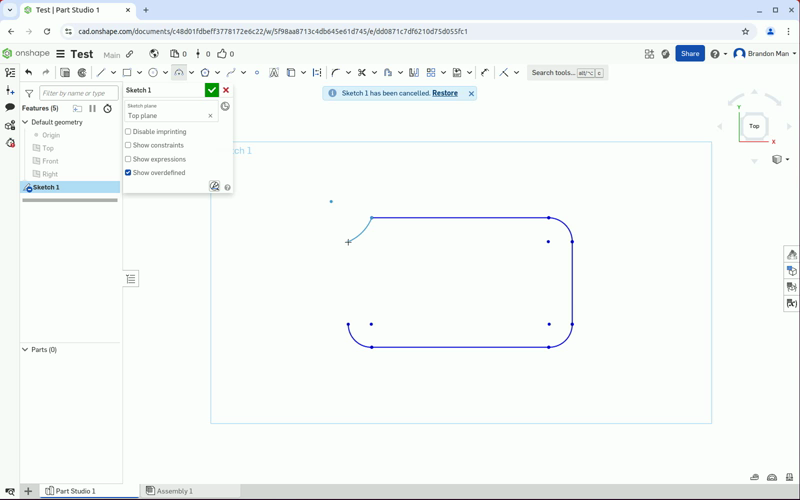
mouse_move(355, 224)
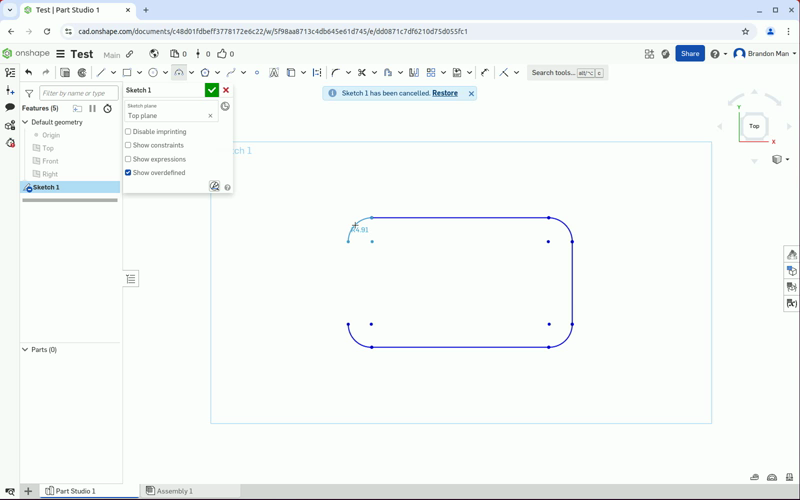
click(355, 224)
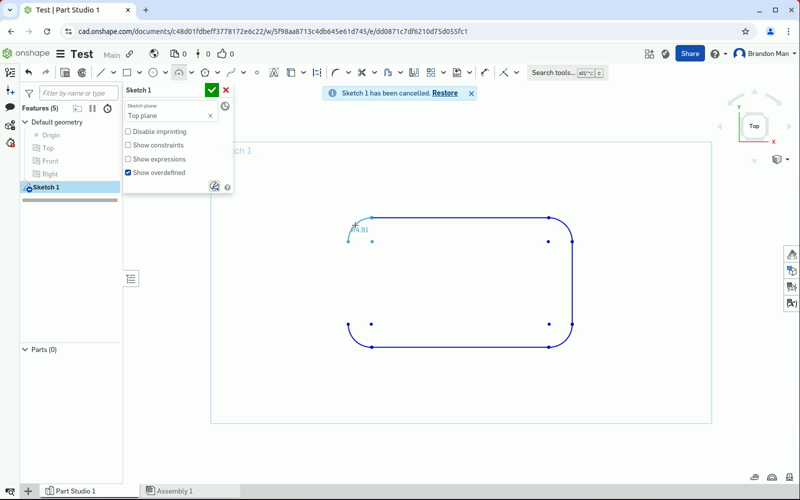
key_up(shift)
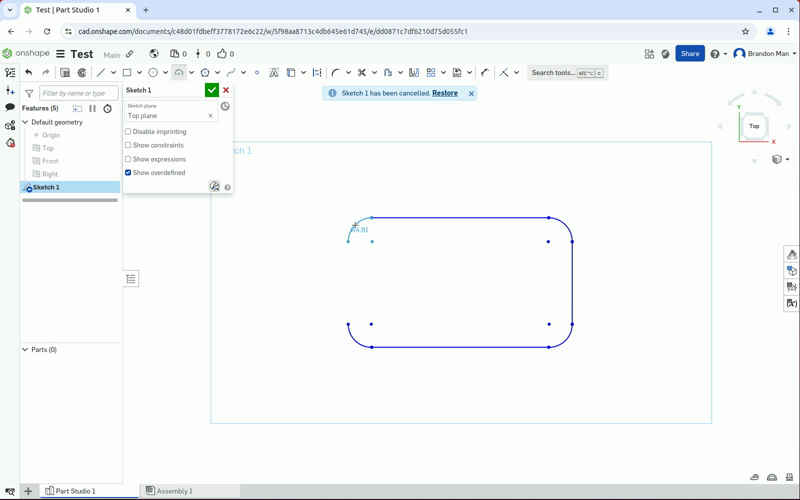
key(esc)
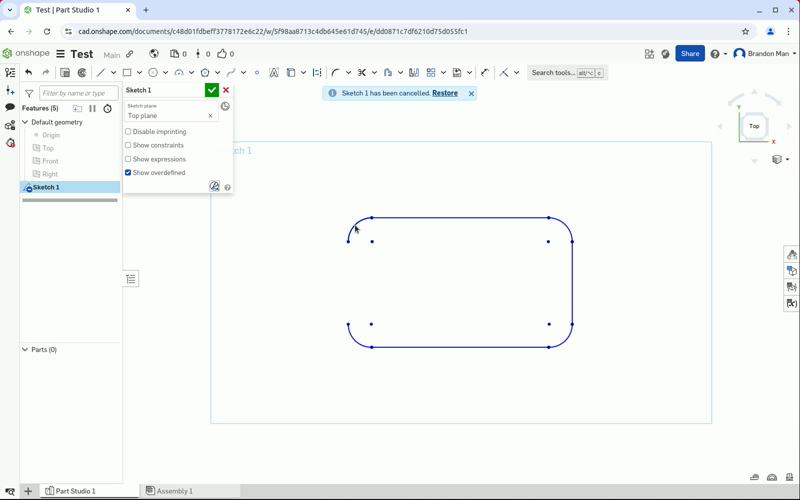
key(l)
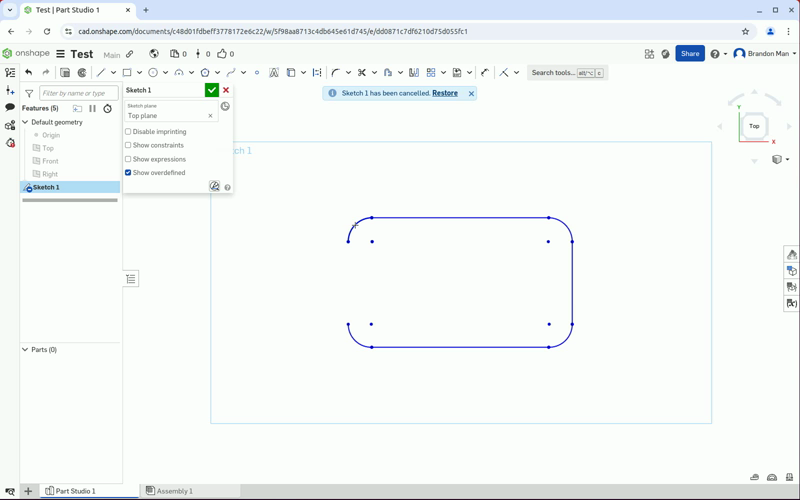
mouse_move(348, 241)
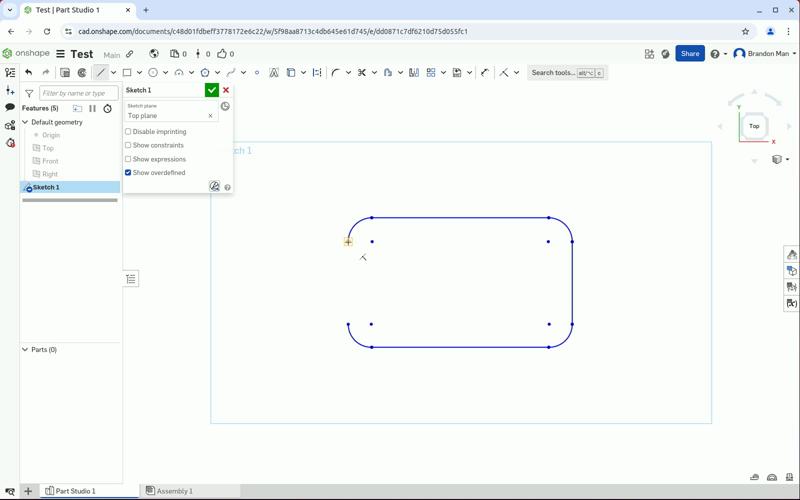
click(348, 241)
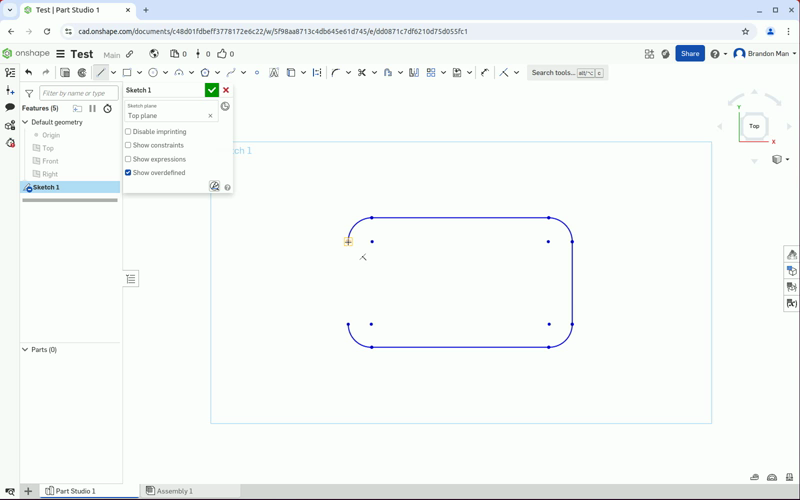
key_down(shift)
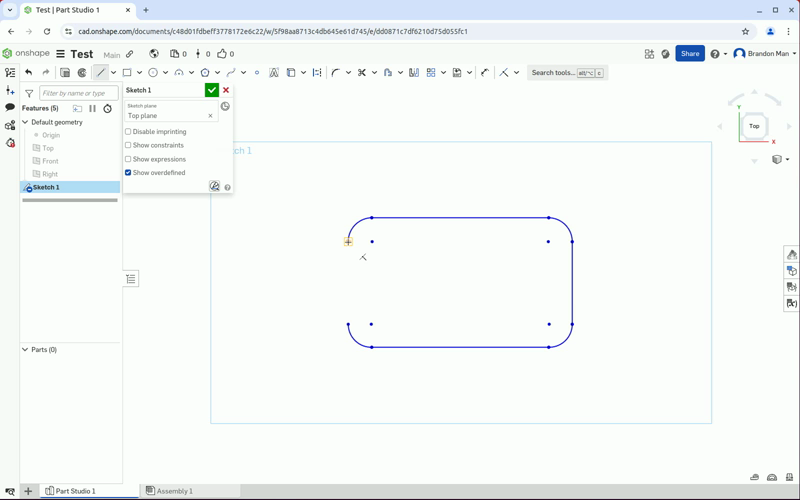
mouse_move(348, 324)
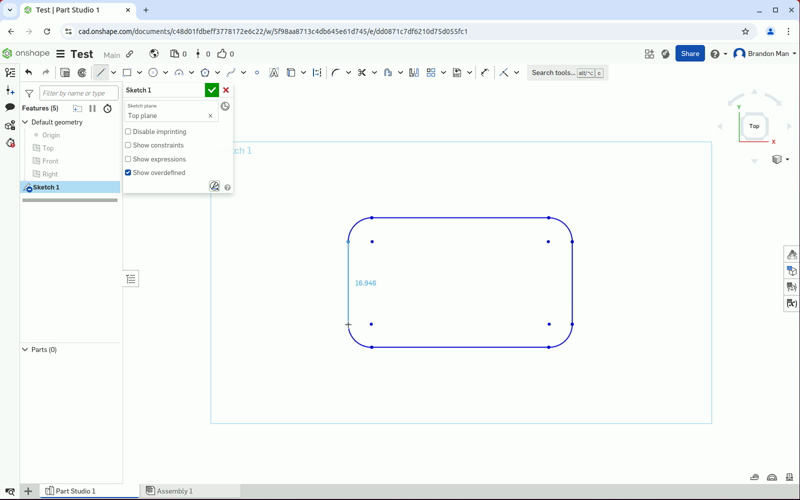
key_up(shift)
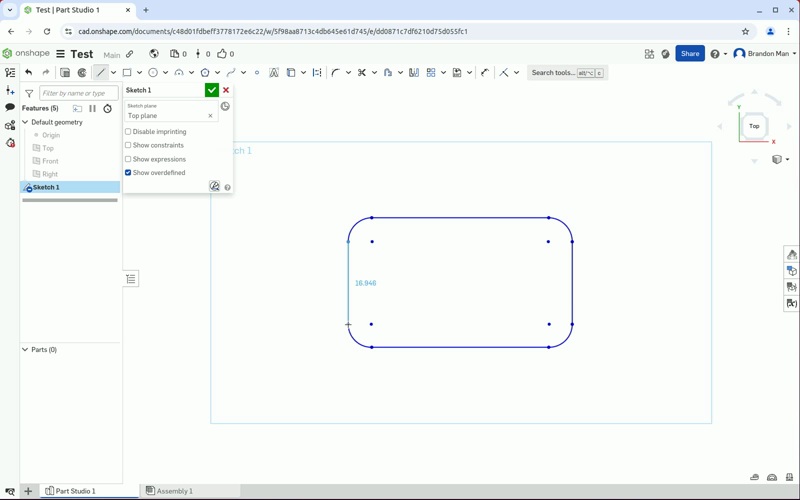
click(348, 324)
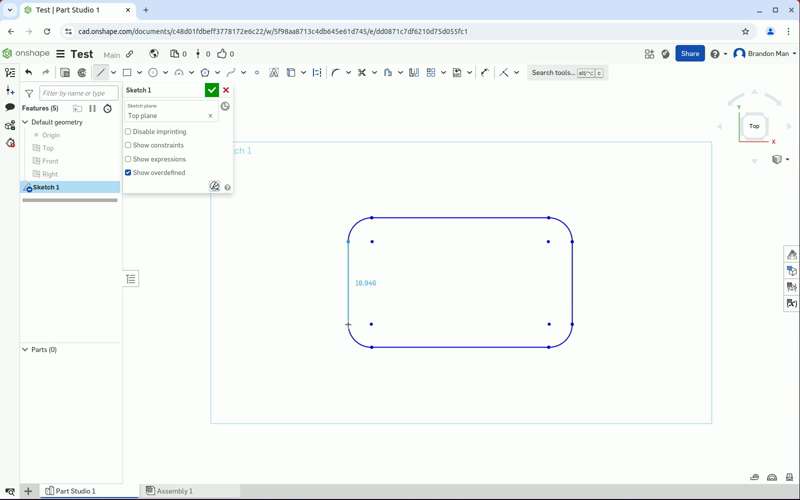
key(esc)
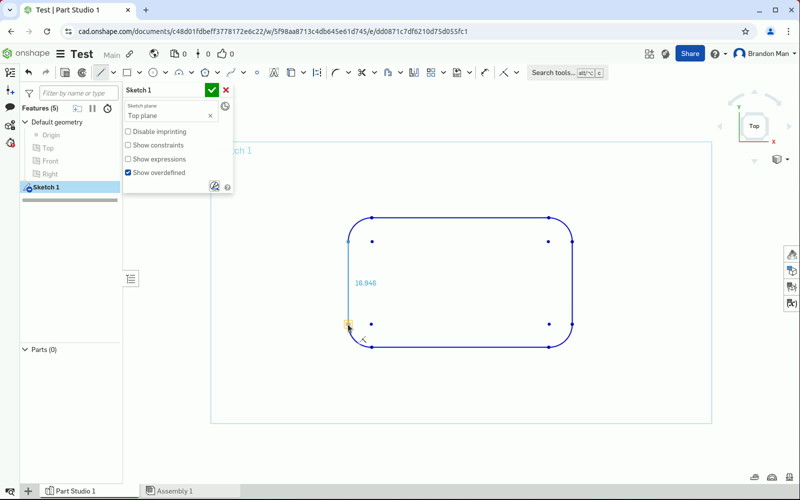
key(a)
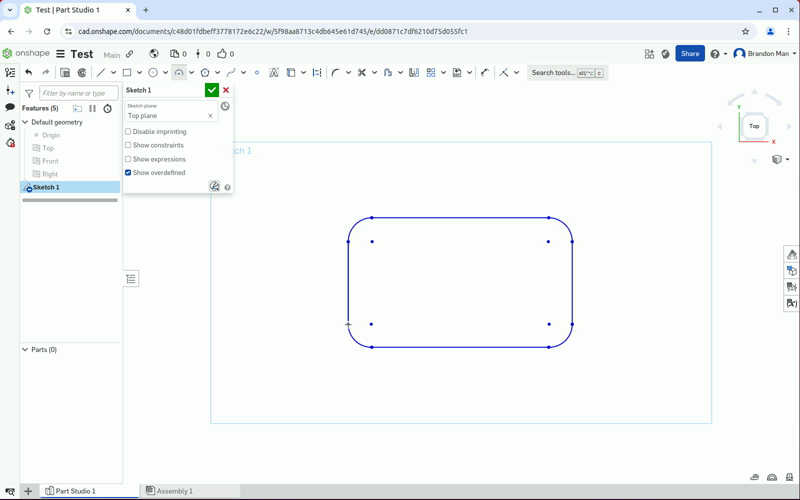
key_down(shift)
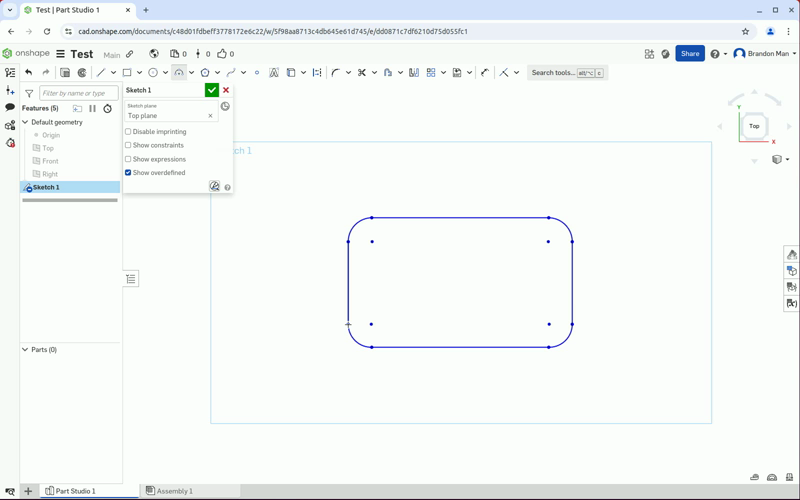
mouse_move(359, 319)
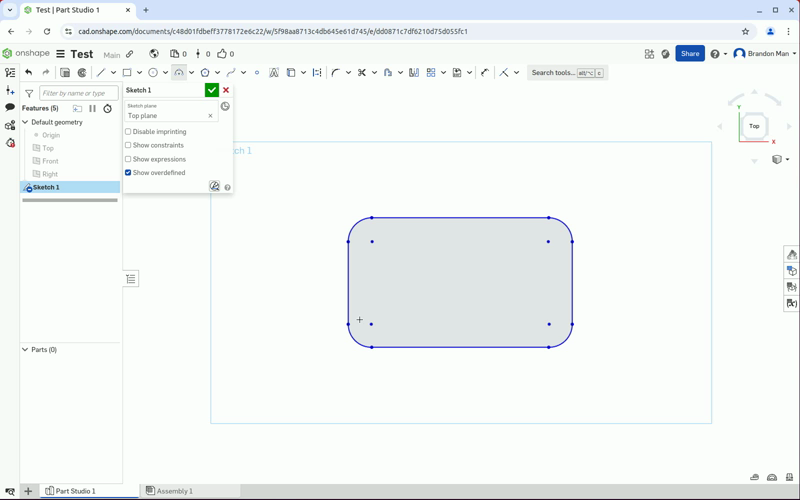
click(359, 319)
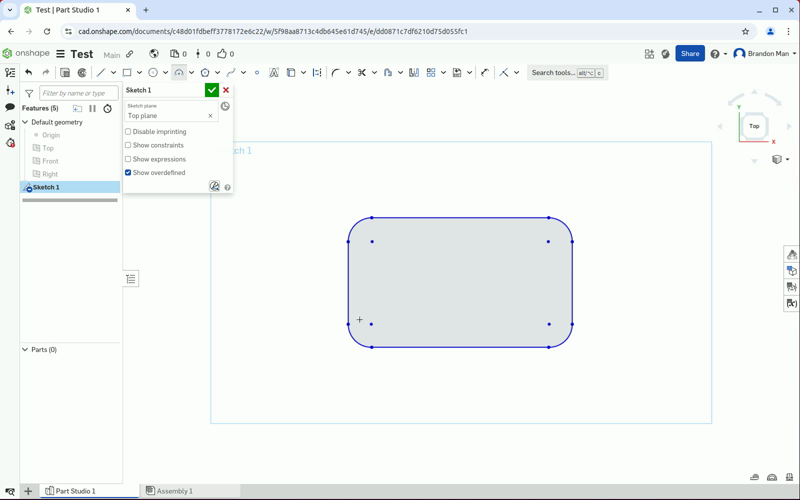
key_up(shift)
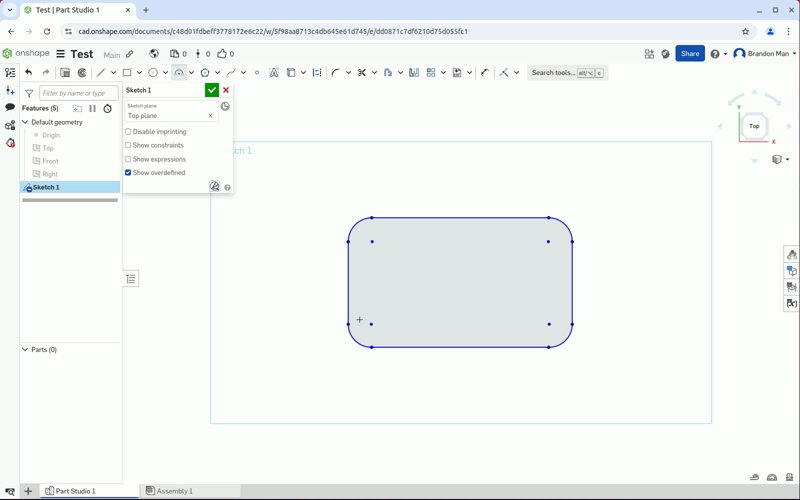
key_down(shift)
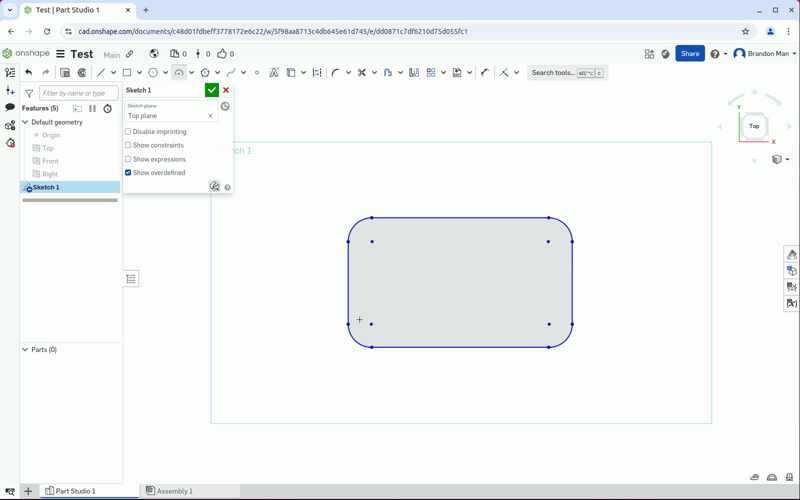
mouse_move(376, 335)
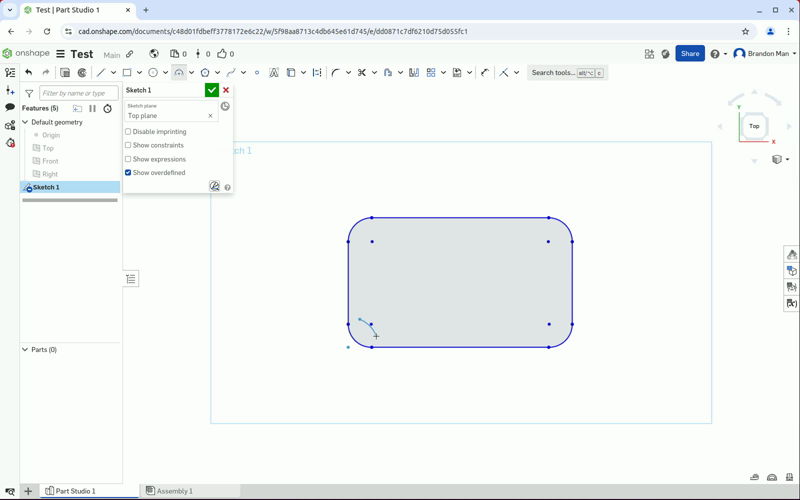
click(376, 335)
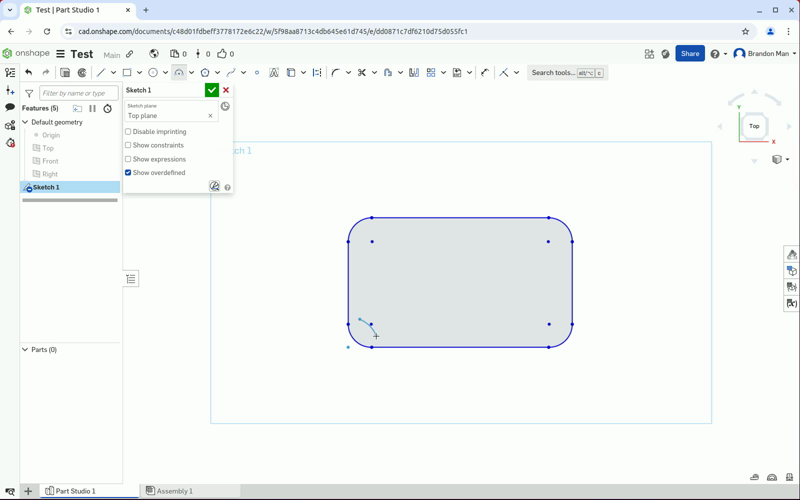
mouse_move(364, 330)
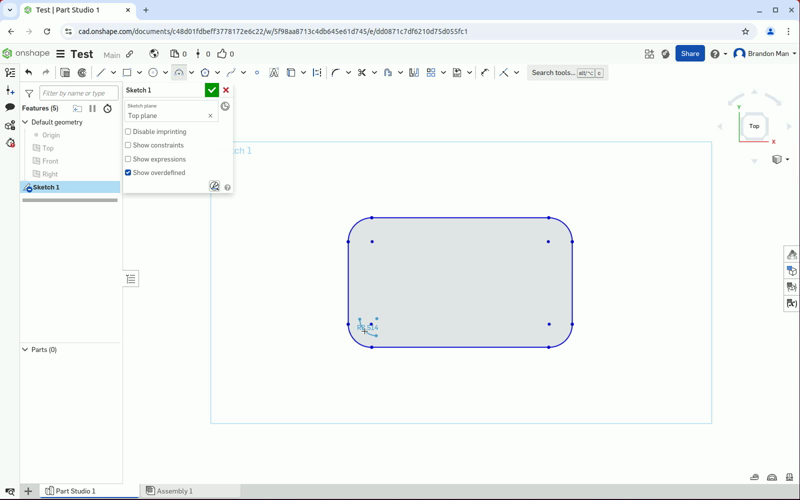
click(364, 330)
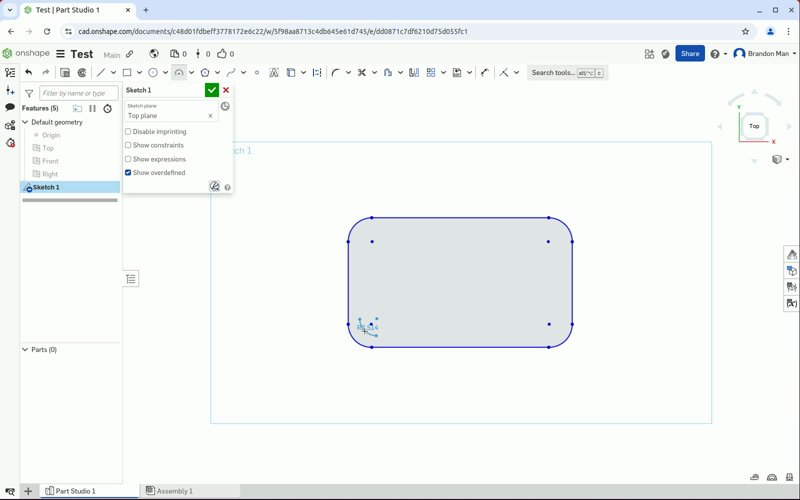
key_up(shift)
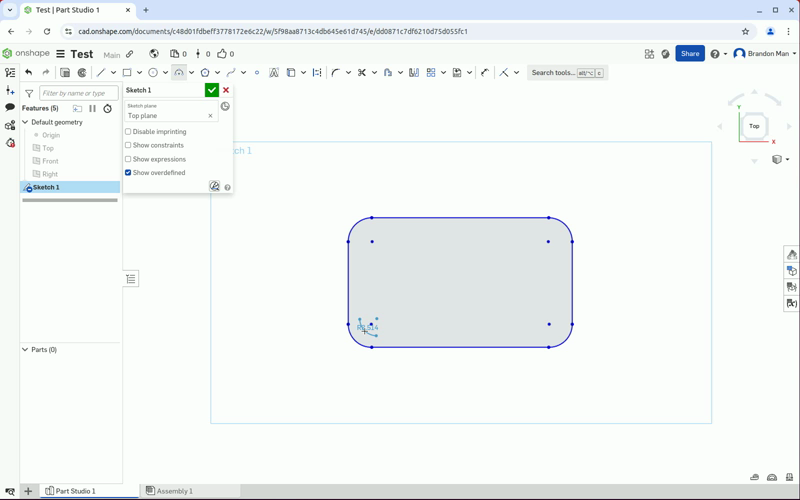
key(esc)
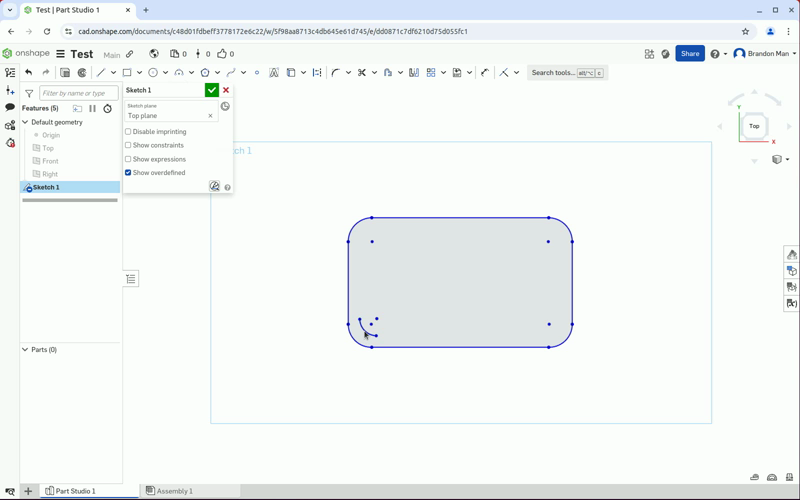
key(l)
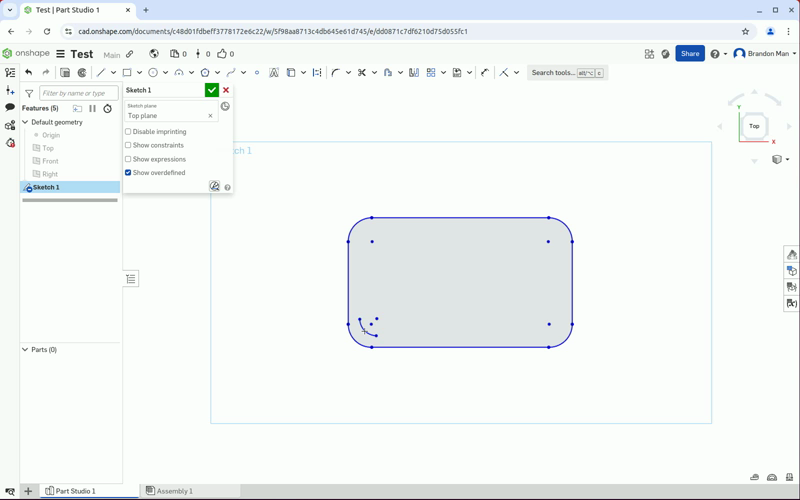
mouse_move(376, 335)
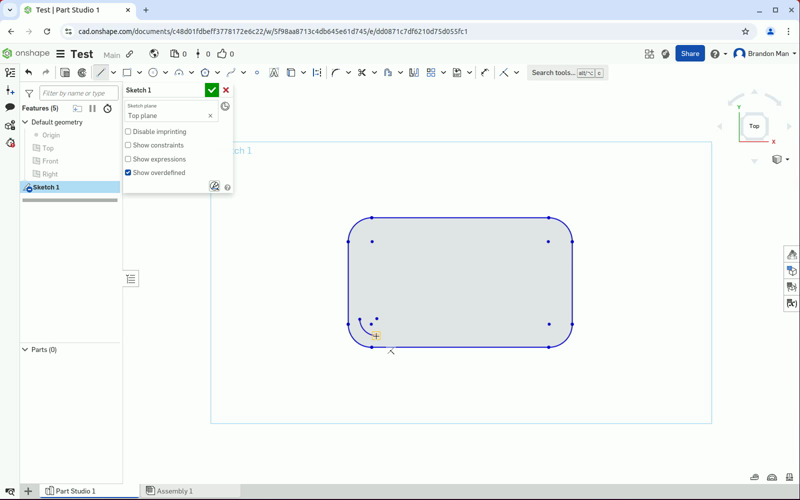
click(376, 335)
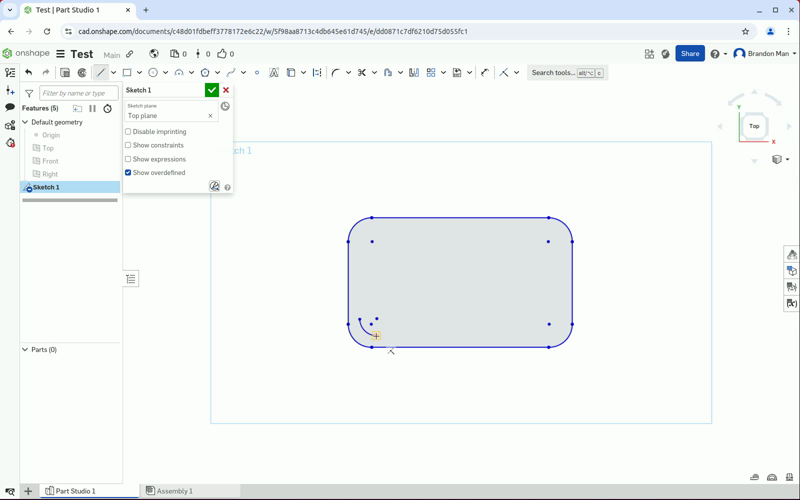
key_down(shift)
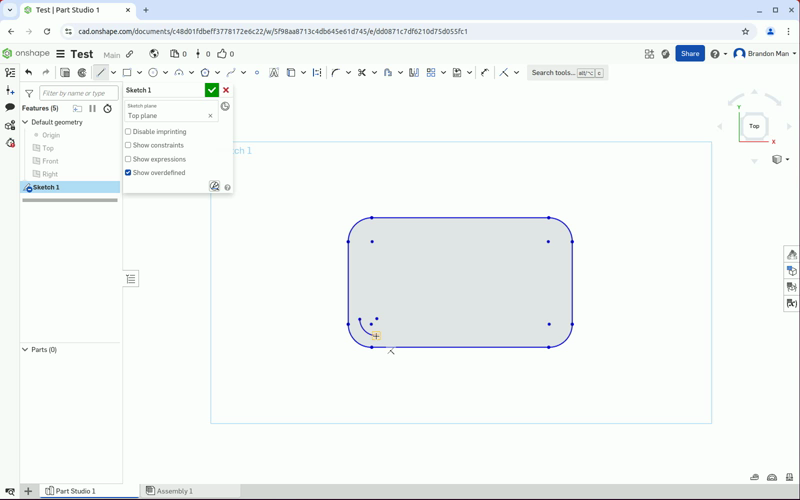
mouse_move(437, 335)
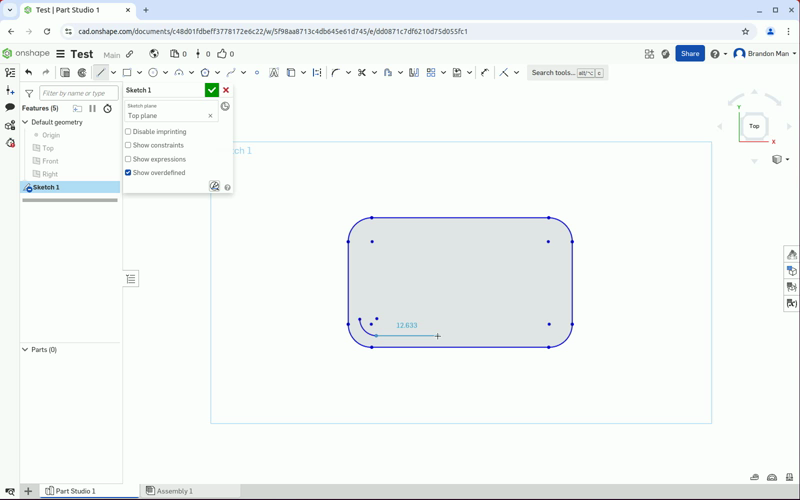
click(437, 335)
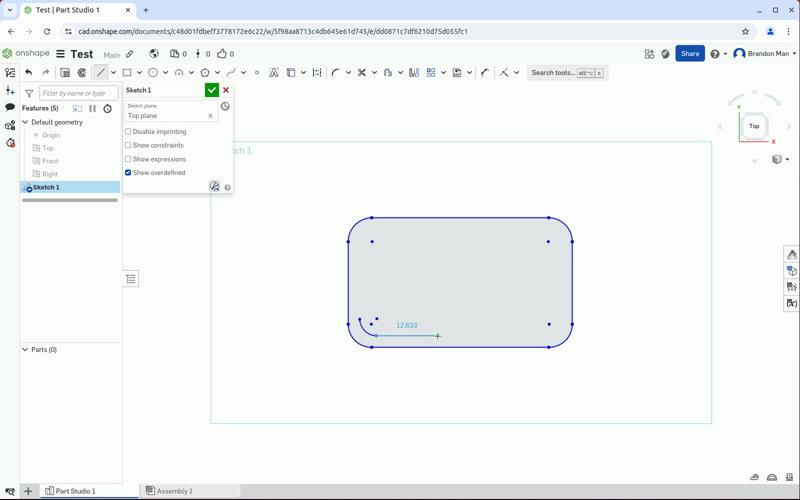
key_up(shift)
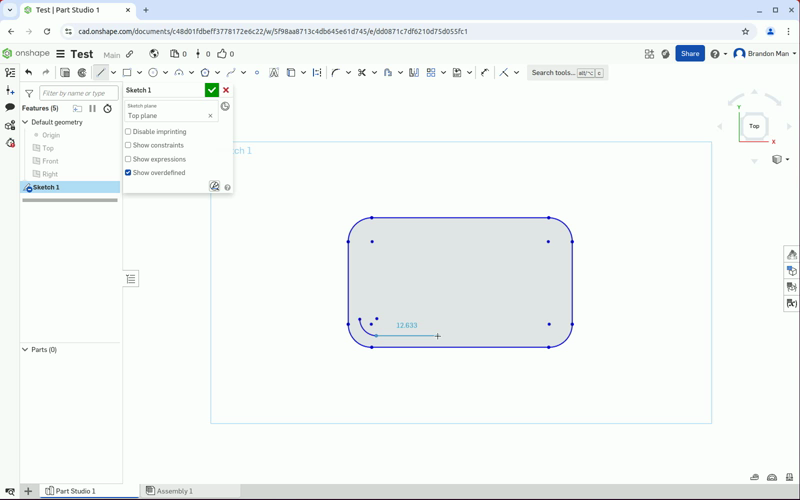
key(esc)
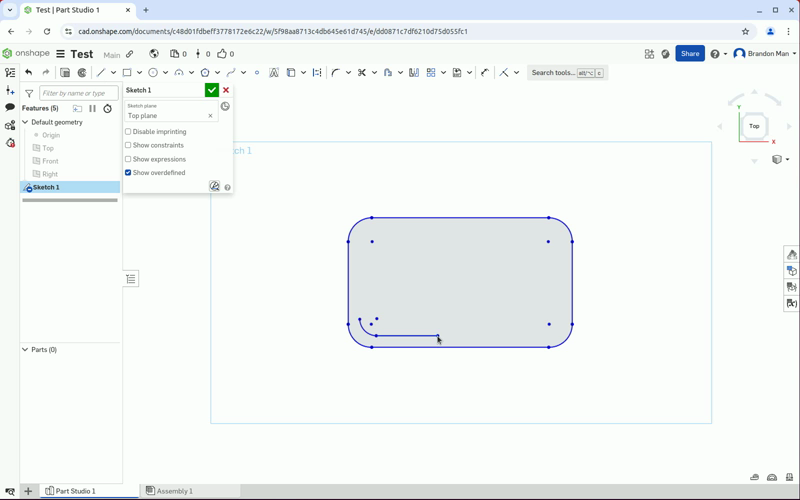
key(a)
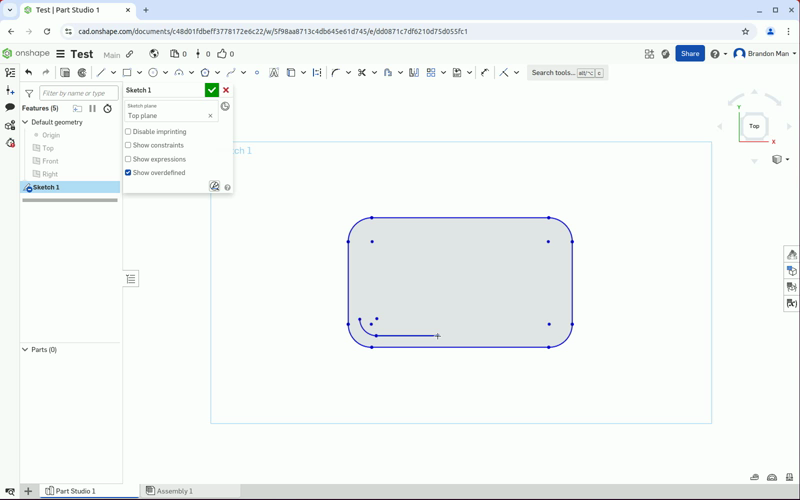
mouse_move(437, 335)
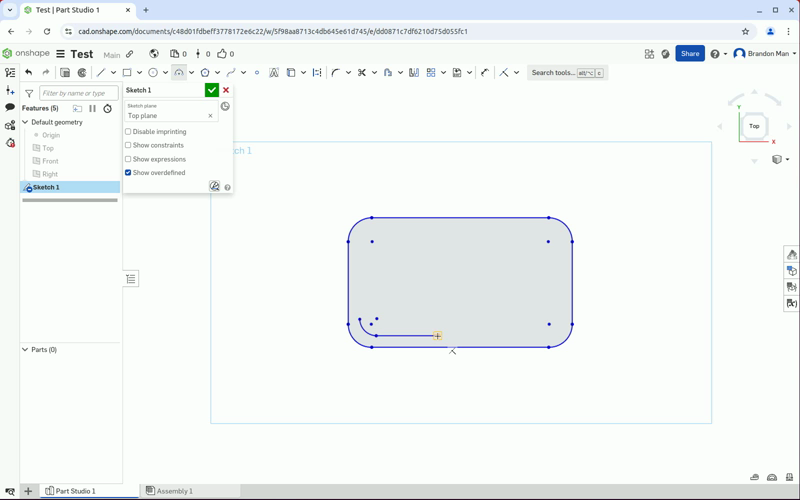
click(437, 335)
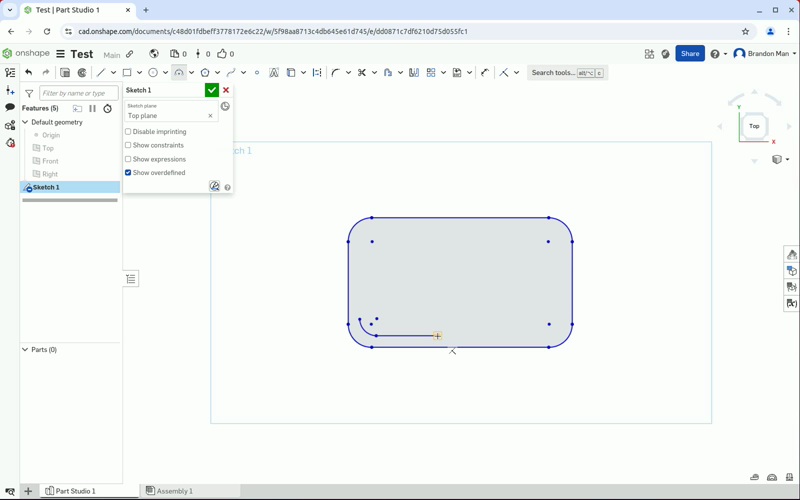
key_down(shift)
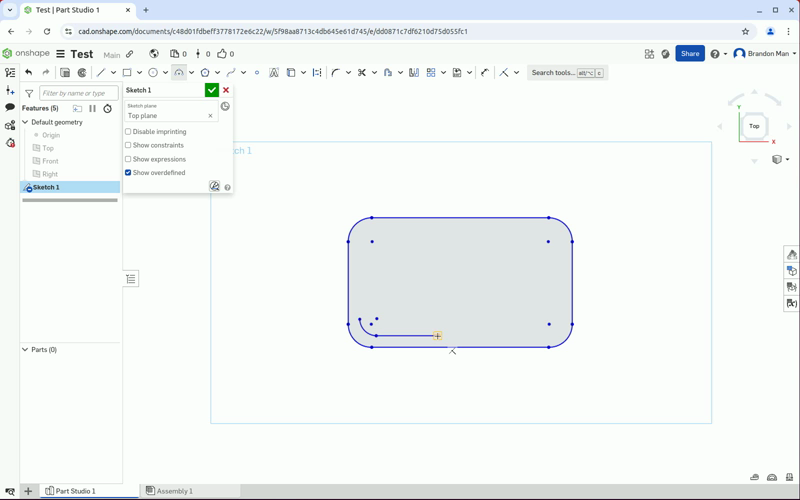
mouse_move(454, 319)
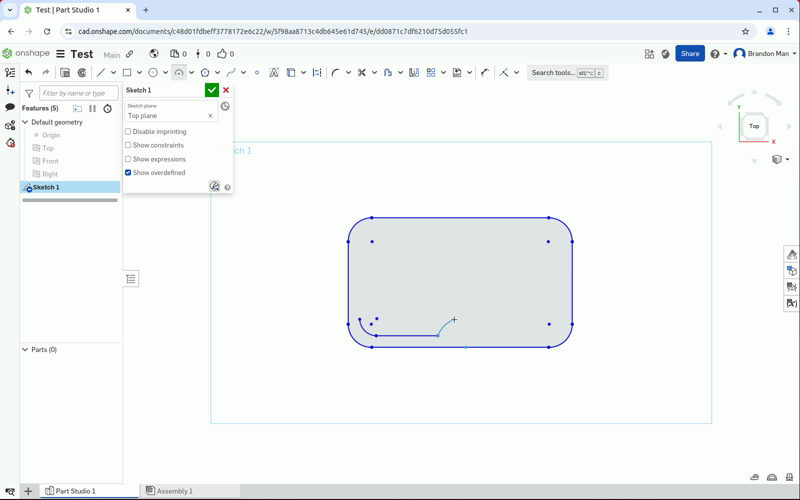
click(454, 319)
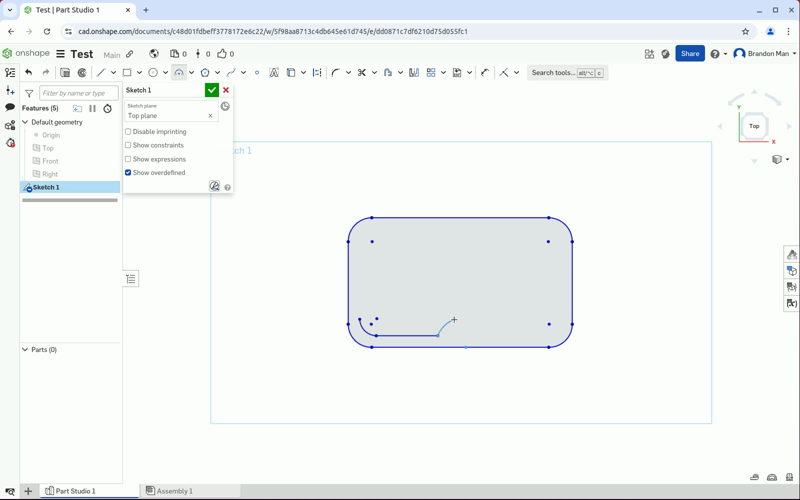
mouse_move(449, 330)
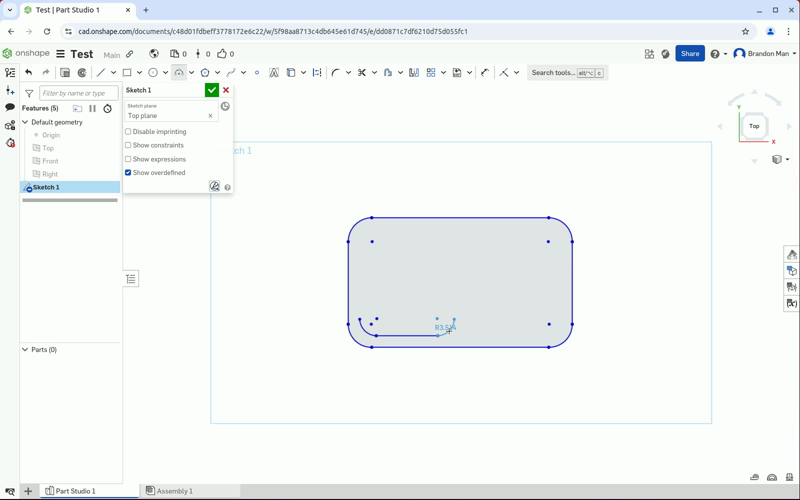
click(449, 330)
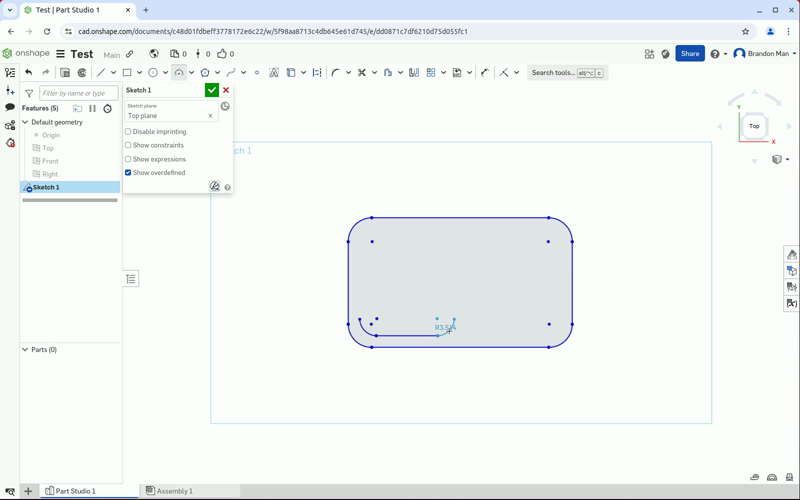
key_up(shift)
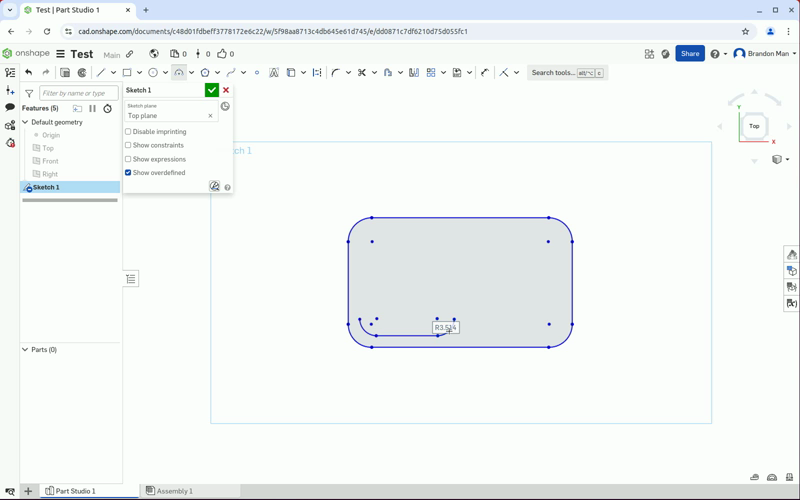
key(esc)
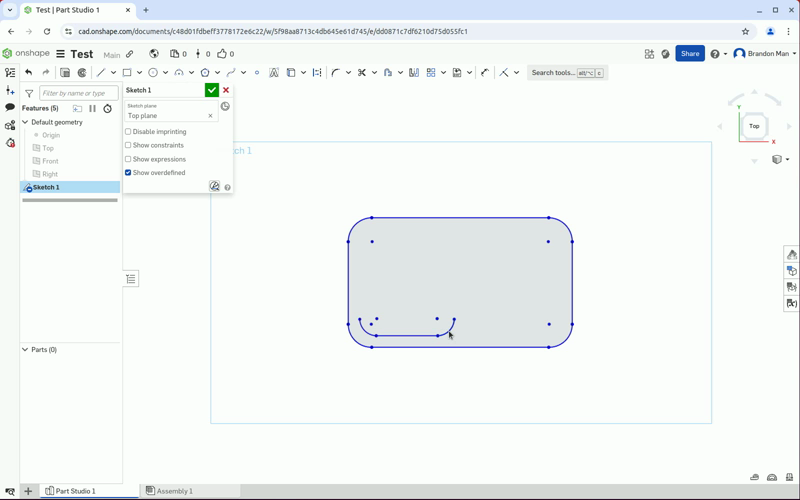
key(l)
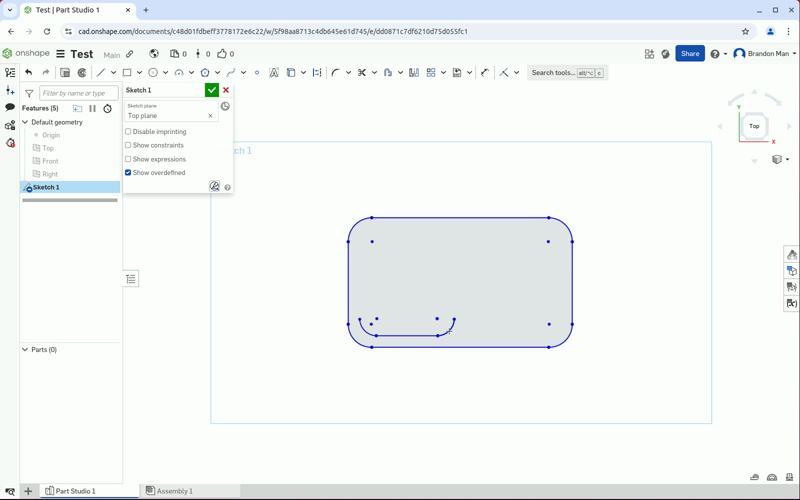
mouse_move(454, 319)
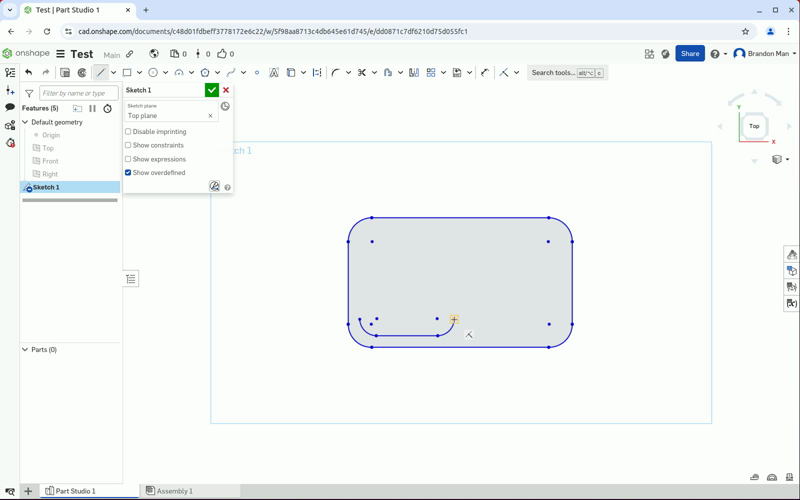
click(454, 319)
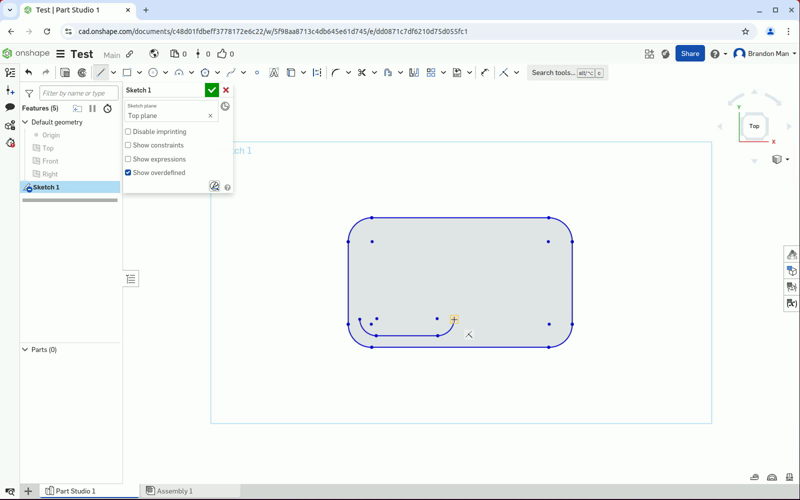
key_down(shift)
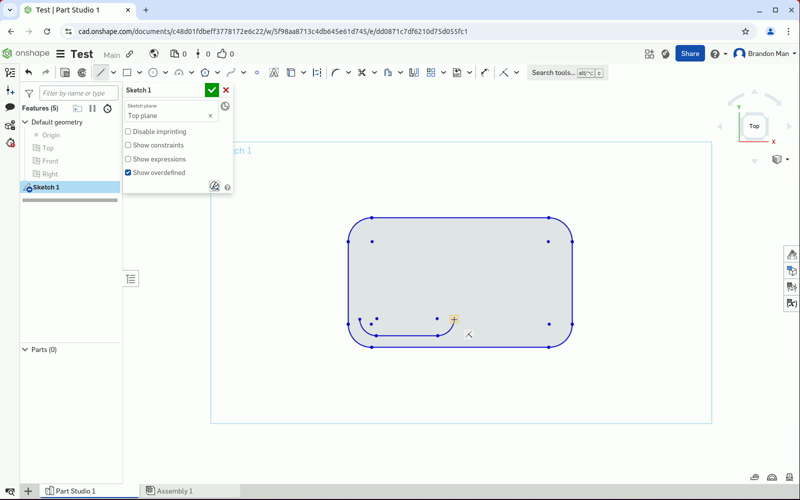
mouse_move(454, 246)
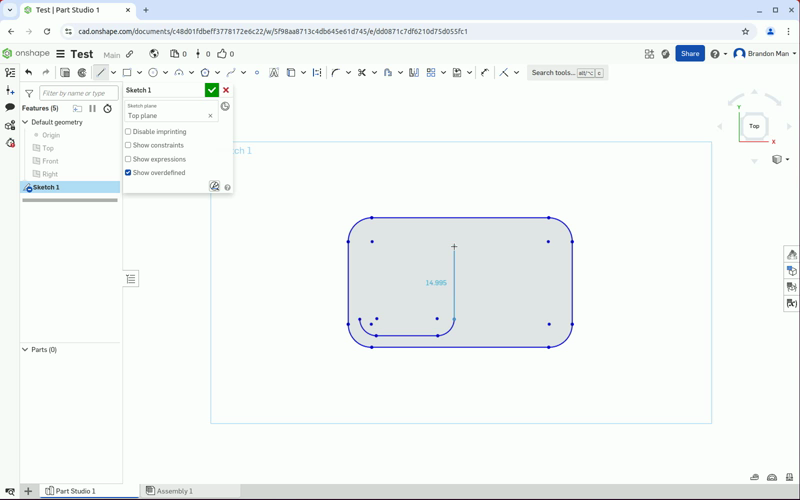
click(454, 246)
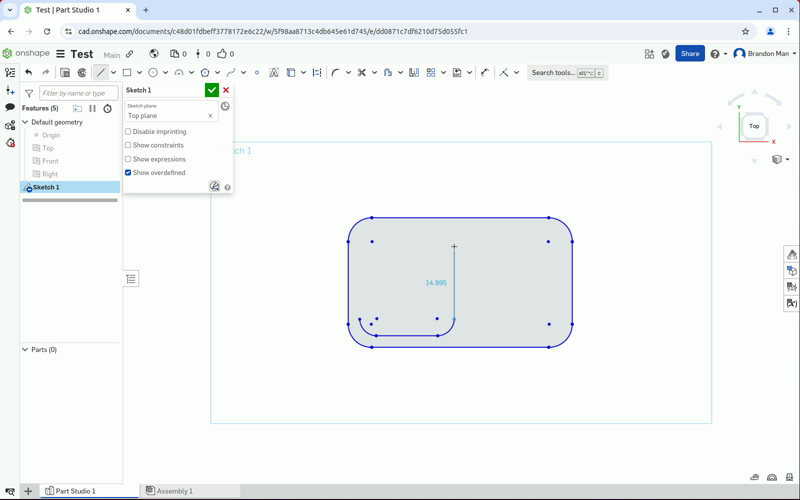
key_up(shift)
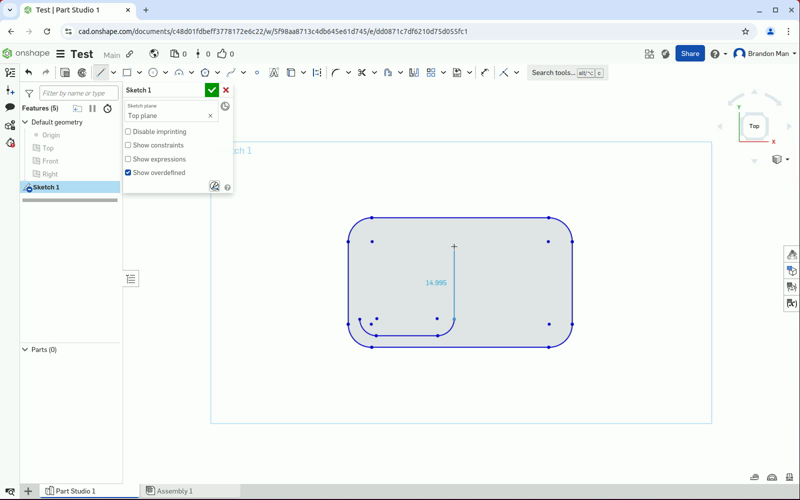
key(esc)
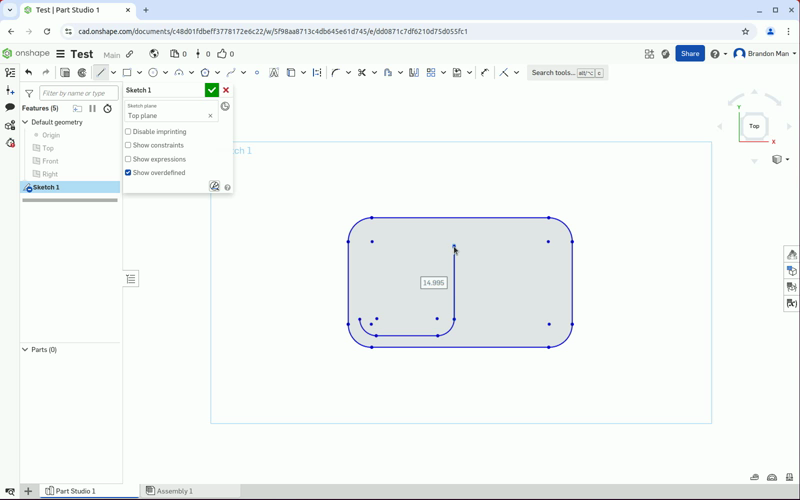
key(a)
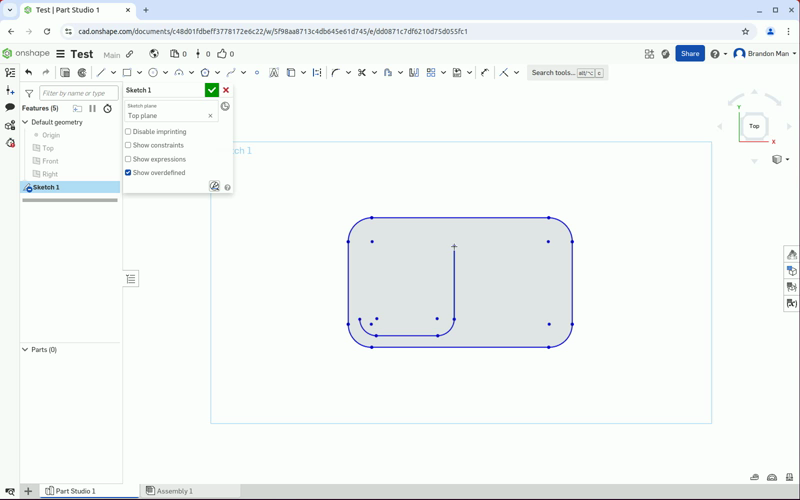
mouse_move(454, 246)
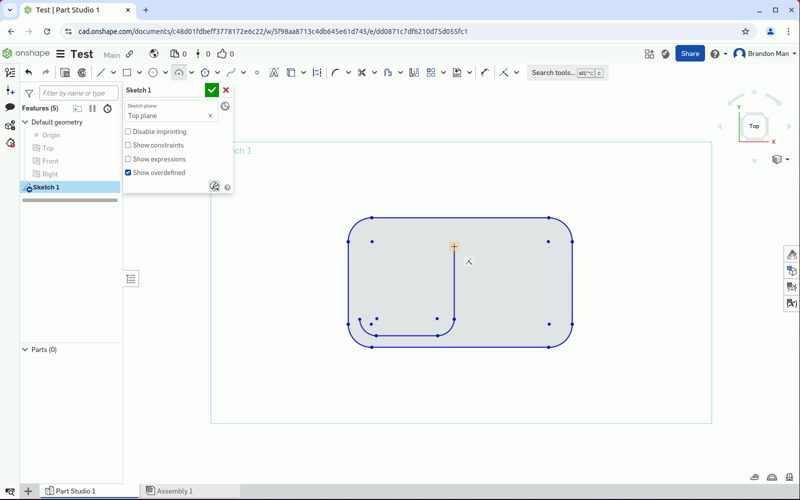
click(454, 246)
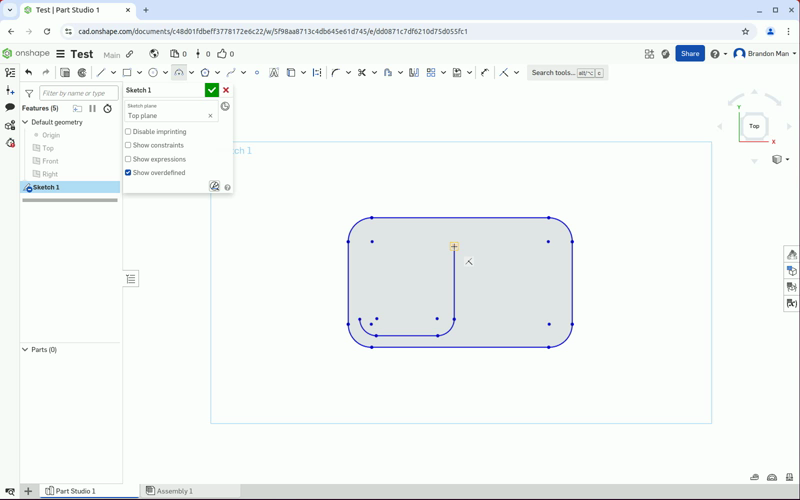
key_down(shift)
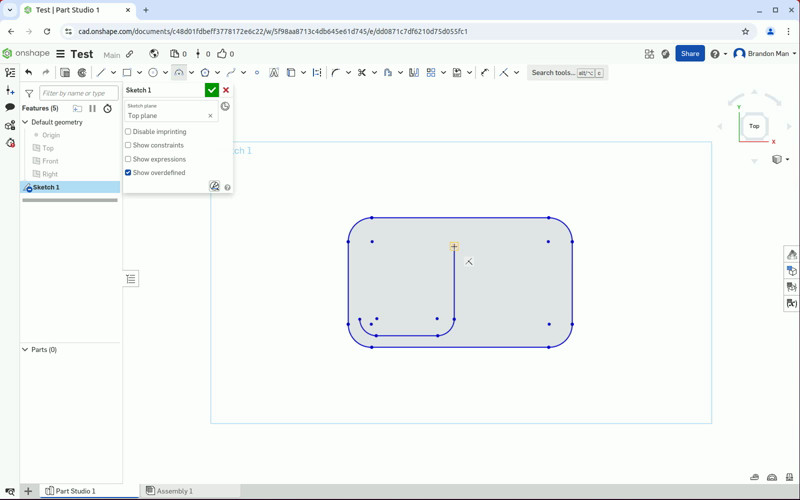
mouse_move(437, 229)
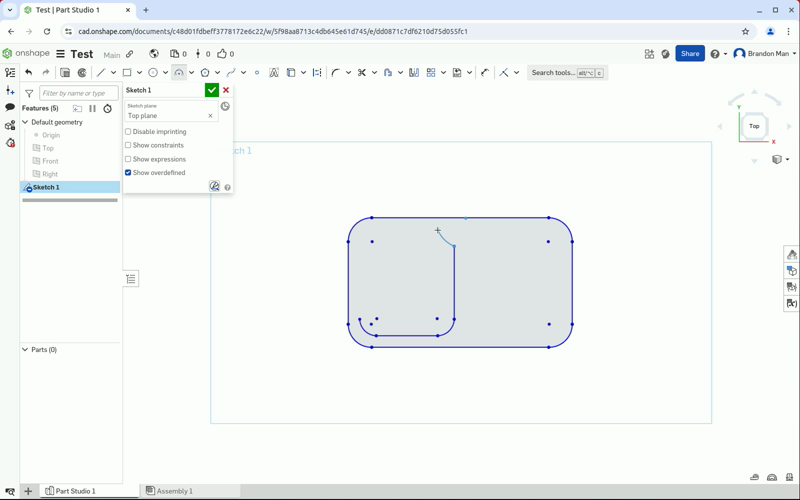
click(437, 229)
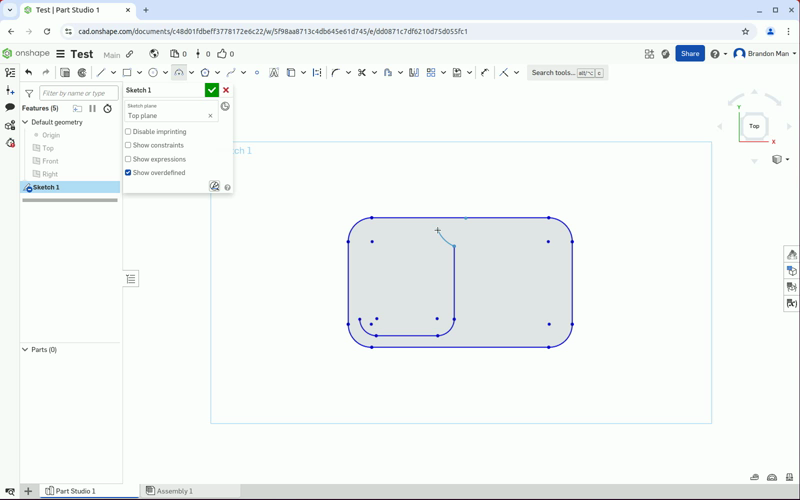
mouse_move(449, 234)
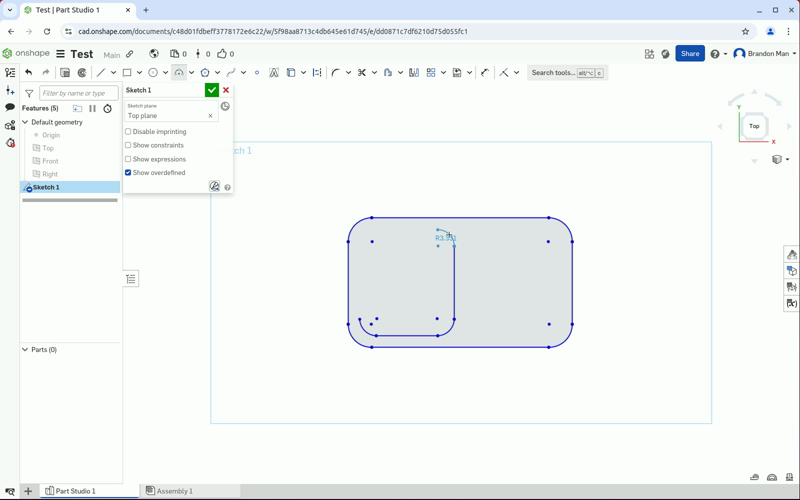
click(449, 234)
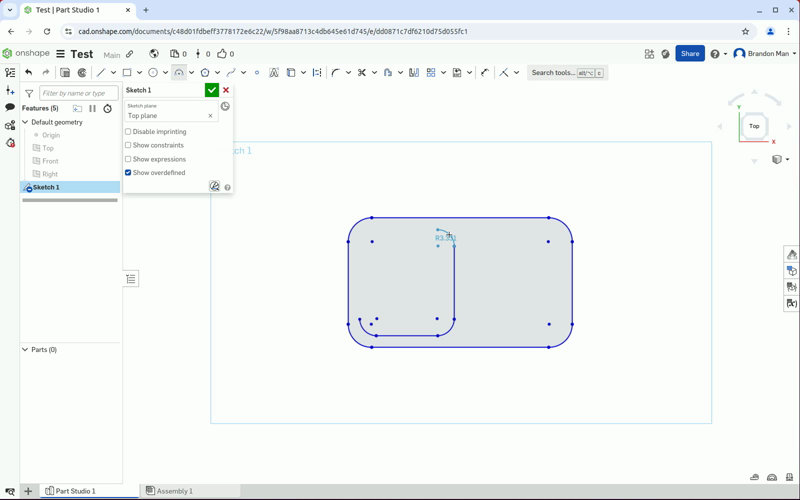
key_up(shift)
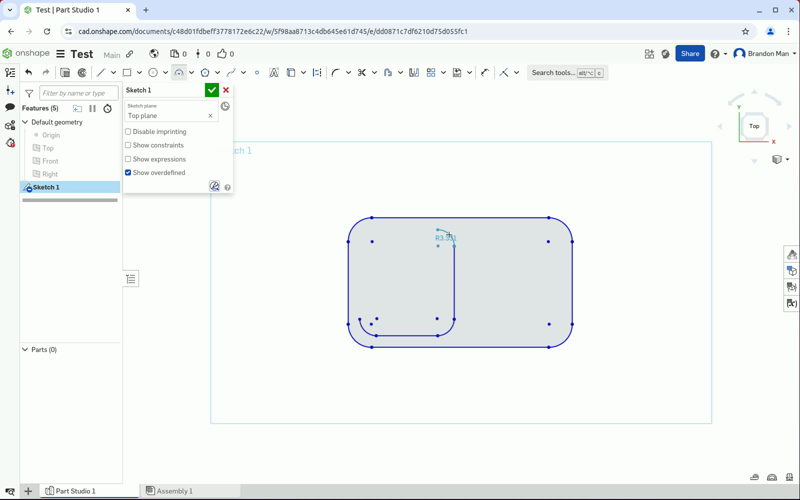
key(esc)
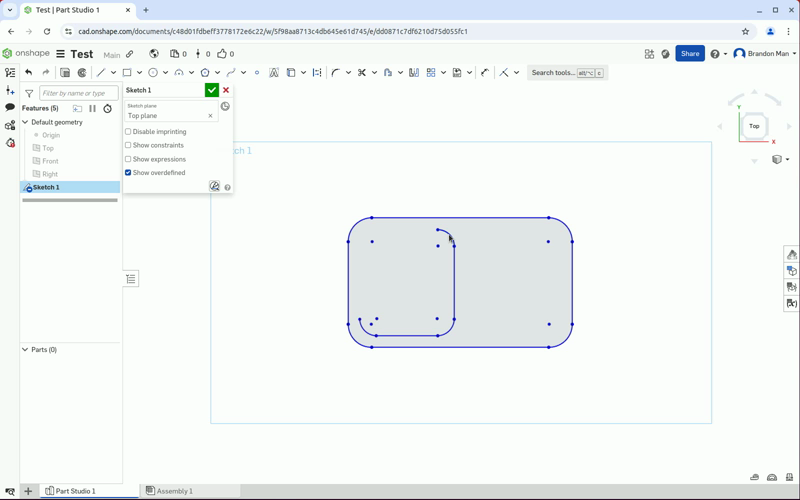
key(l)
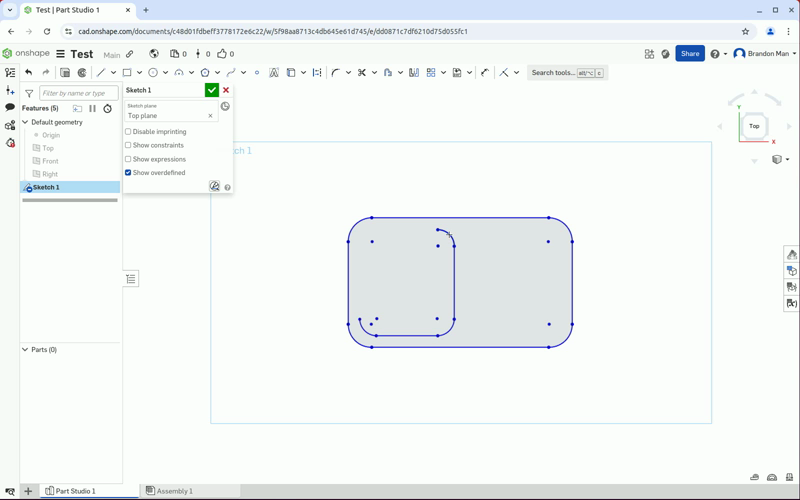
mouse_move(437, 229)
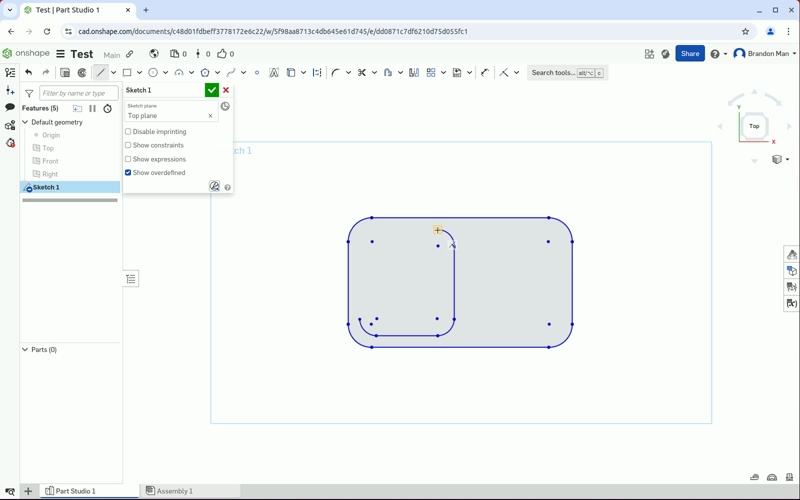
click(437, 229)
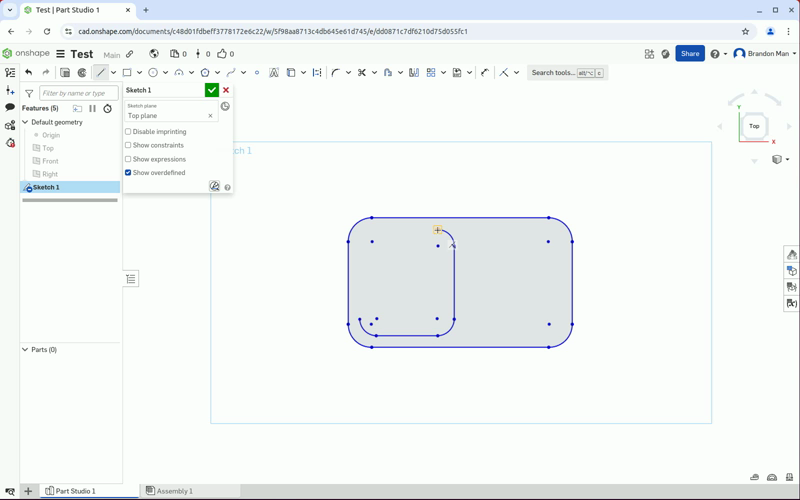
key_down(shift)
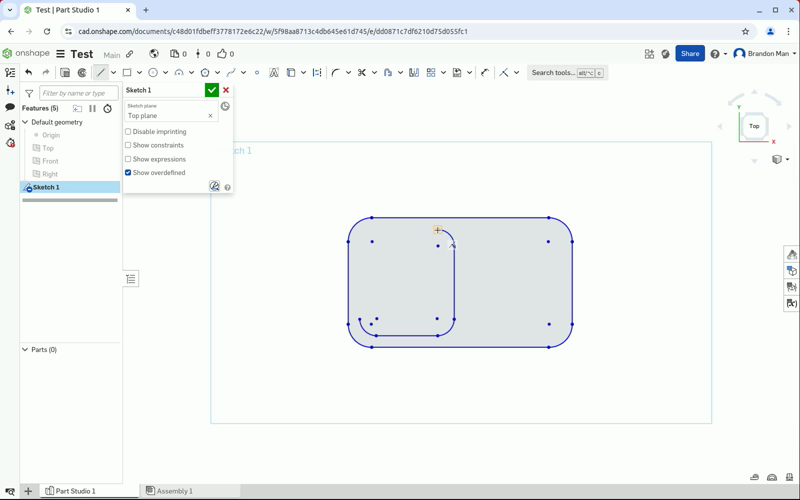
mouse_move(376, 229)
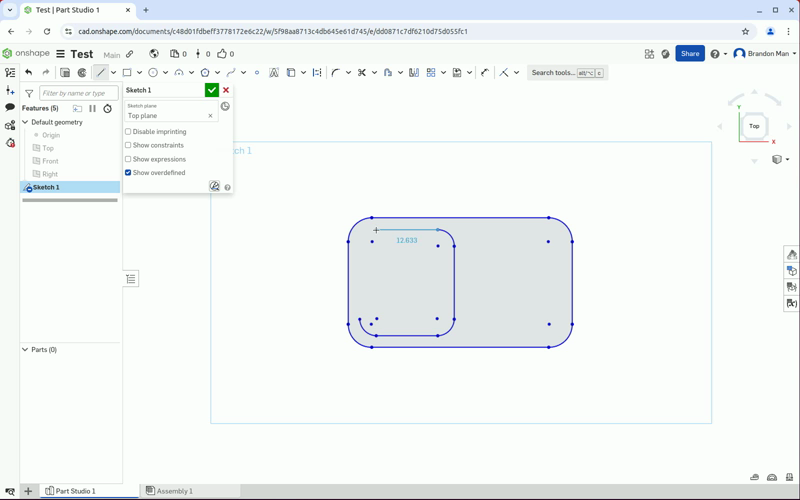
click(376, 229)
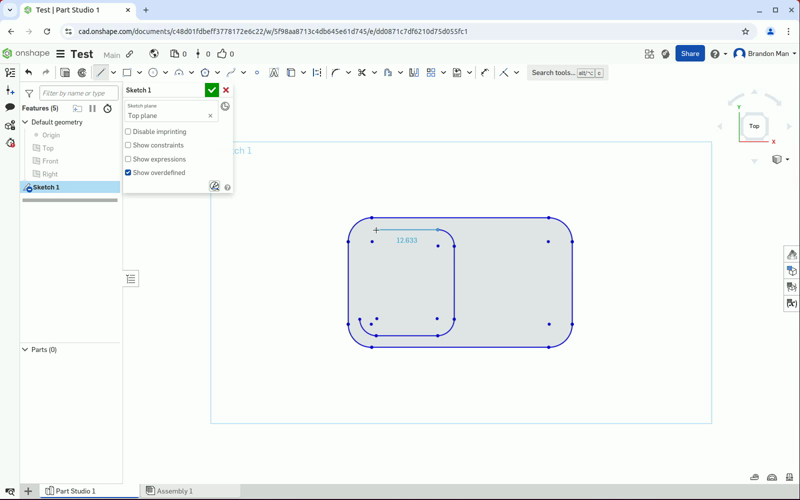
key_up(shift)
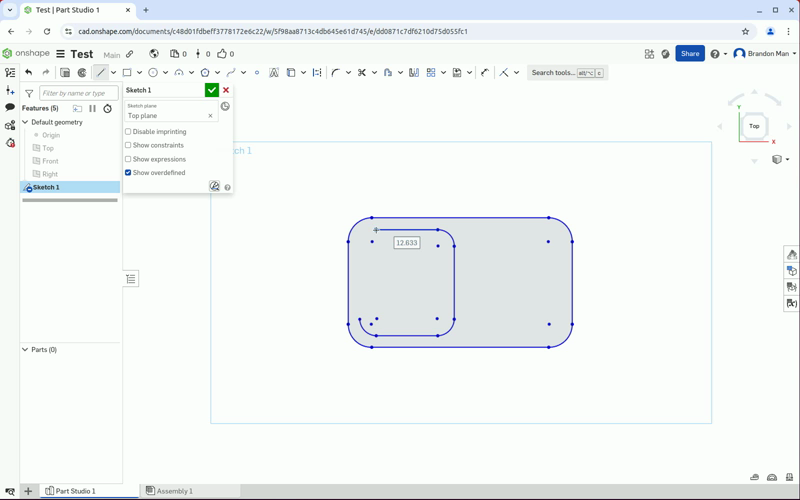
key(esc)
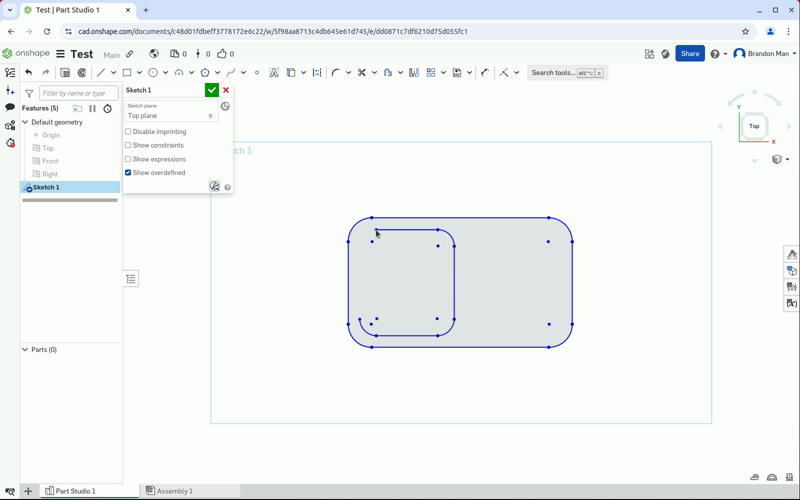
key(a)
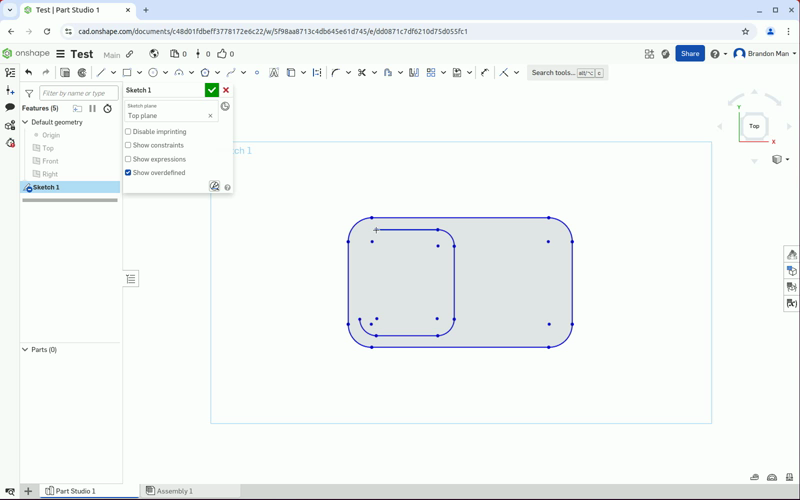
mouse_move(376, 229)
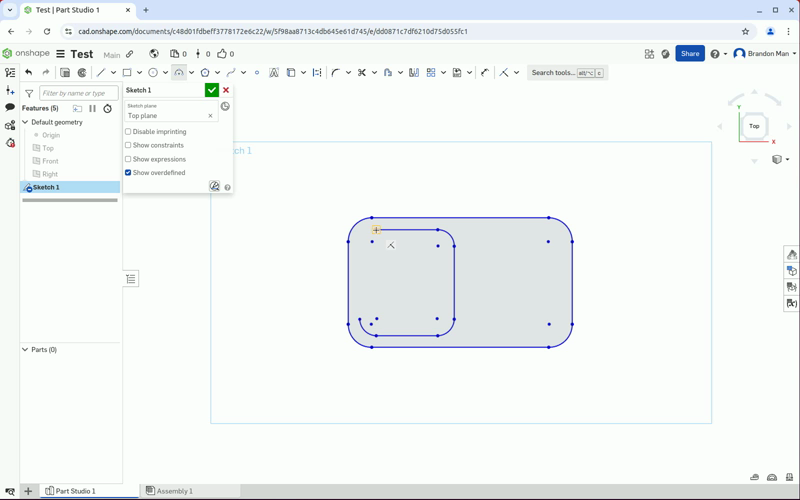
click(376, 229)
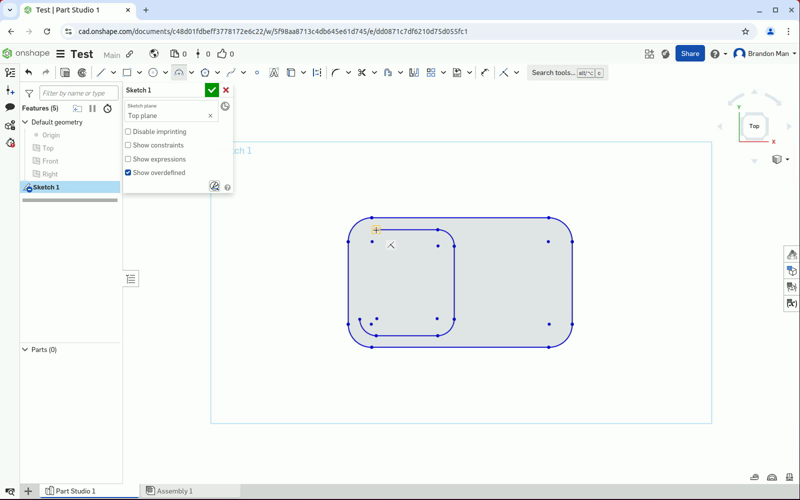
key_down(shift)
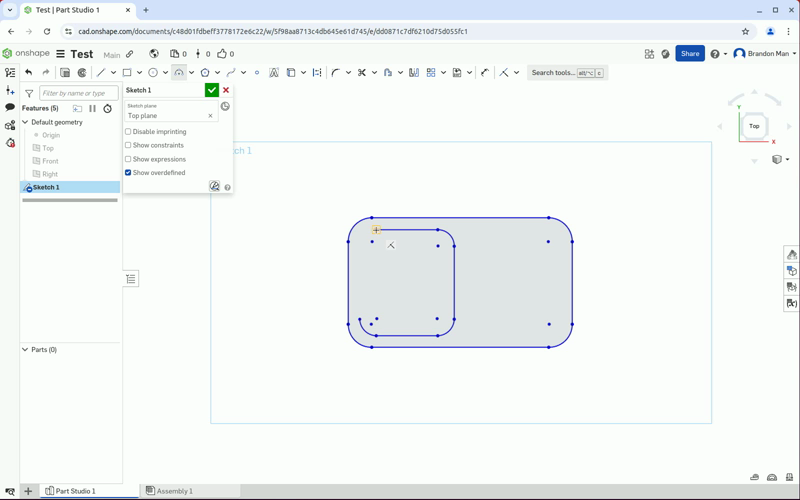
mouse_move(359, 246)
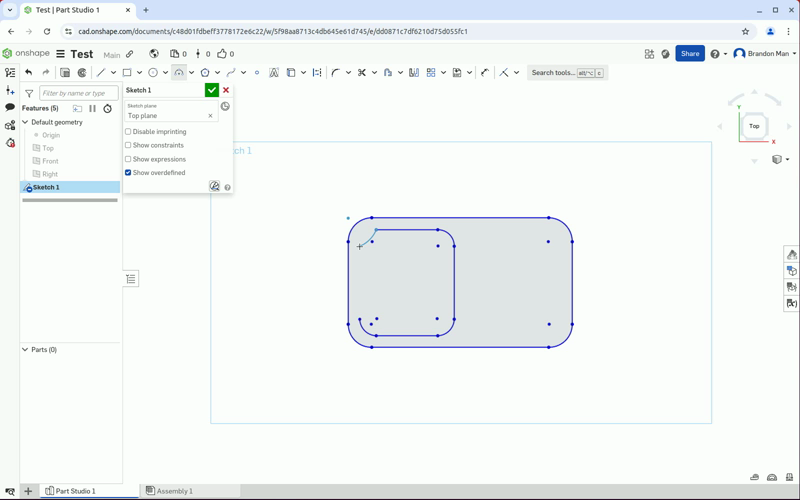
click(359, 246)
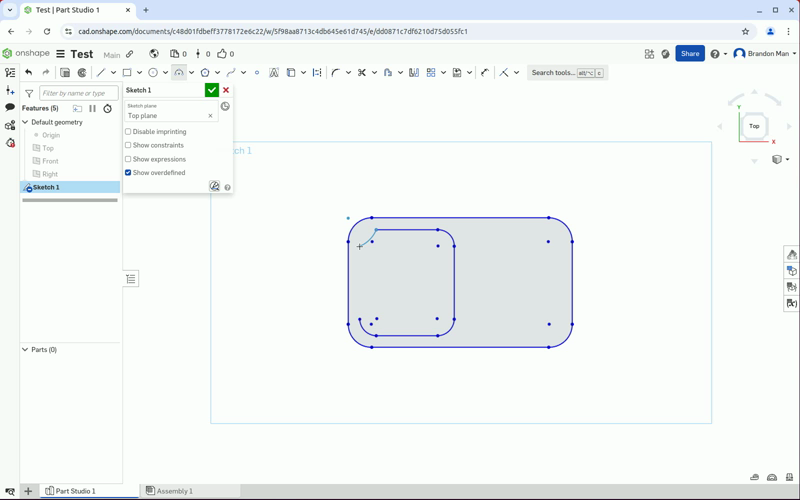
mouse_move(364, 234)
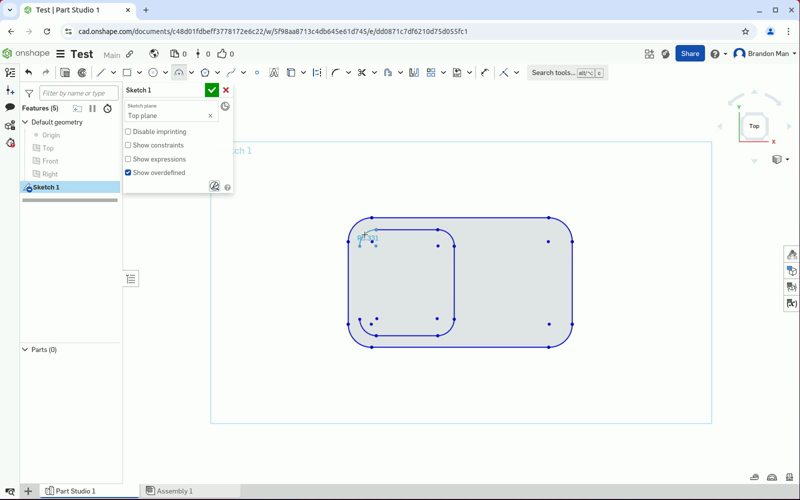
click(364, 234)
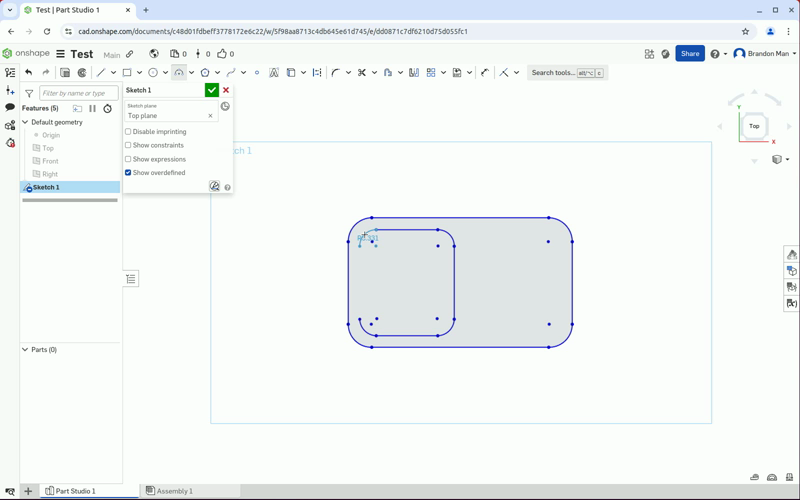
key_up(shift)
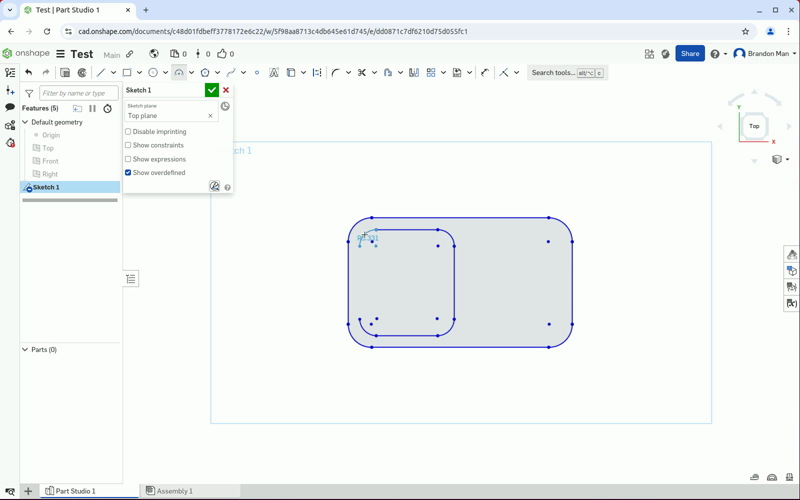
key(esc)
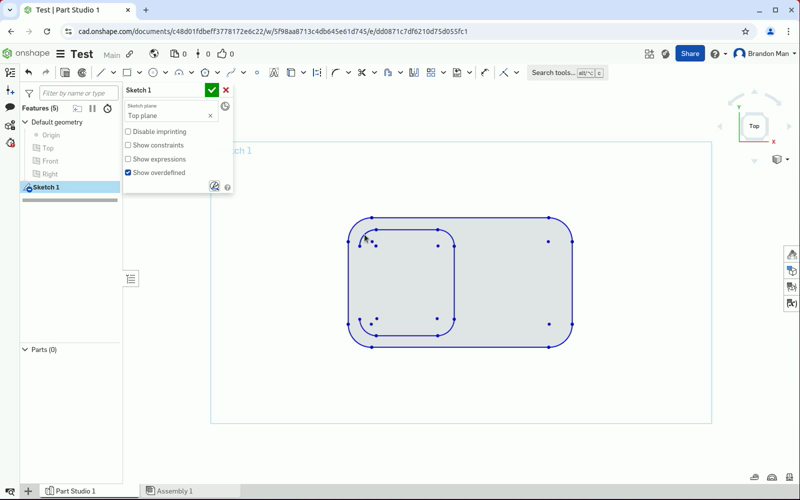
key(l)
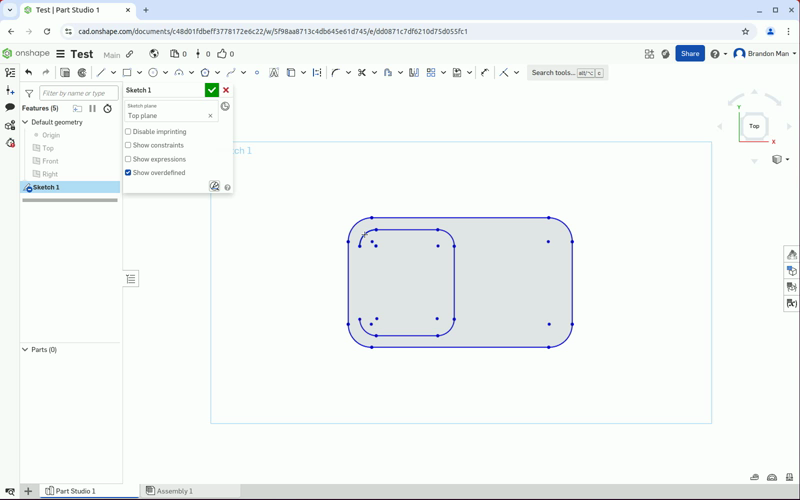
mouse_move(359, 246)
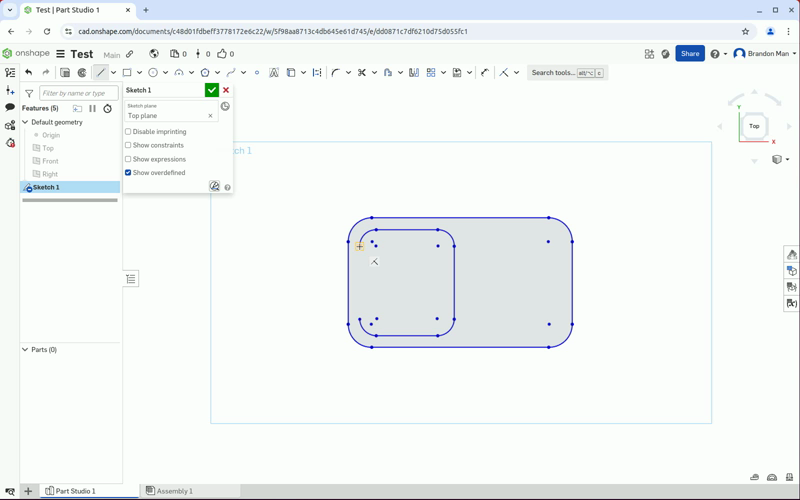
click(359, 246)
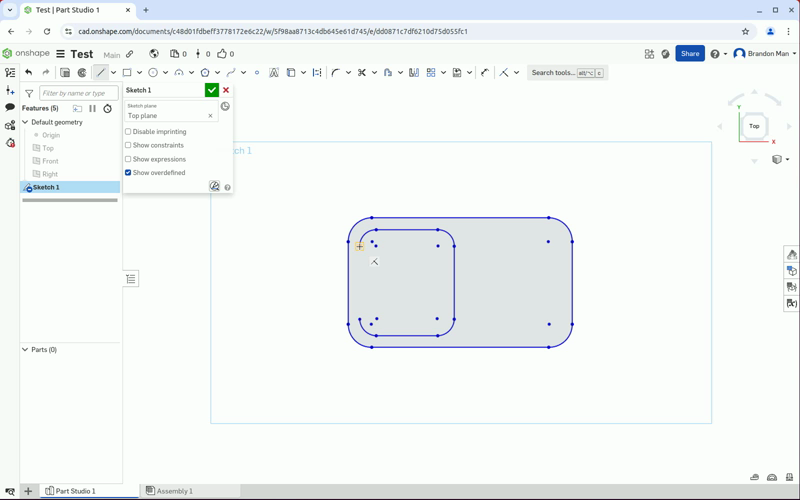
key_down(shift)
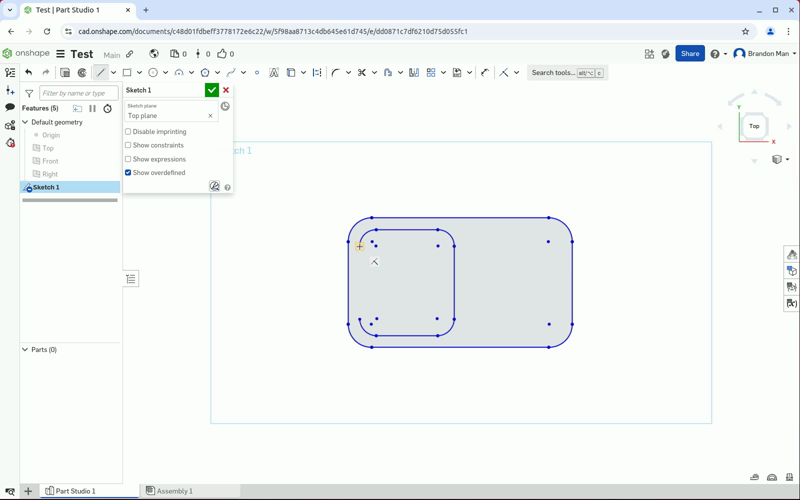
mouse_move(359, 319)
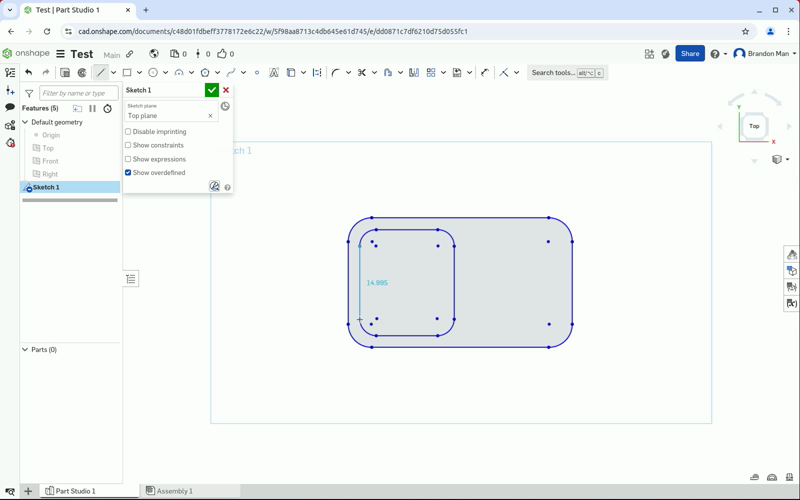
key_up(shift)
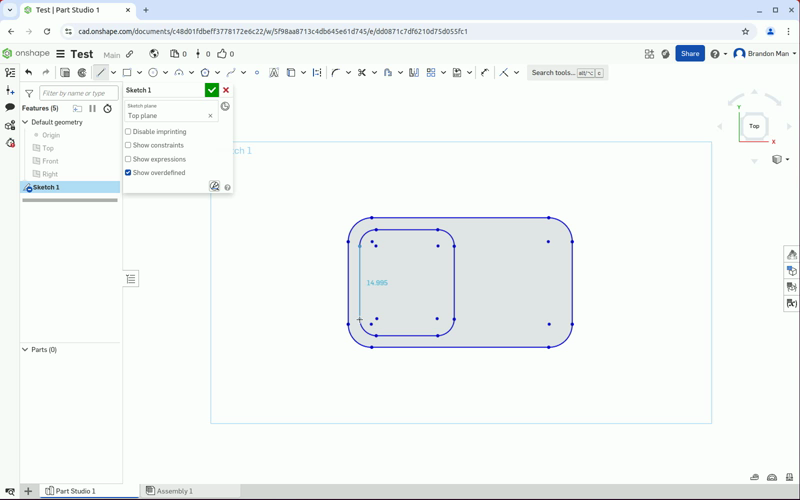
click(359, 319)
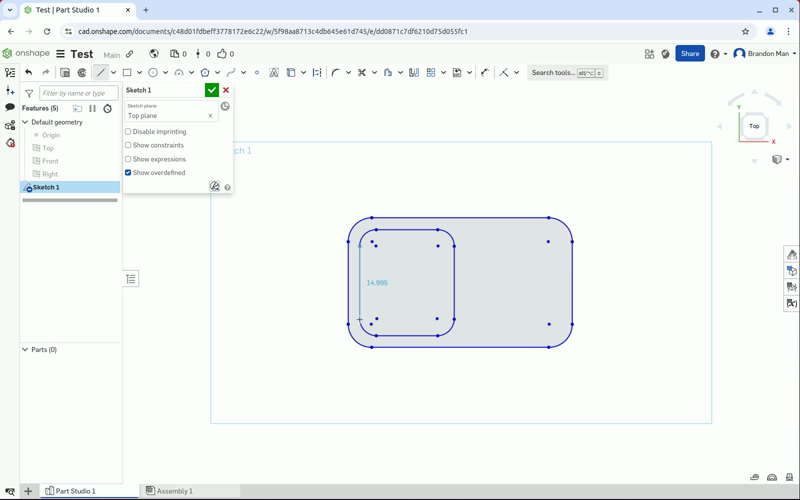
key(esc)
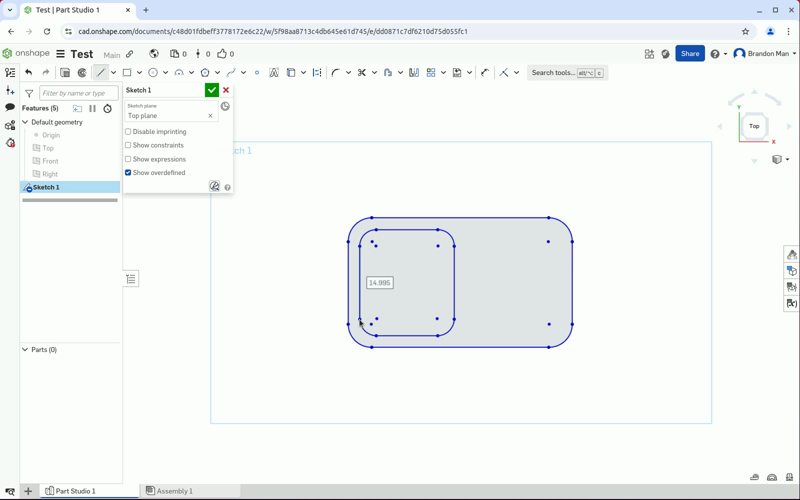
key(a)
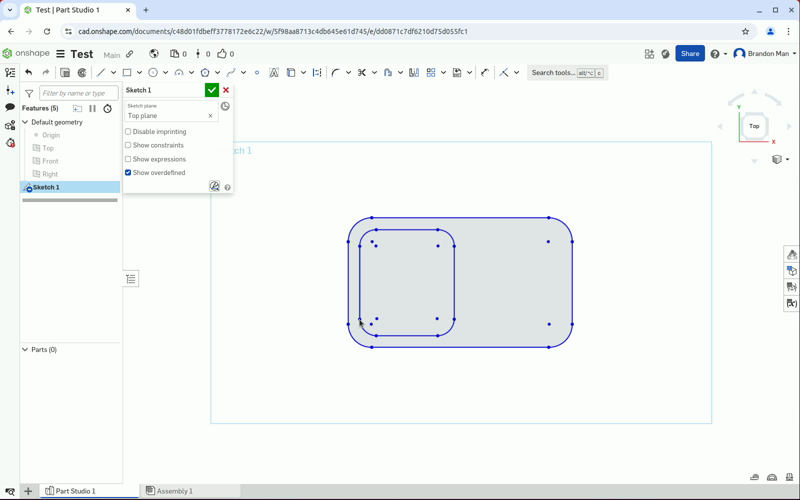
key_down(shift)
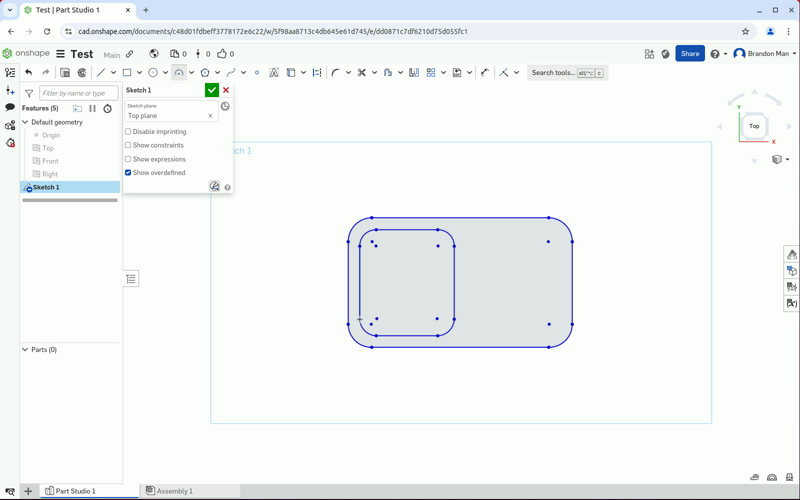
mouse_move(466, 319)
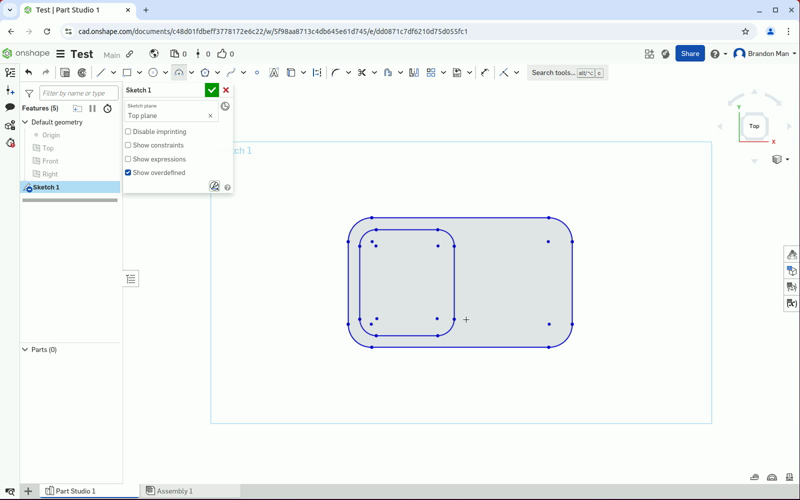
click(466, 319)
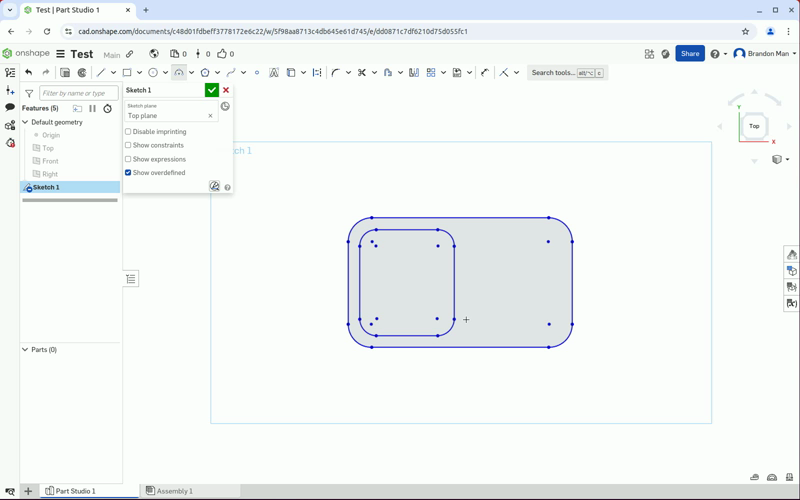
key_up(shift)
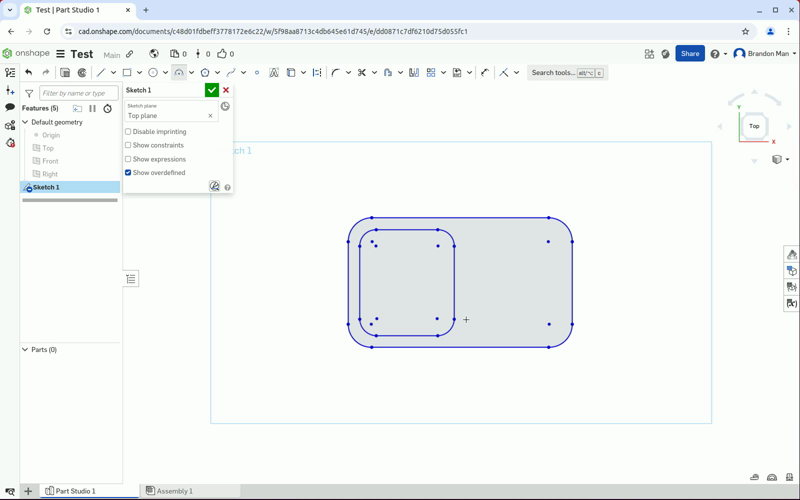
key_down(shift)
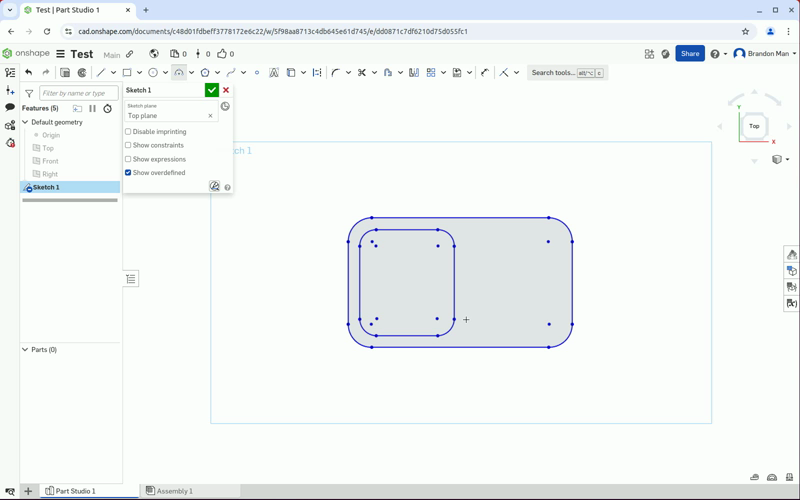
mouse_move(482, 335)
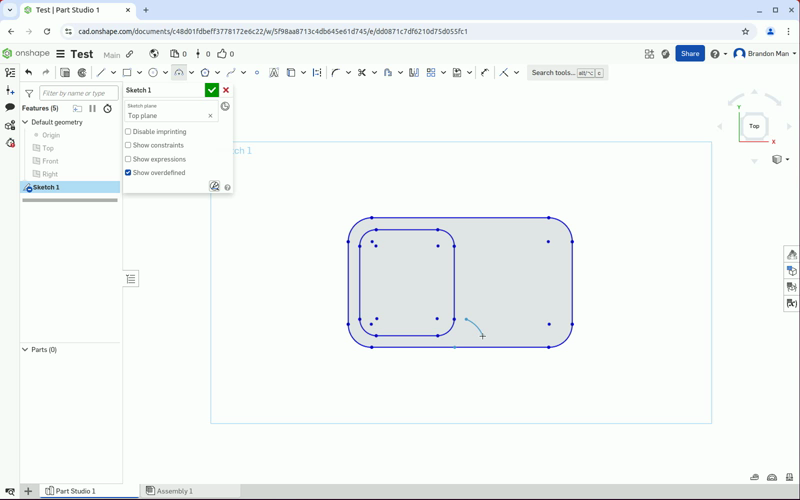
click(482, 335)
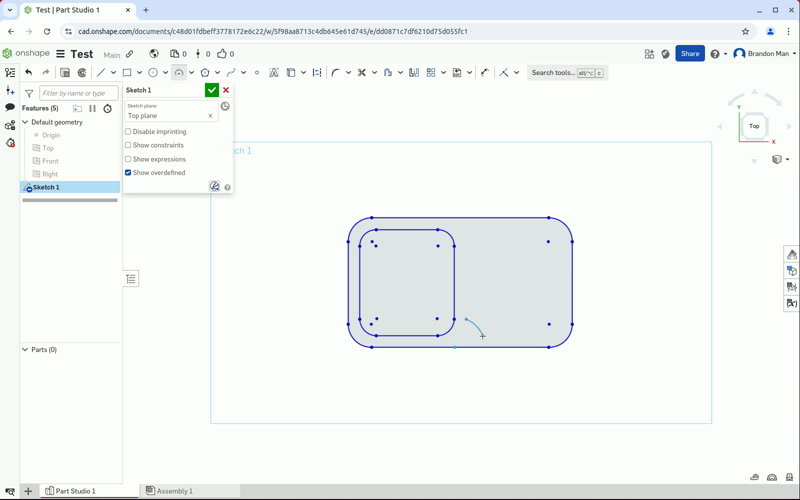
mouse_move(470, 330)
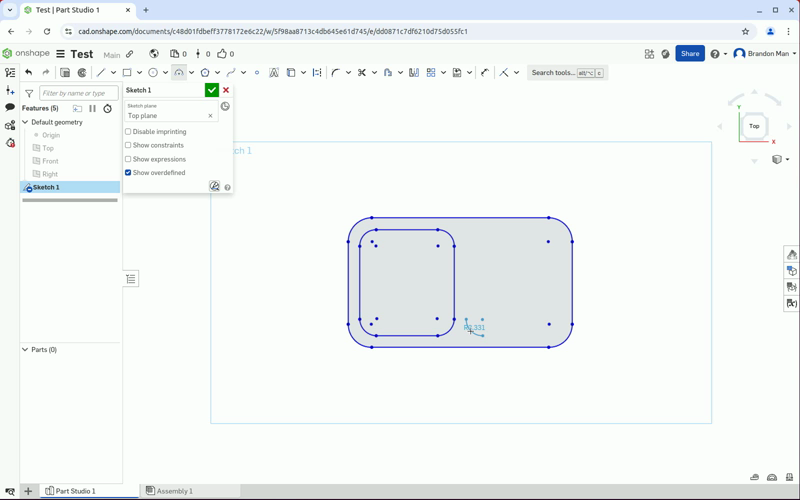
click(470, 330)
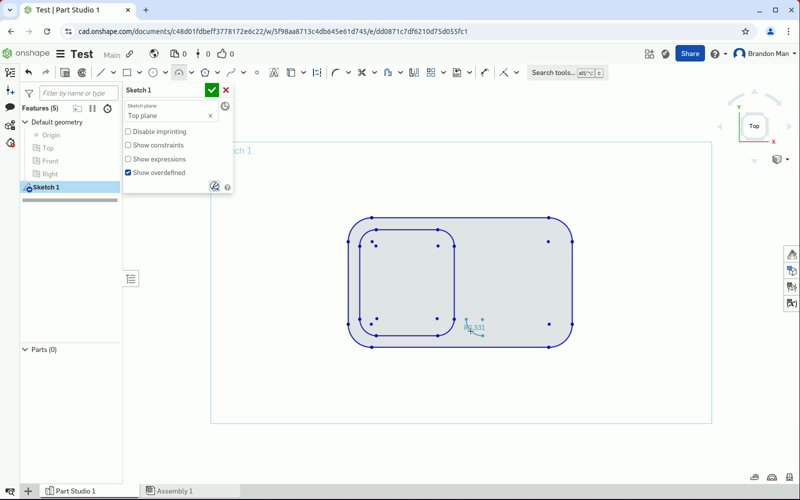
key_up(shift)
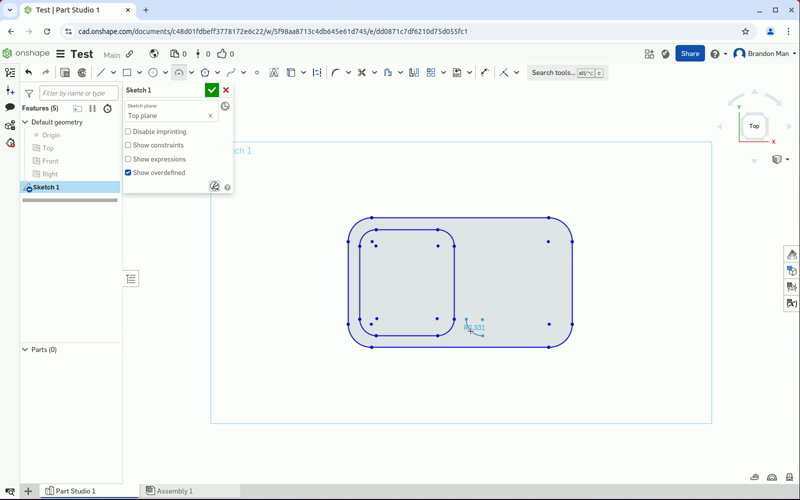
key(esc)
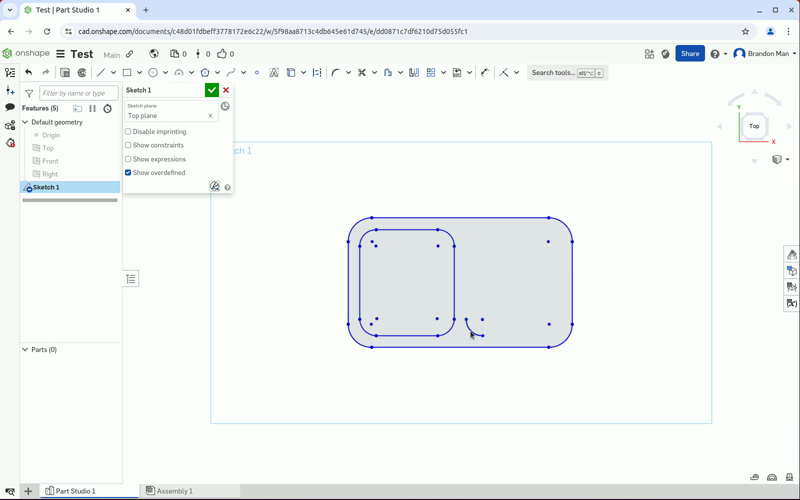
key(l)
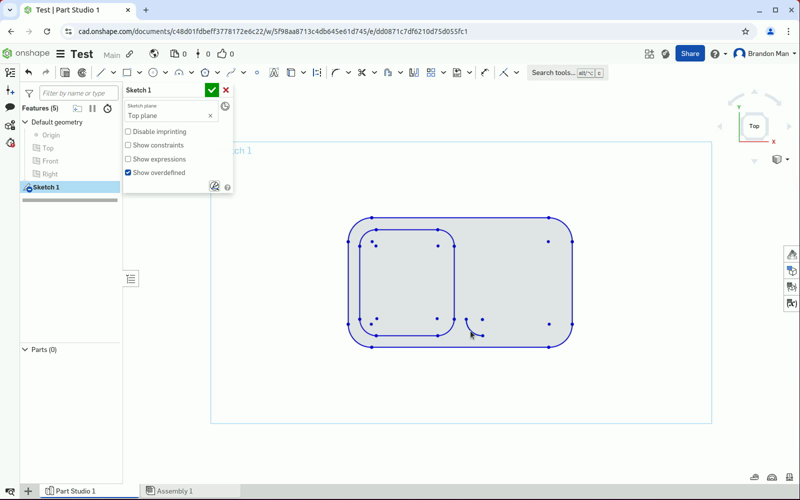
mouse_move(482, 335)
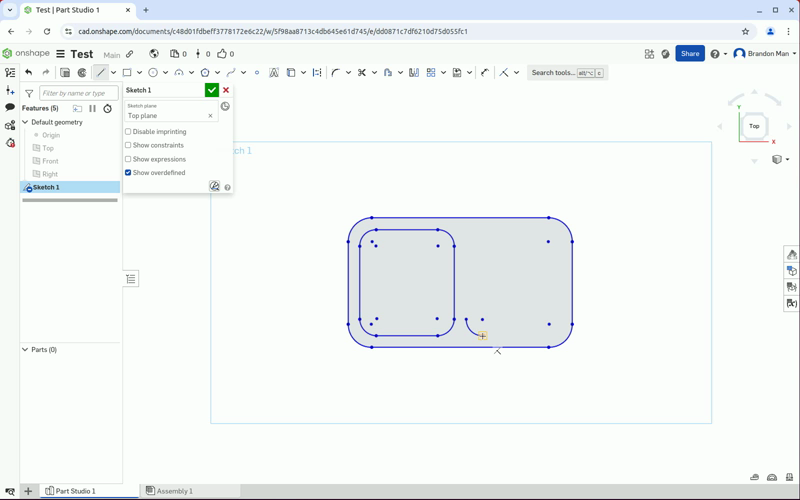
click(482, 335)
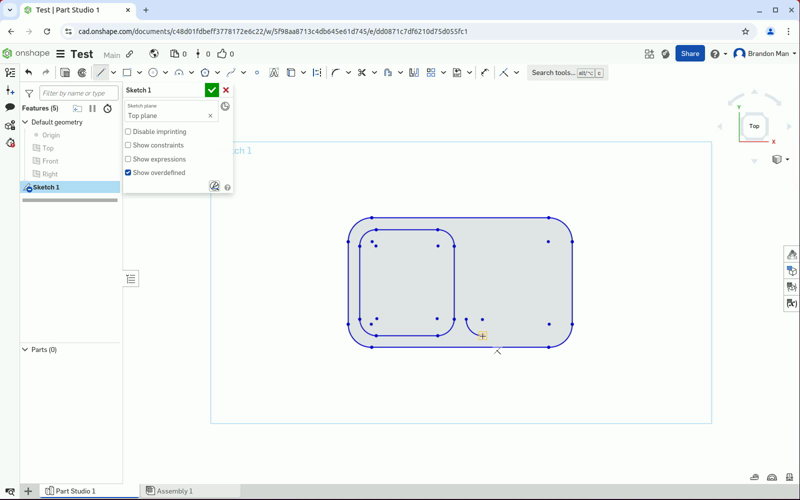
key_down(shift)
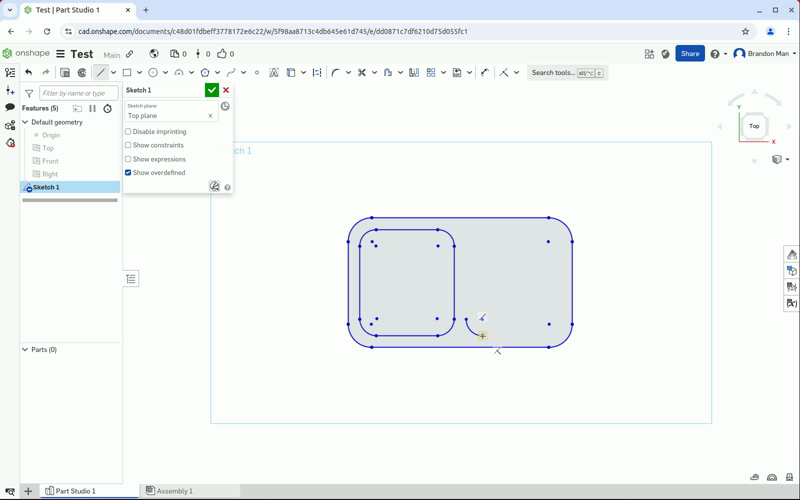
mouse_move(543, 335)
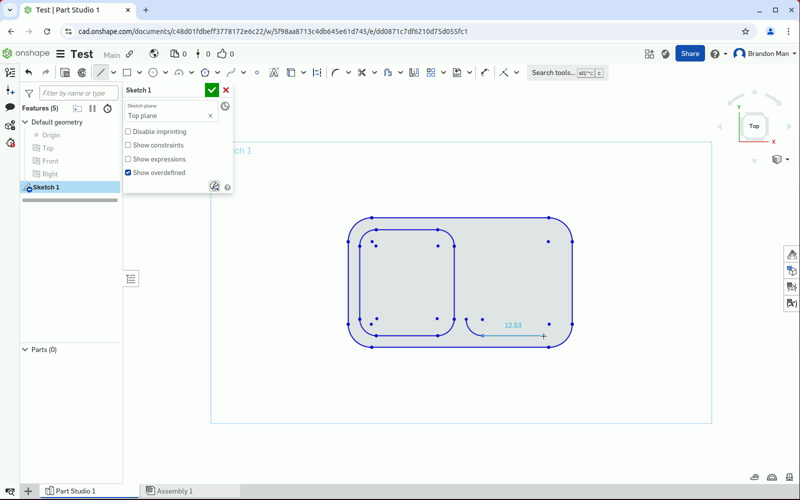
click(543, 335)
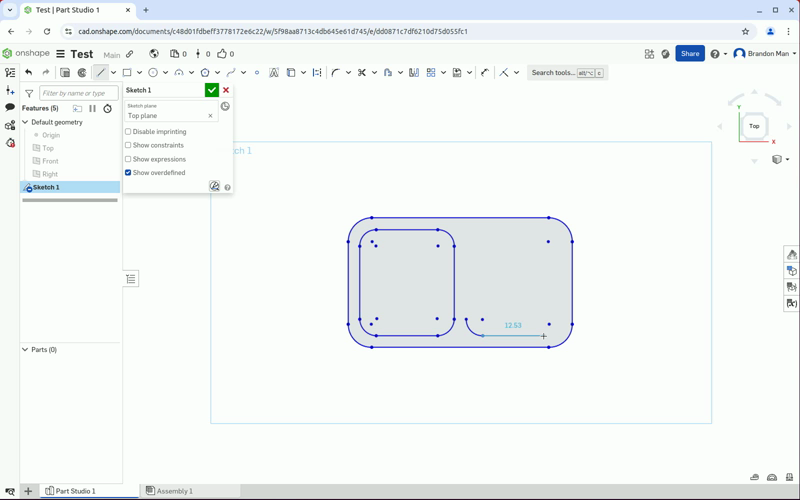
key_up(shift)
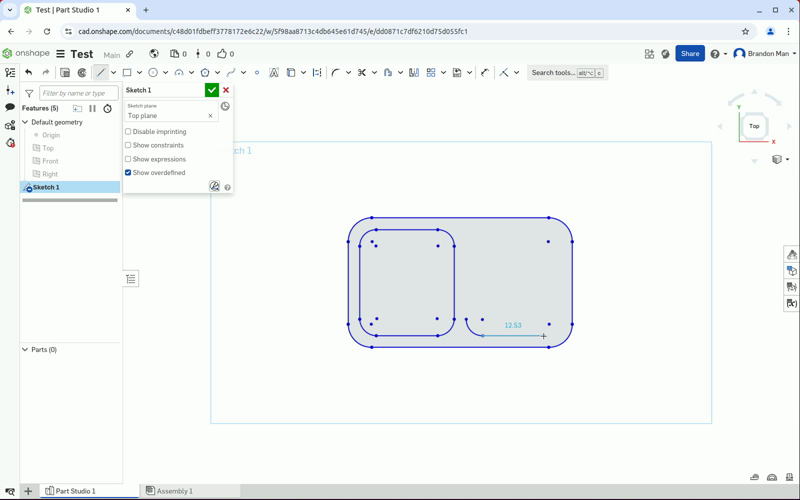
key(esc)
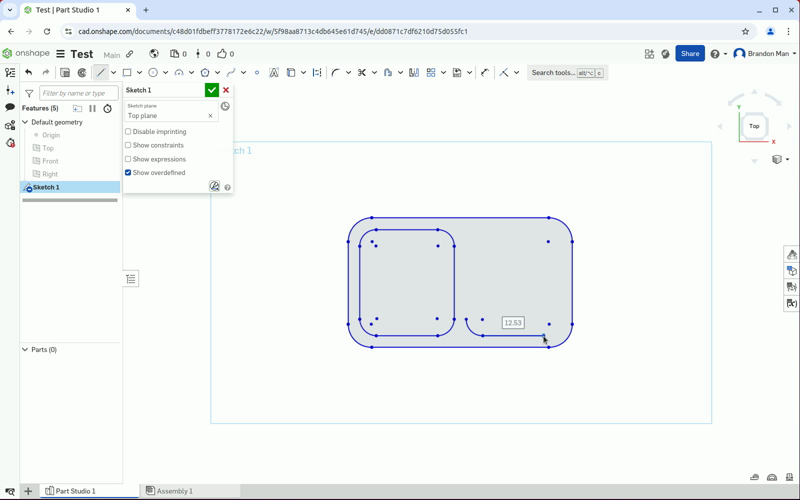
key(a)
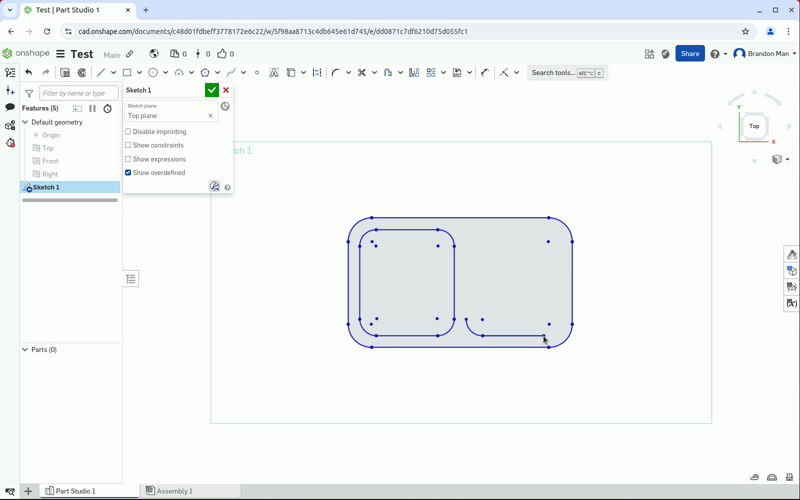
mouse_move(543, 335)
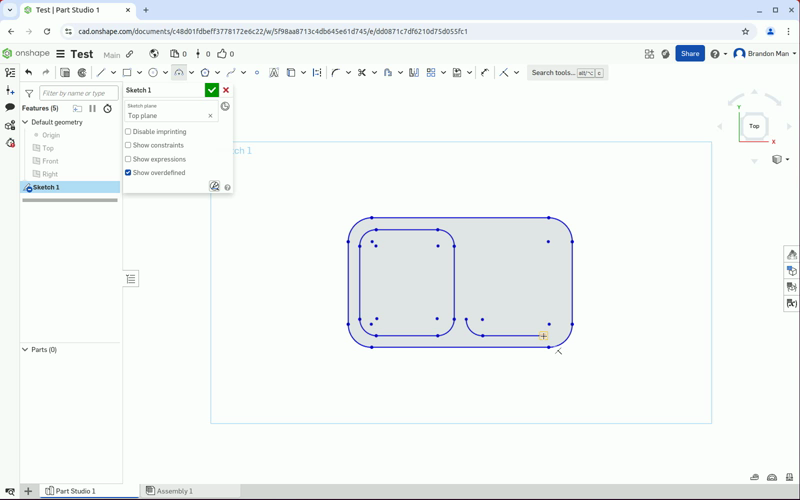
click(543, 335)
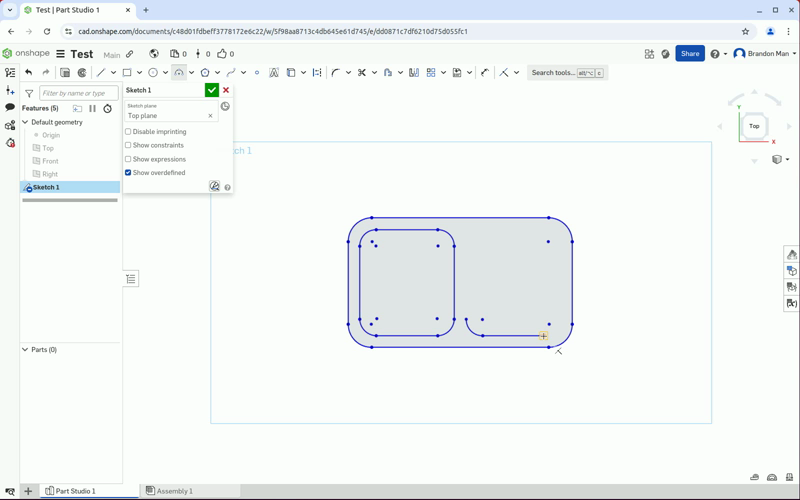
key_down(shift)
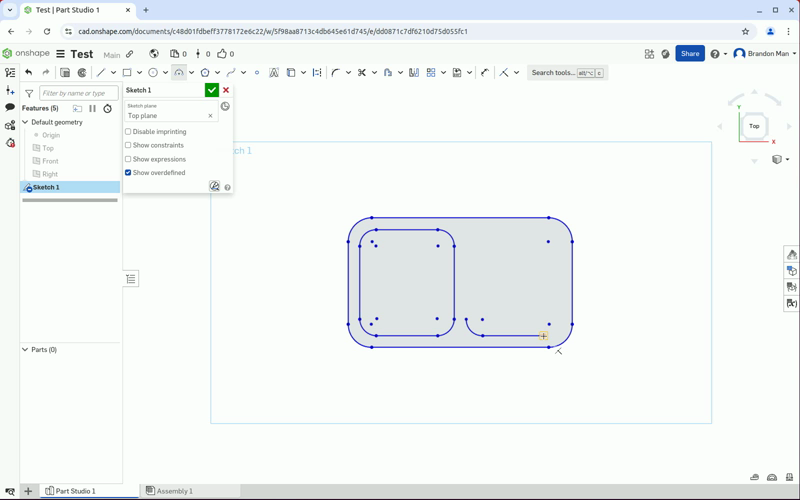
mouse_move(560, 319)
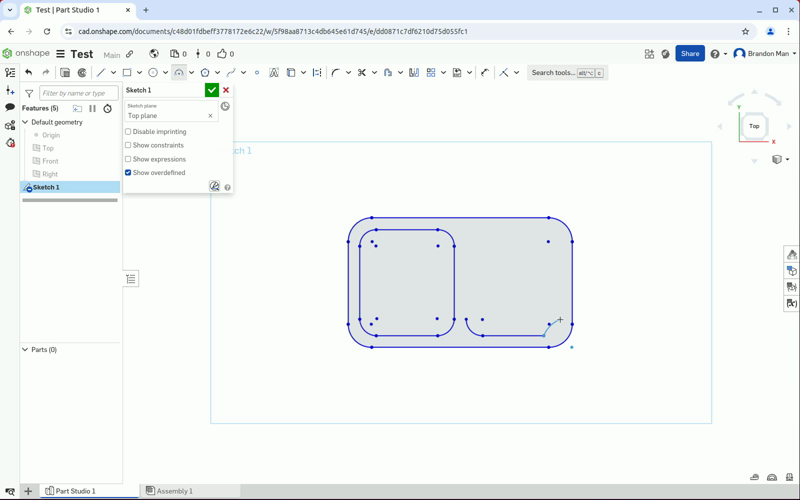
click(560, 319)
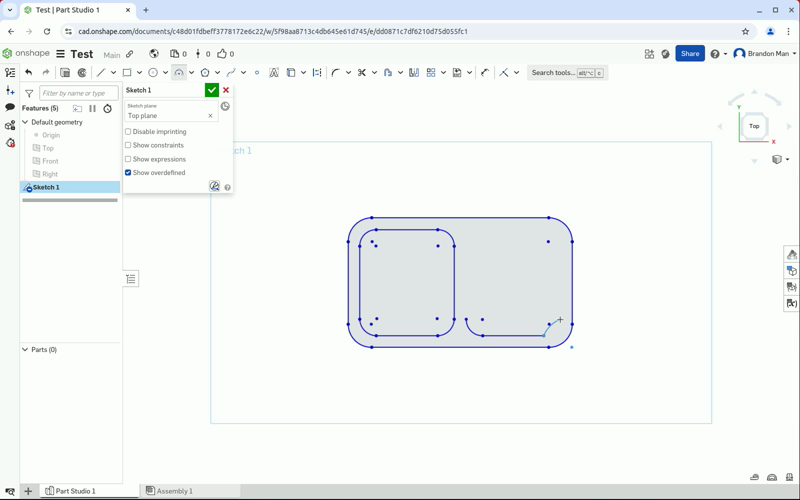
mouse_move(555, 330)
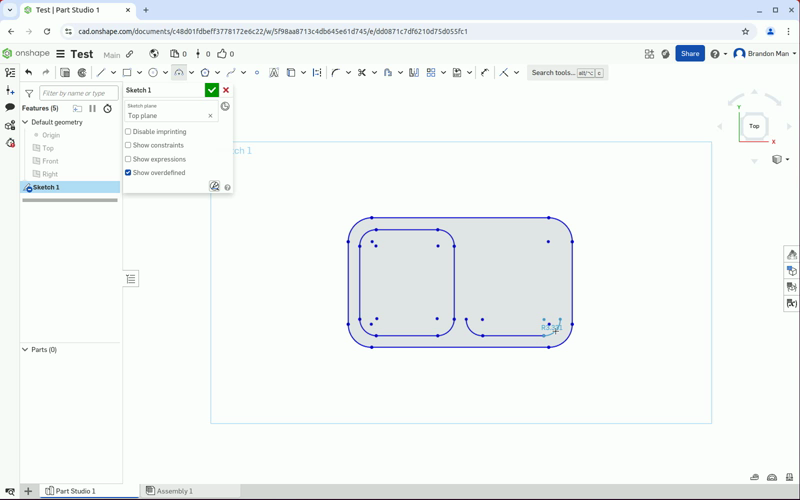
click(555, 330)
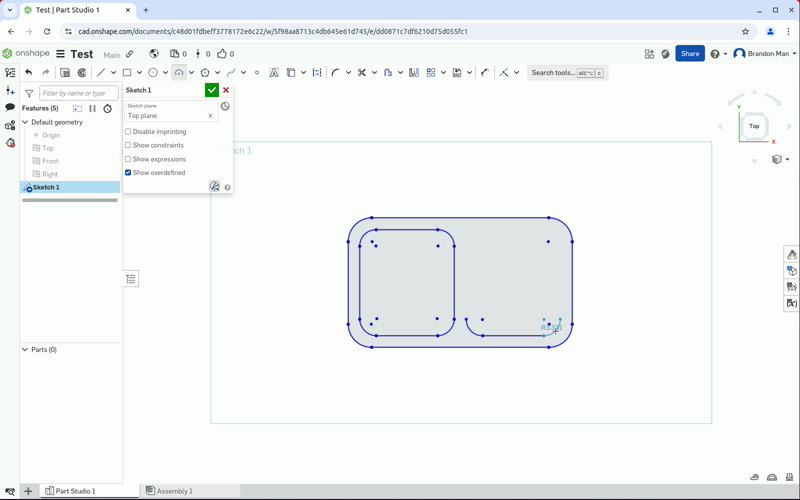
key_up(shift)
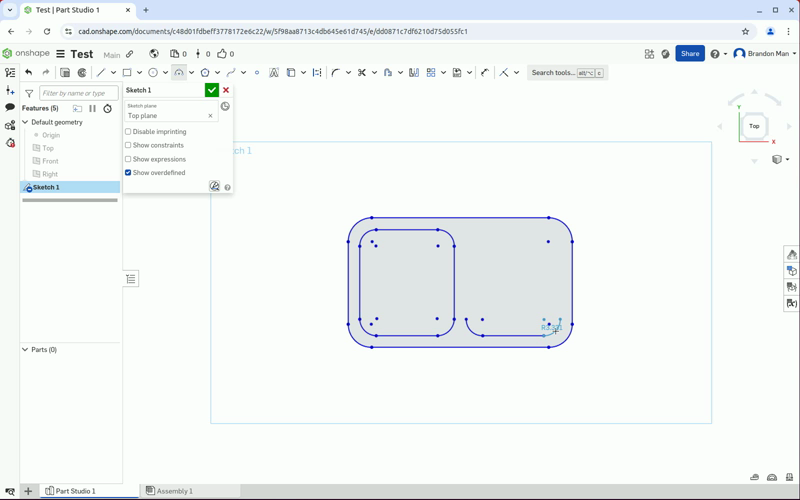
key(esc)
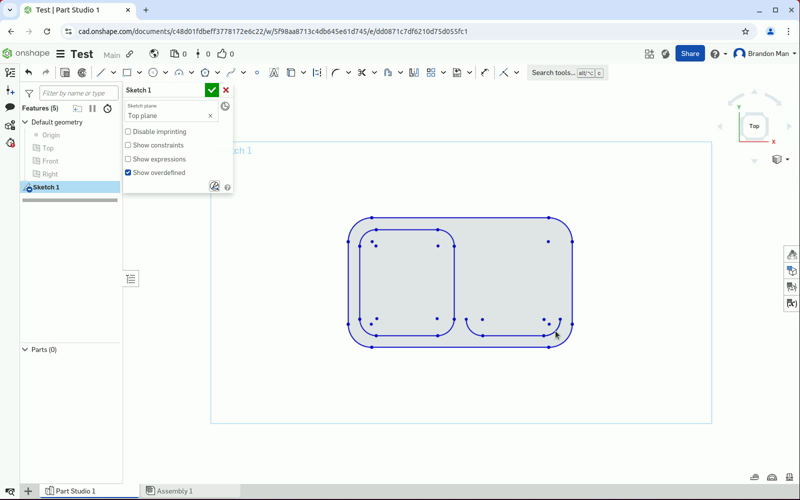
key(l)
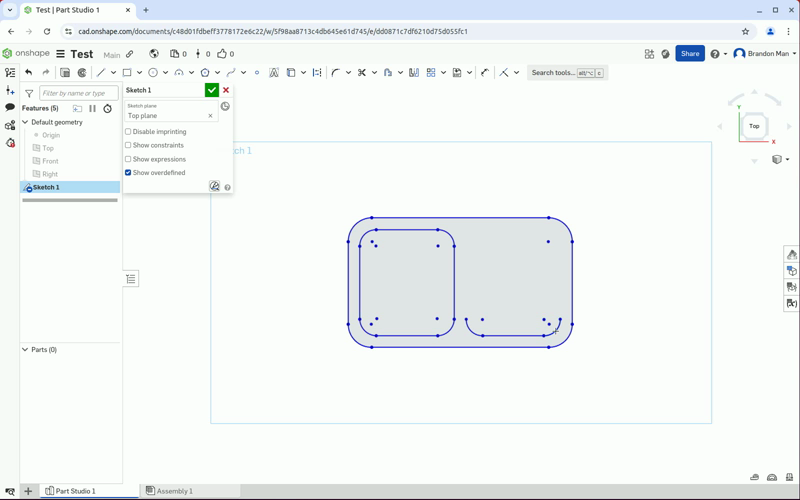
mouse_move(560, 319)
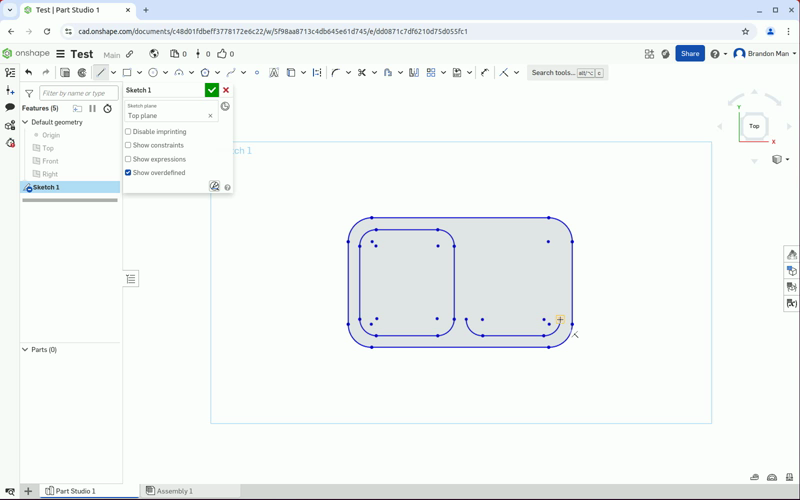
click(560, 319)
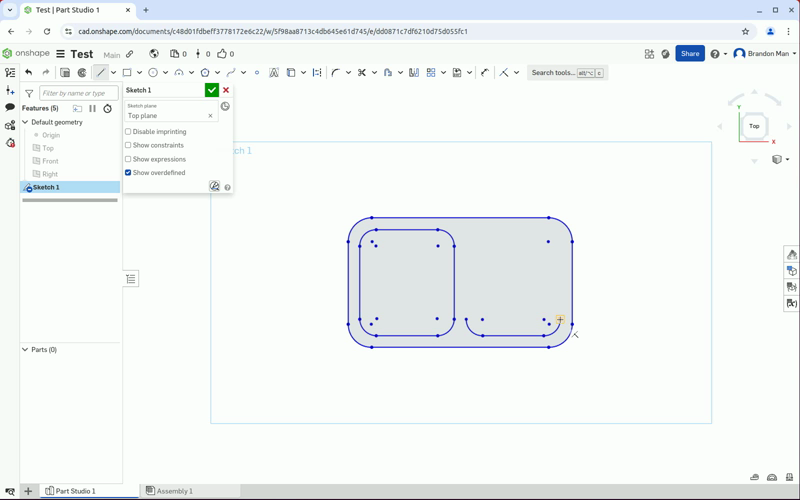
key_down(shift)
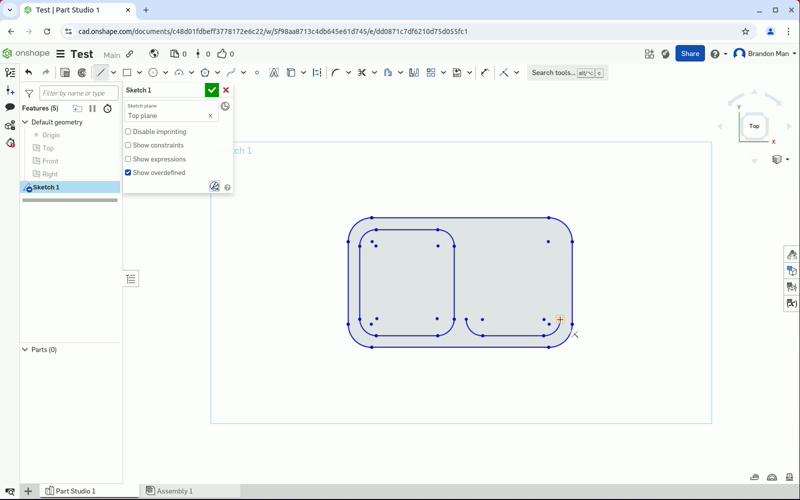
mouse_move(560, 246)
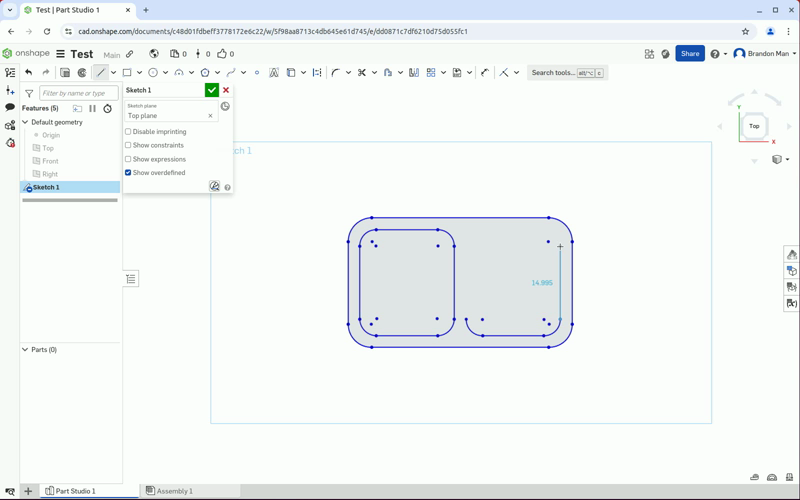
click(560, 246)
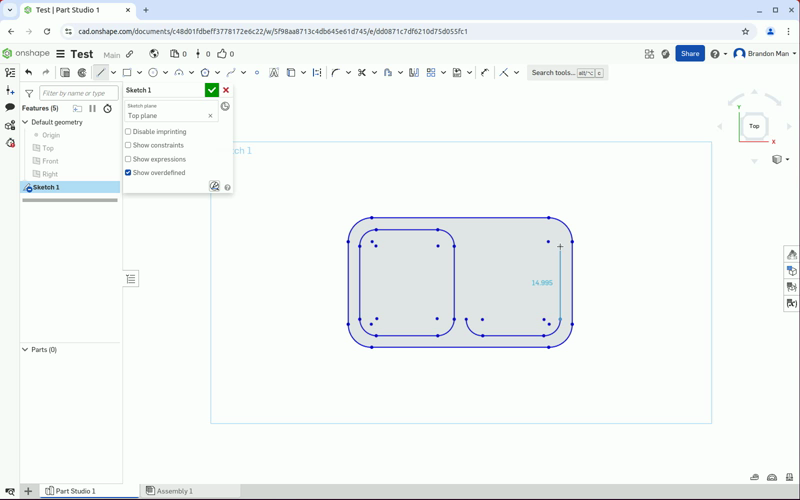
key_up(shift)
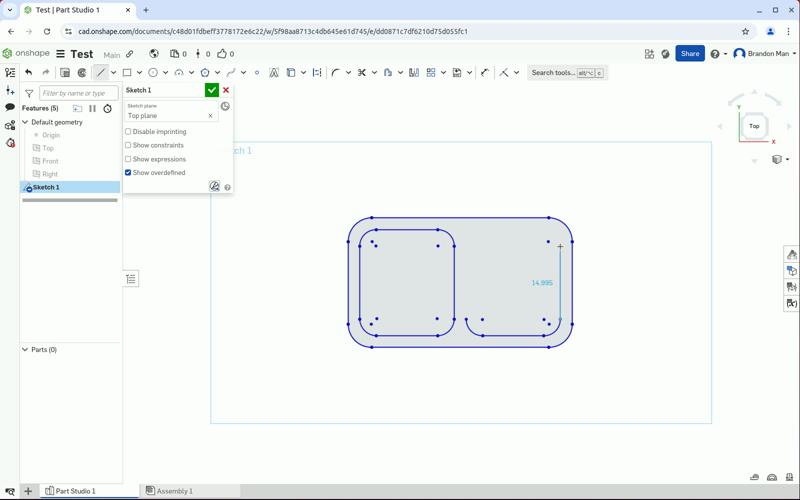
key(esc)
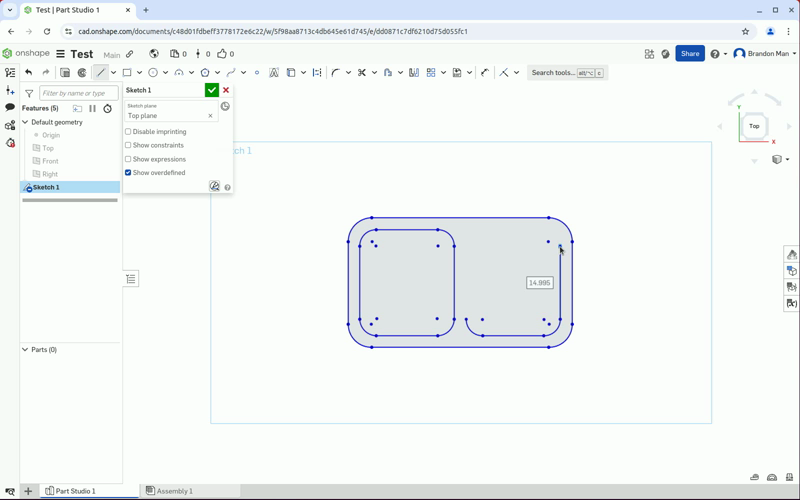
key(a)
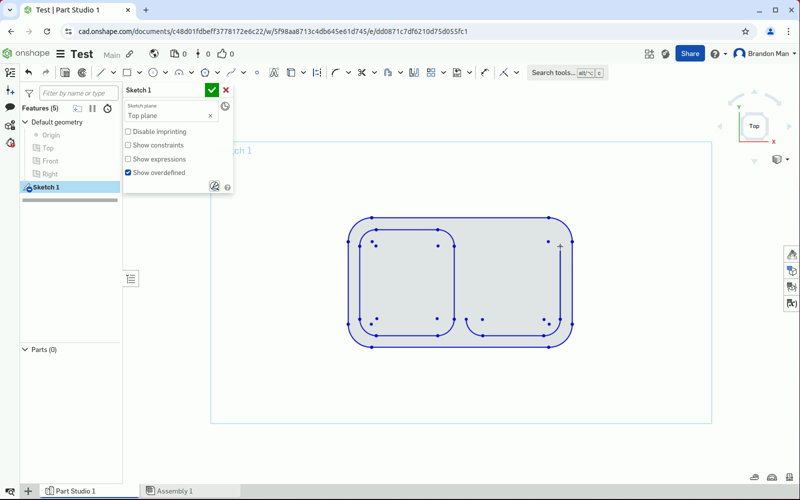
mouse_move(560, 246)
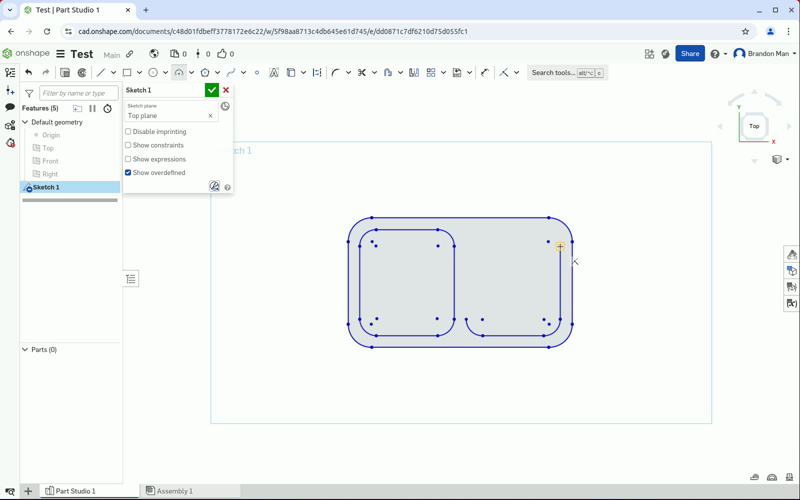
click(560, 246)
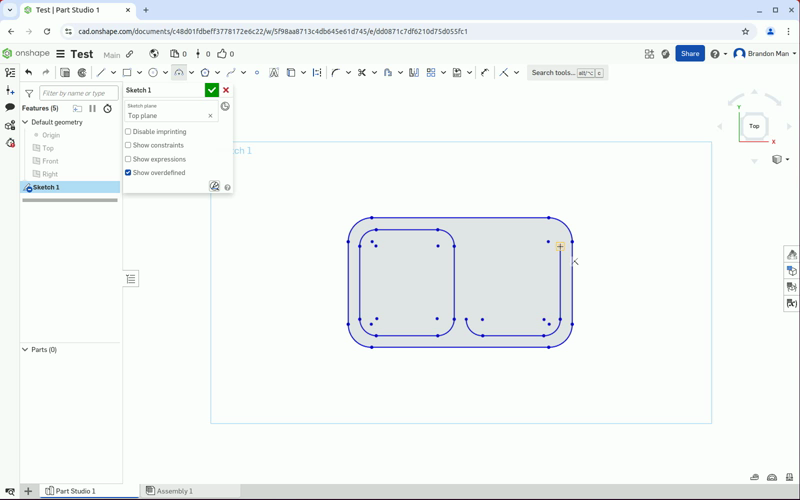
key_down(shift)
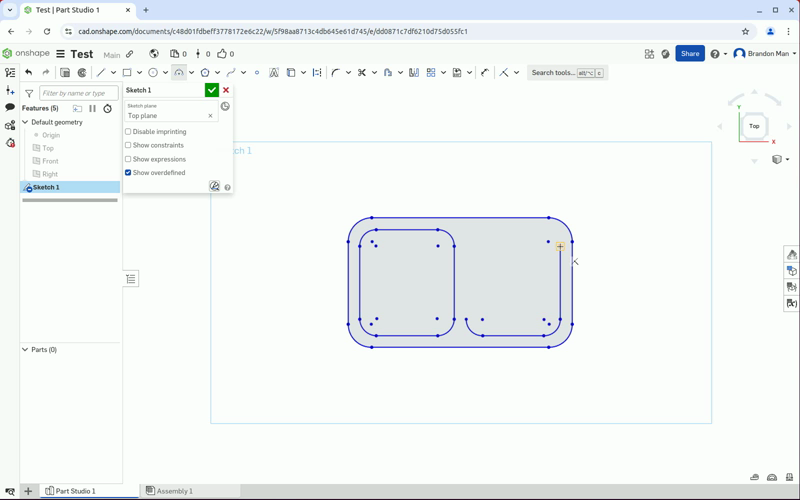
mouse_move(543, 229)
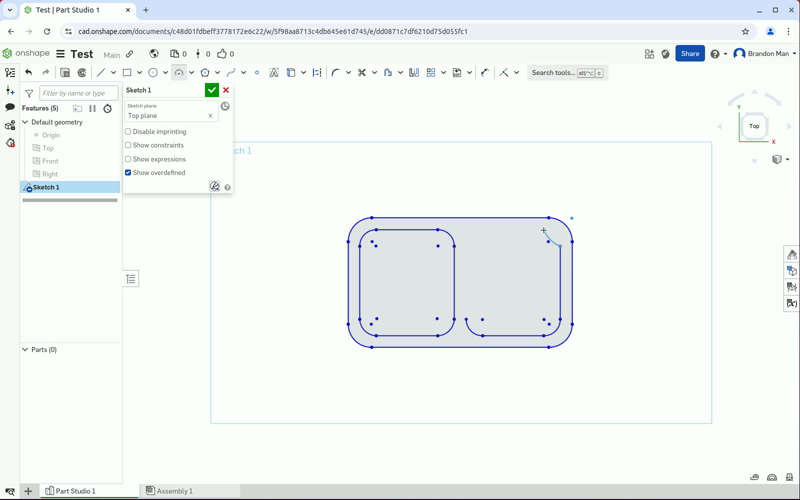
click(543, 229)
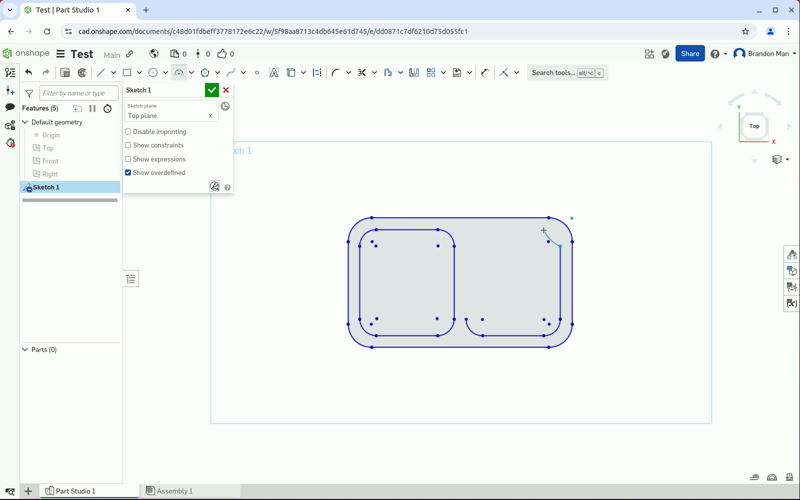
mouse_move(555, 234)
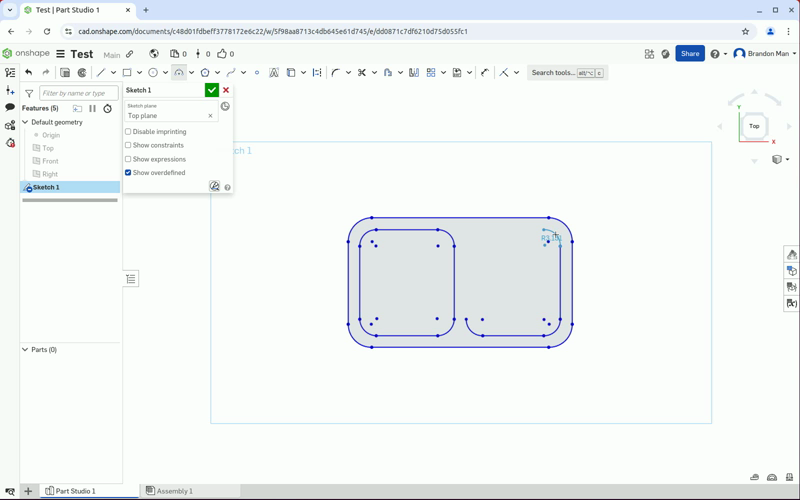
click(555, 234)
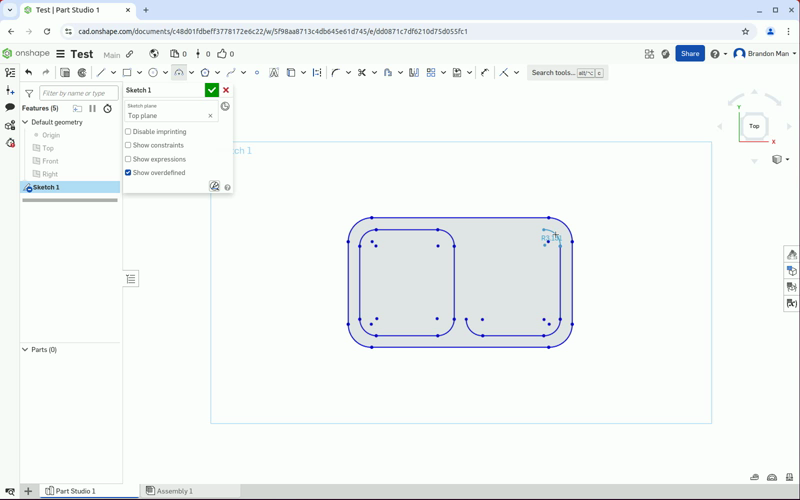
key_up(shift)
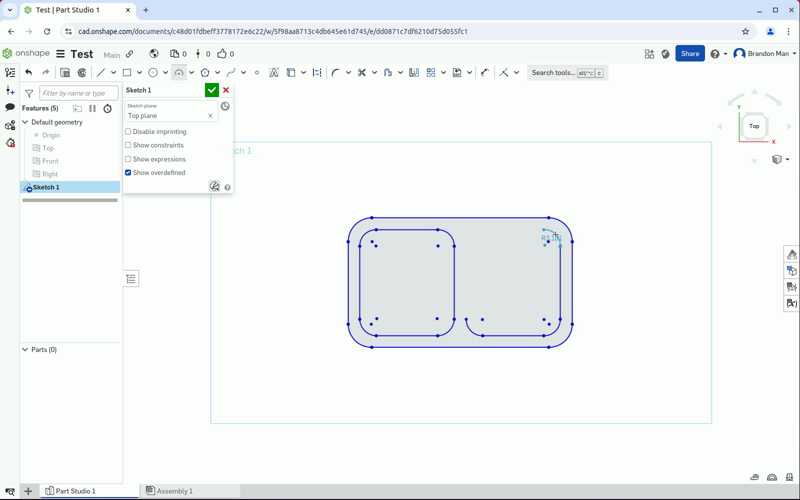
key(esc)
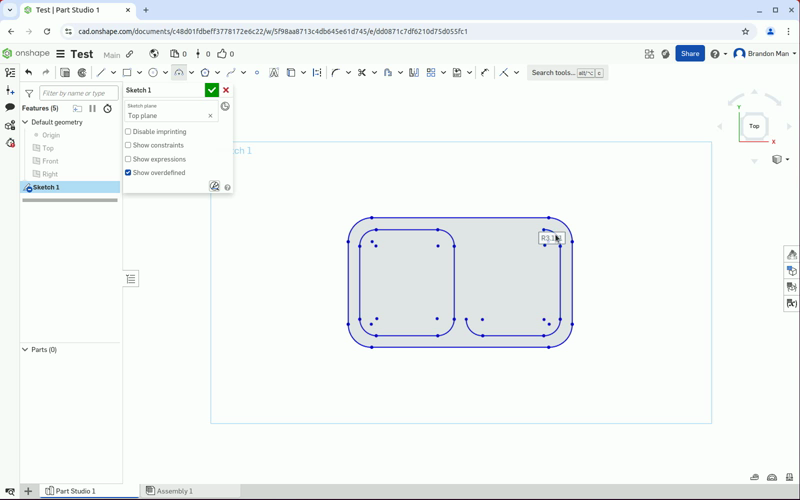
key(l)
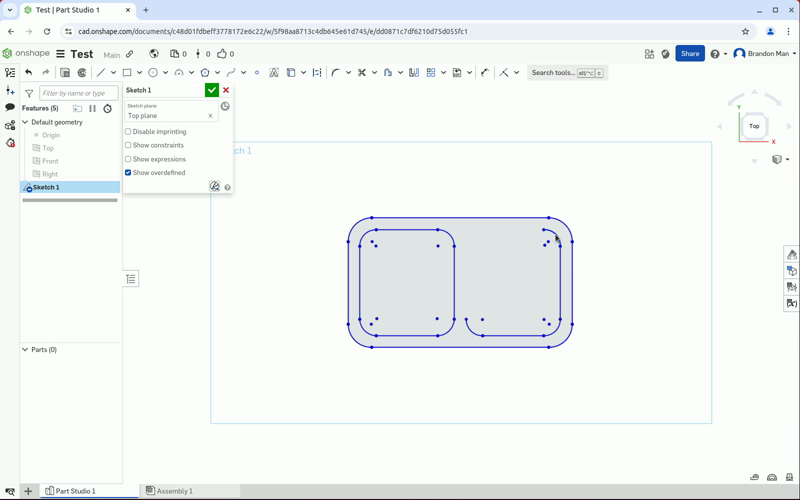
mouse_move(543, 229)
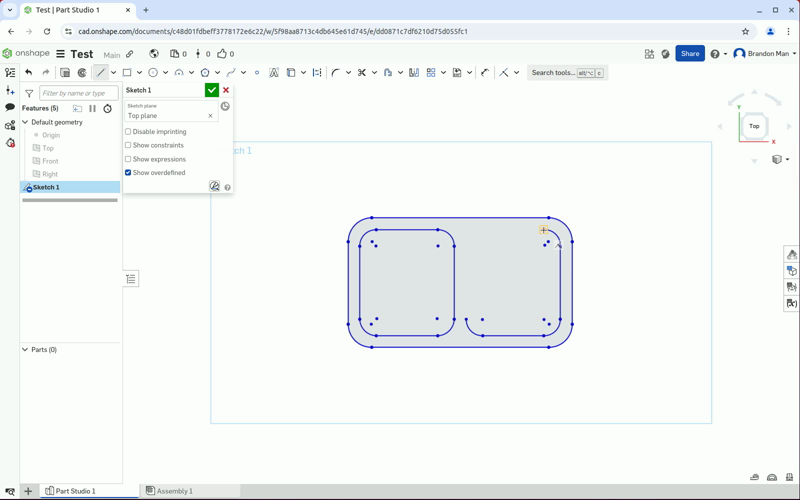
click(543, 229)
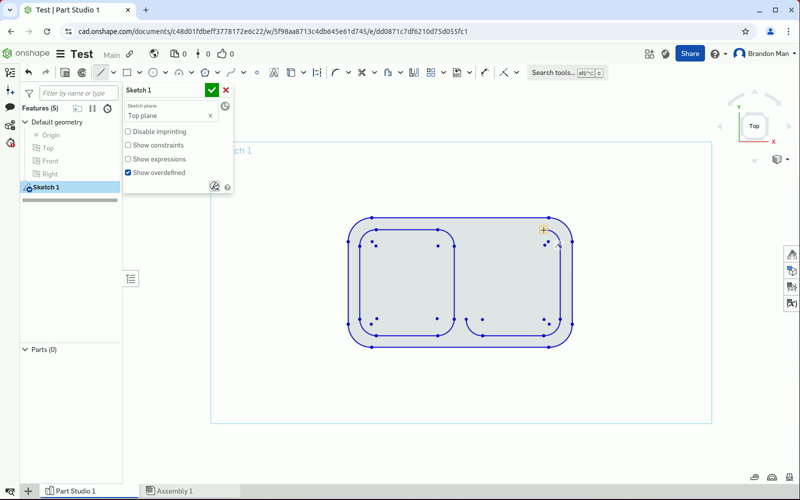
key_down(shift)
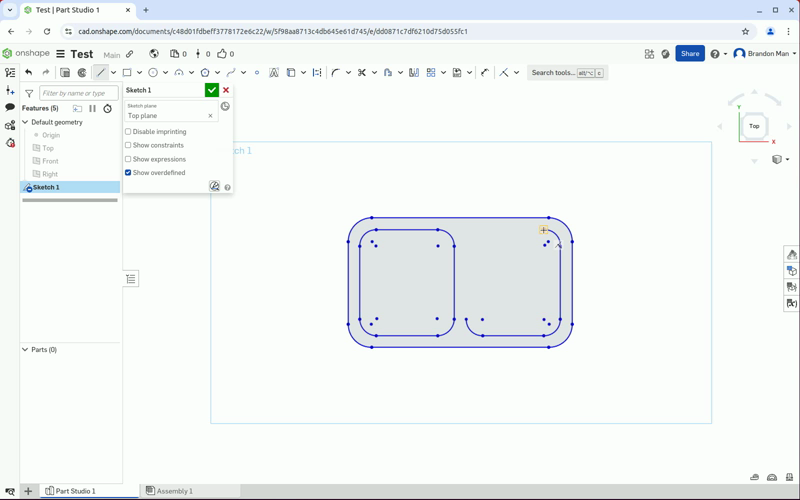
mouse_move(482, 229)
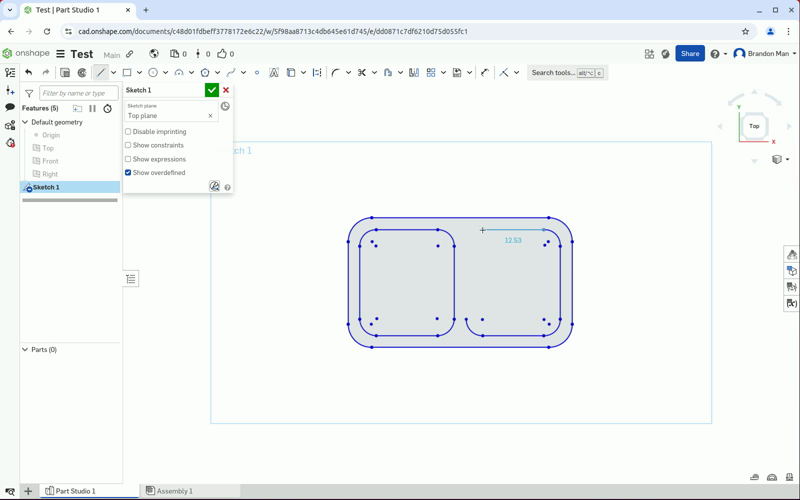
click(482, 229)
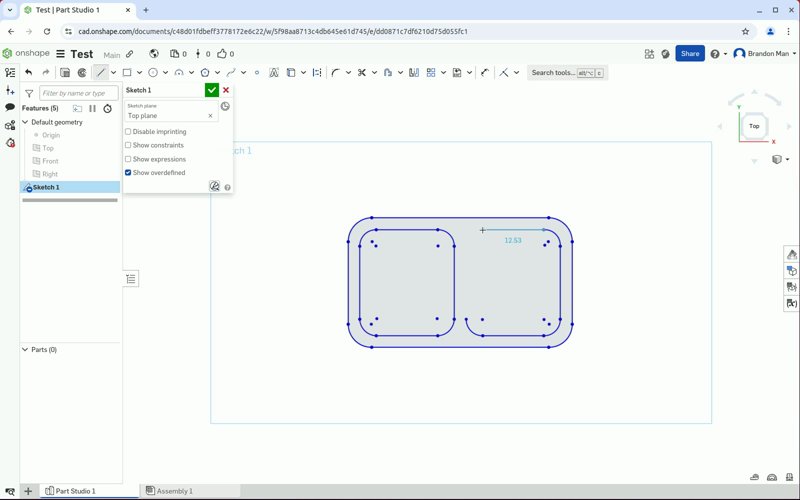
key_up(shift)
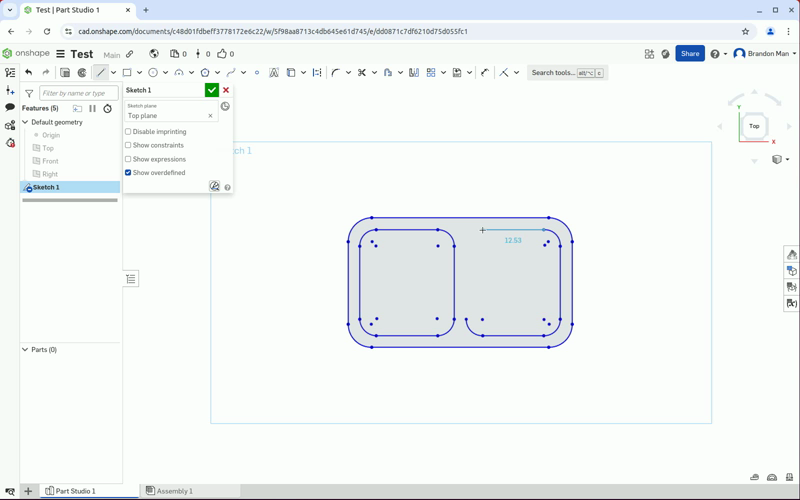
key(esc)
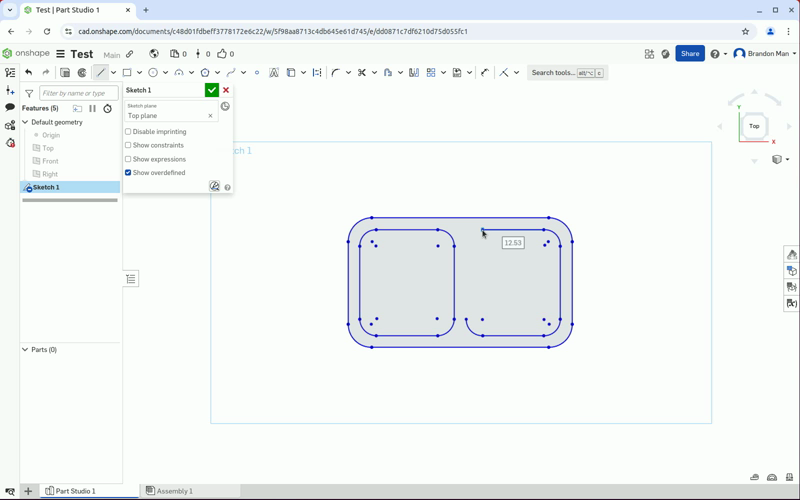
key(a)
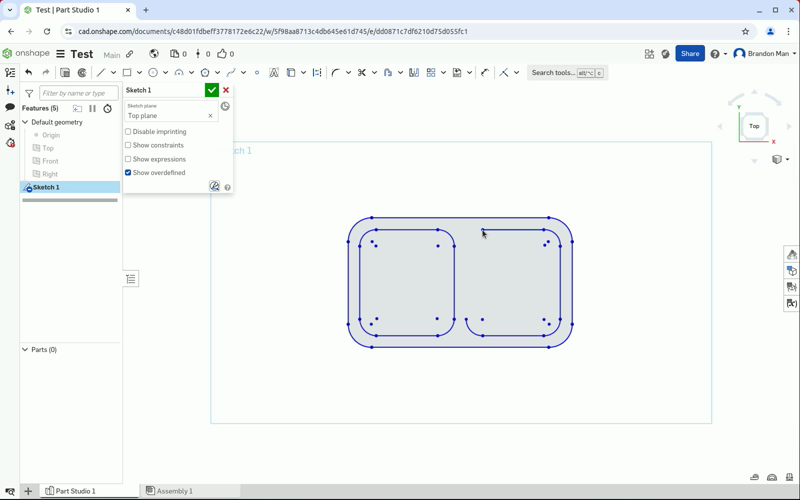
mouse_move(482, 229)
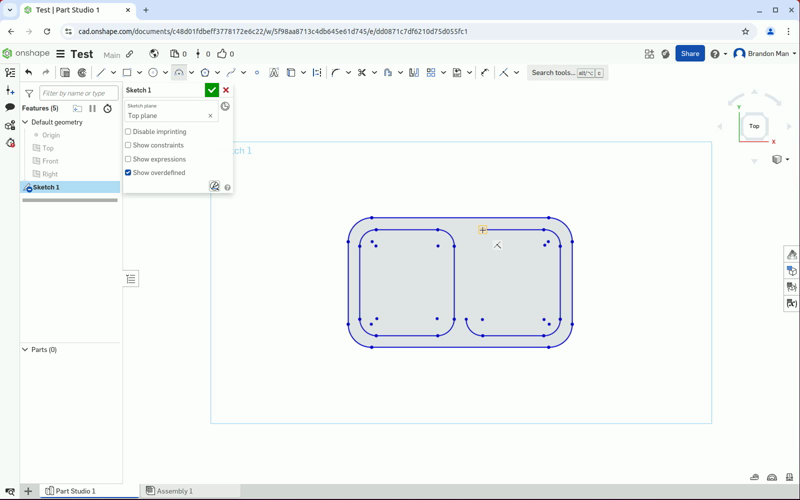
click(482, 229)
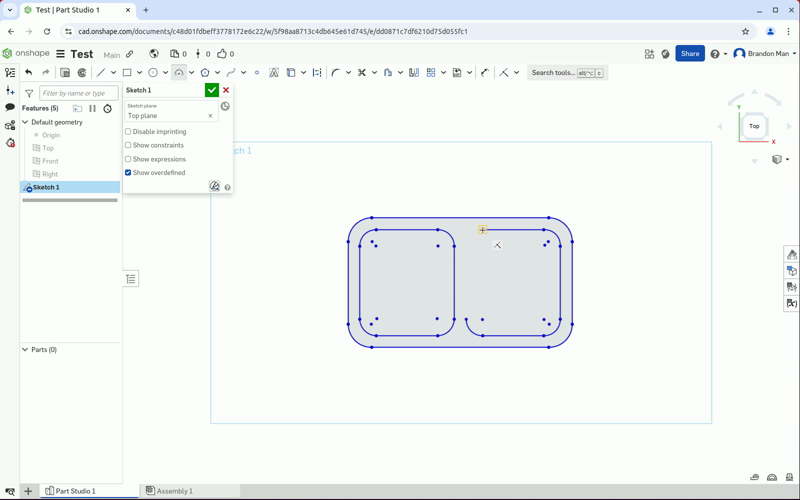
key_down(shift)
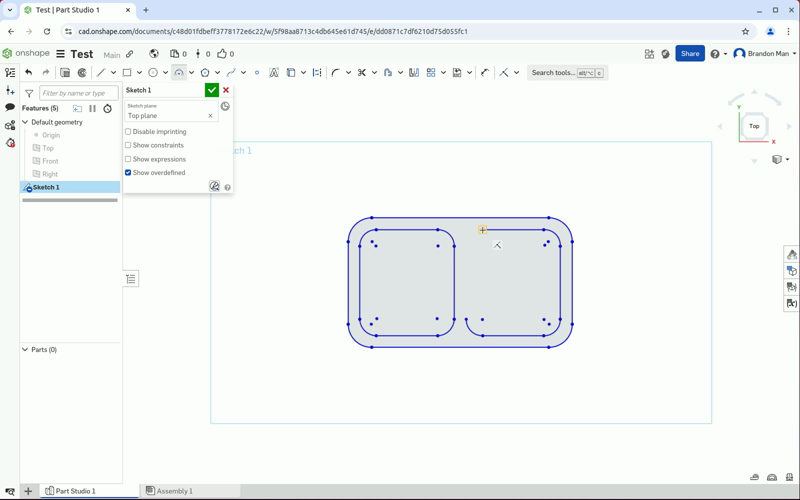
mouse_move(466, 246)
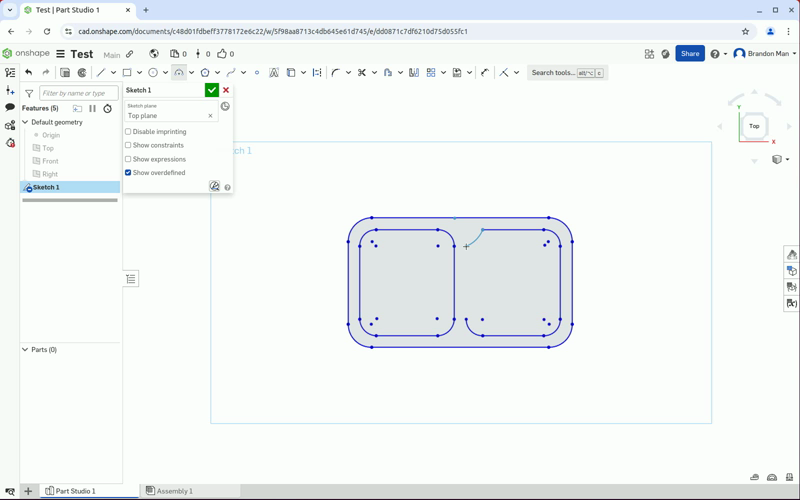
click(466, 246)
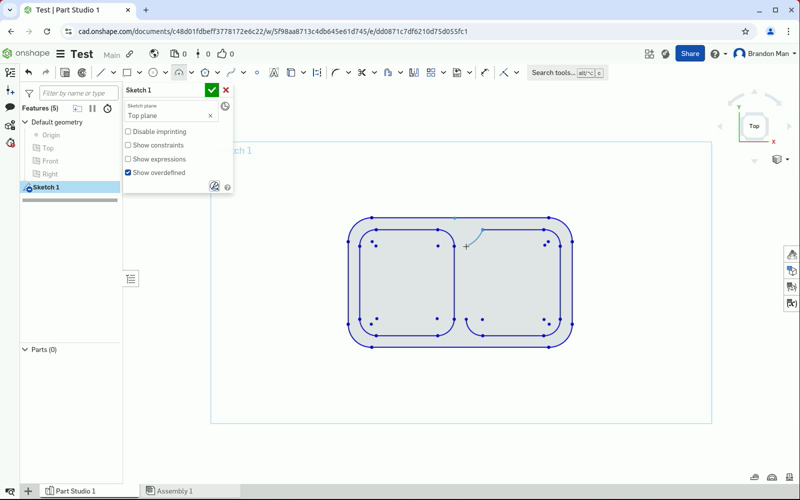
mouse_move(470, 234)
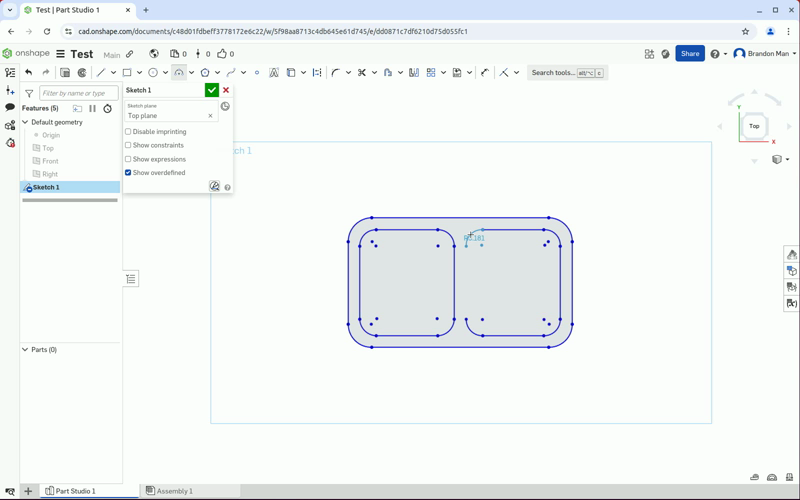
click(470, 234)
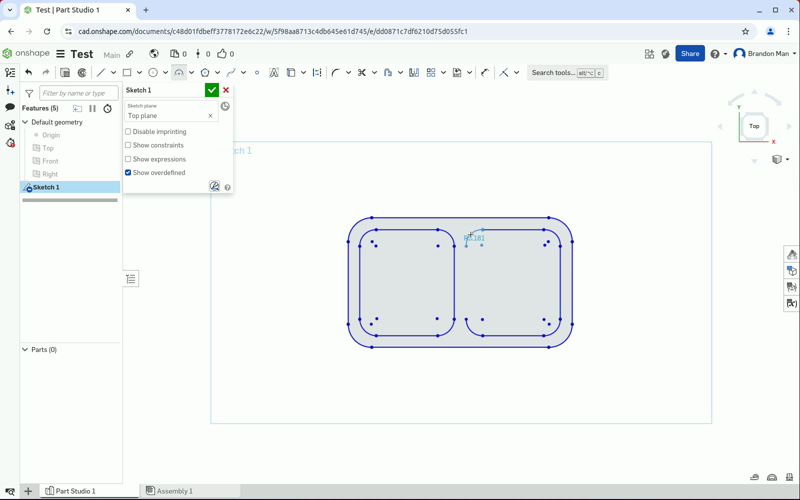
key_up(shift)
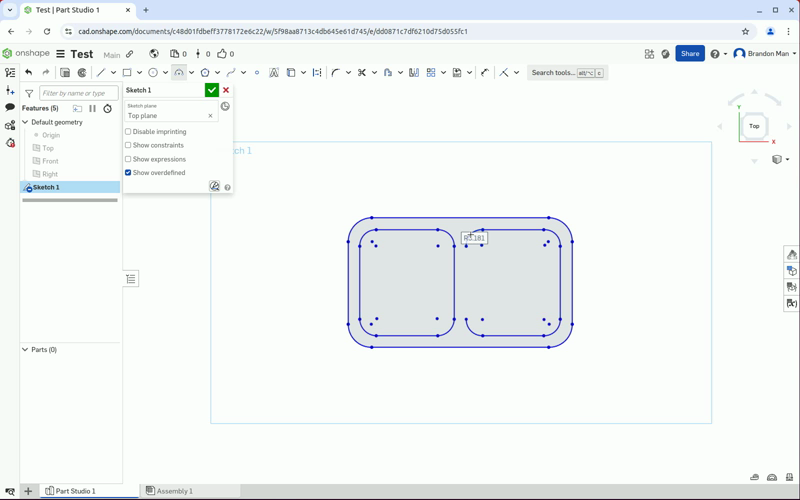
key(esc)
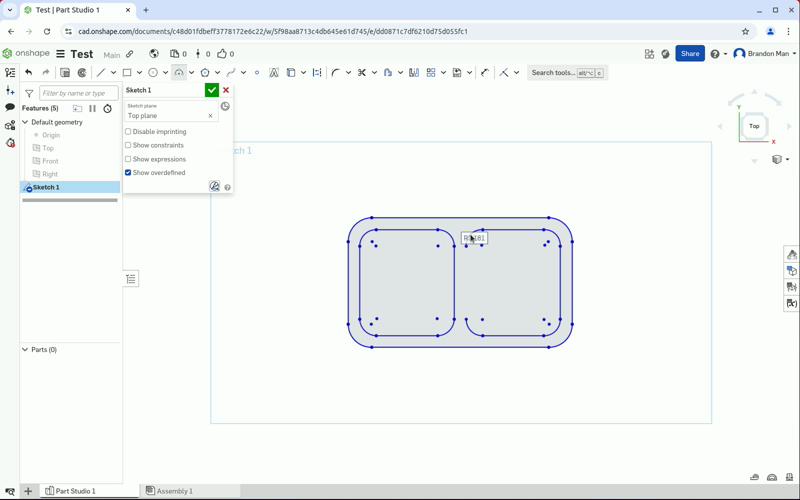
key(l)
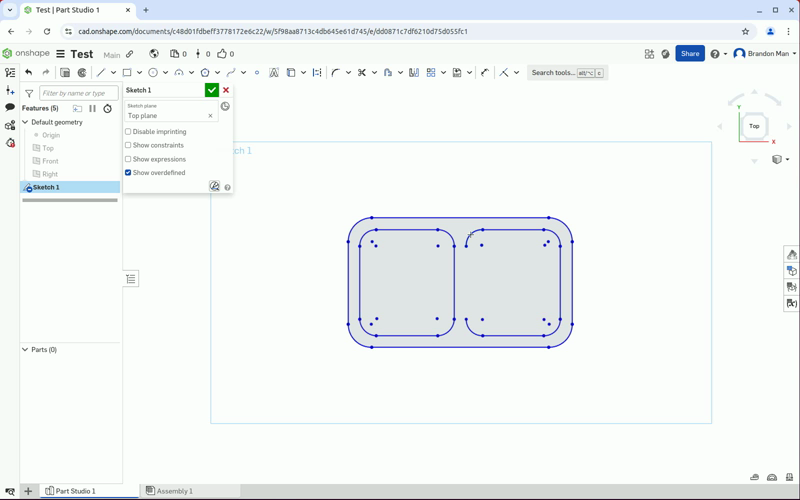
mouse_move(466, 246)
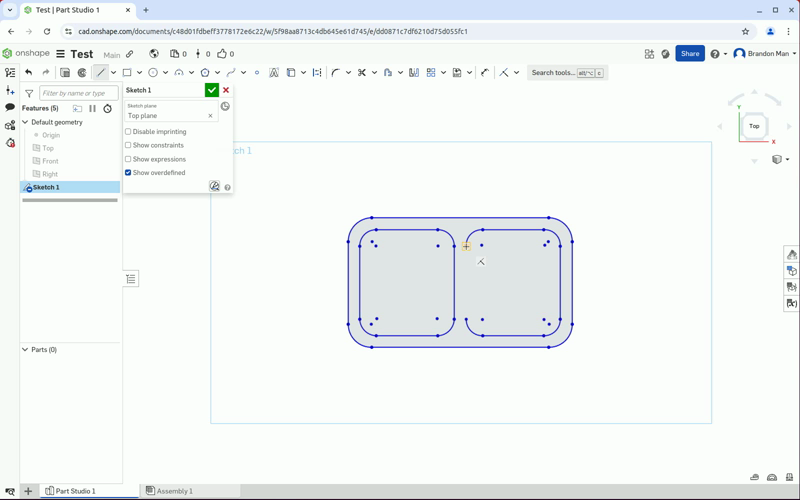
click(466, 246)
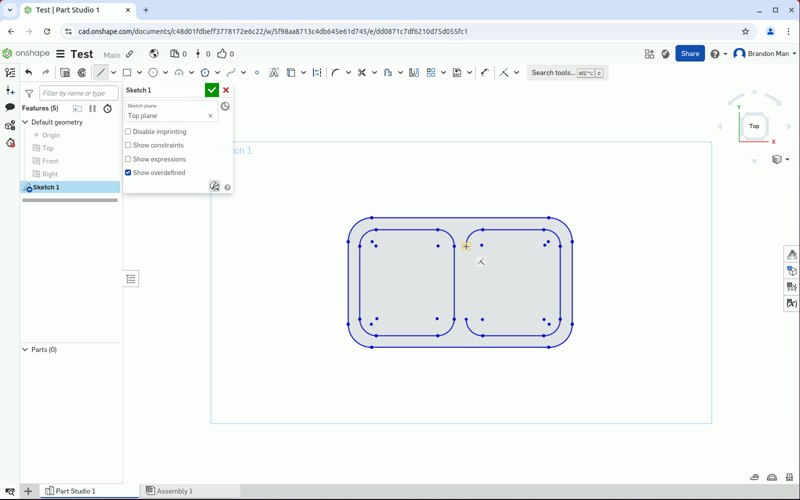
key_down(shift)
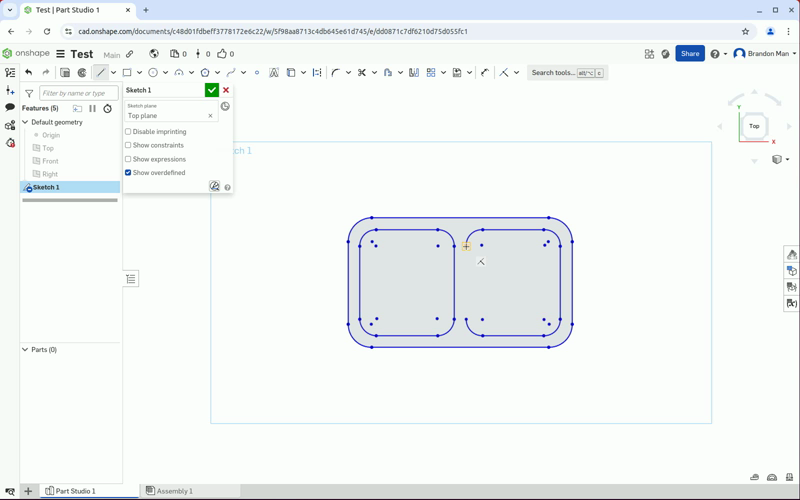
mouse_move(466, 319)
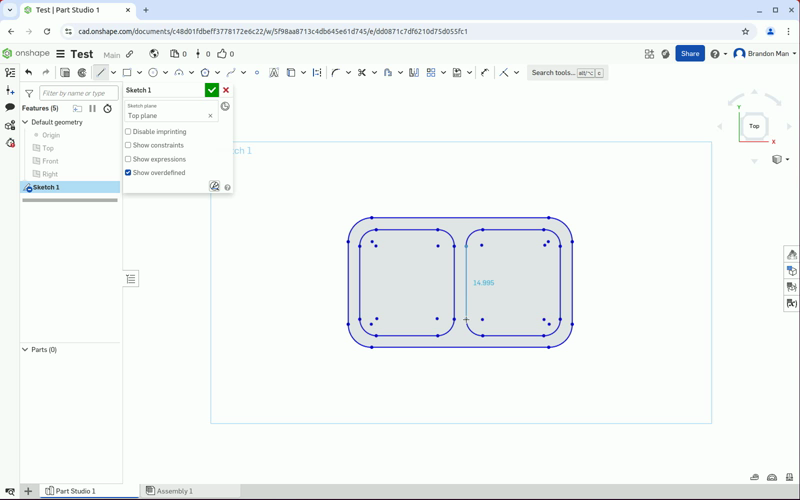
key_up(shift)
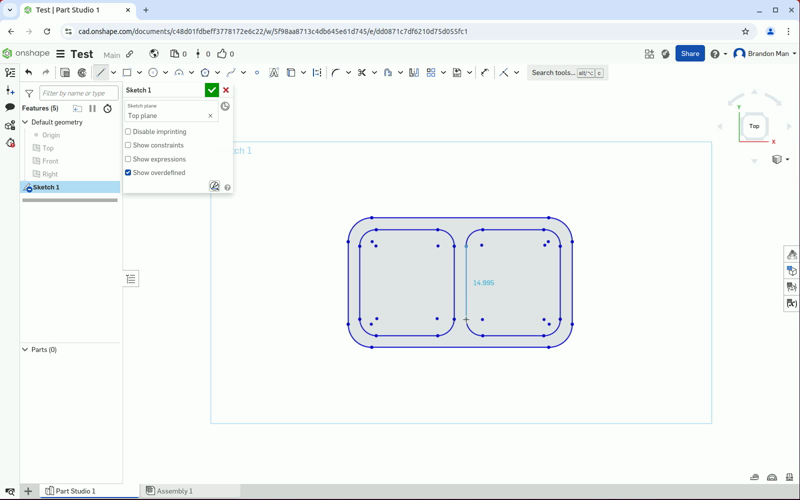
click(466, 319)
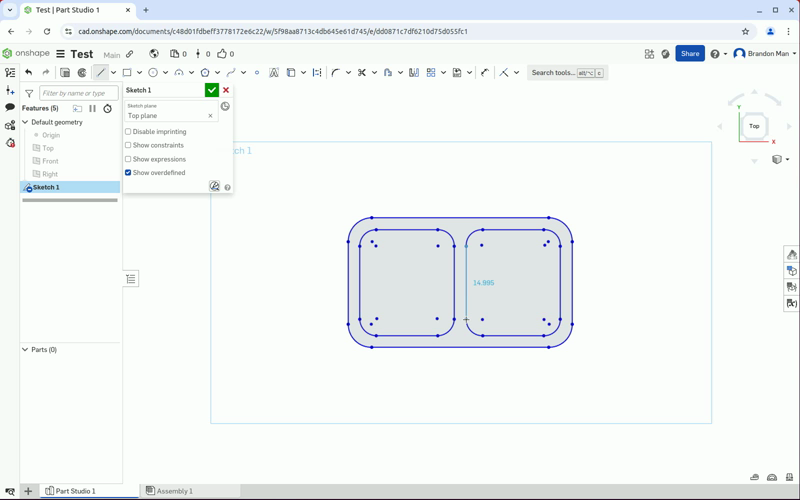
key(esc)
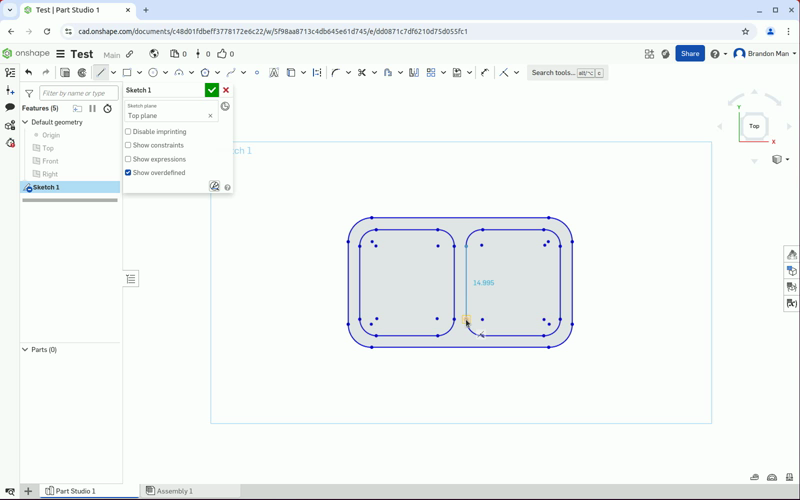
mouse_move(467, 227)
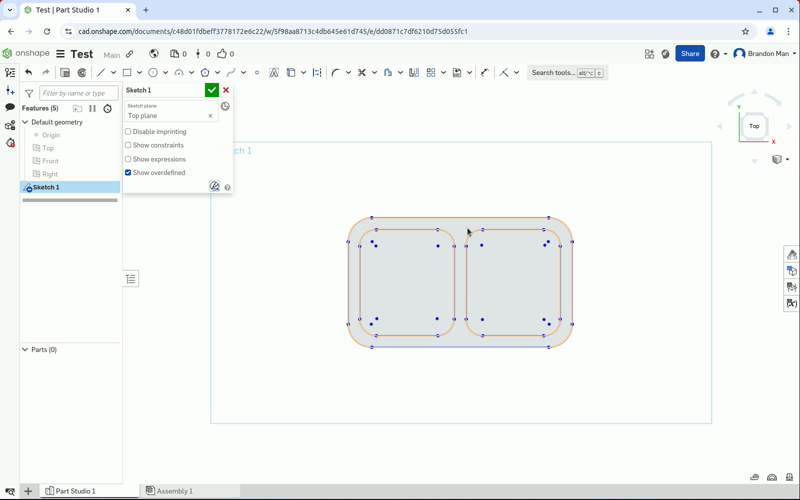
click(467, 227)
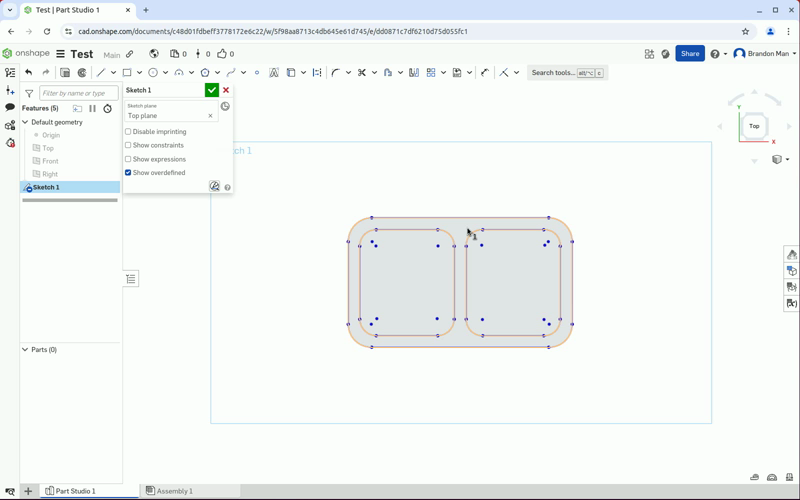
mouse_move(73, 352)
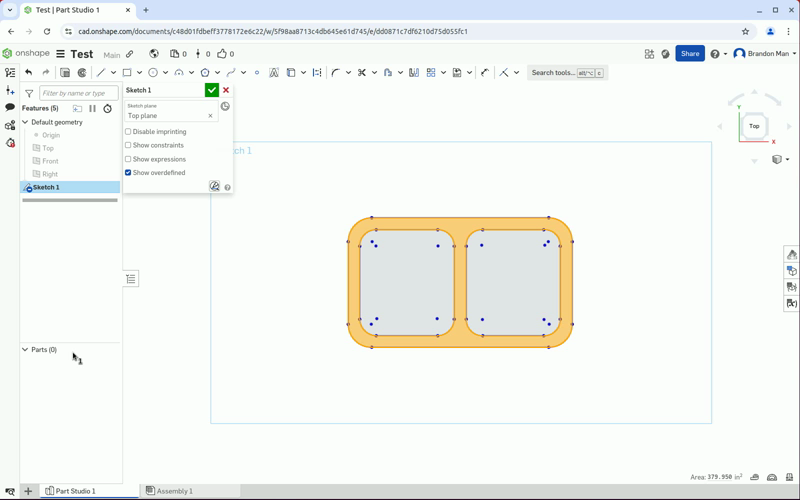
key(shift+y)
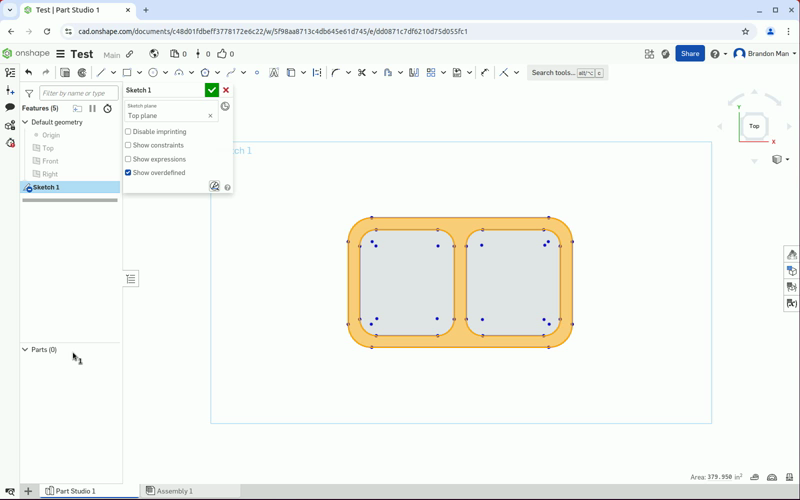
key(shift+e)
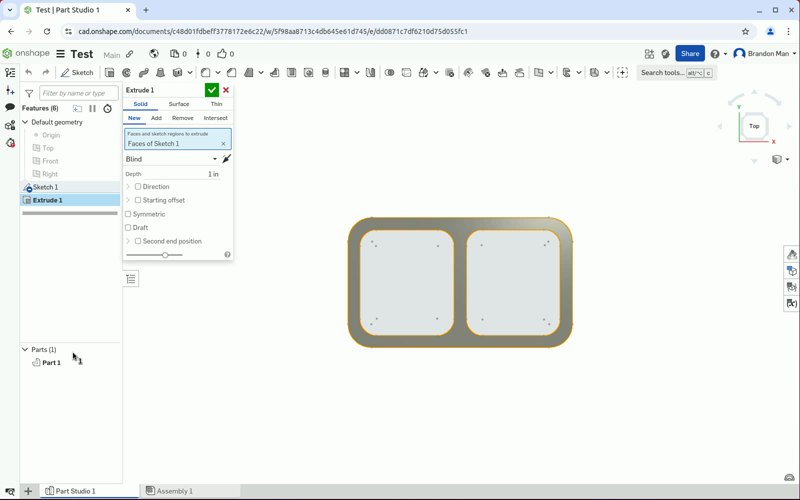
mouse_move(143, 106)
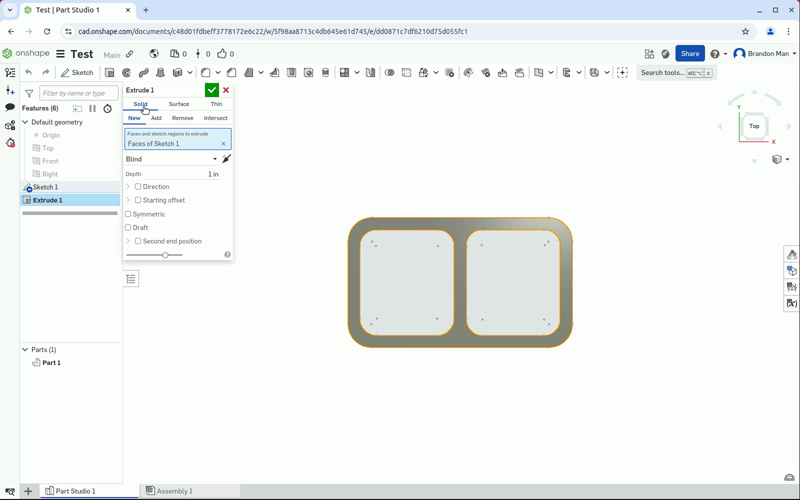
click(143, 106)
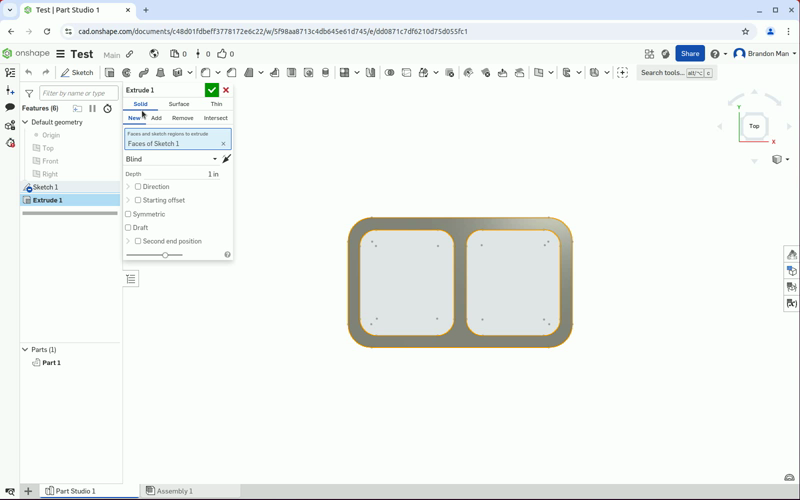
mouse_move(137, 120)
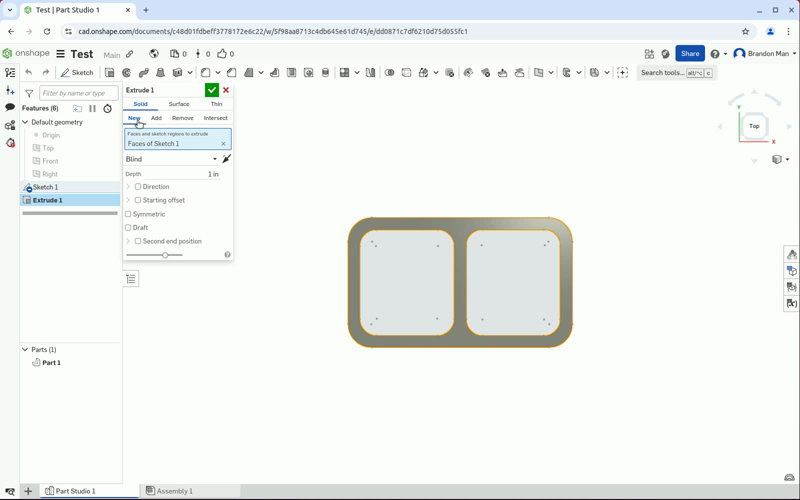
click(137, 120)
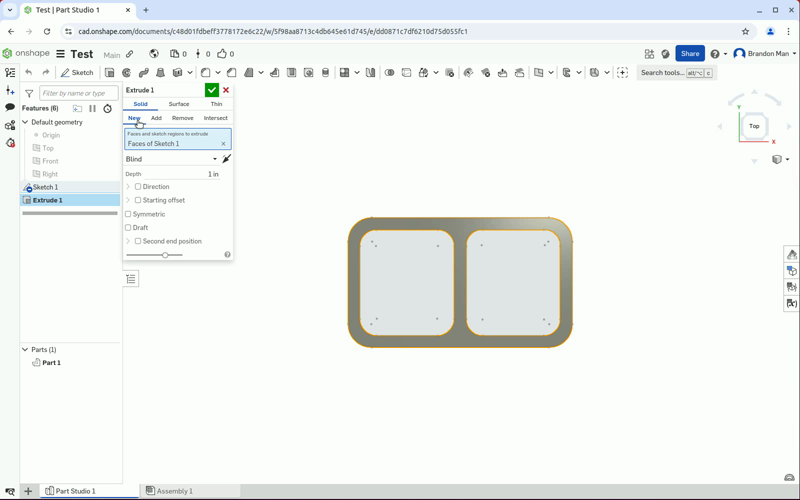
key(tab, 4)
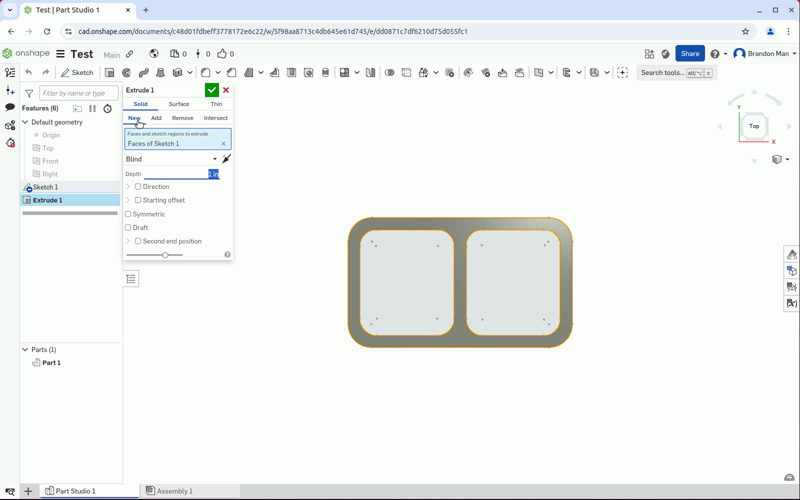
text(20.942)
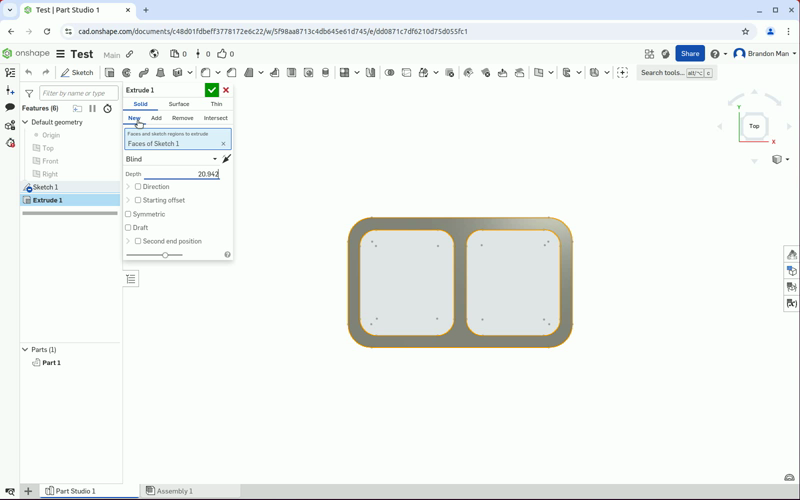
key(enter)
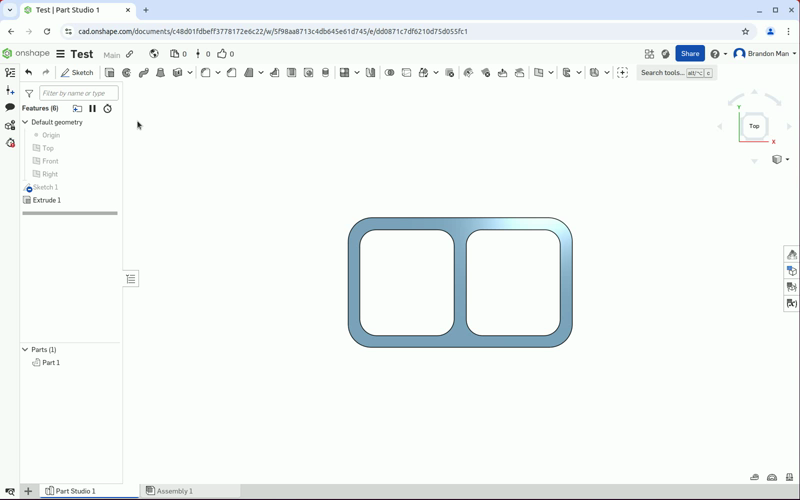
key(shift+h)
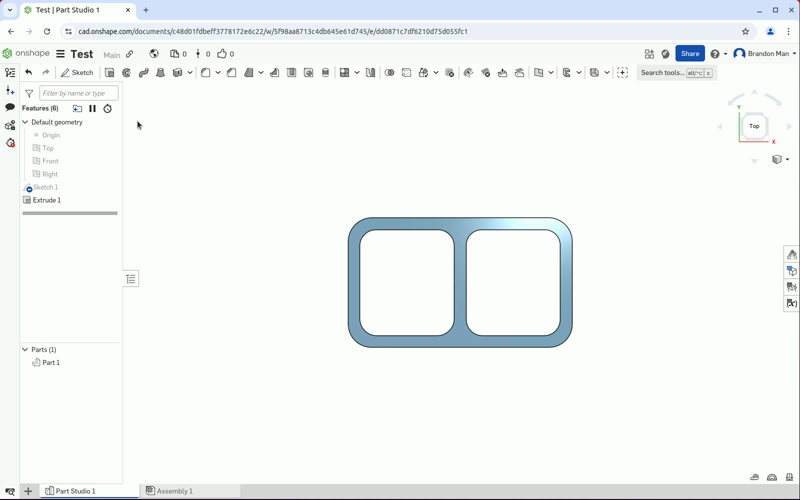
key(shift+h)
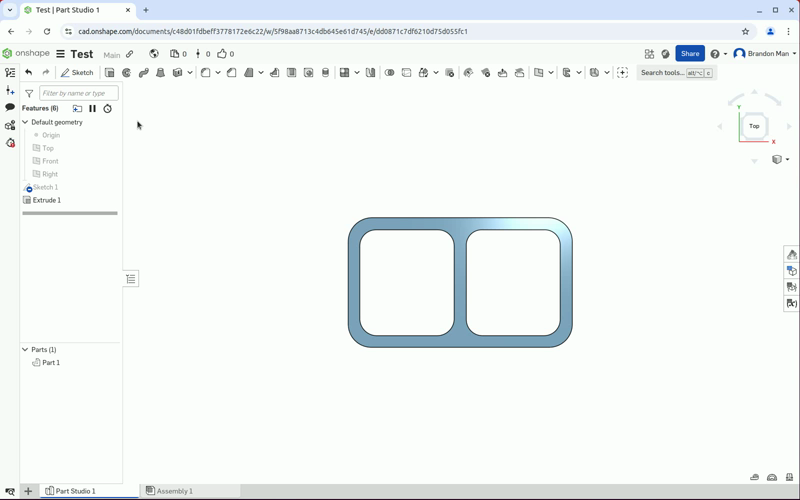
mouse_move(73, 189)
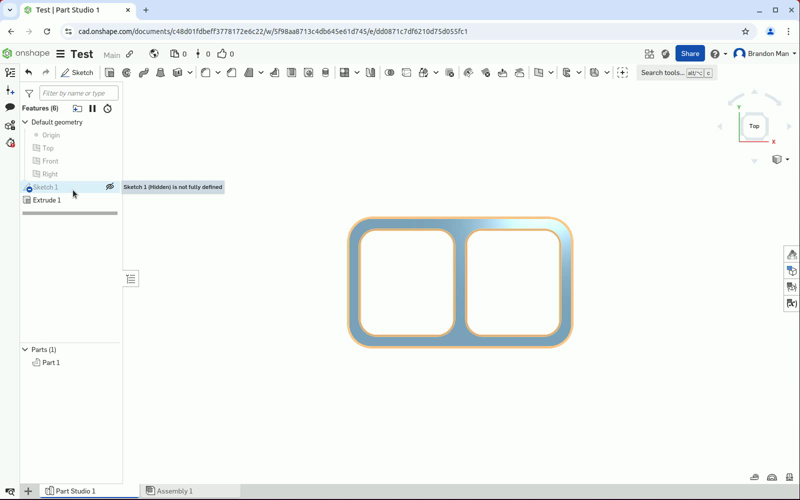
click(73, 189)
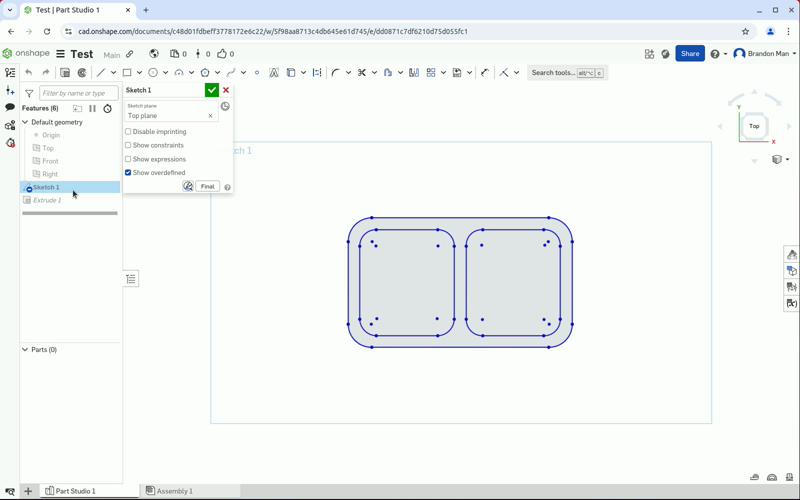
mouse_move(229, 92)
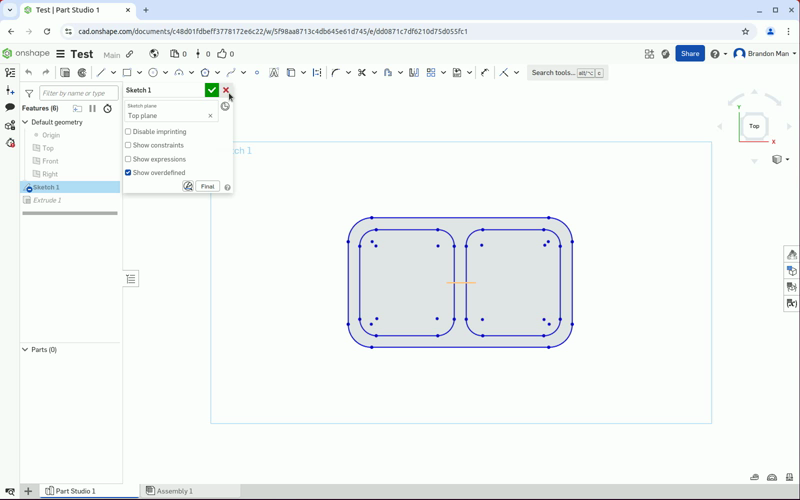
click(229, 92)
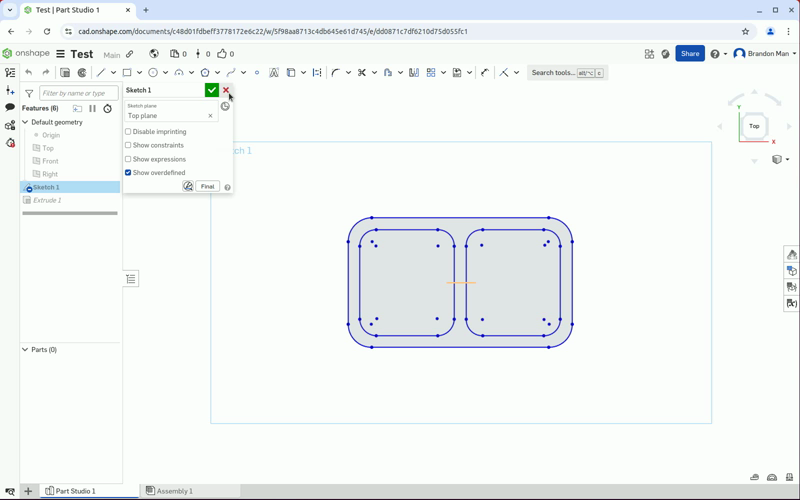
key(shift+s)
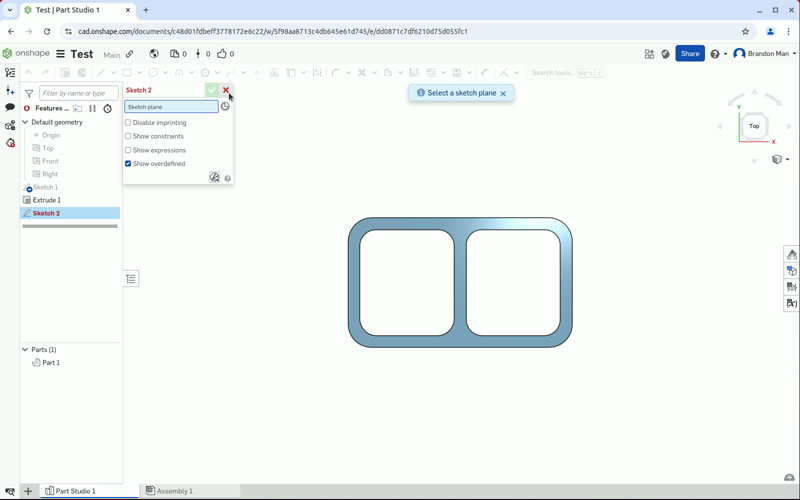
mouse_move(73, 150)
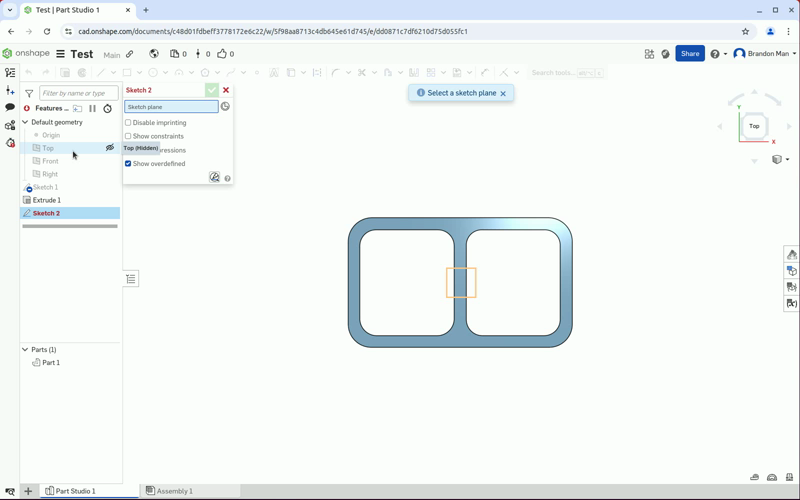
click(73, 150)
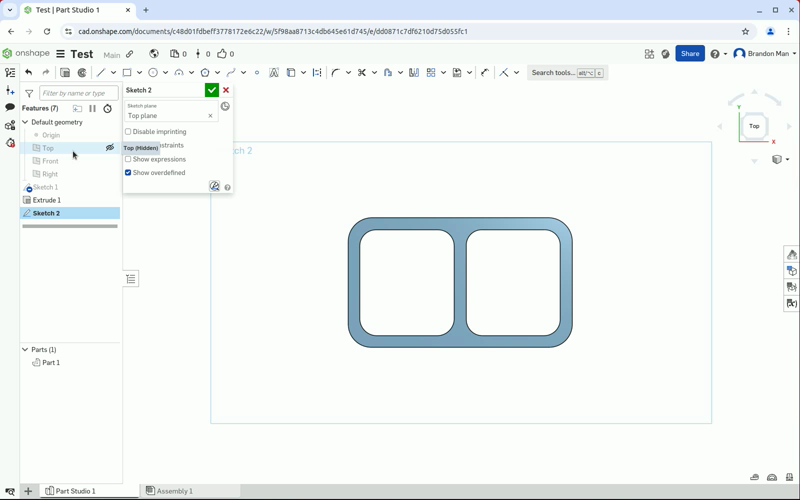
mouse_move(73, 352)
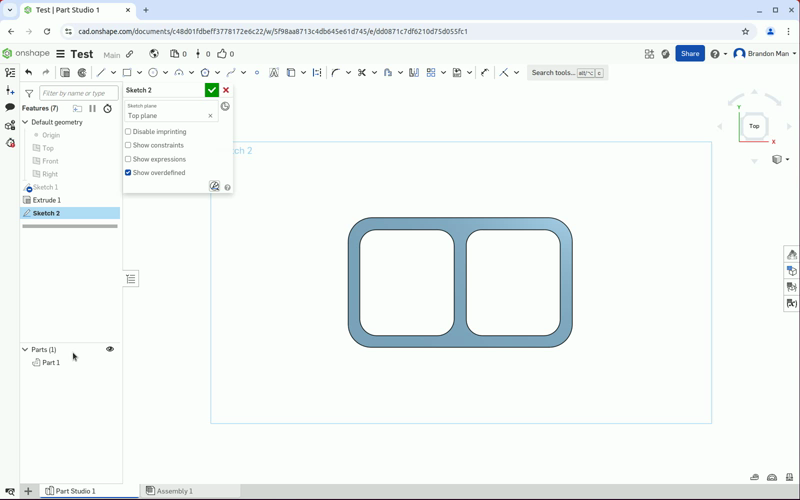
key(y)
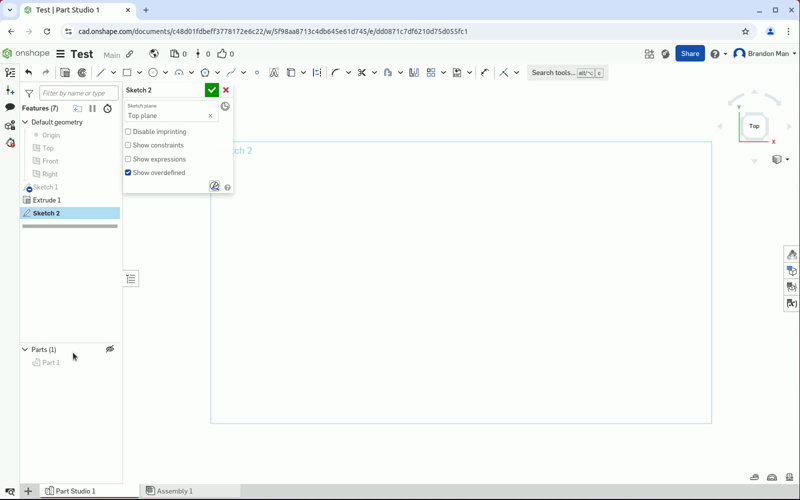
key(a)
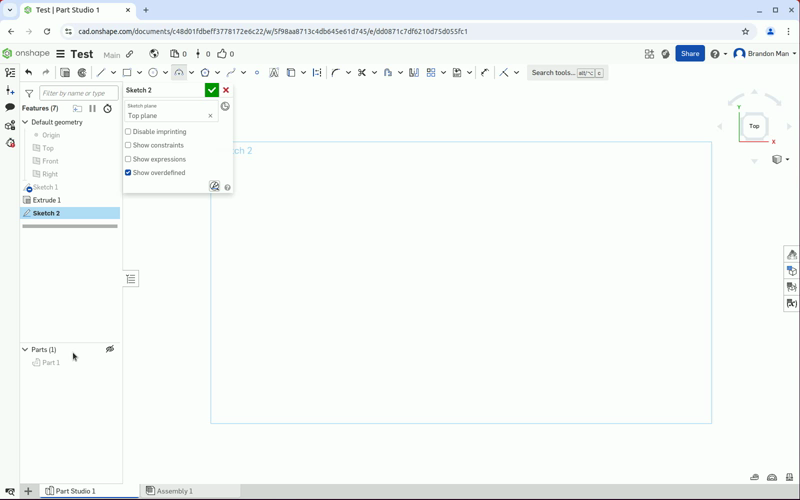
key_down(shift)
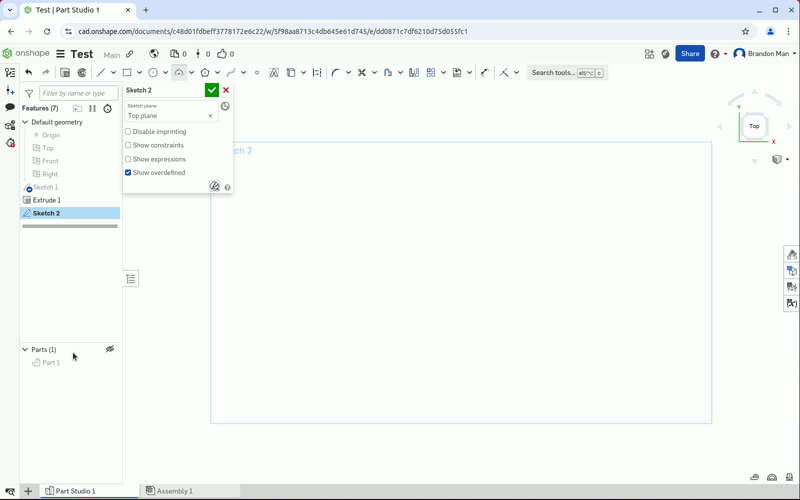
mouse_move(466, 319)
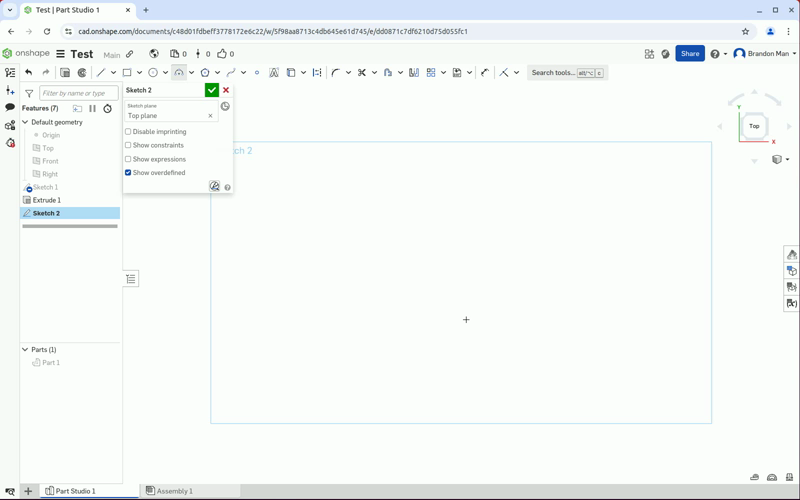
click(466, 319)
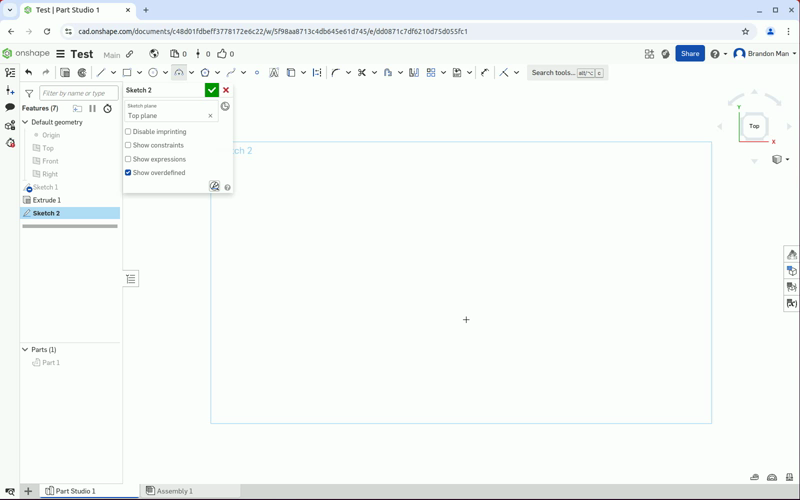
key_up(shift)
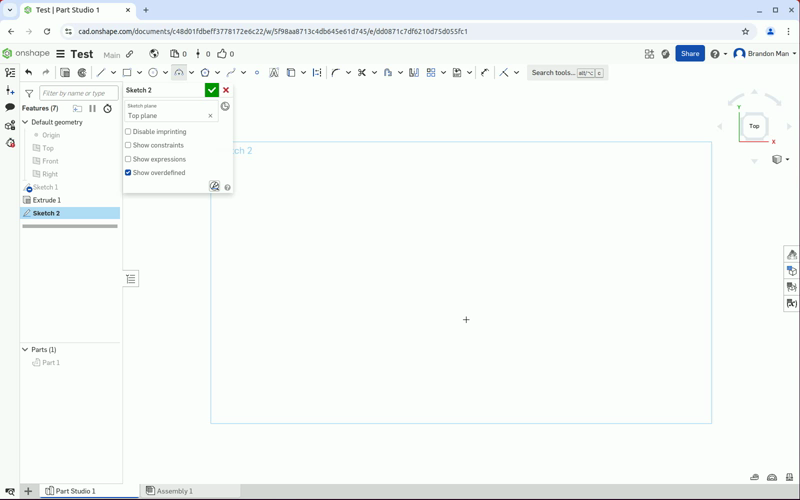
key_down(shift)
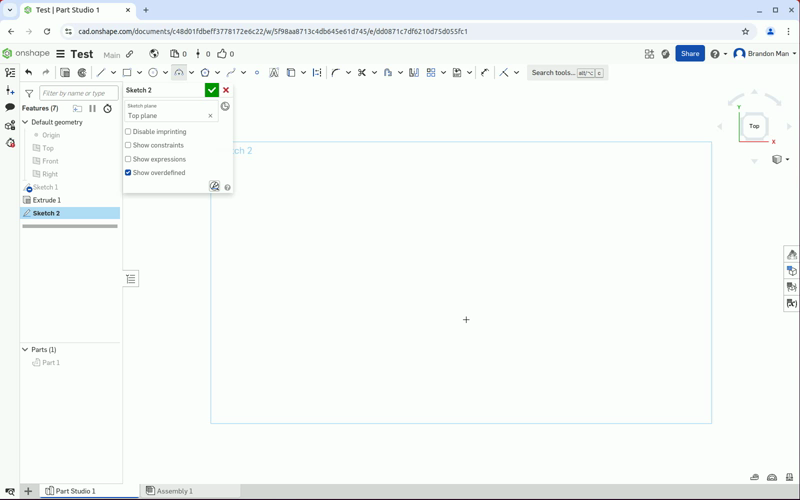
mouse_move(483, 336)
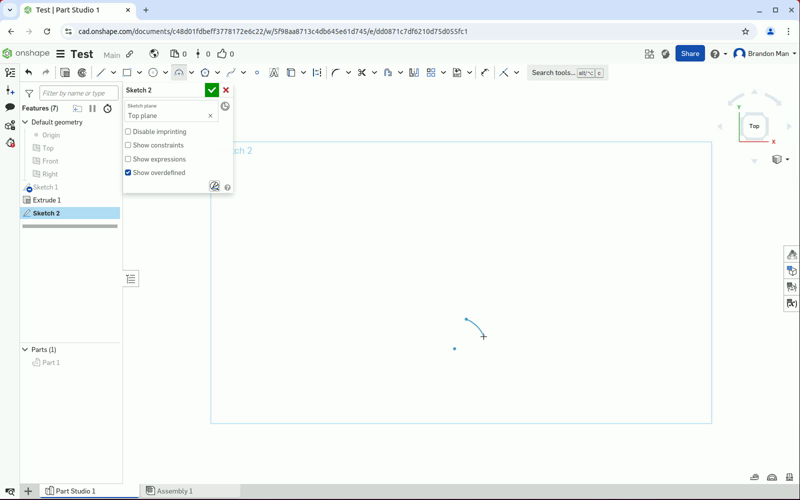
click(483, 336)
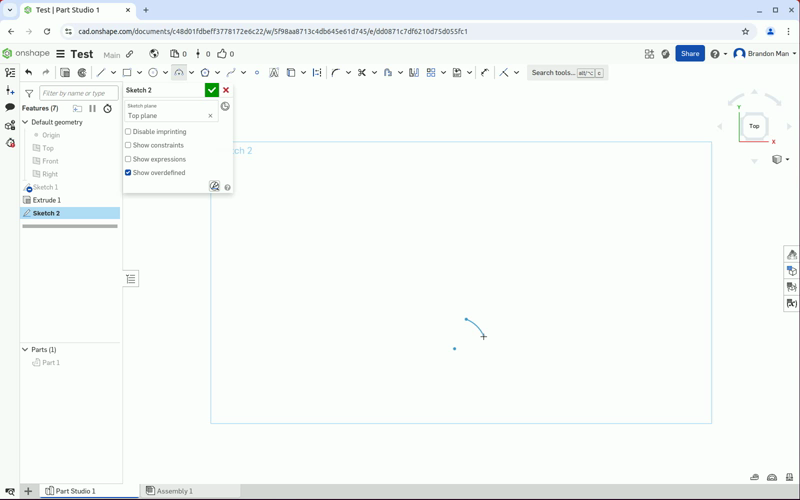
mouse_move(471, 331)
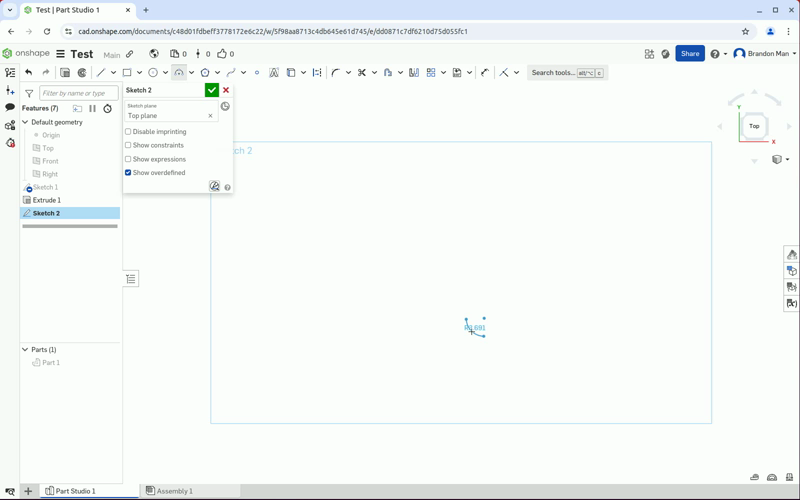
click(471, 331)
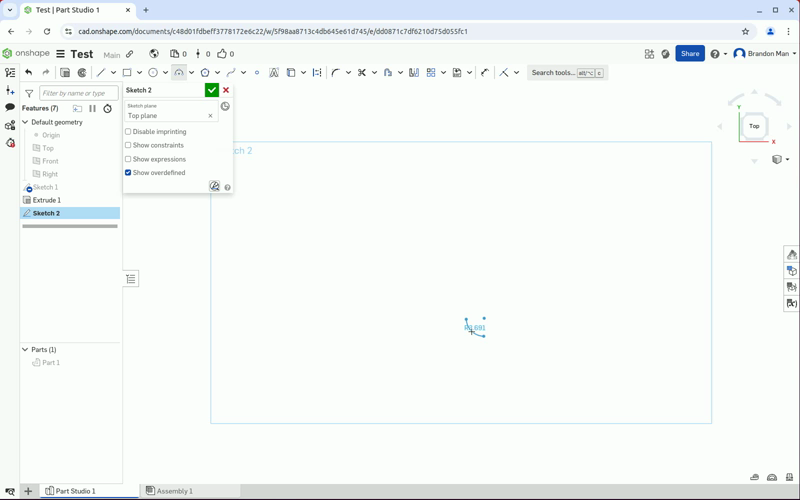
key_up(shift)
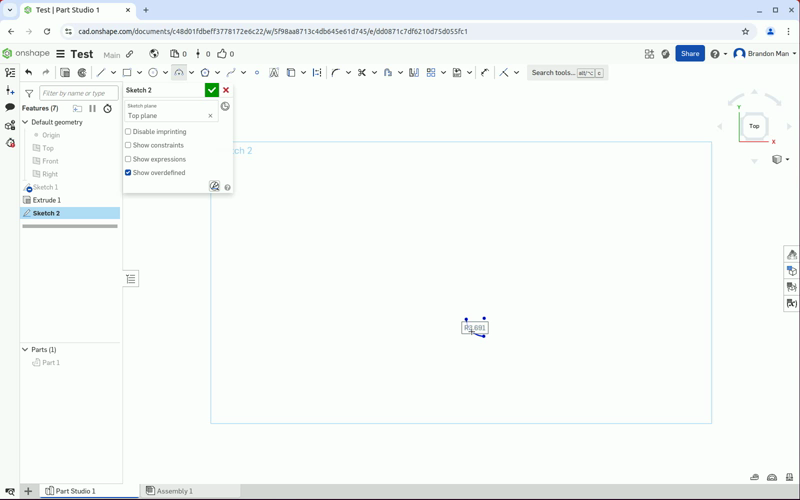
key(esc)
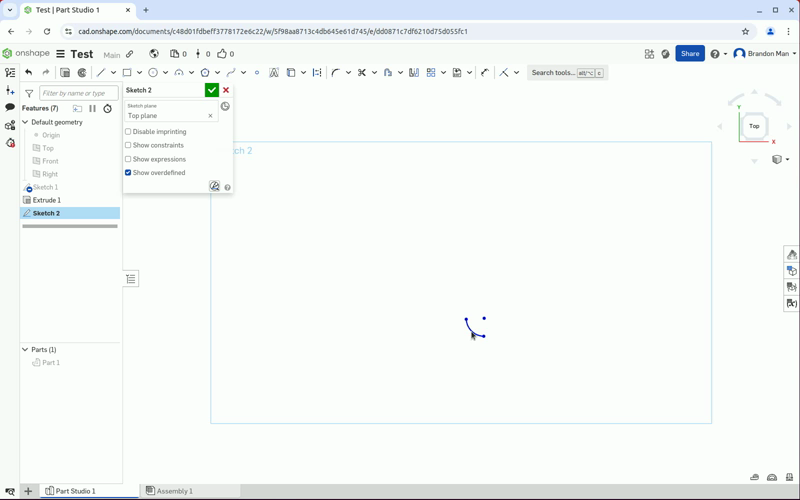
key(l)
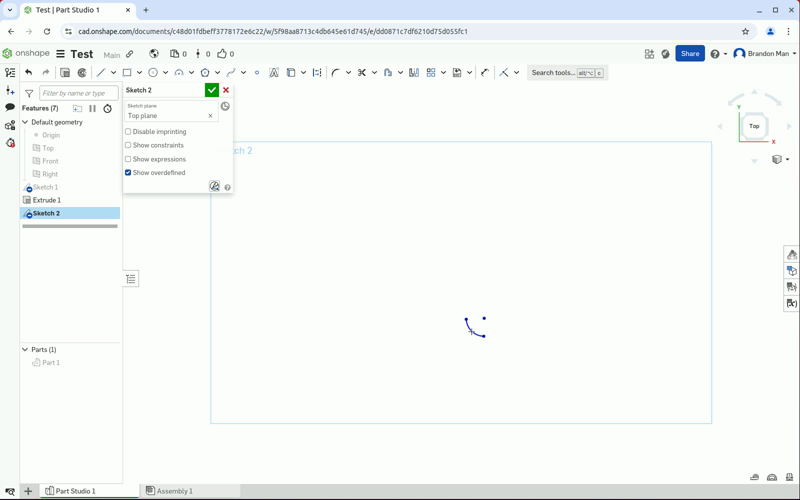
mouse_move(483, 336)
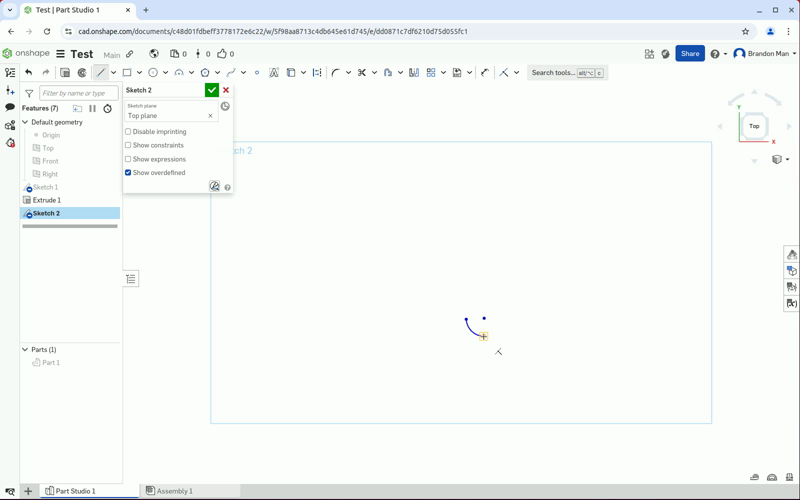
click(483, 336)
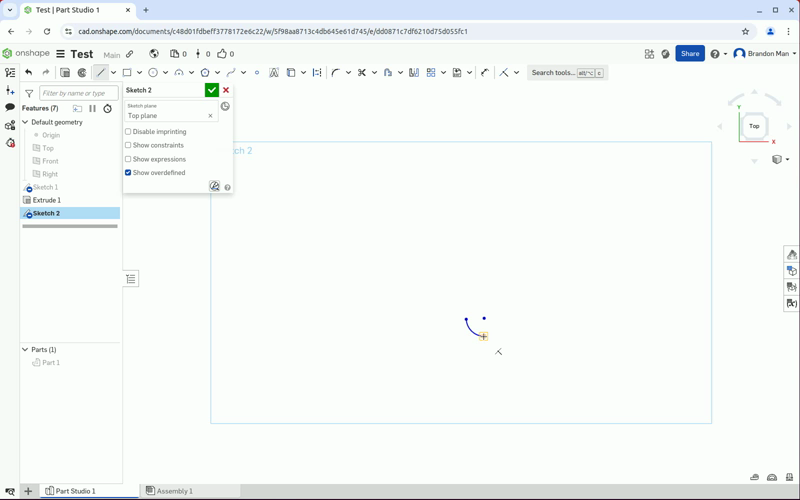
key_down(shift)
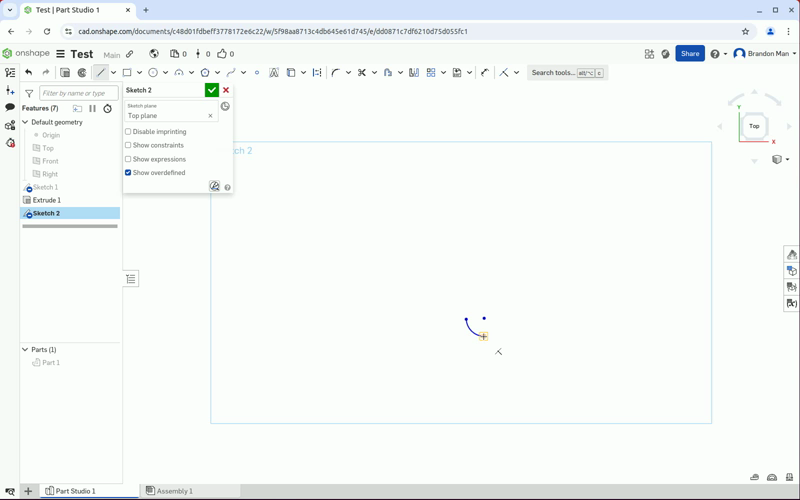
mouse_move(543, 336)
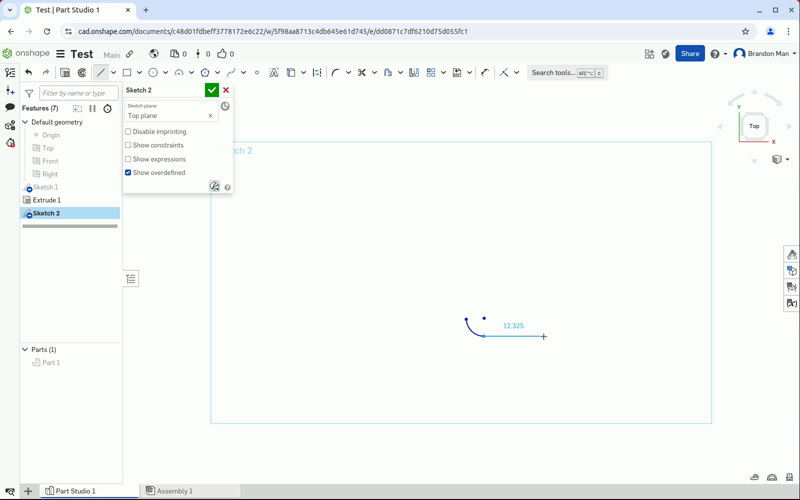
click(543, 336)
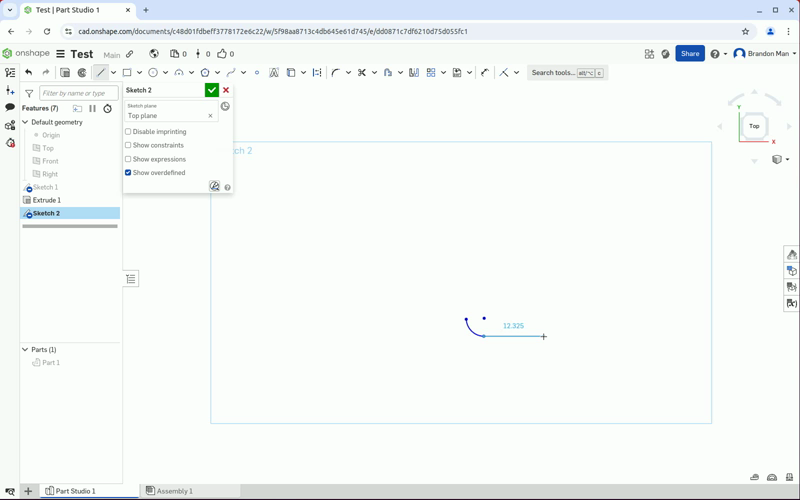
key_up(shift)
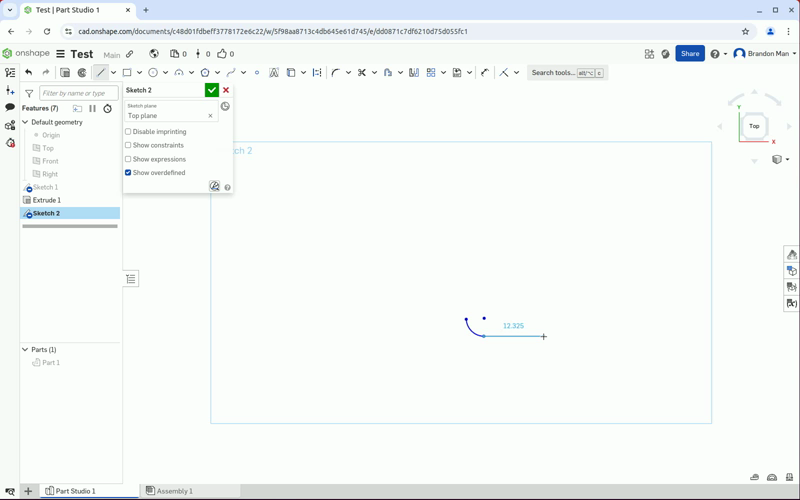
key(esc)
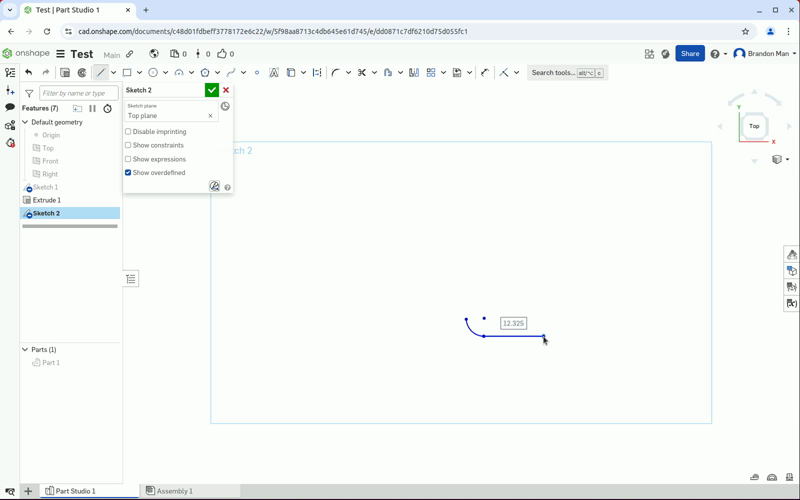
key(a)
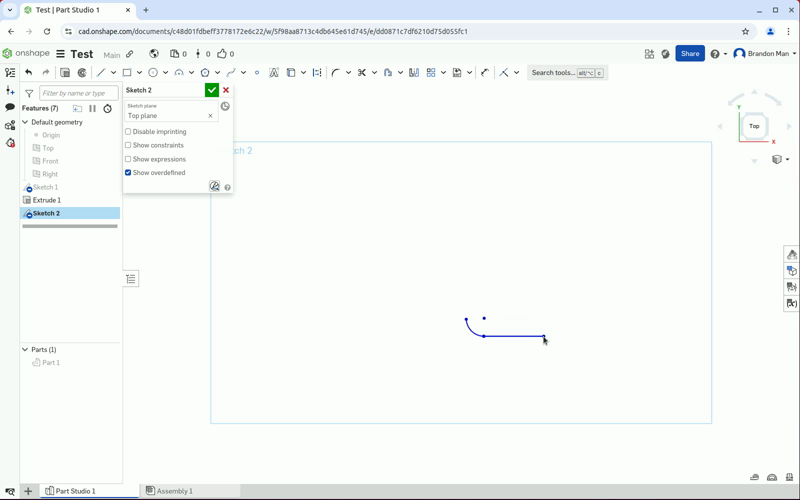
mouse_move(543, 336)
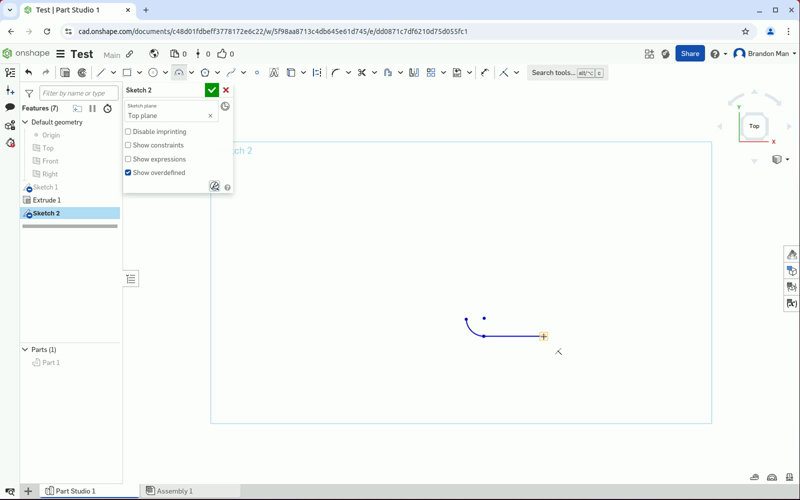
click(543, 336)
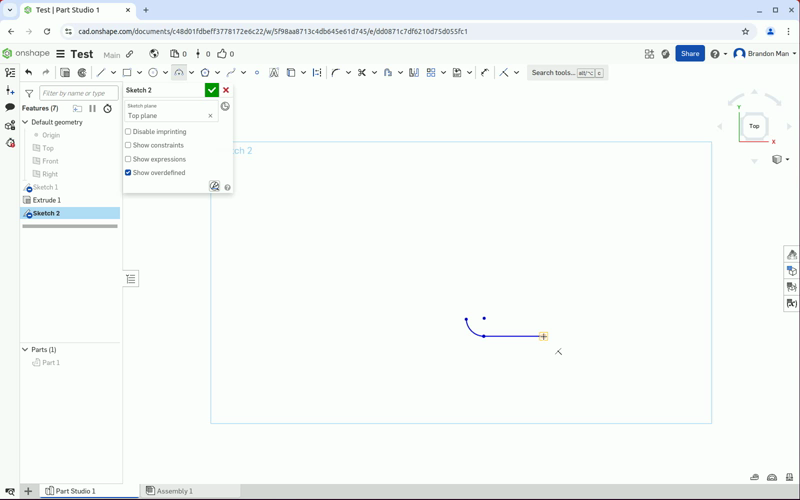
key_down(shift)
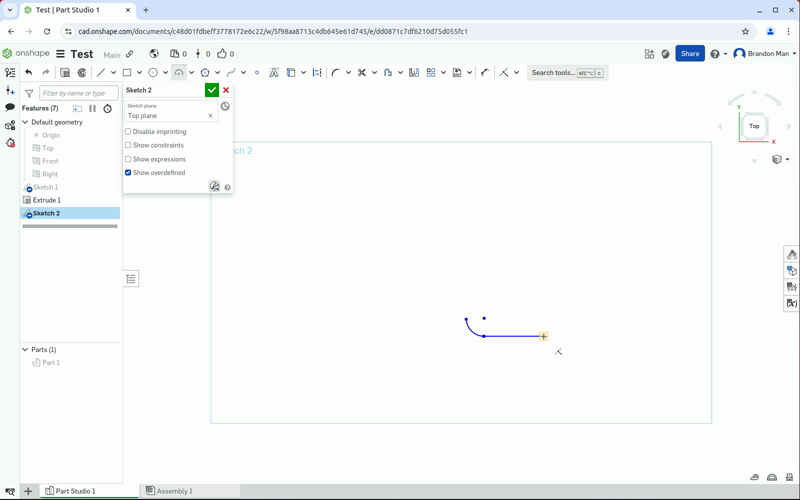
mouse_move(560, 319)
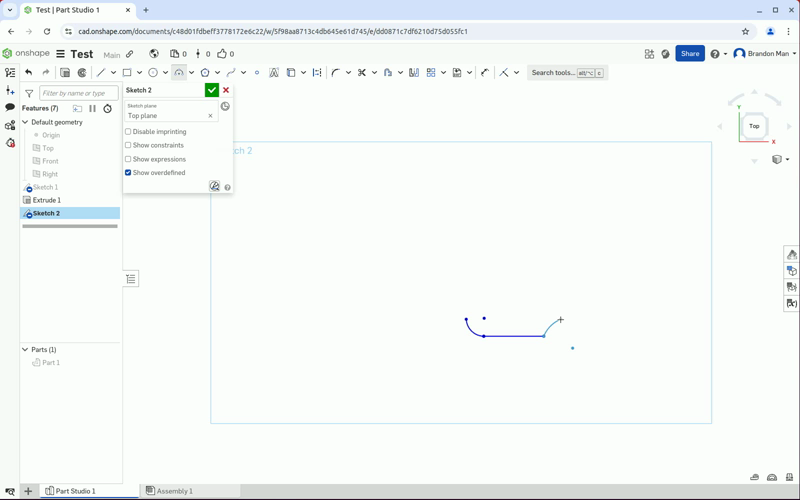
click(560, 319)
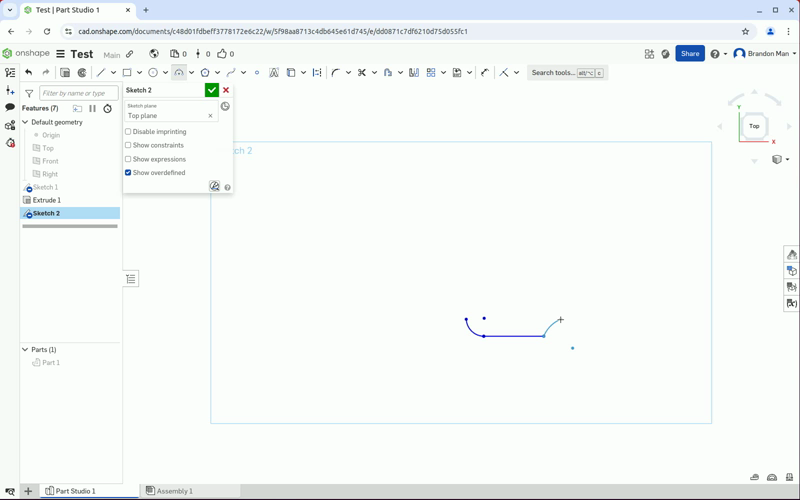
mouse_move(555, 331)
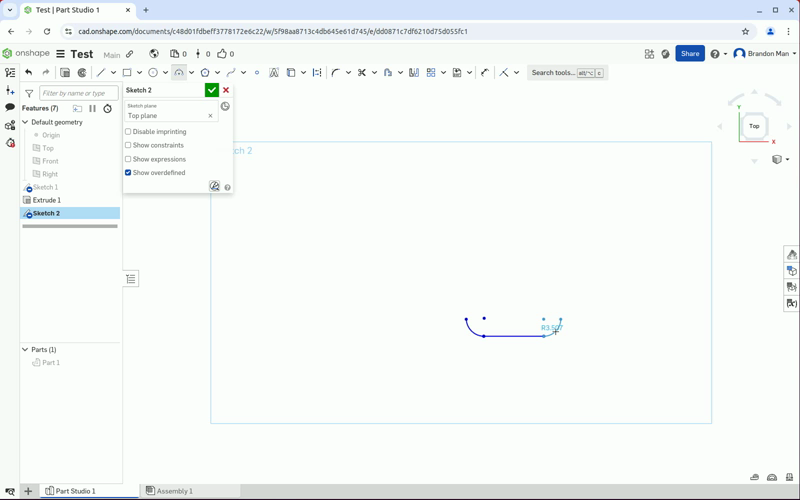
click(555, 331)
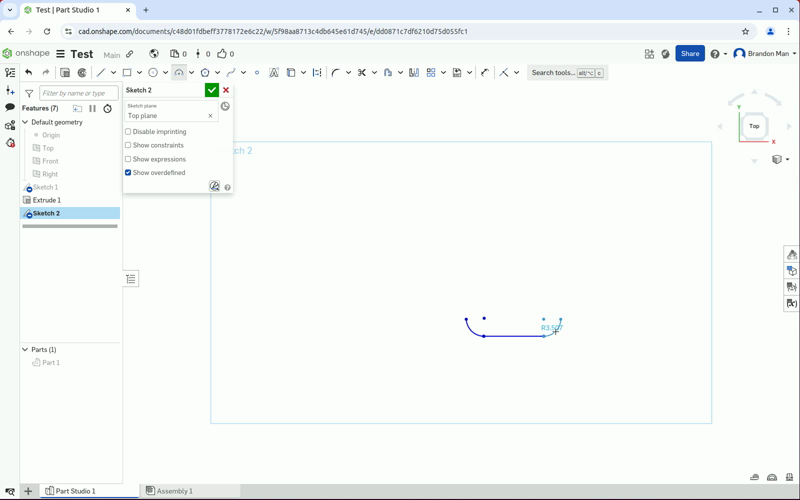
key_up(shift)
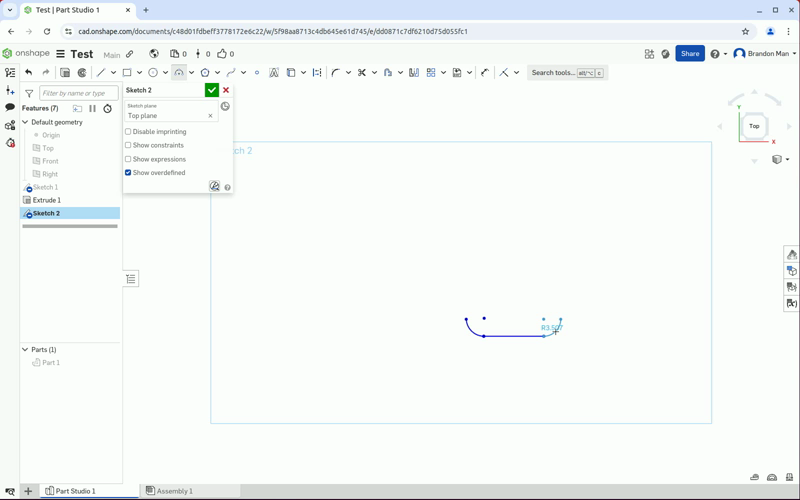
key(esc)
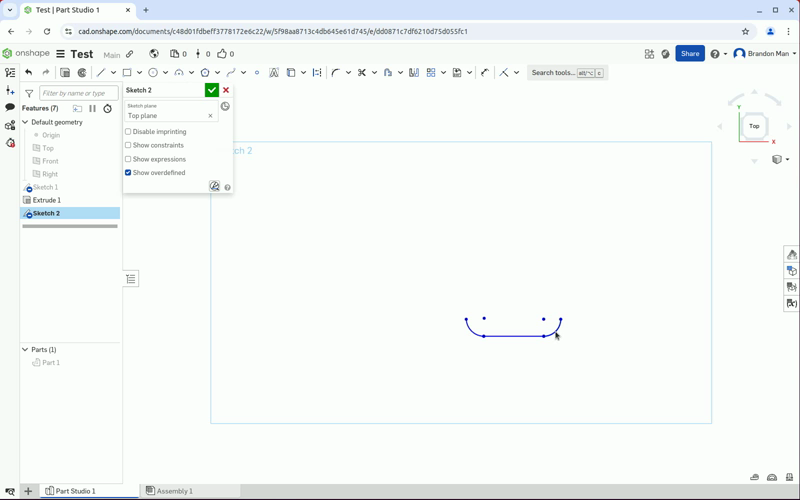
key(l)
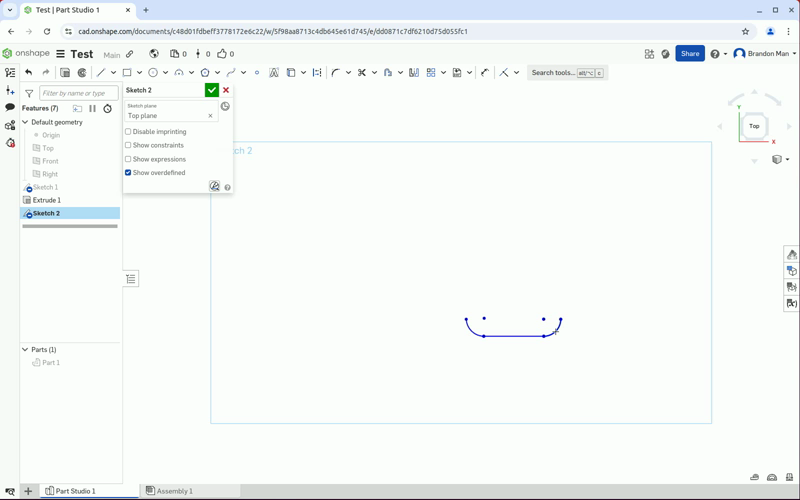
mouse_move(560, 319)
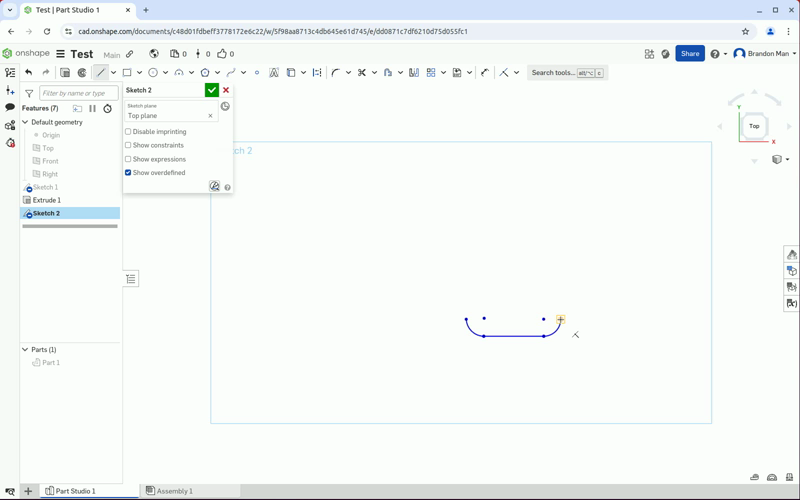
click(560, 319)
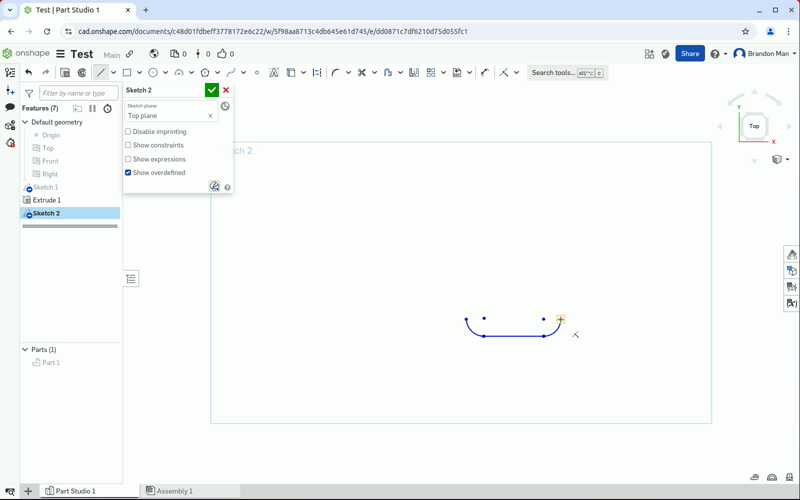
key_down(shift)
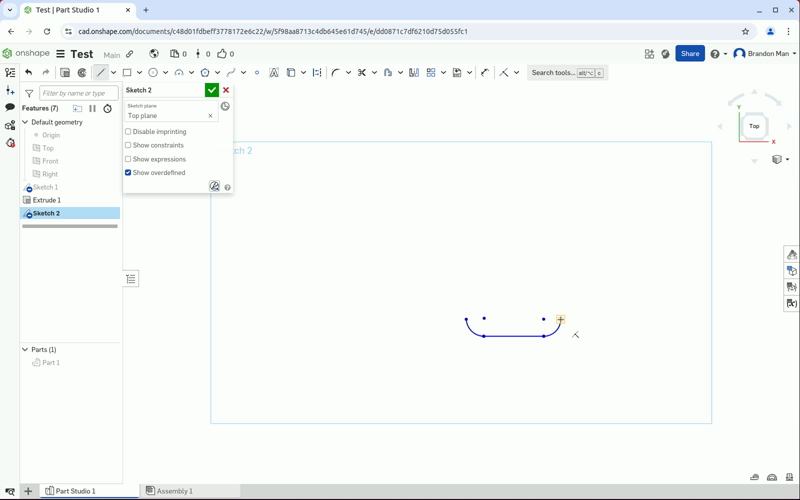
mouse_move(560, 246)
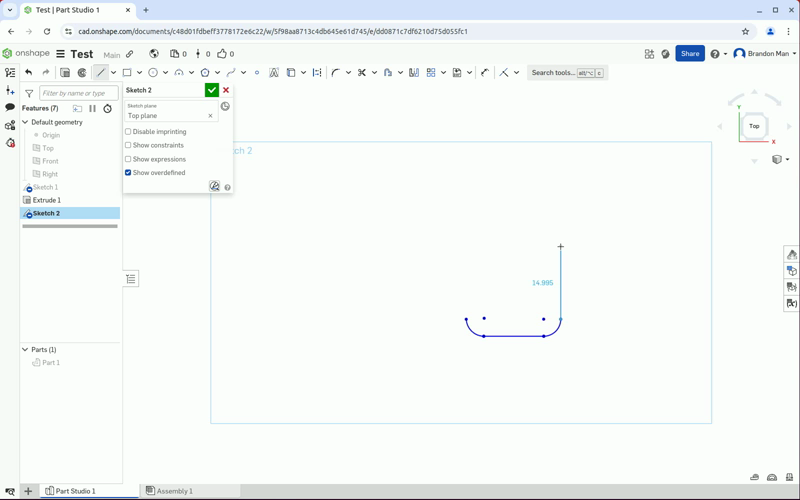
click(560, 246)
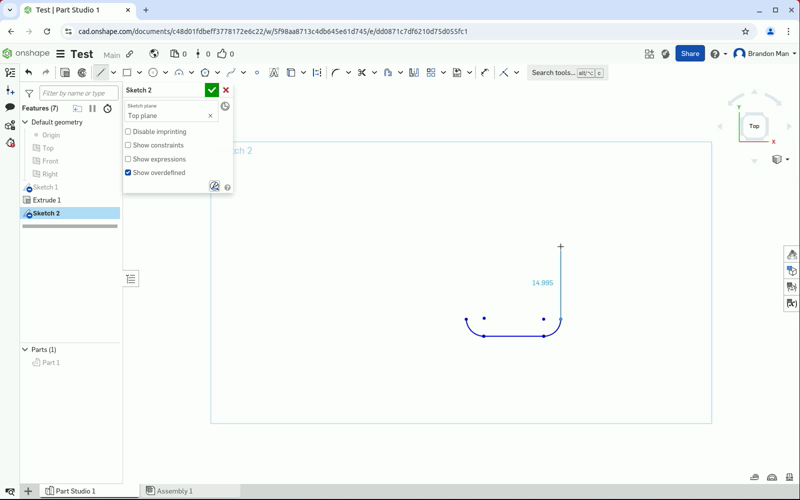
key_up(shift)
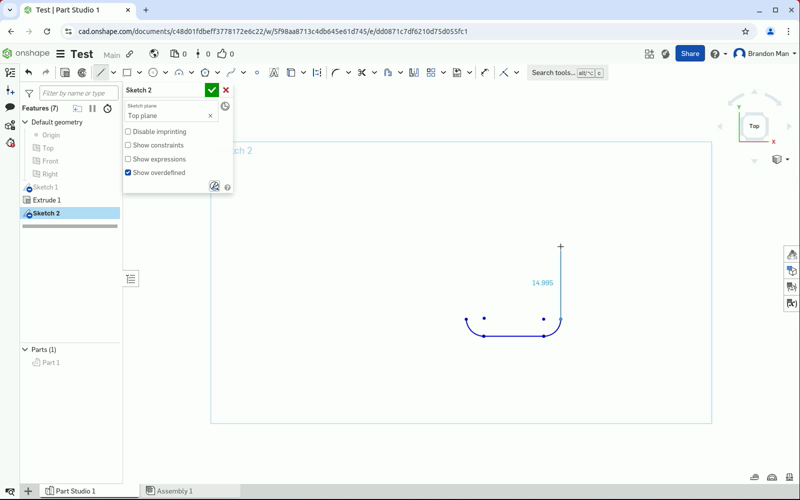
key(esc)
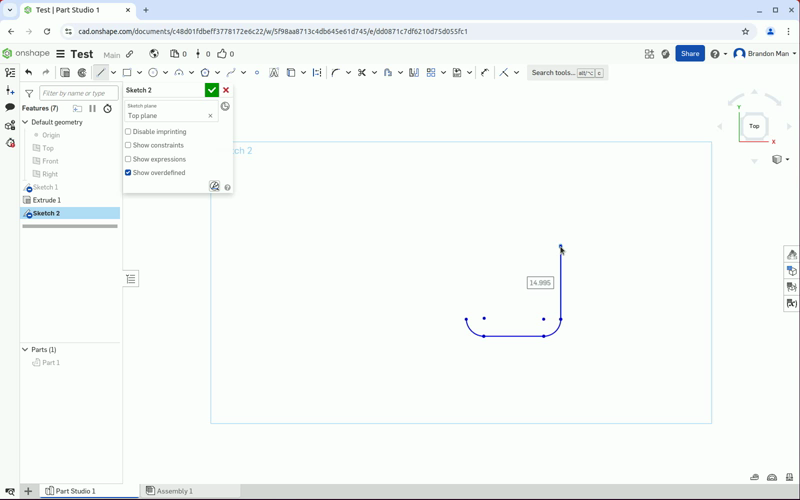
key(a)
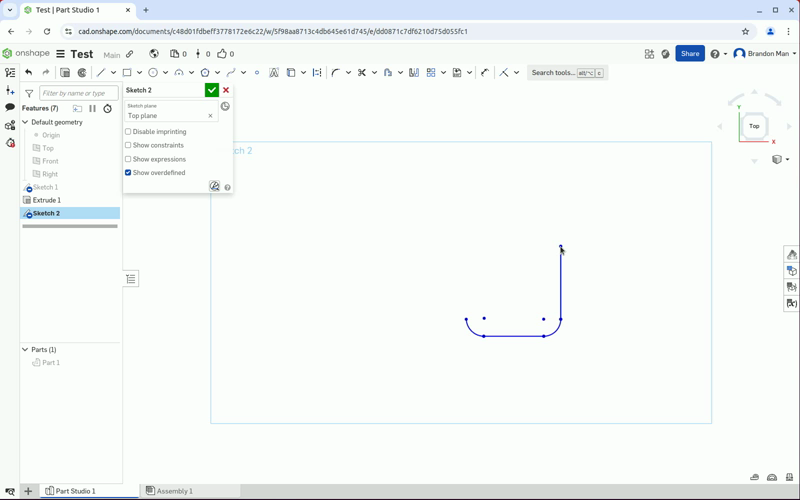
mouse_move(560, 246)
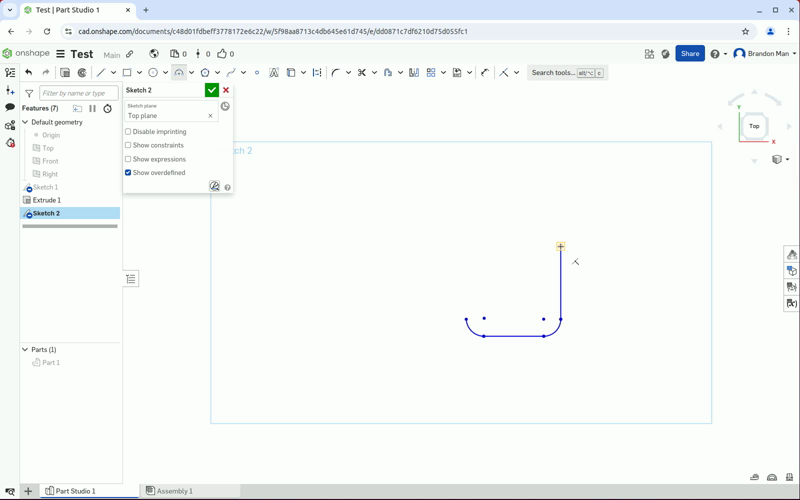
click(560, 246)
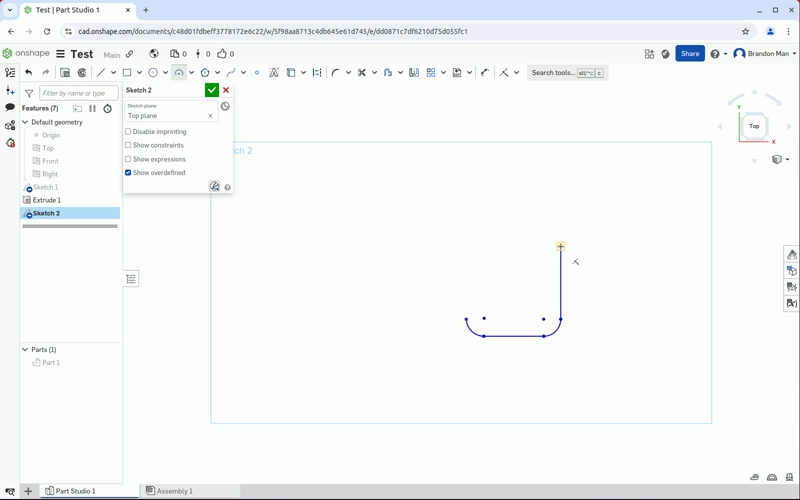
key_down(shift)
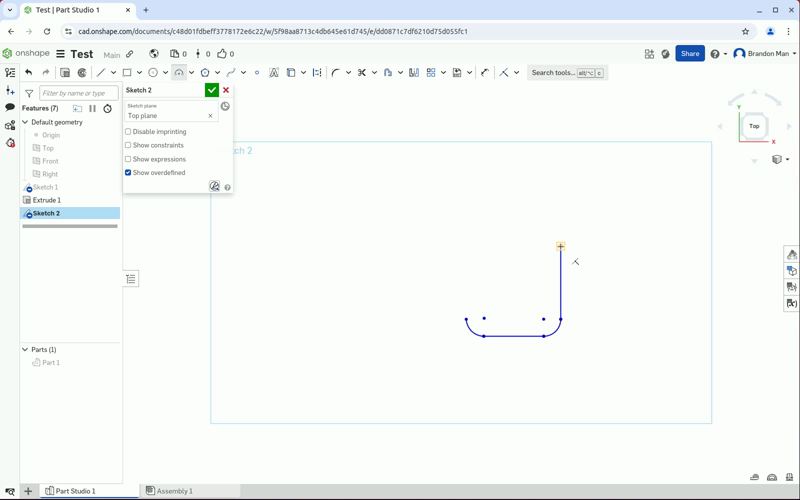
mouse_move(543, 229)
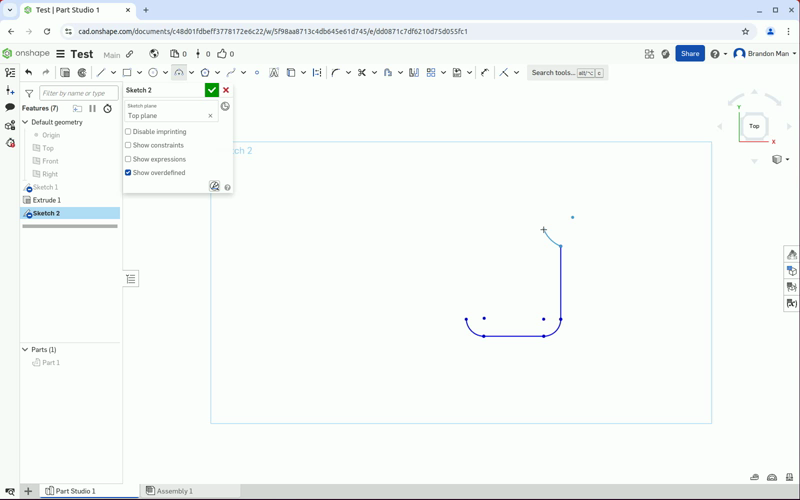
click(543, 229)
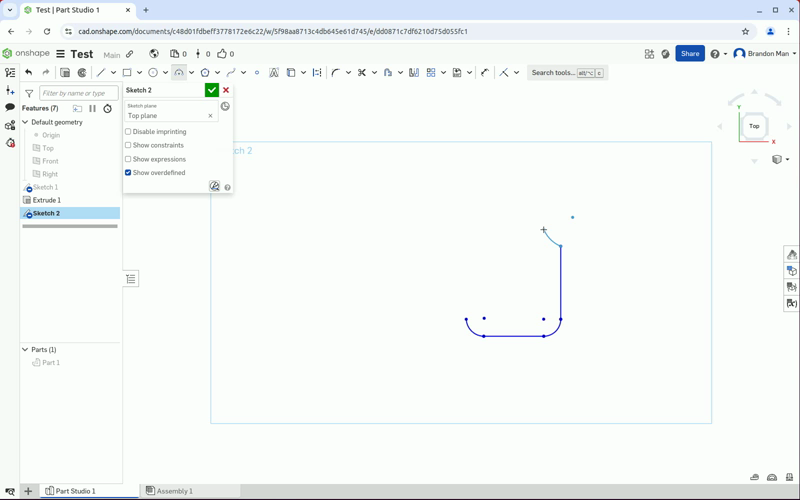
mouse_move(555, 234)
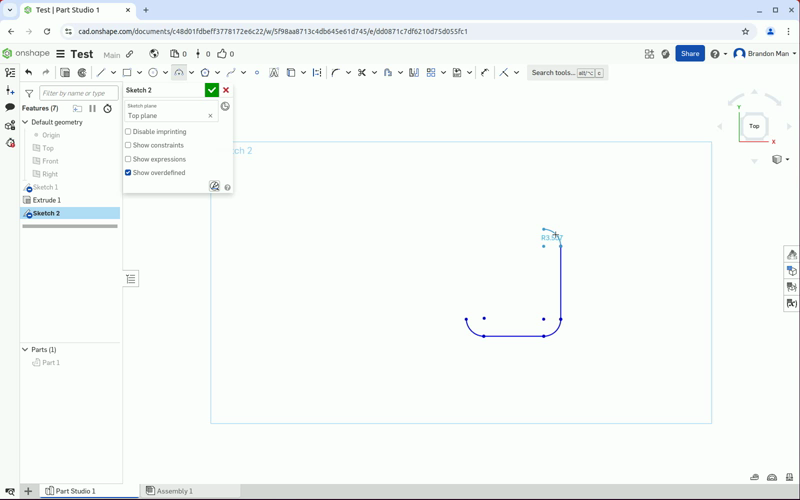
click(555, 234)
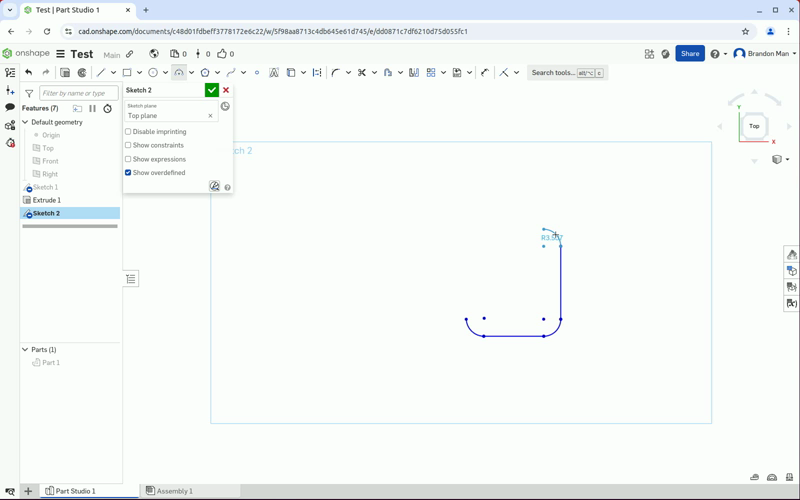
key_up(shift)
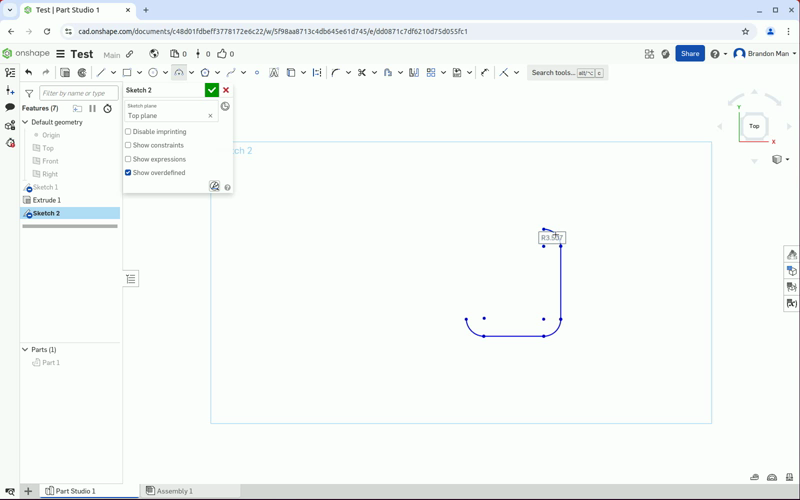
key(esc)
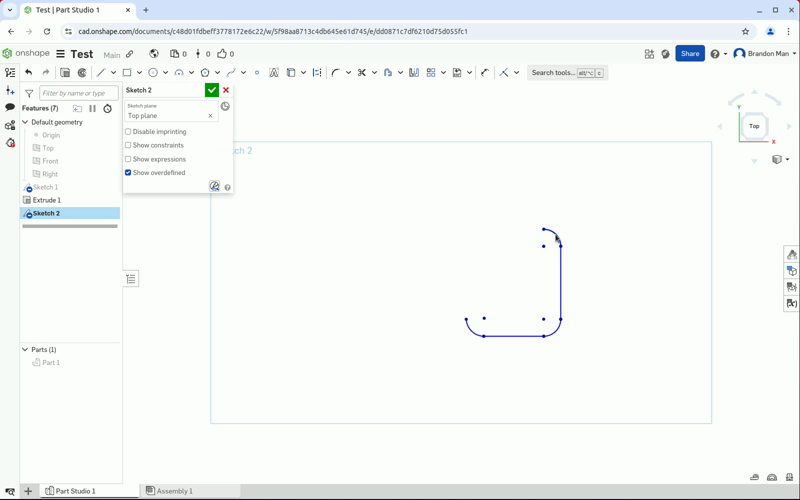
key(l)
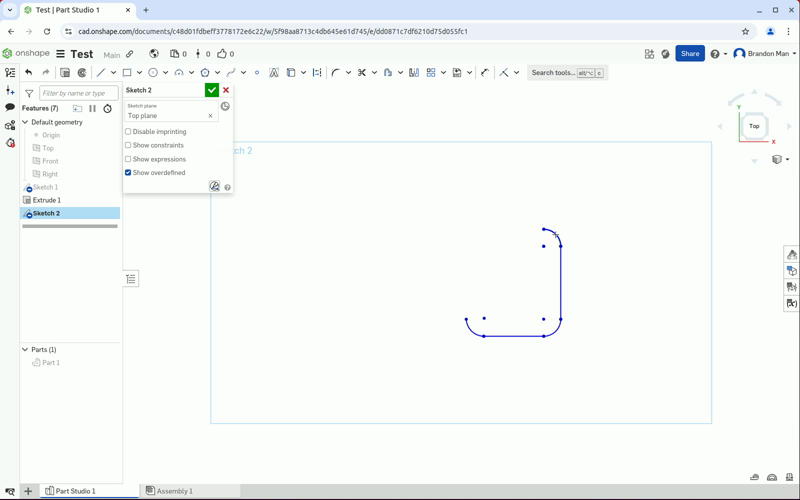
mouse_move(543, 229)
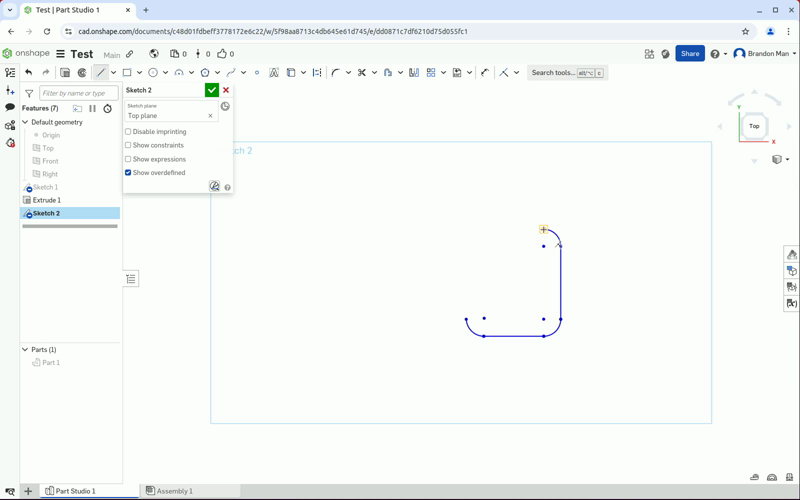
click(543, 229)
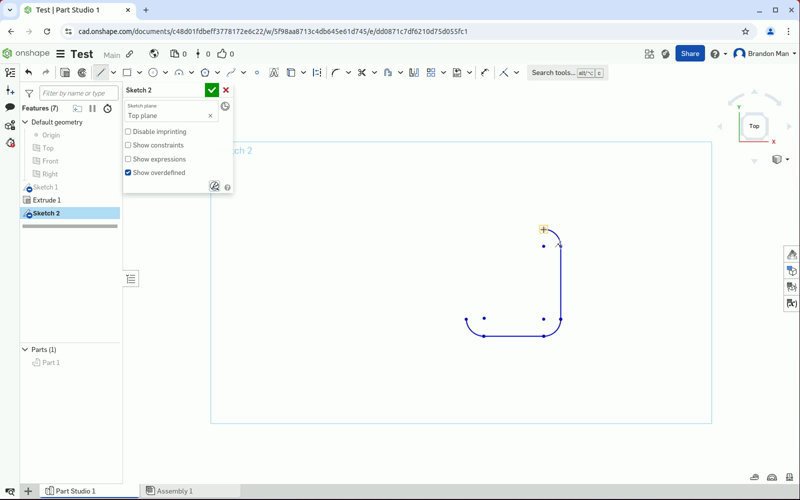
key_down(shift)
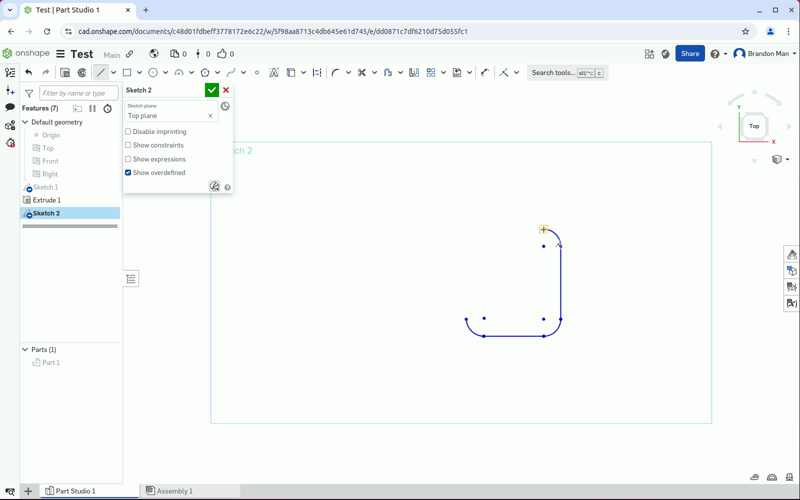
mouse_move(483, 229)
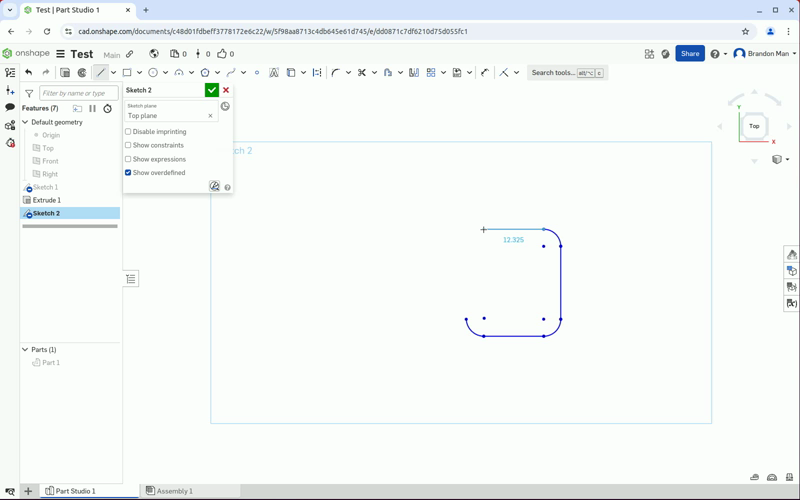
click(483, 229)
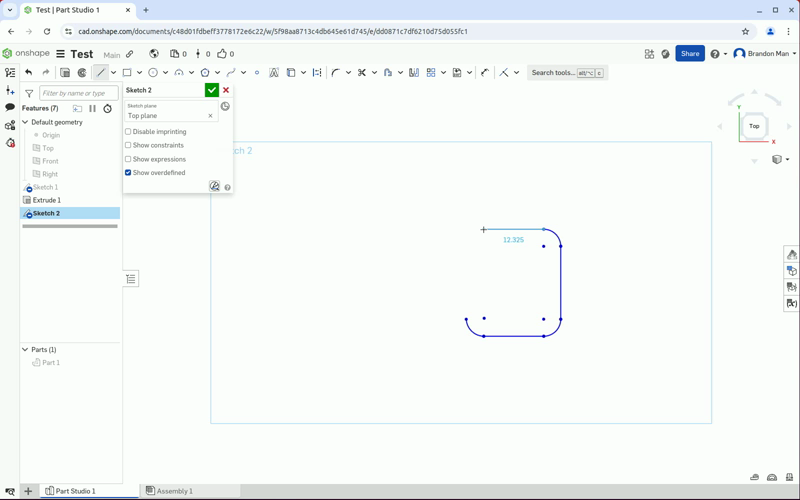
key_up(shift)
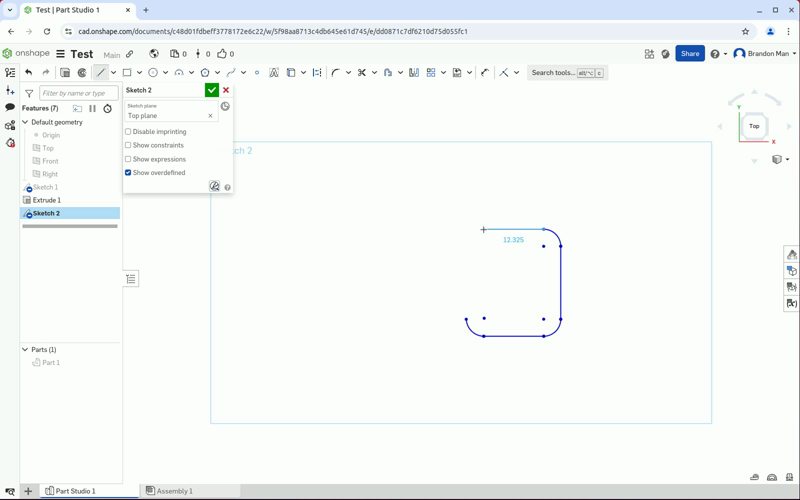
key(esc)
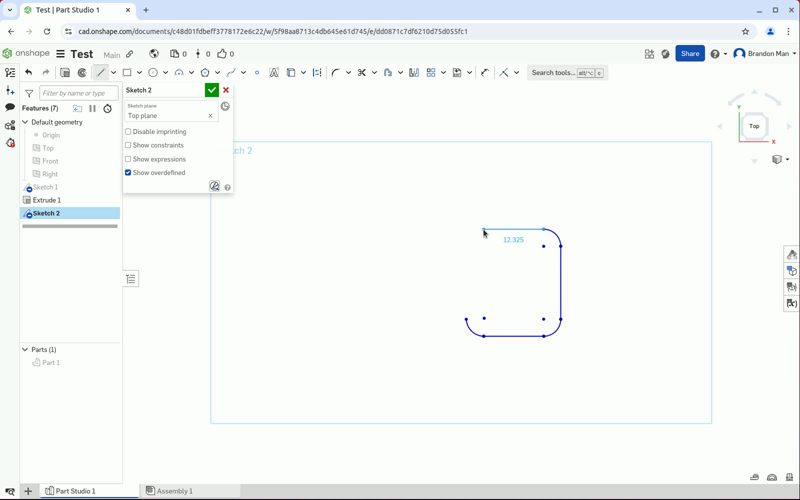
key(a)
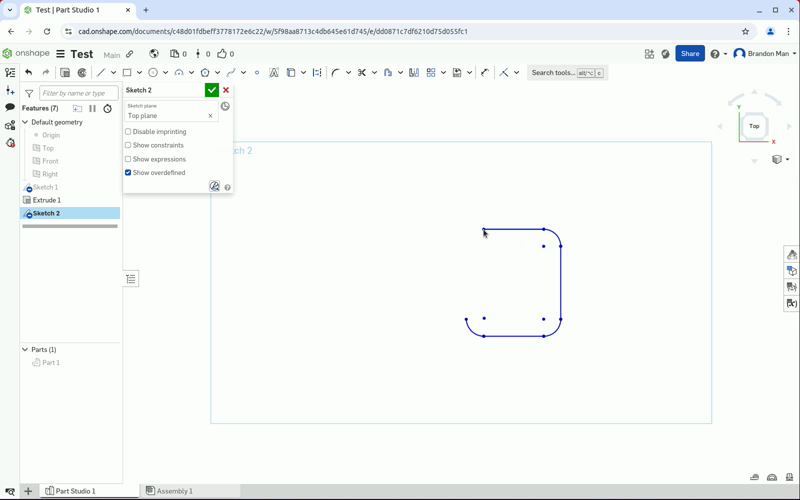
mouse_move(483, 229)
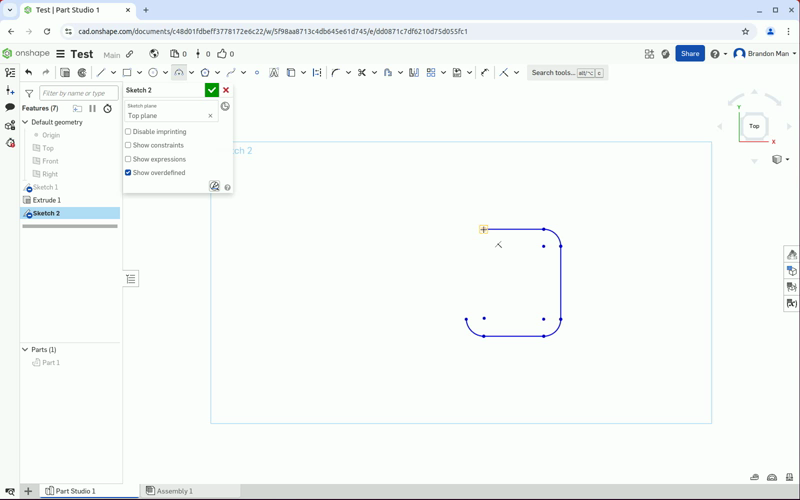
click(483, 229)
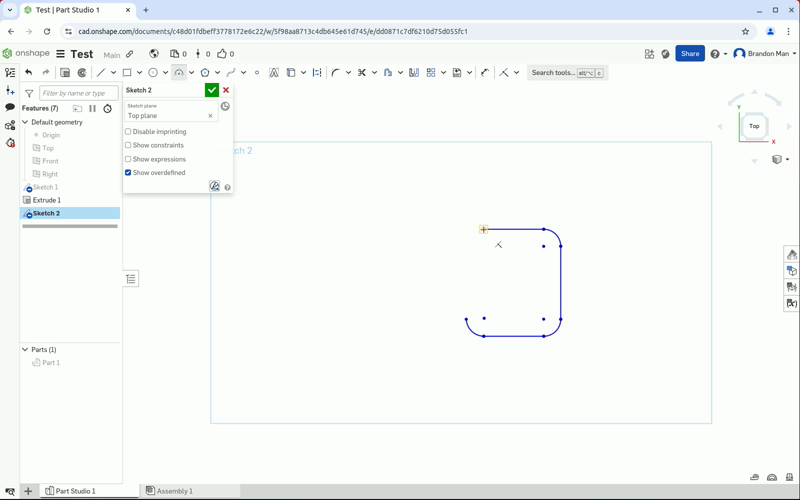
key_down(shift)
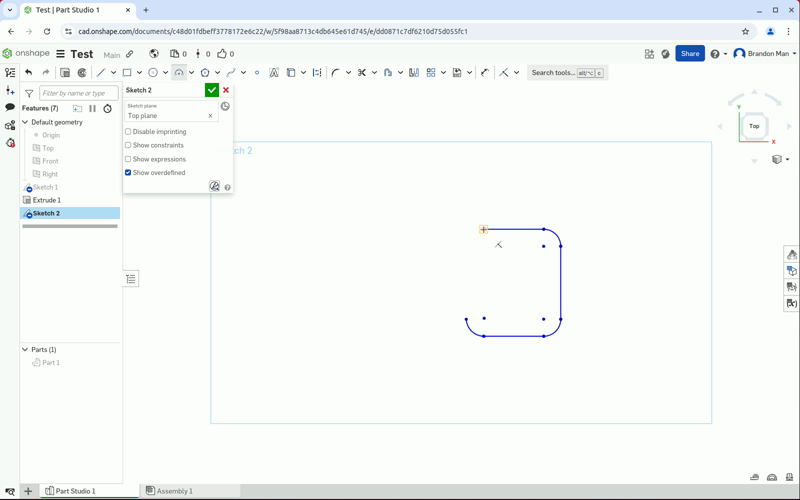
mouse_move(466, 246)
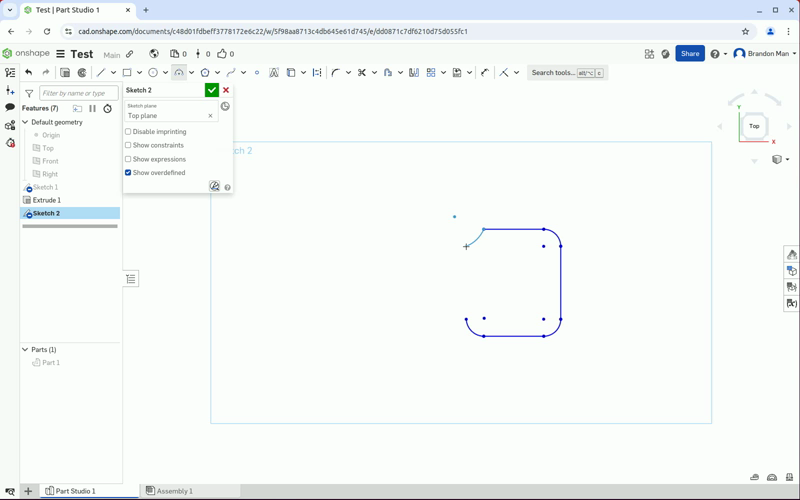
click(466, 246)
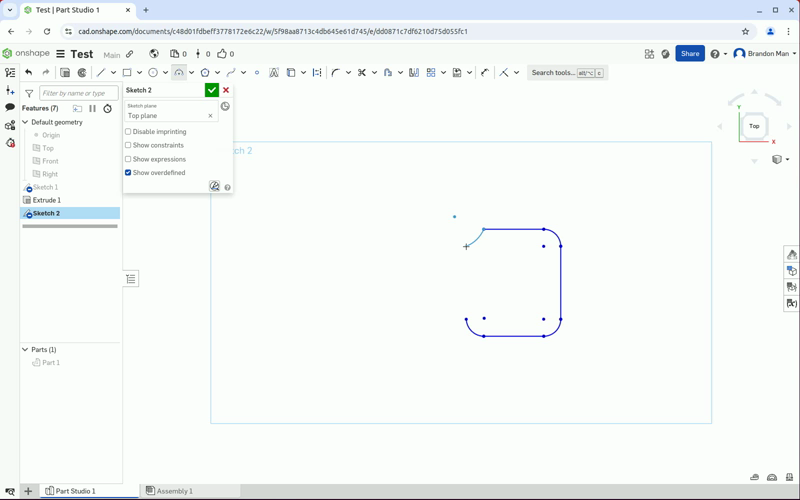
mouse_move(471, 234)
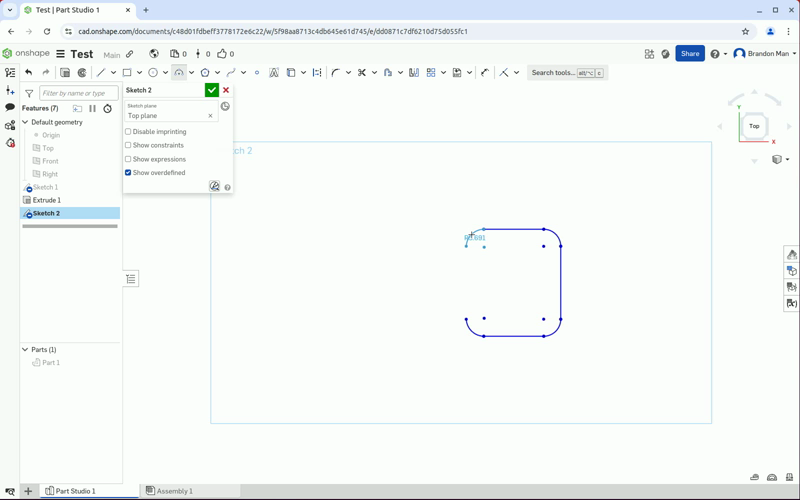
click(471, 234)
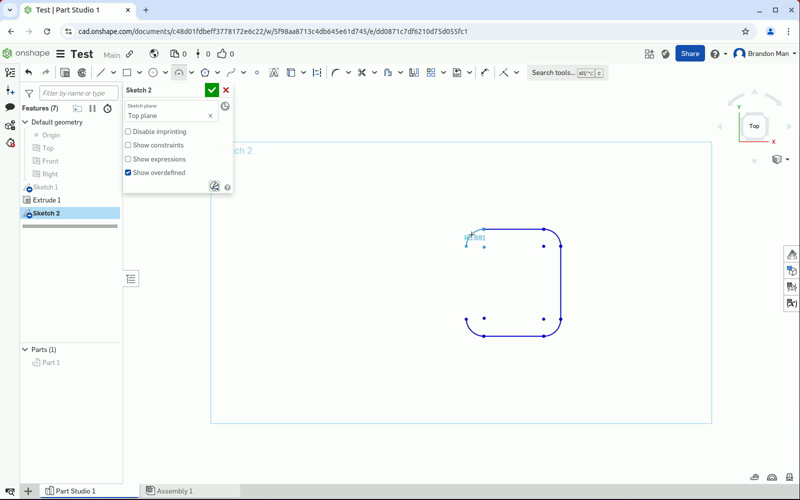
key_up(shift)
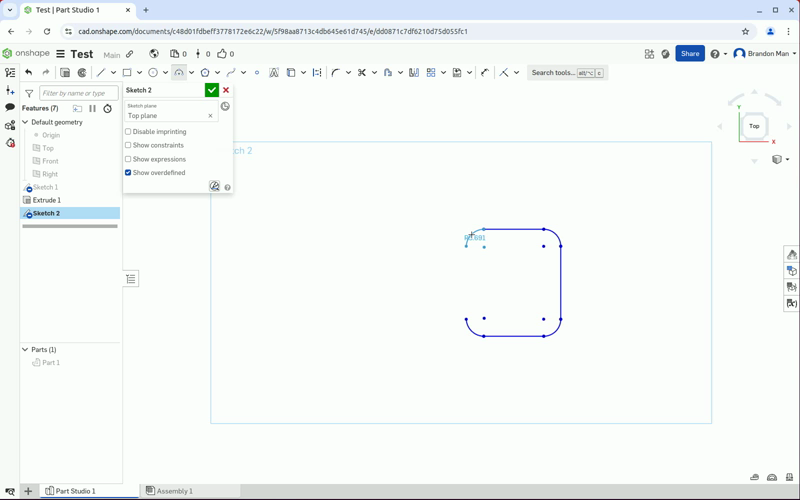
key(esc)
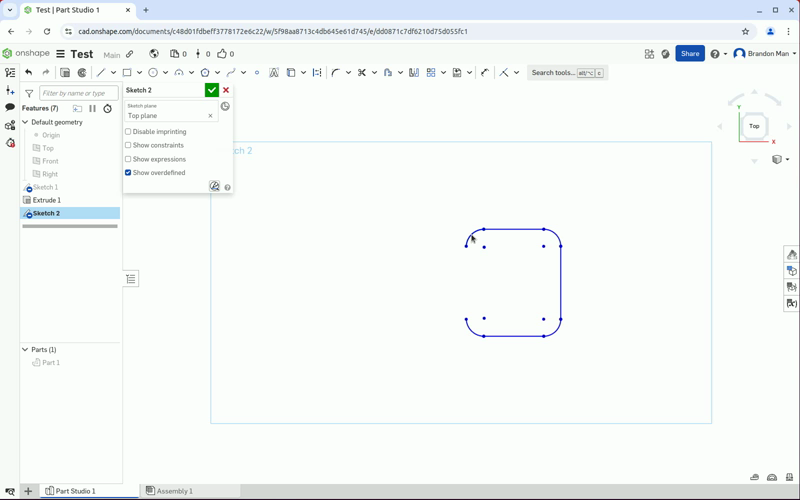
key(l)
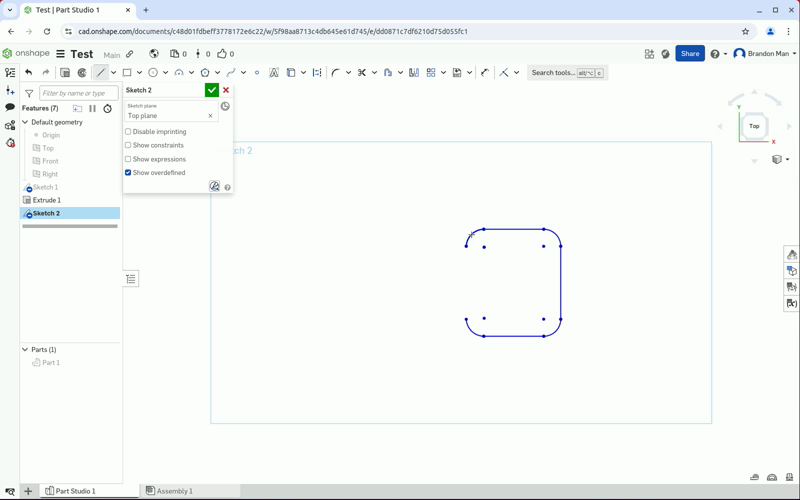
mouse_move(466, 246)
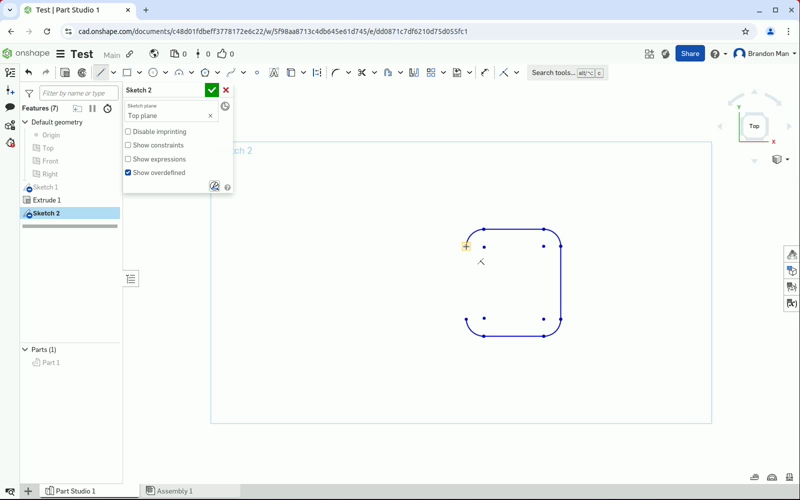
click(466, 246)
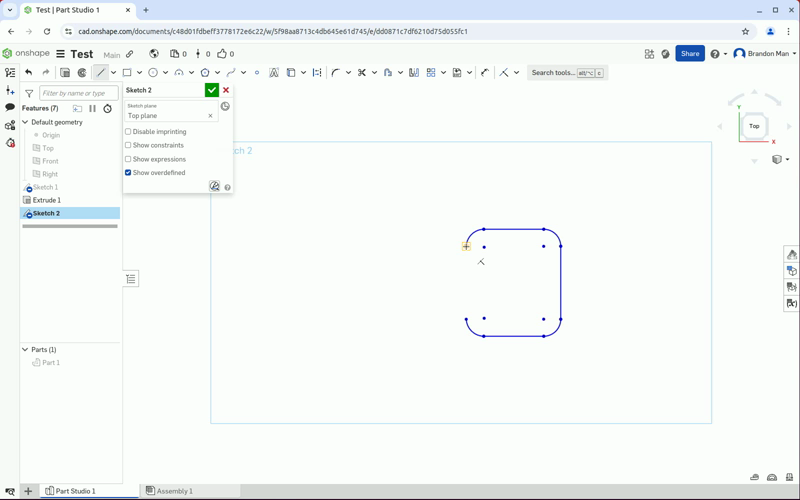
key_down(shift)
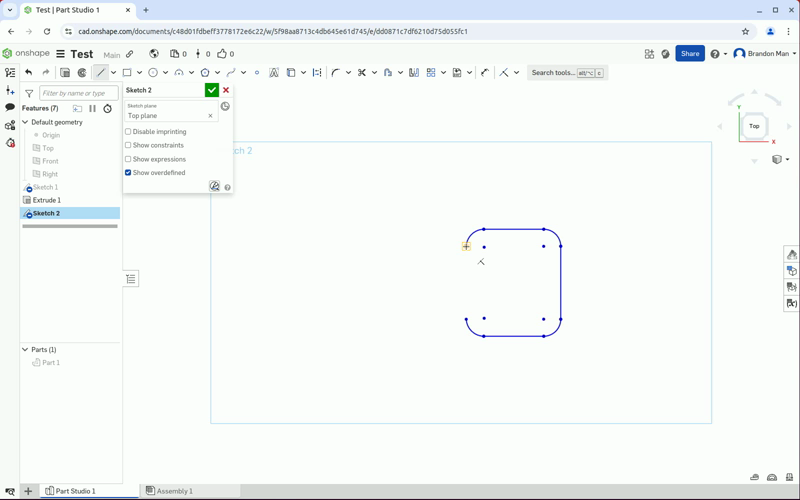
mouse_move(466, 319)
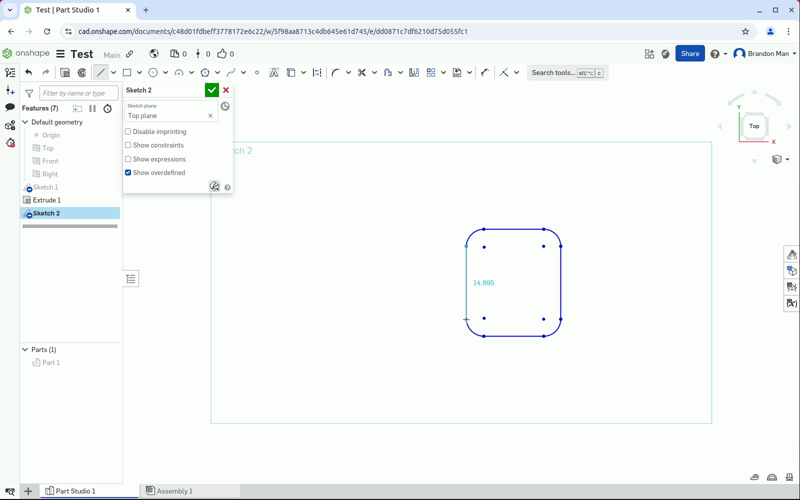
key_up(shift)
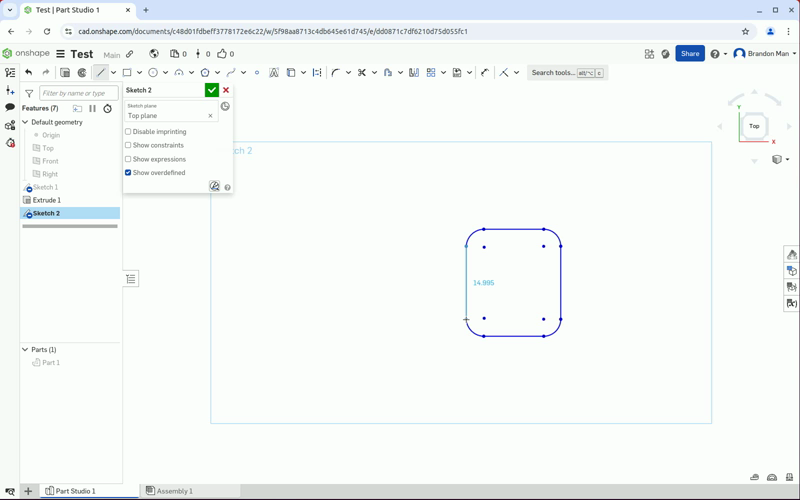
click(466, 319)
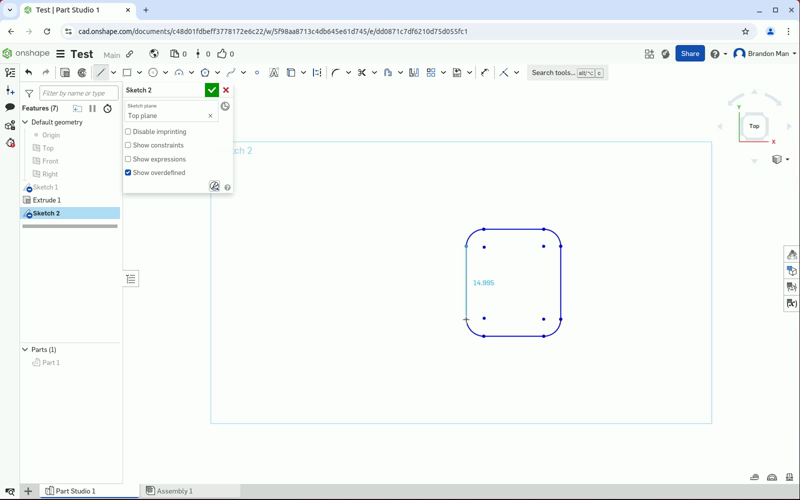
key(esc)
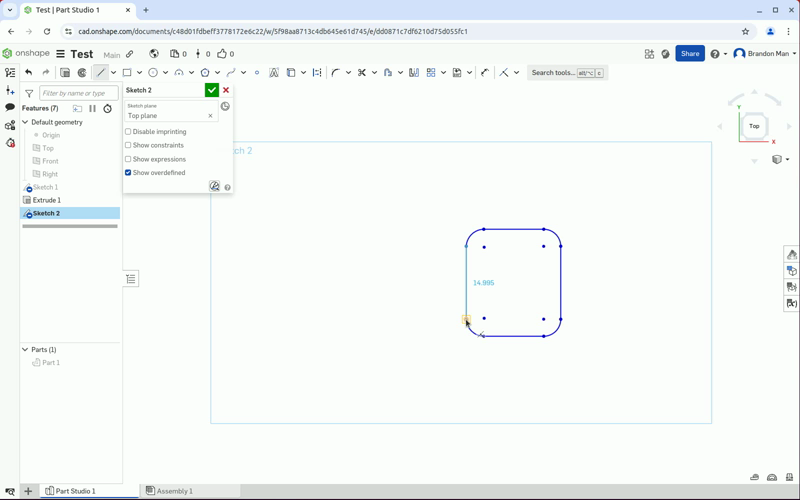
mouse_move(498, 246)
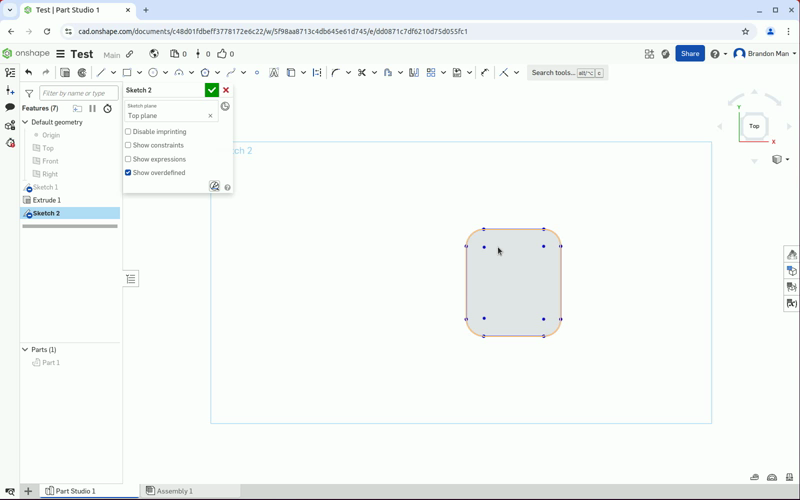
click(498, 246)
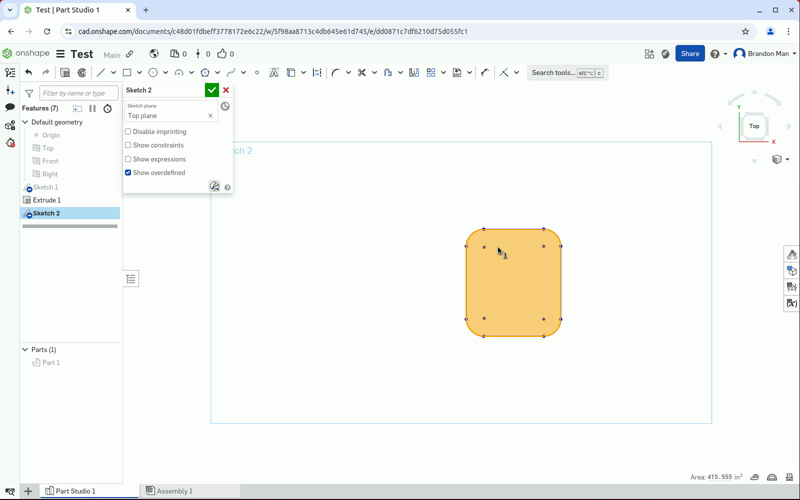
mouse_move(73, 352)
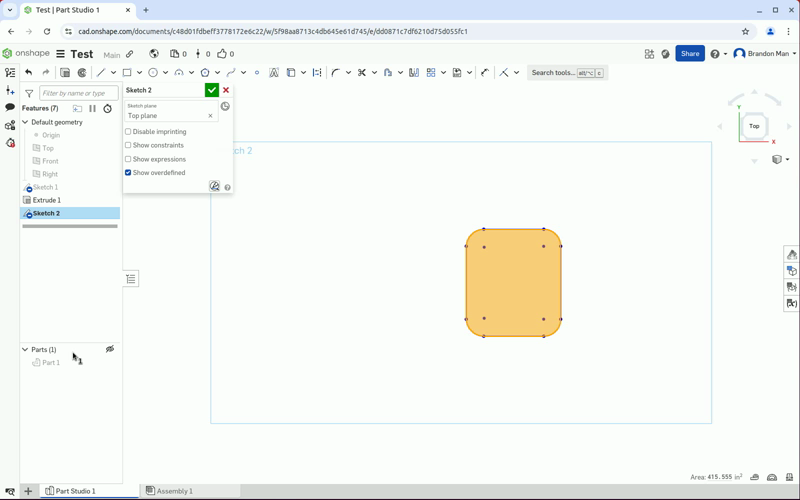
key(shift+y)
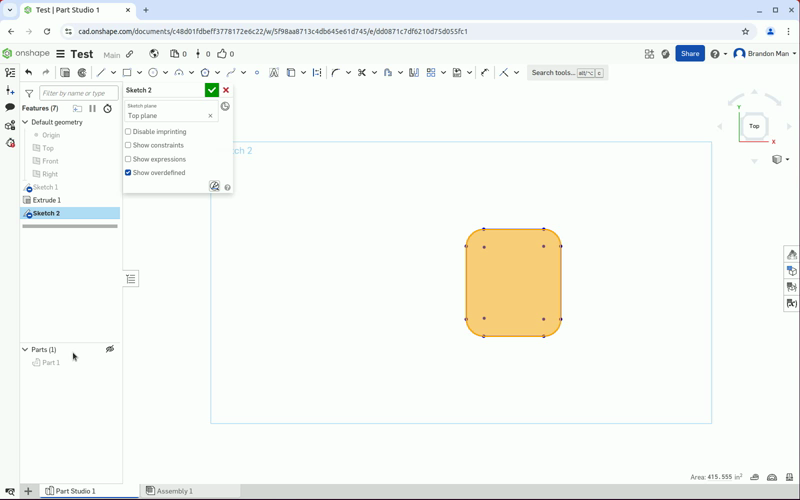
key(shift+e)
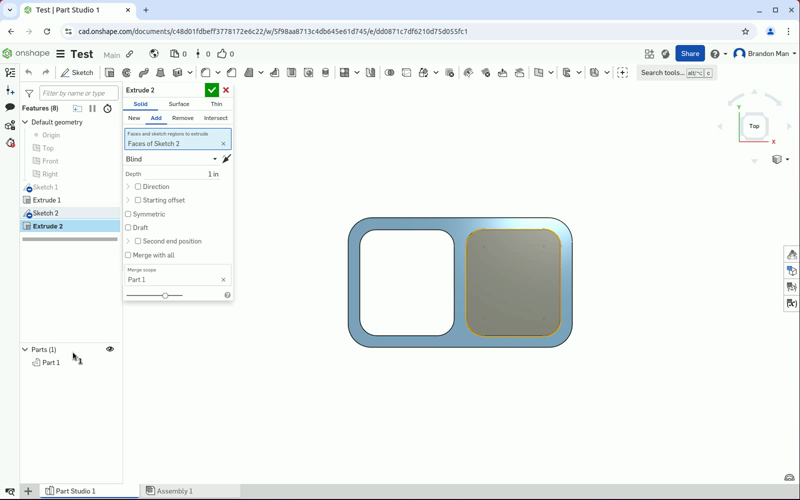
mouse_move(143, 106)
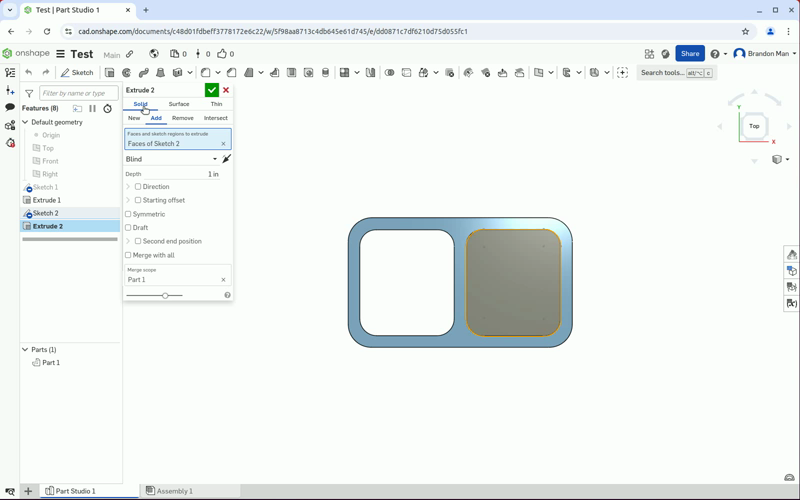
click(143, 106)
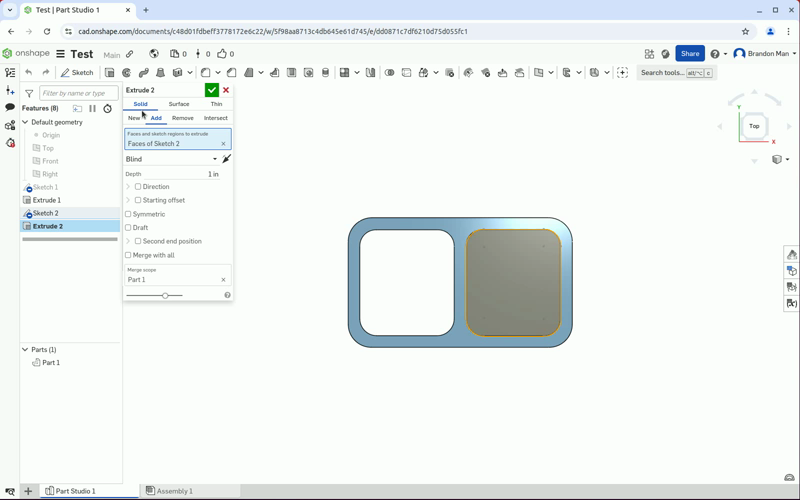
mouse_move(137, 120)
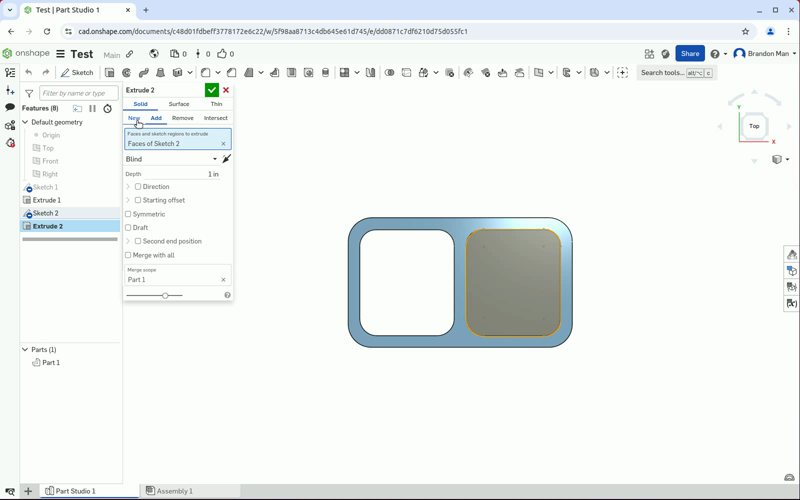
click(137, 120)
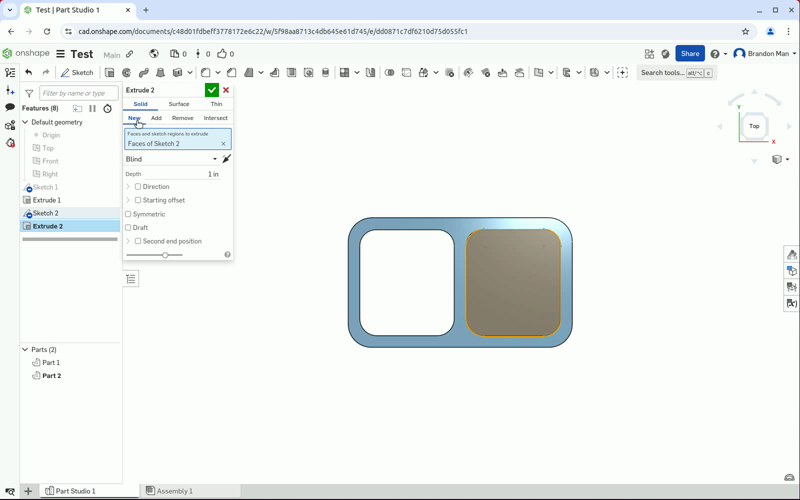
key(tab, 4)
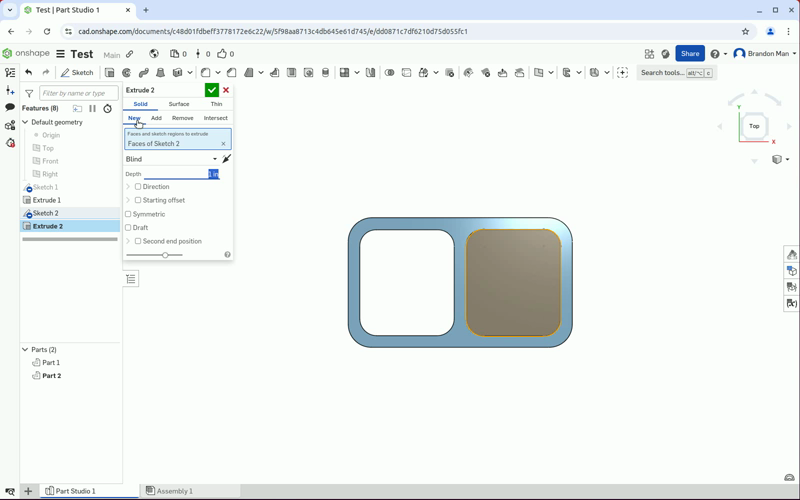
text(1.685)
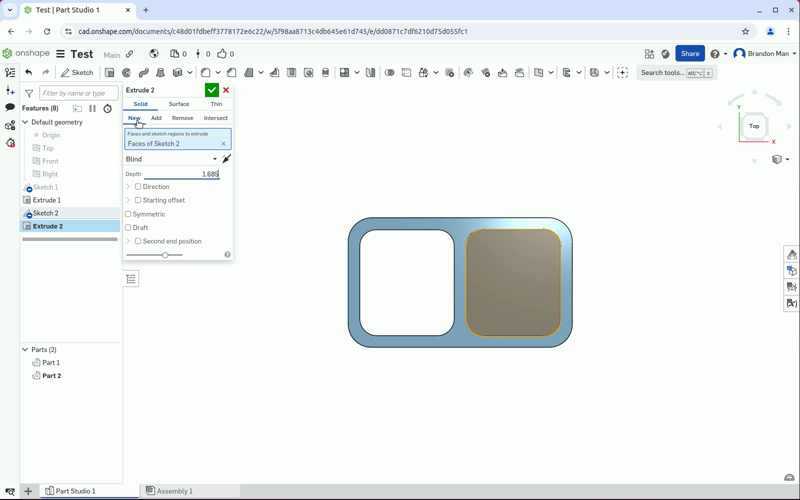
key(enter)
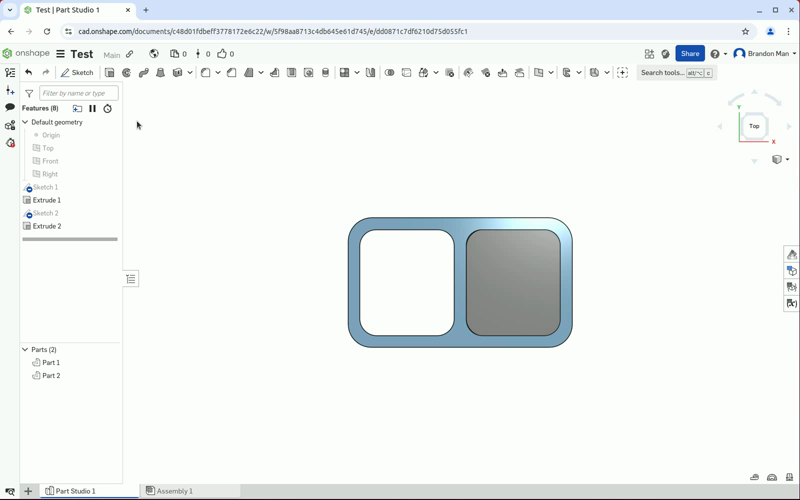
key(shift+h)
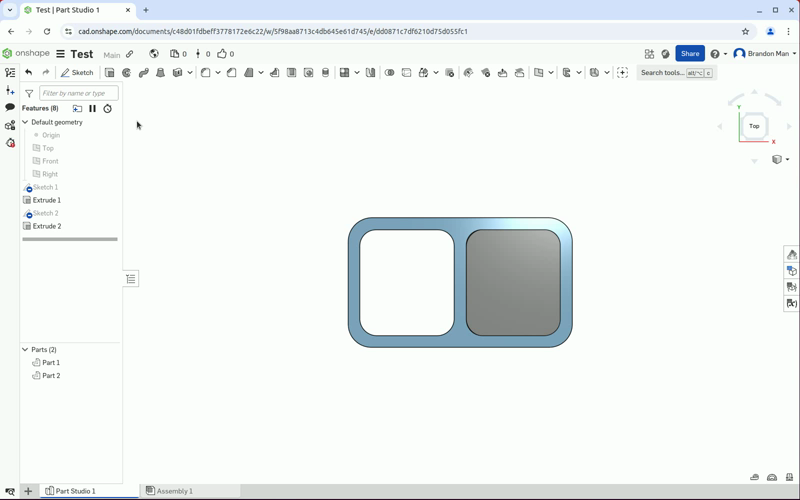
key(shift+h)
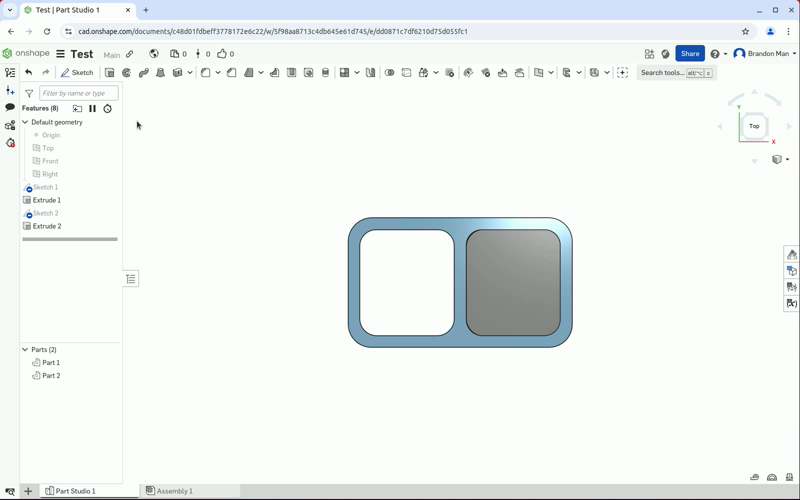
mouse_move(73, 189)
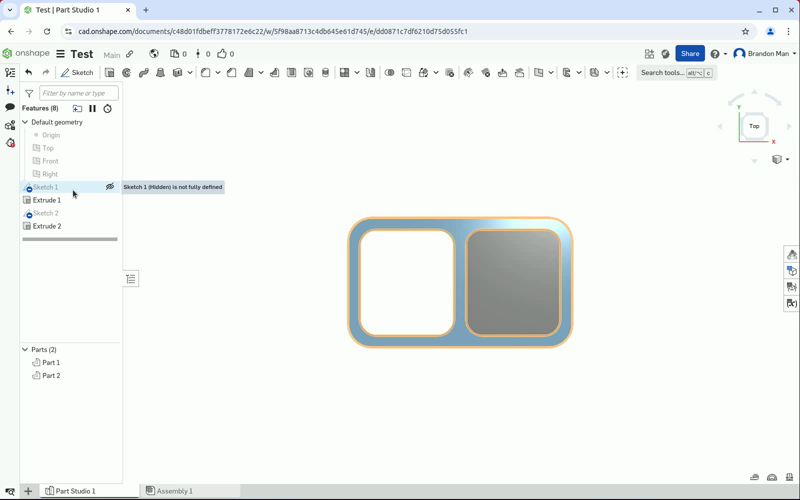
click(73, 189)
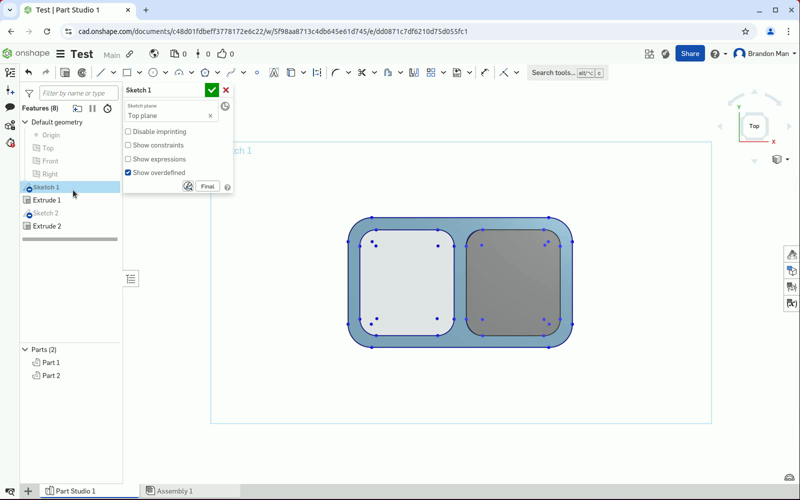
mouse_move(229, 92)
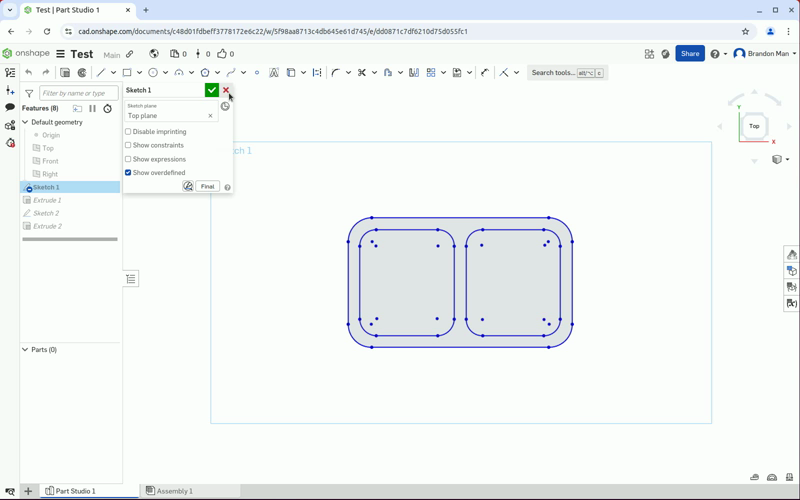
click(229, 92)
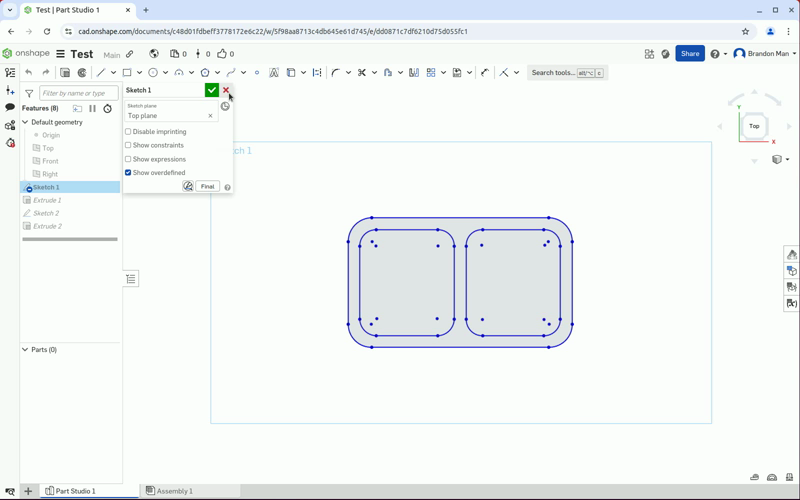
key(shift+s)
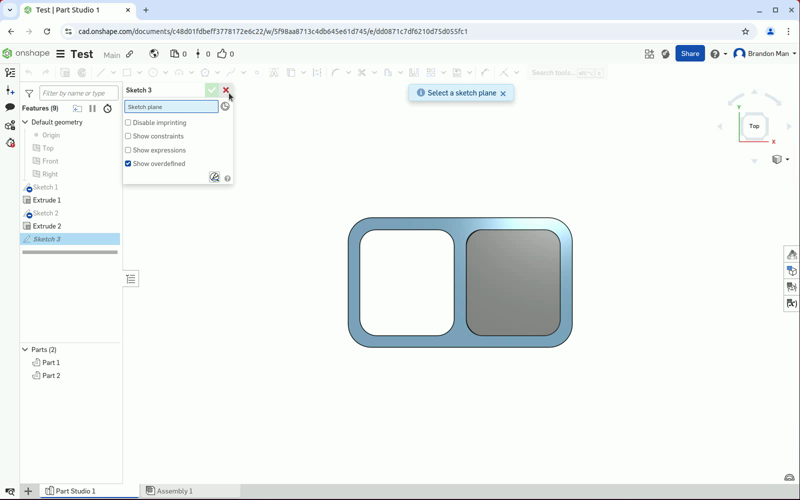
mouse_move(73, 150)
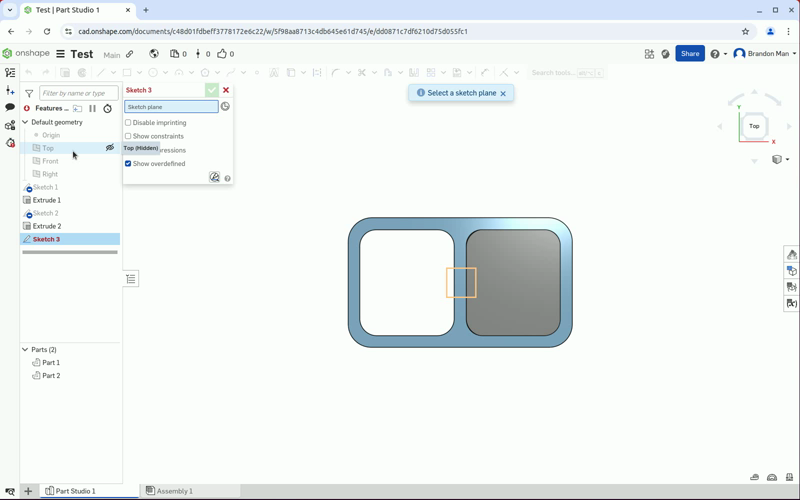
click(73, 150)
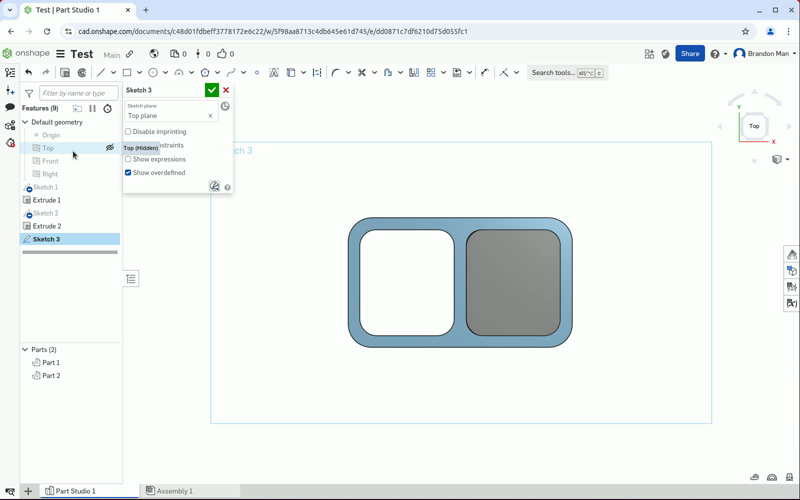
mouse_move(73, 352)
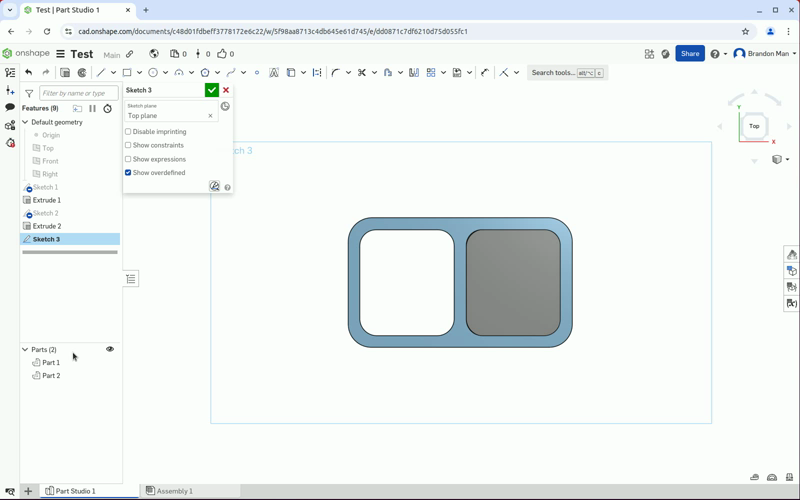
key(y)
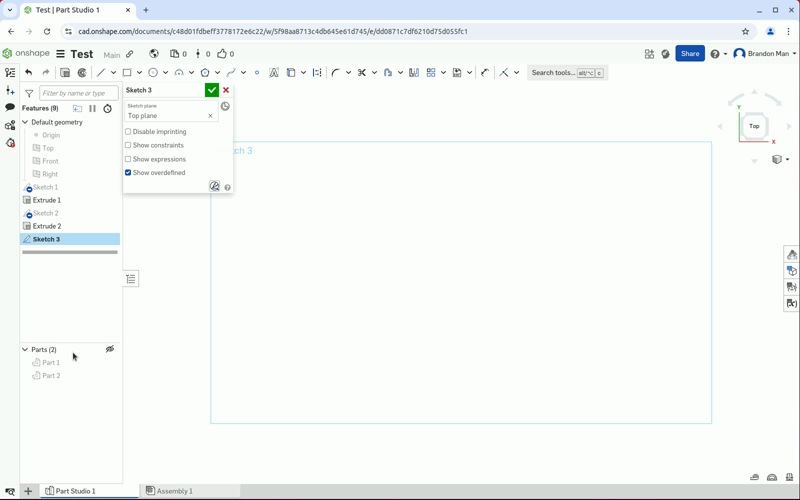
key(a)
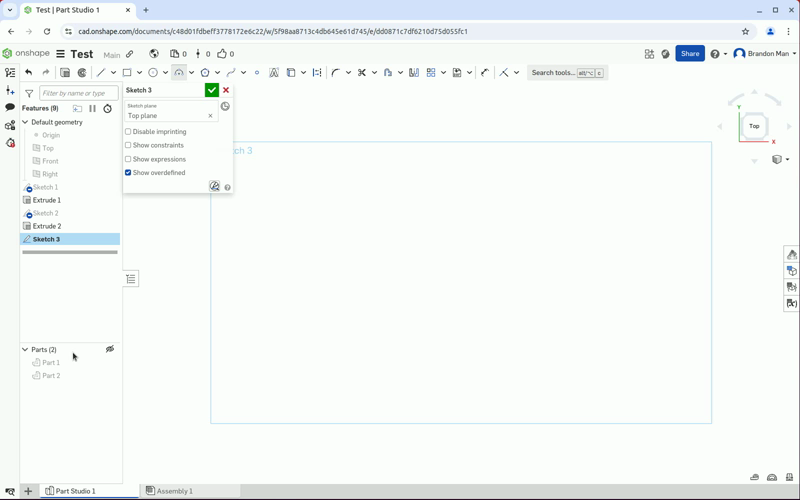
key_down(shift)
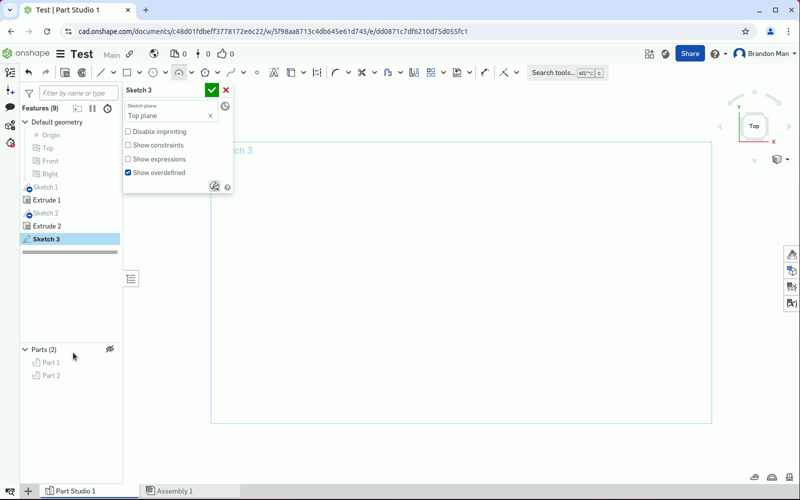
mouse_move(359, 319)
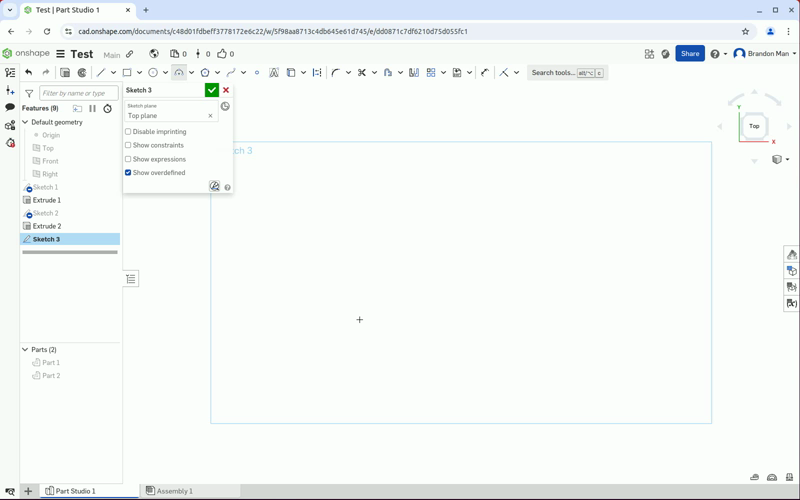
click(359, 319)
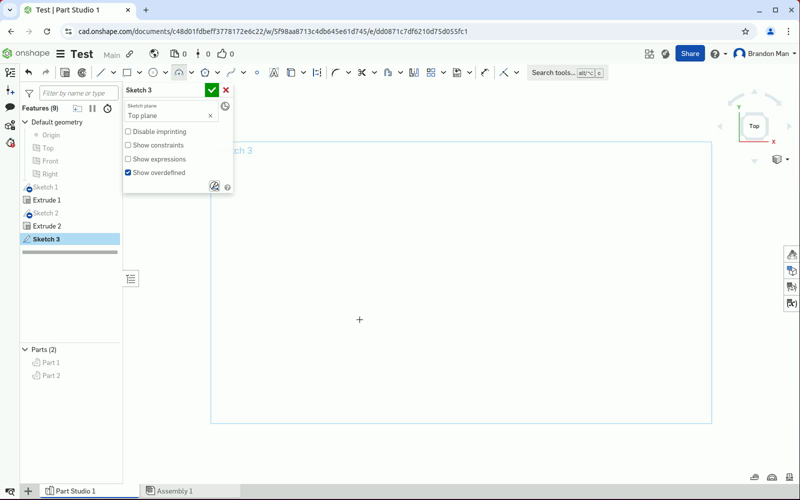
key_up(shift)
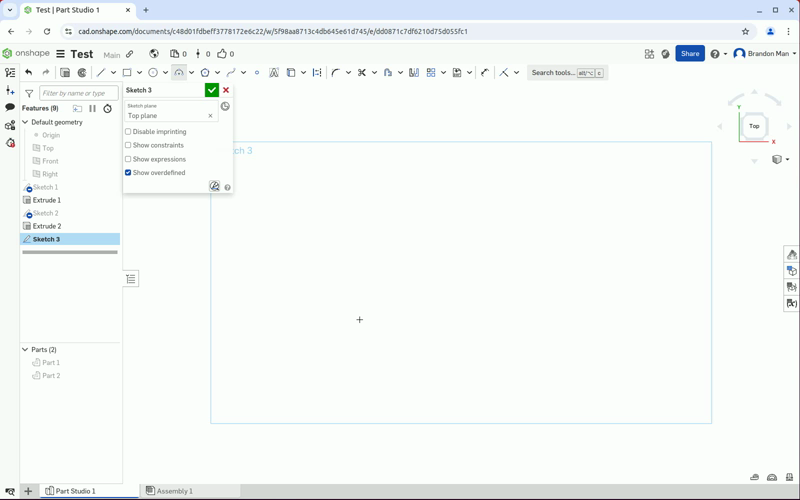
key_down(shift)
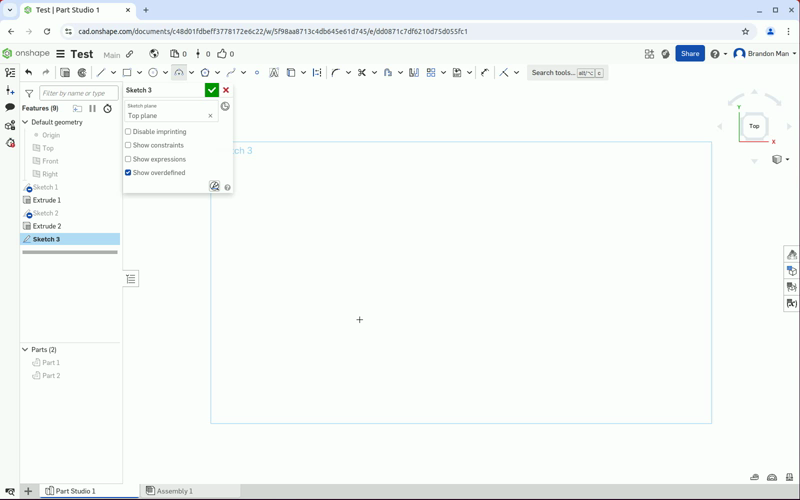
mouse_move(376, 336)
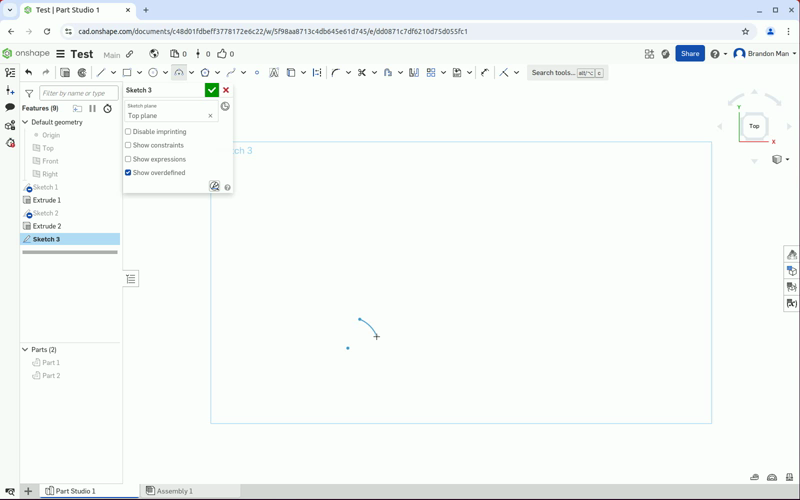
click(376, 336)
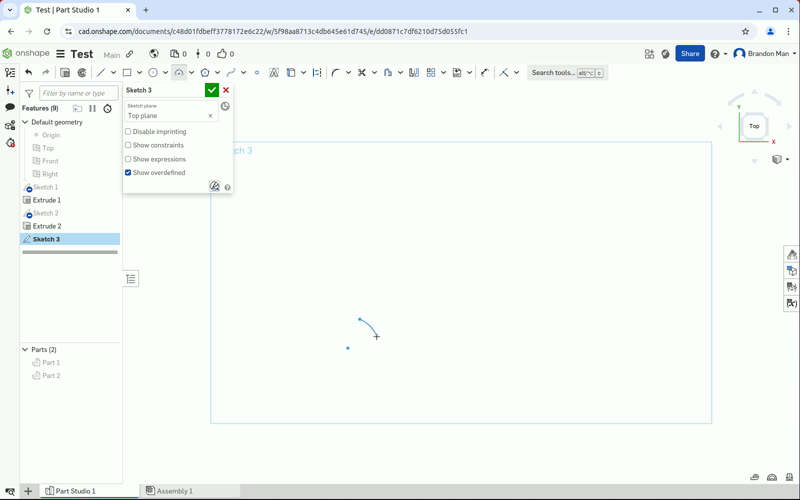
mouse_move(364, 331)
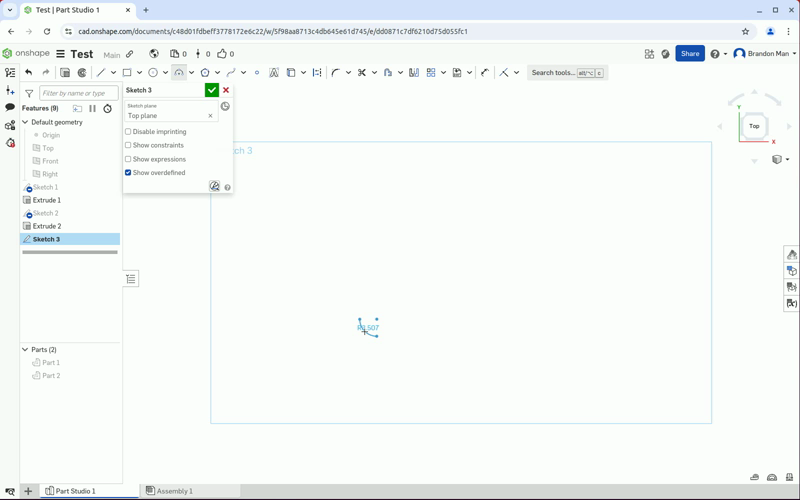
click(364, 331)
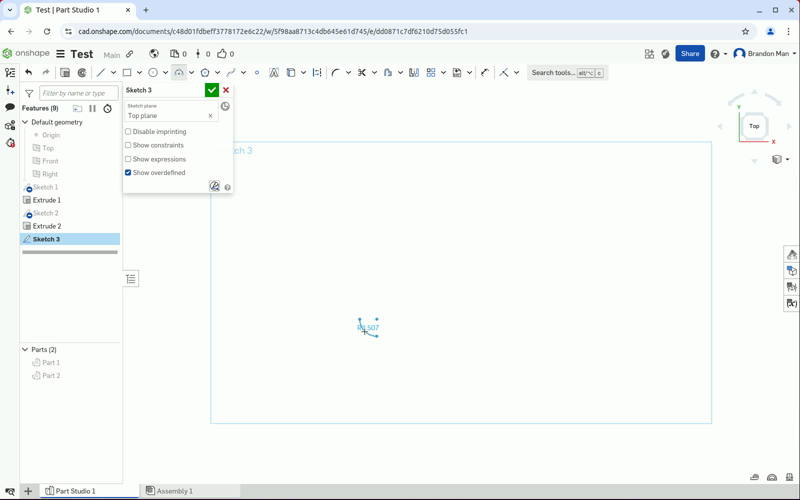
key_up(shift)
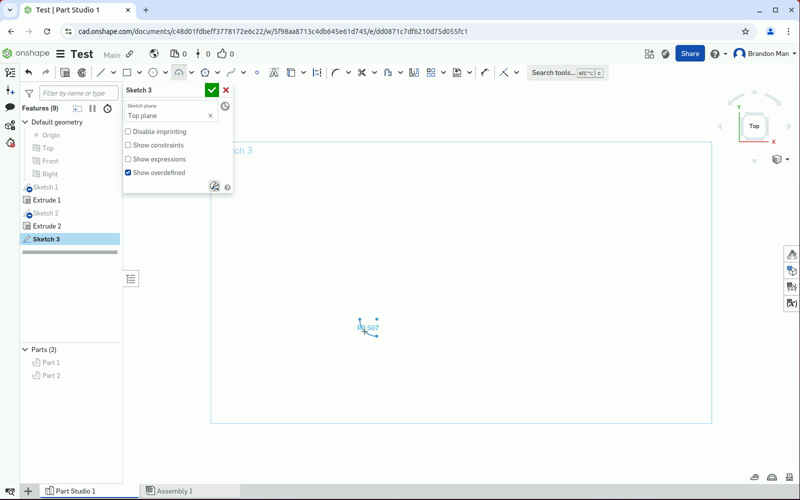
key(esc)
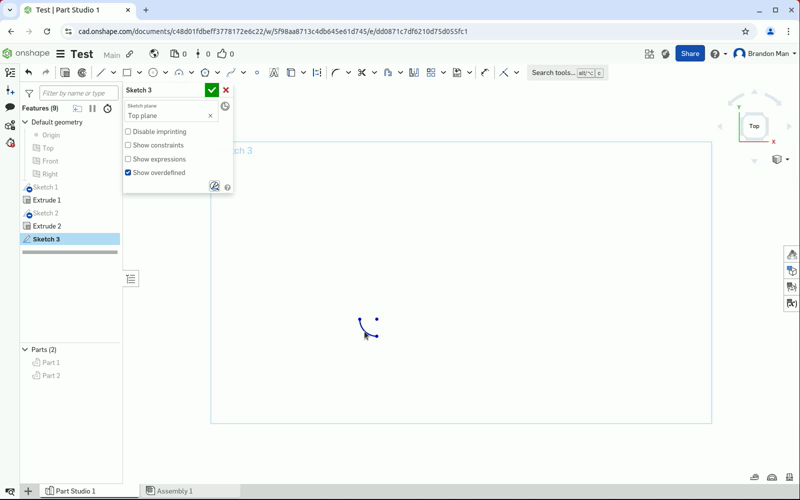
key(l)
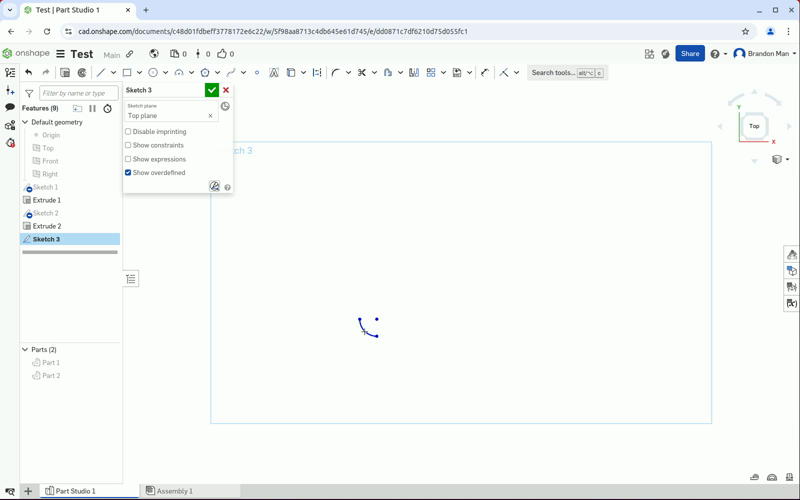
mouse_move(376, 336)
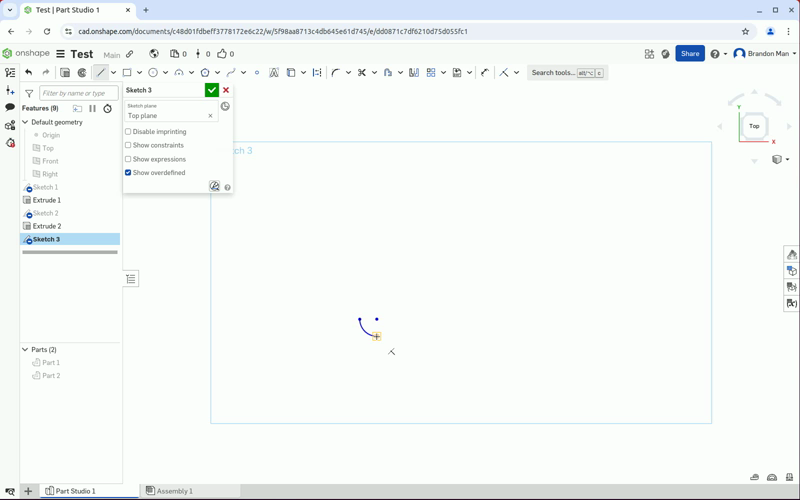
click(376, 336)
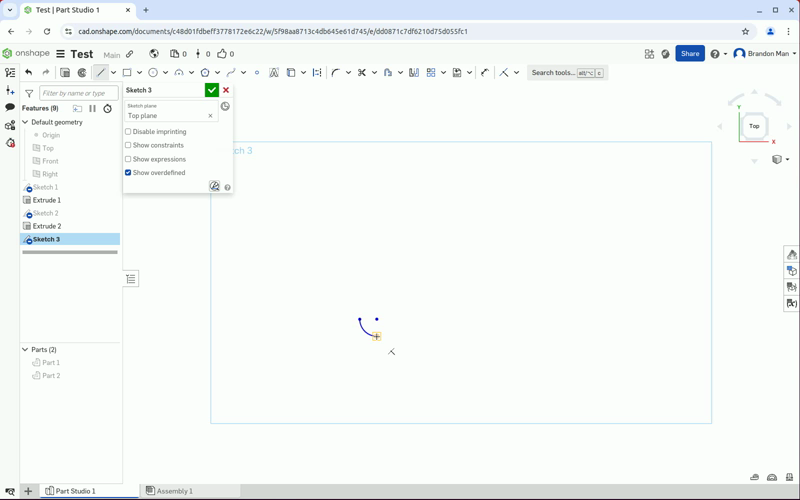
key_down(shift)
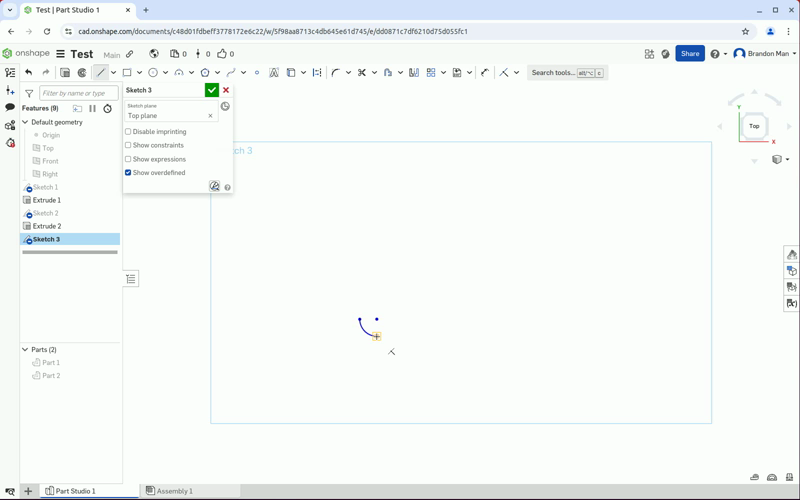
mouse_move(437, 336)
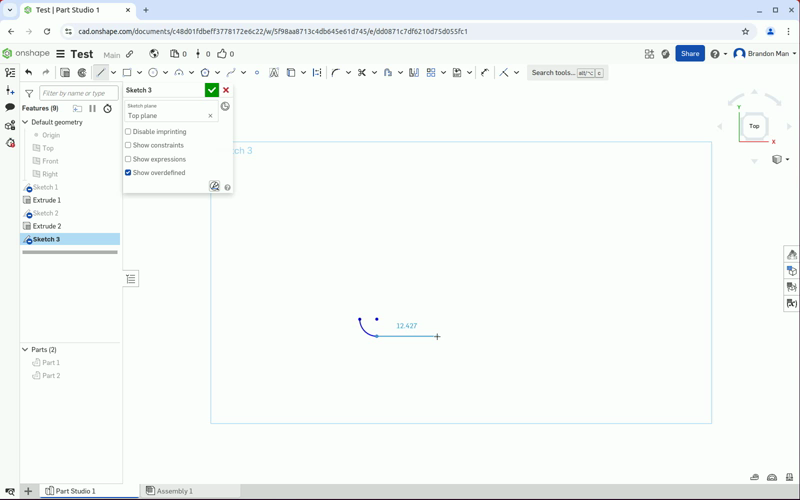
click(437, 336)
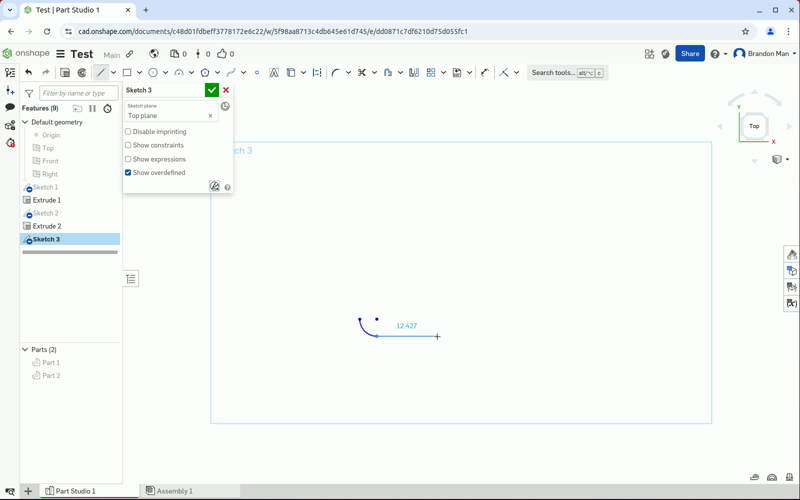
key_up(shift)
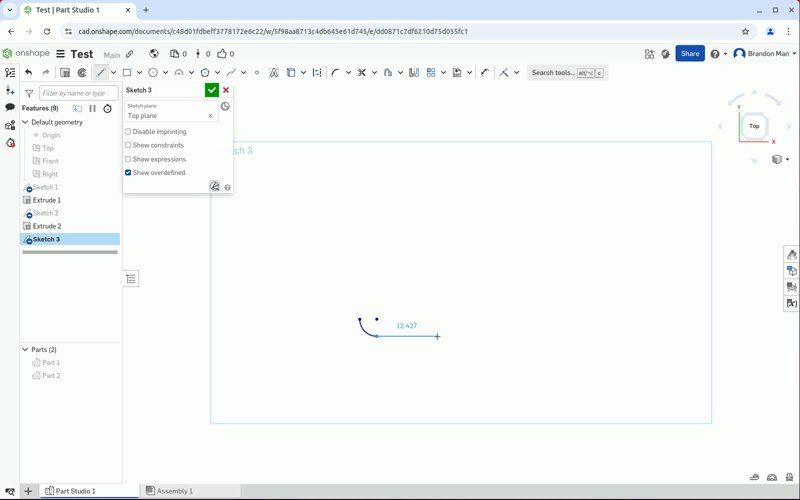
key(esc)
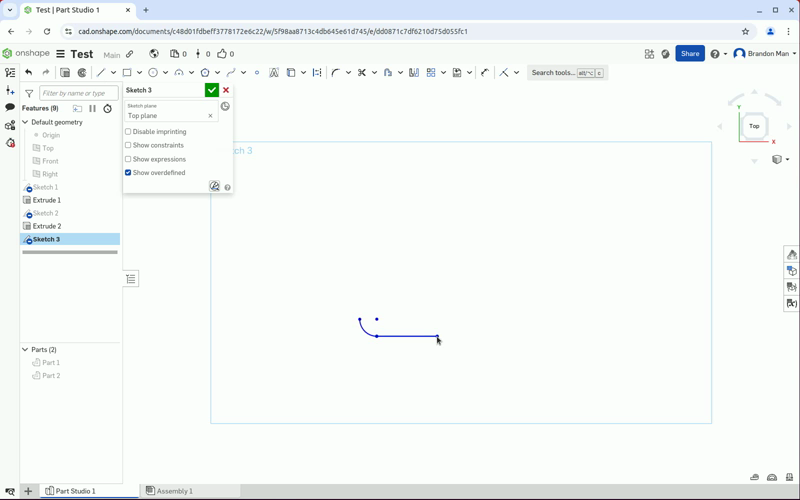
key(a)
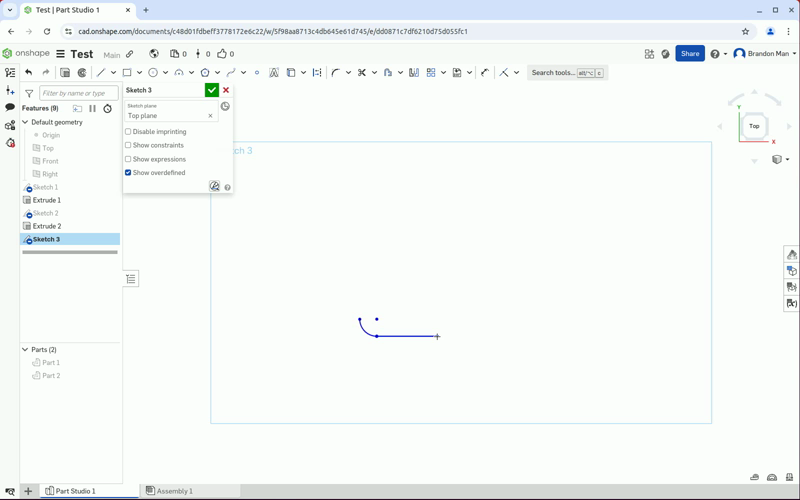
mouse_move(437, 336)
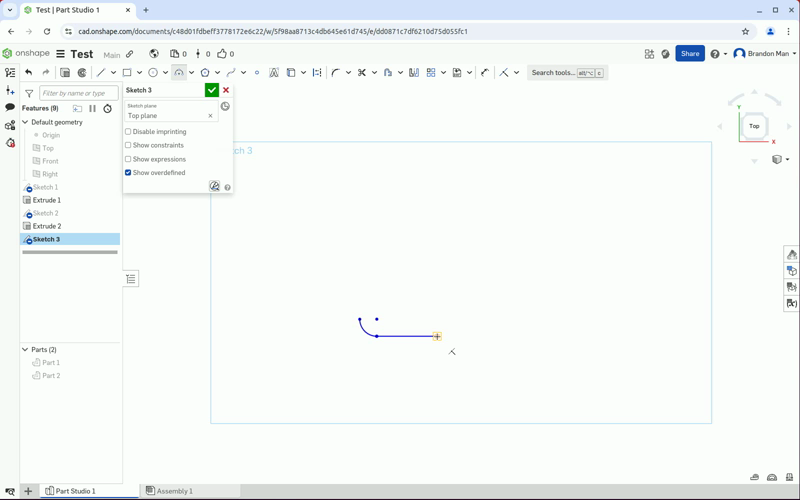
click(437, 336)
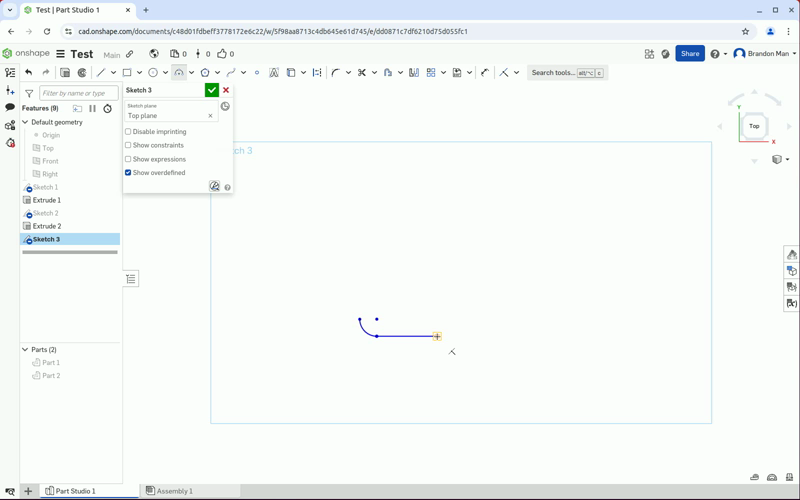
key_down(shift)
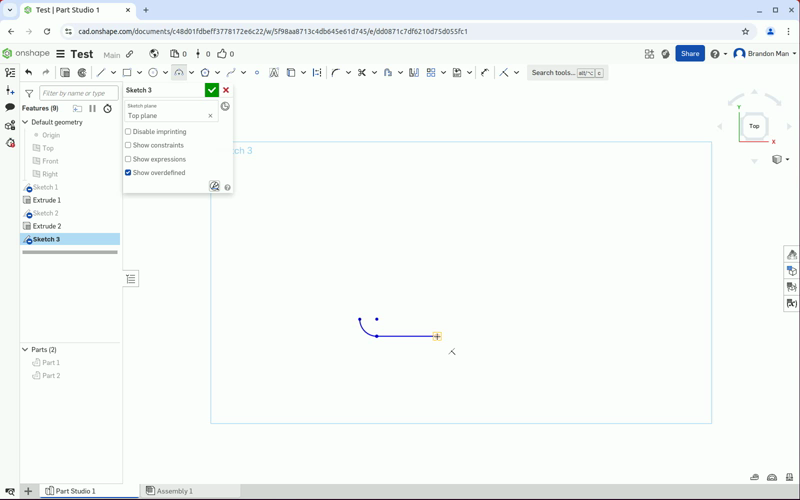
mouse_move(453, 319)
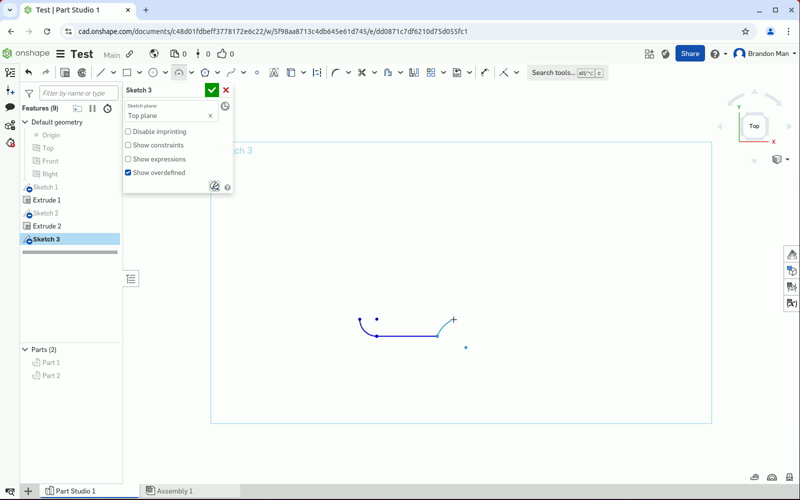
click(453, 319)
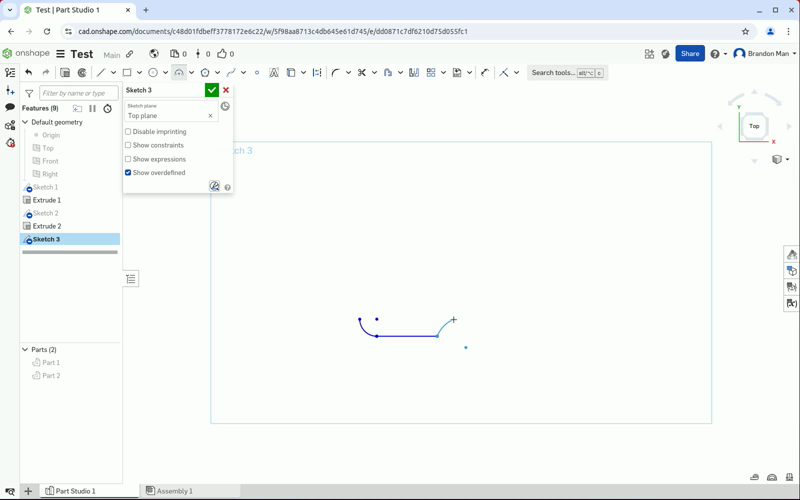
mouse_move(449, 331)
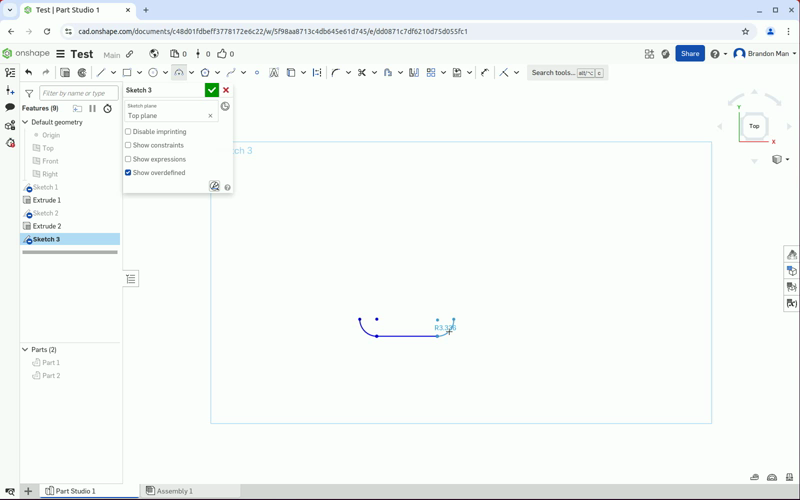
click(449, 331)
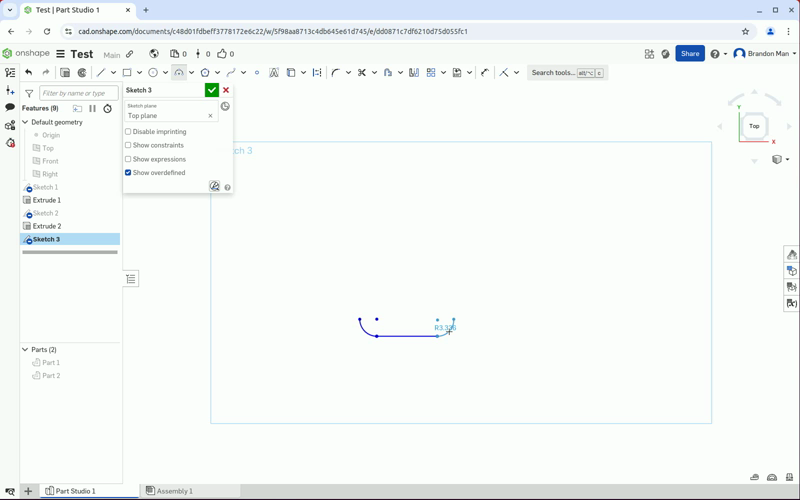
key_up(shift)
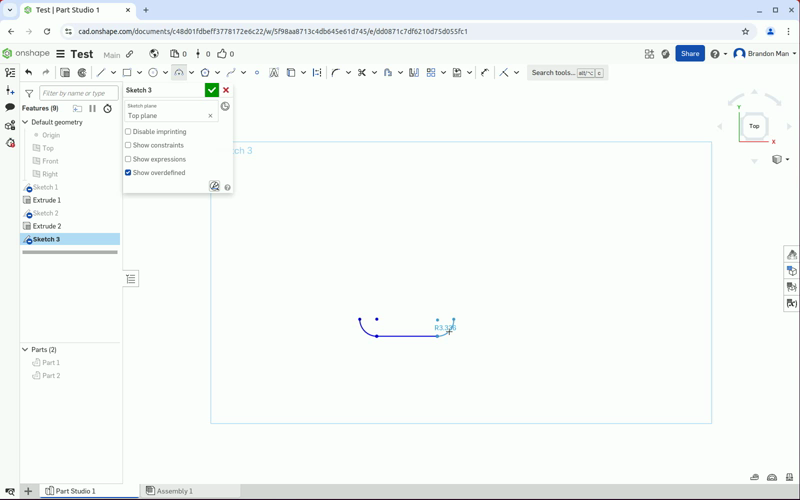
key(esc)
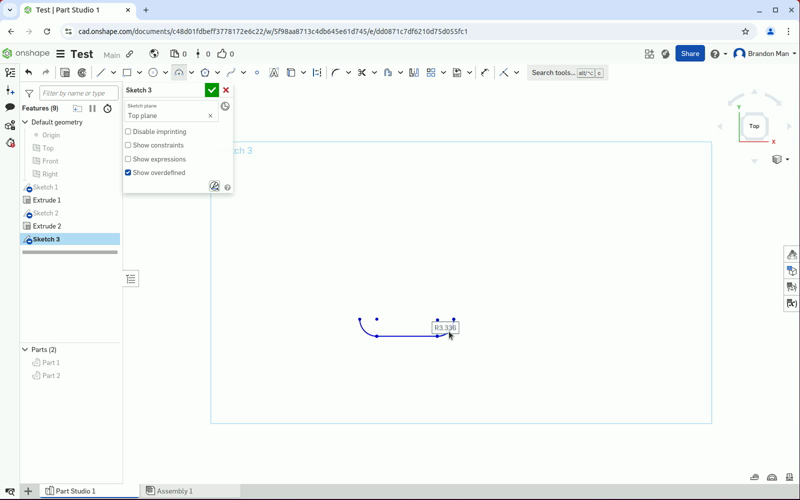
key(l)
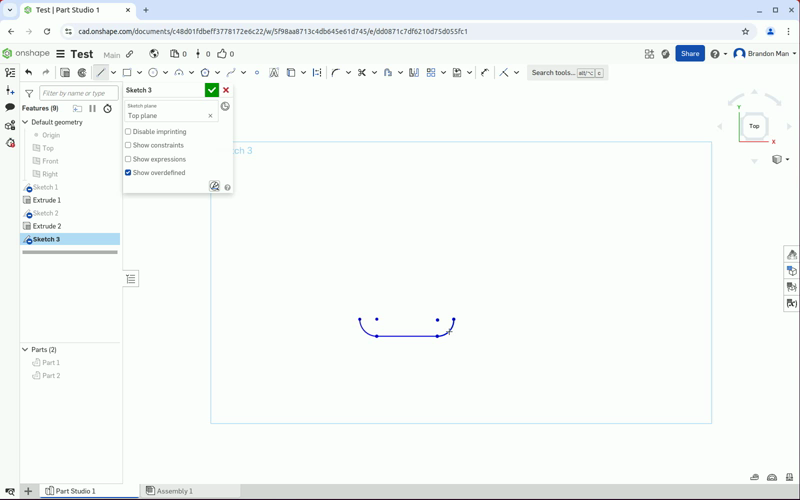
mouse_move(453, 319)
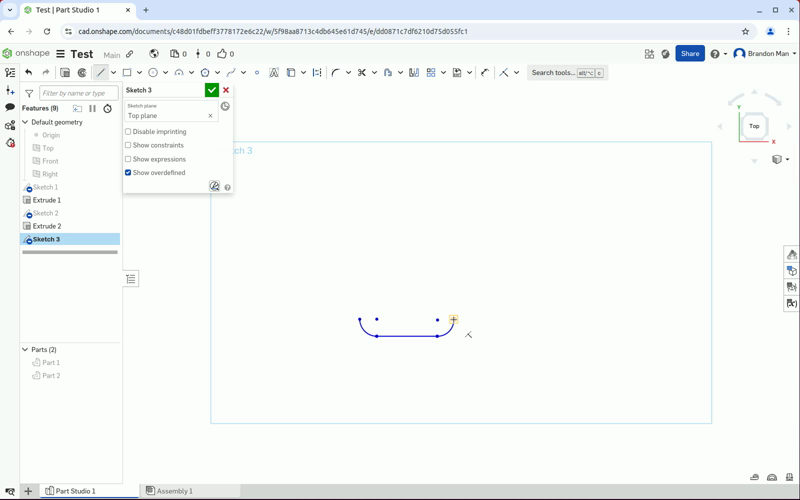
click(453, 319)
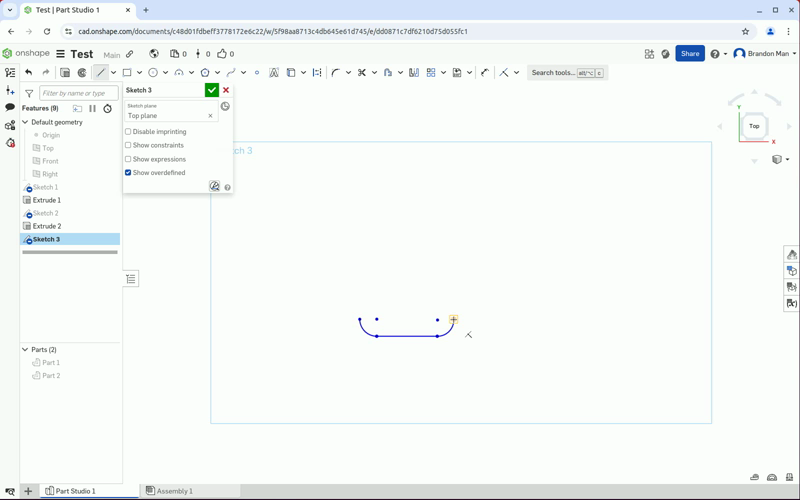
key_down(shift)
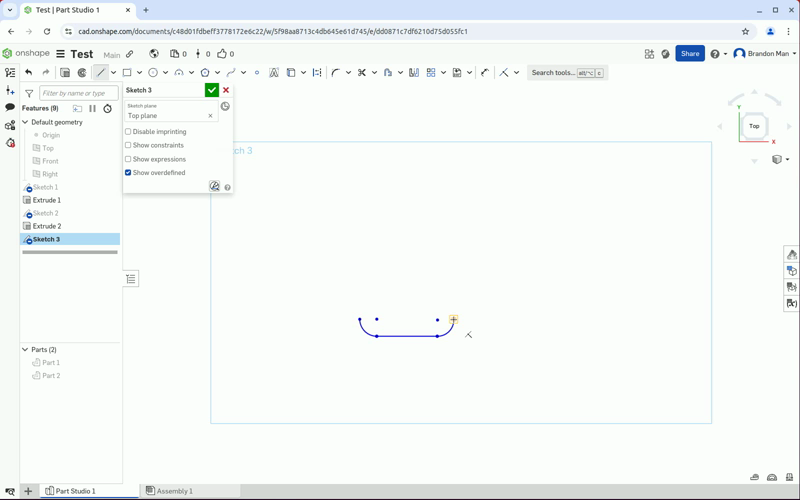
mouse_move(453, 246)
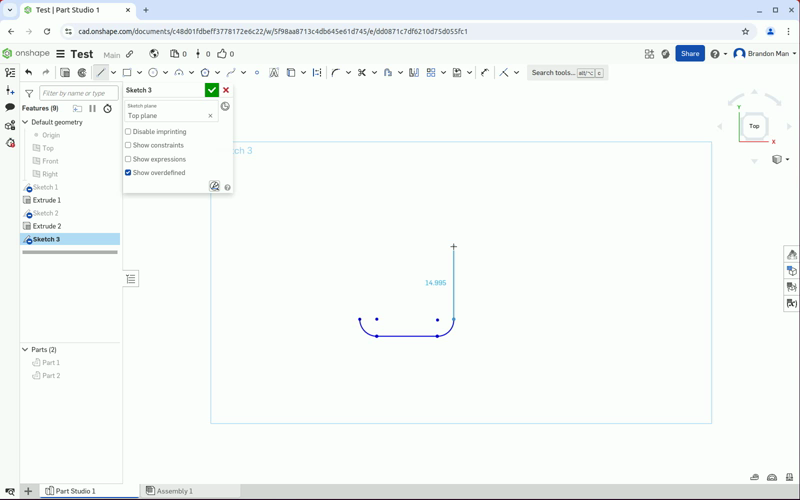
click(453, 246)
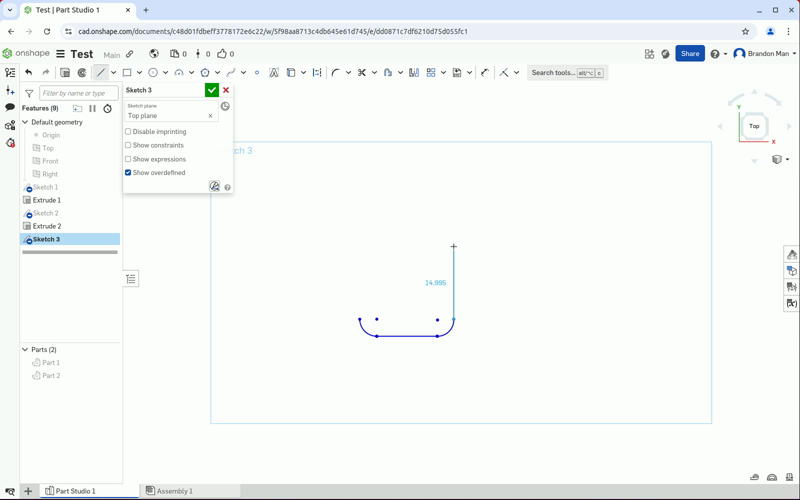
key_up(shift)
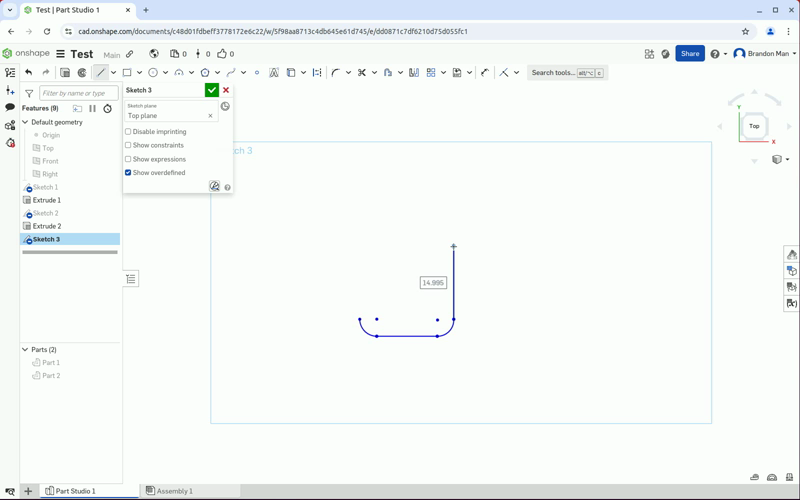
key(esc)
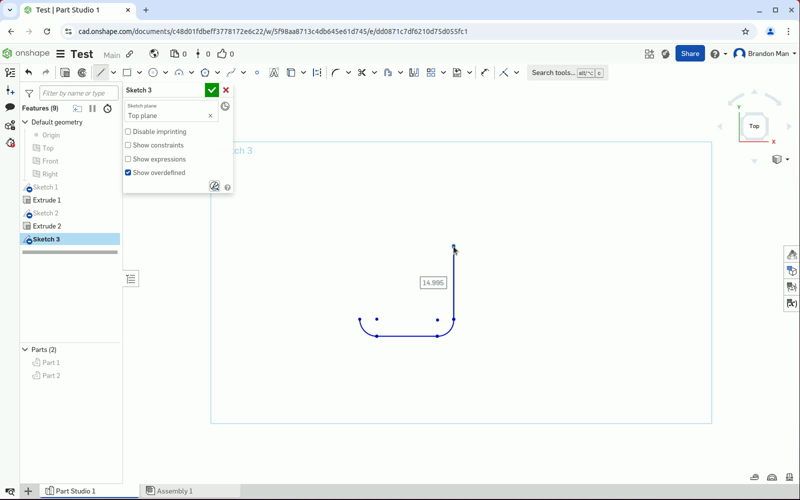
key(a)
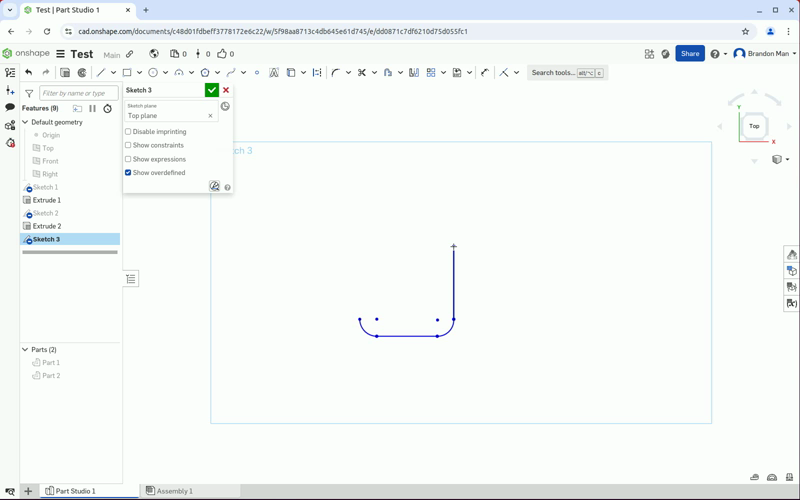
mouse_move(453, 246)
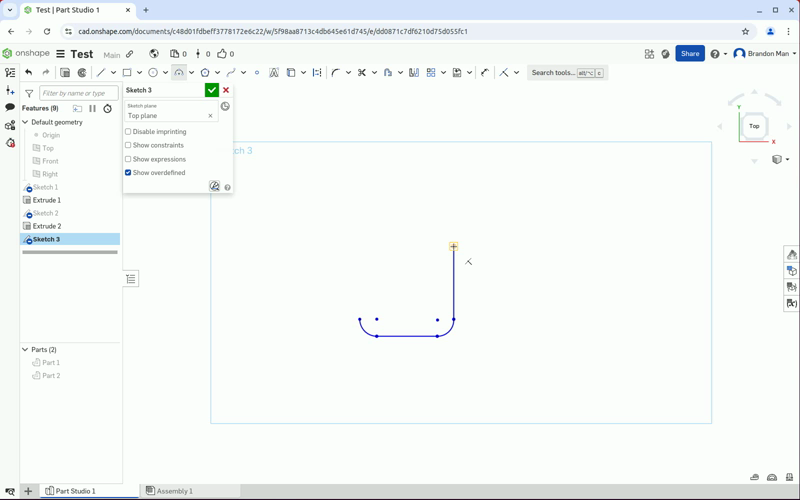
click(453, 246)
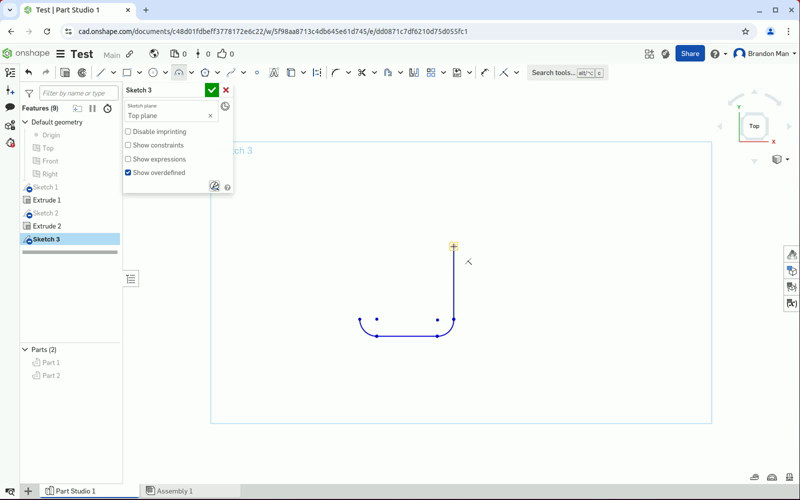
key_down(shift)
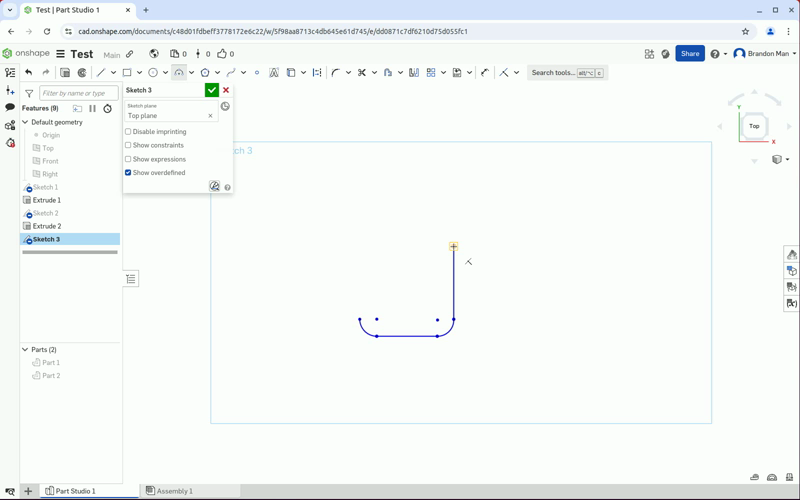
mouse_move(437, 229)
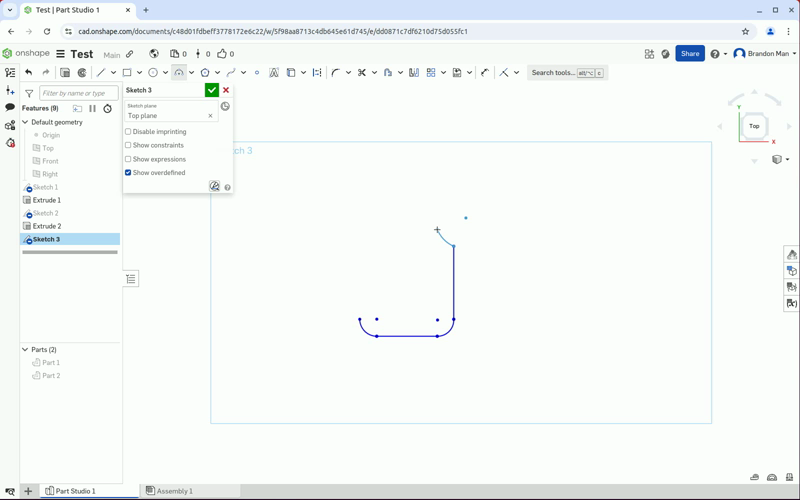
click(437, 229)
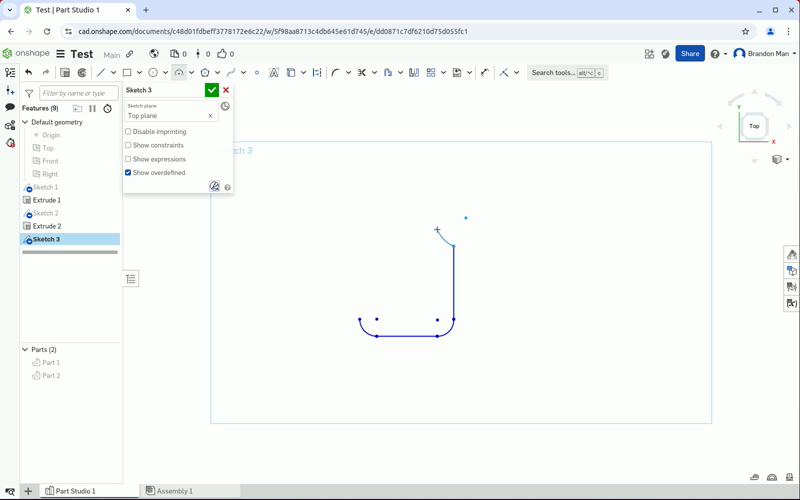
mouse_move(449, 234)
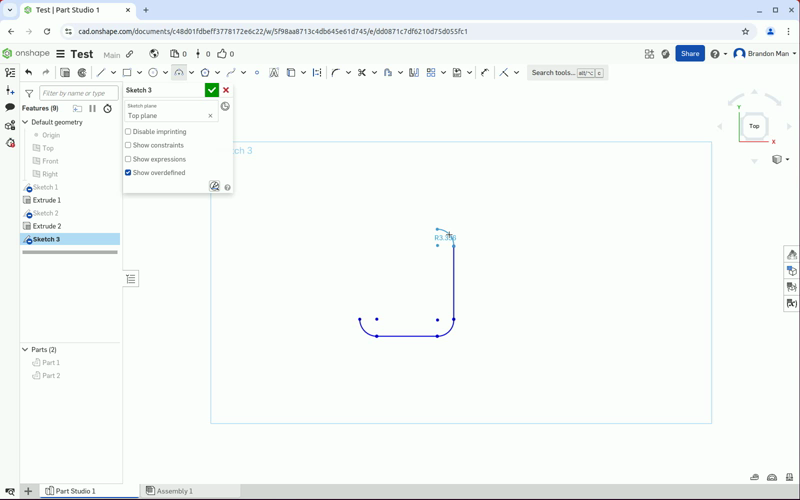
click(449, 234)
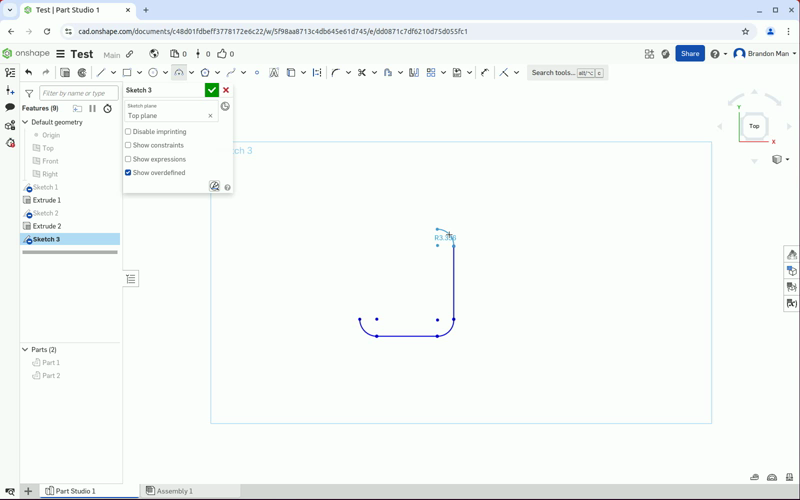
key_up(shift)
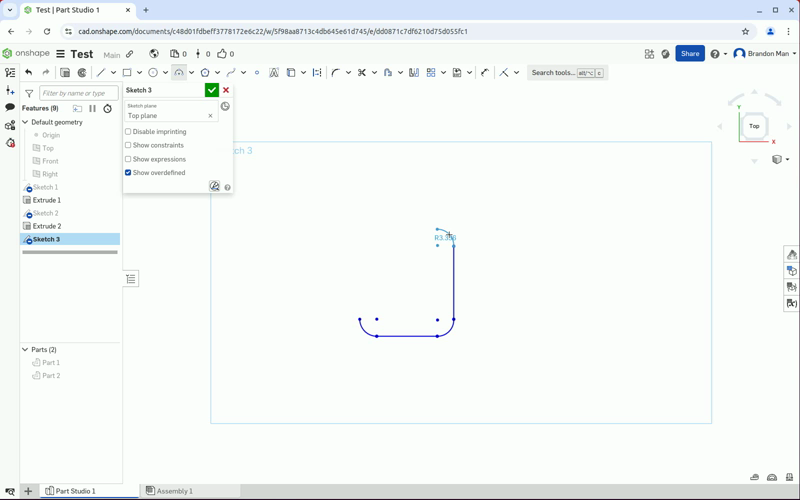
key(esc)
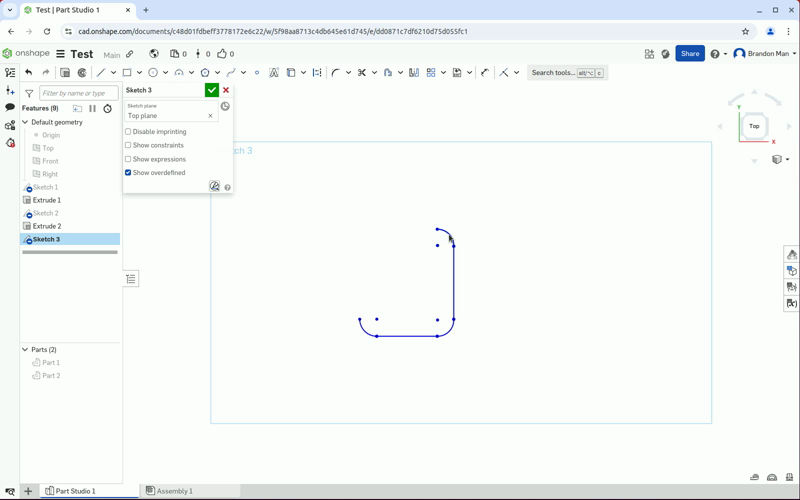
key(l)
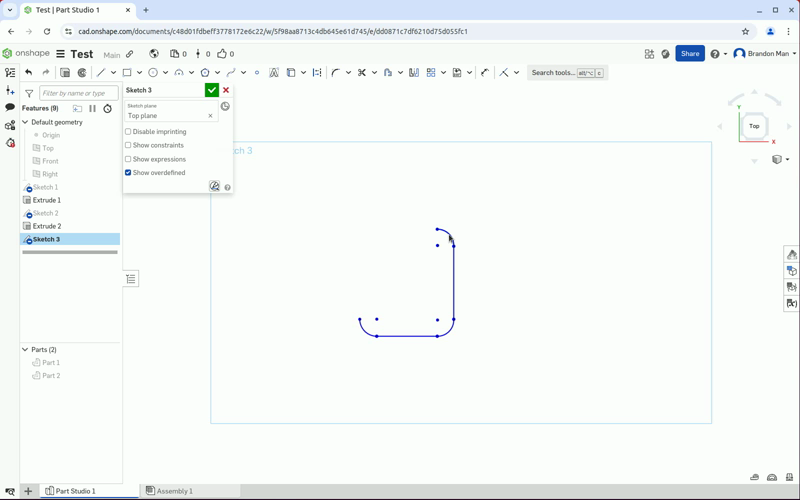
mouse_move(437, 229)
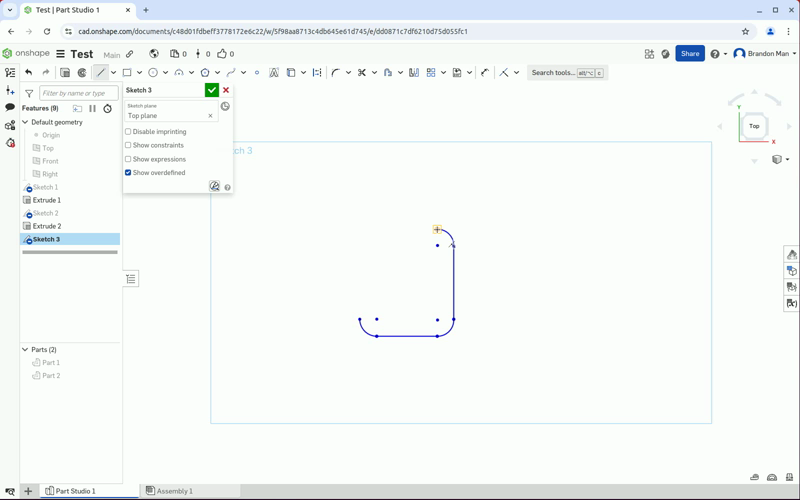
click(437, 229)
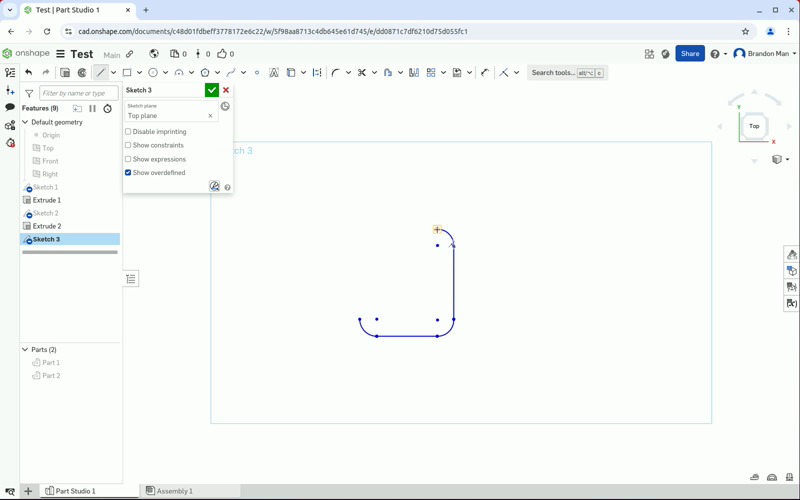
key_down(shift)
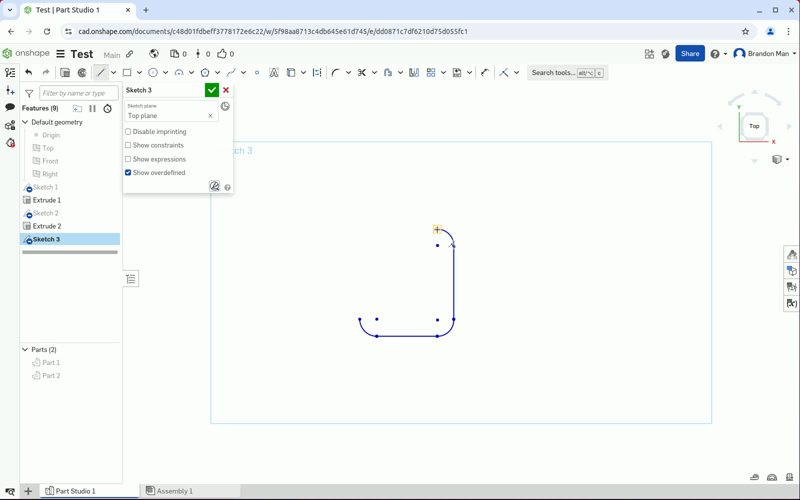
mouse_move(376, 229)
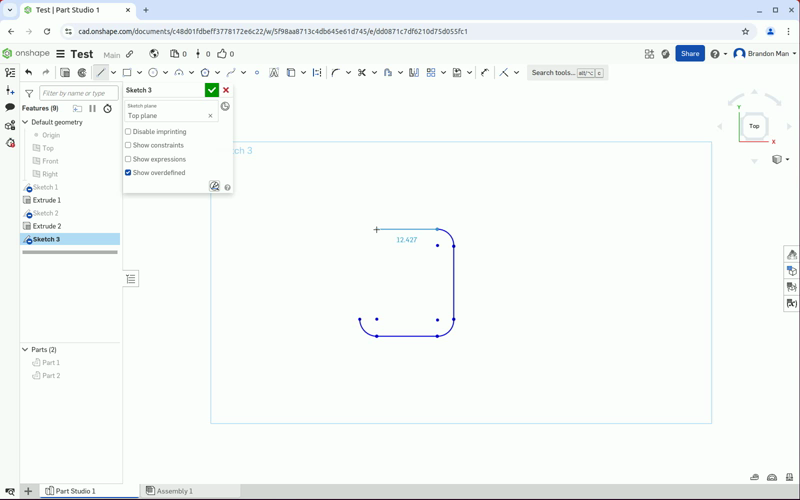
click(376, 229)
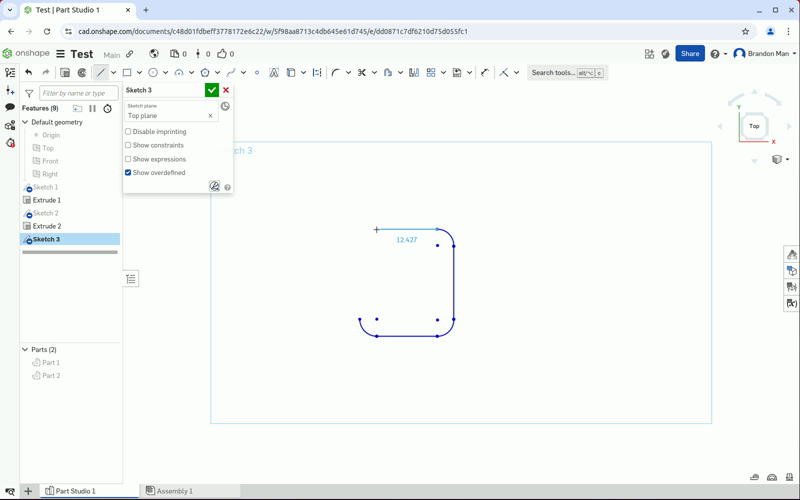
key_up(shift)
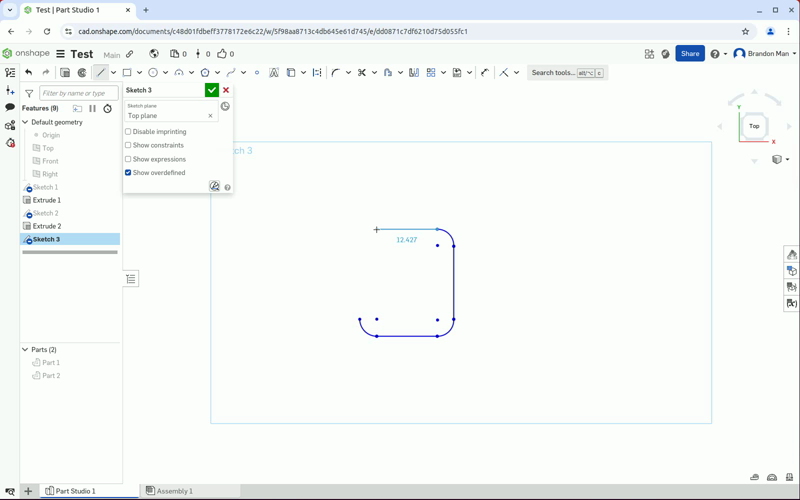
key(esc)
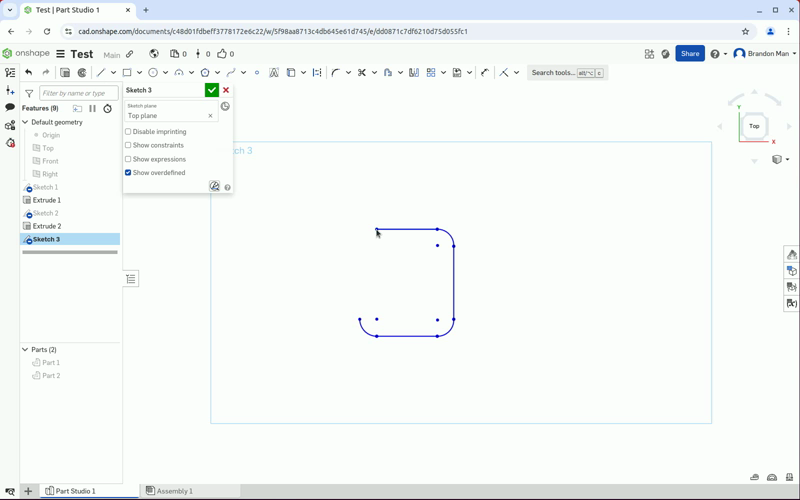
key(a)
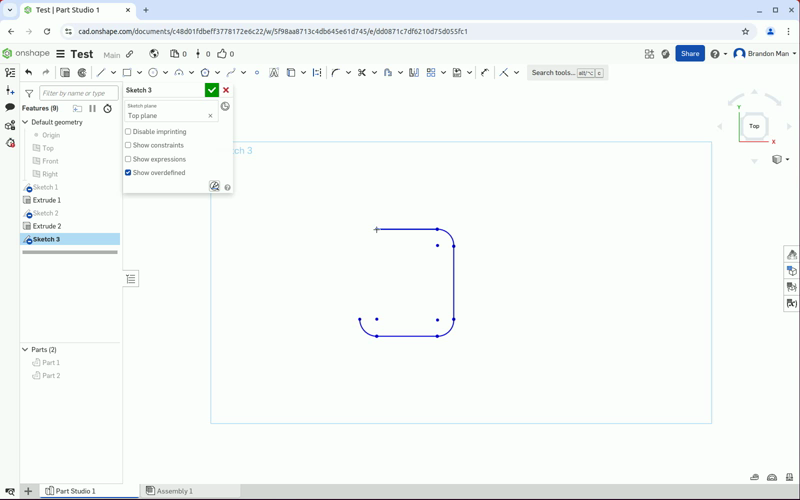
mouse_move(376, 229)
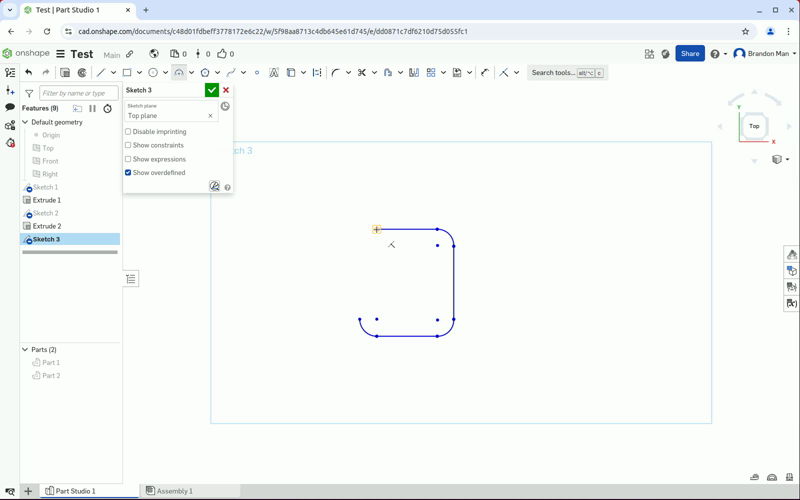
click(376, 229)
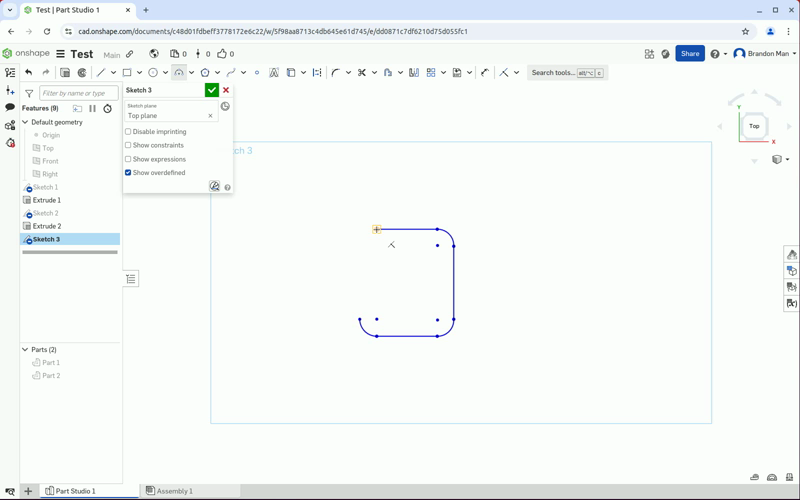
key_down(shift)
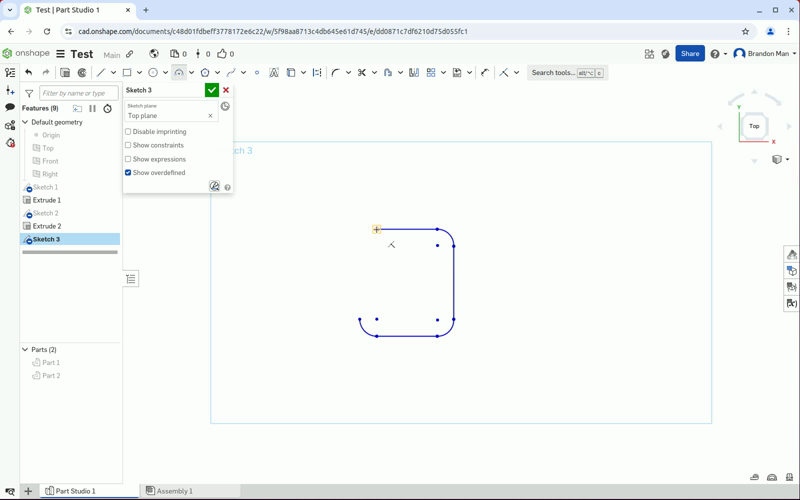
mouse_move(359, 246)
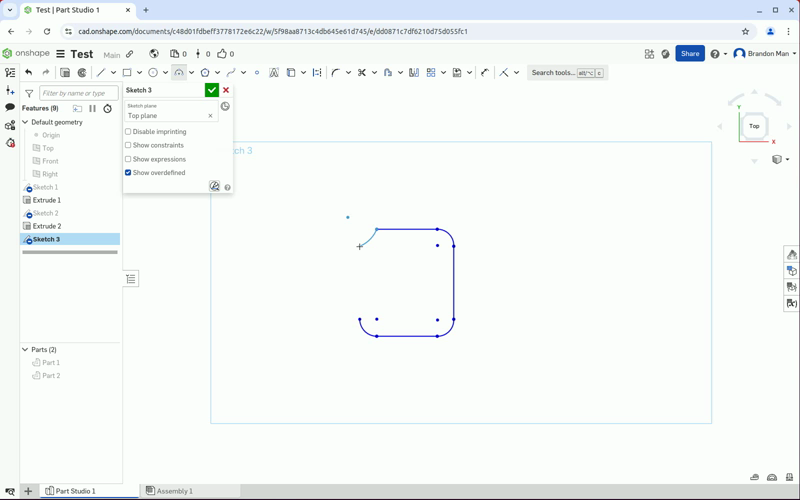
click(359, 246)
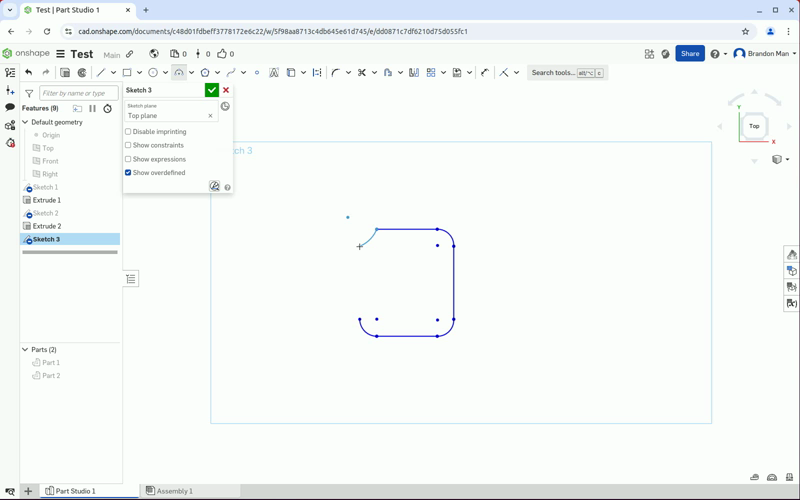
mouse_move(364, 234)
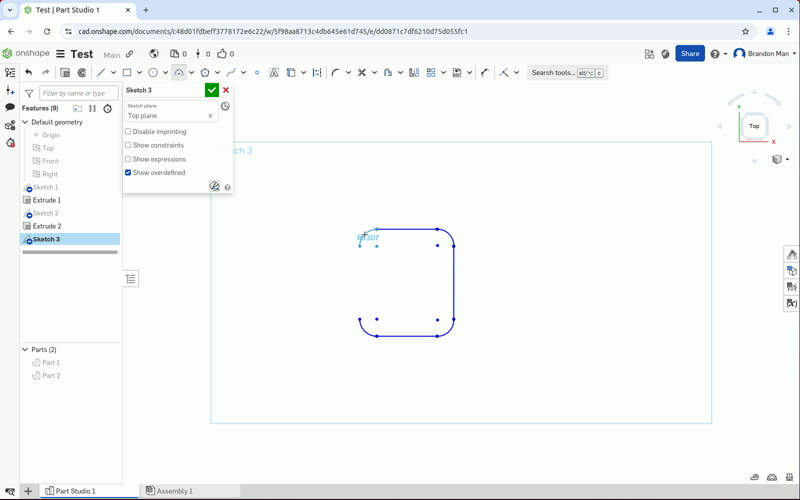
click(364, 234)
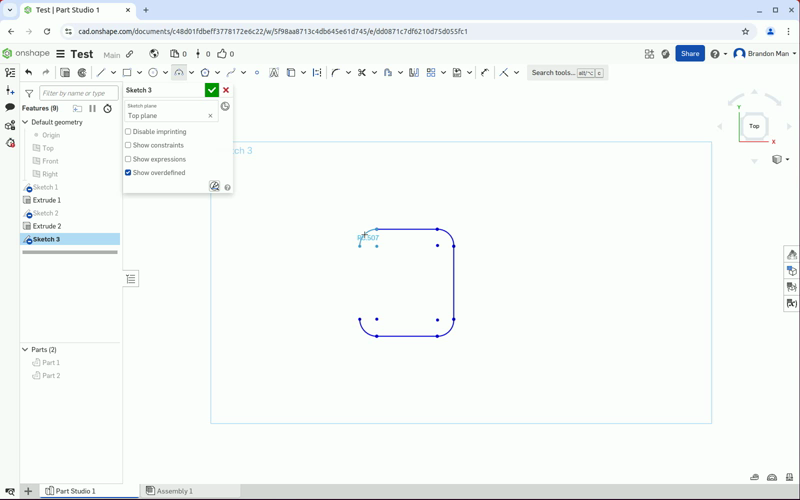
key_up(shift)
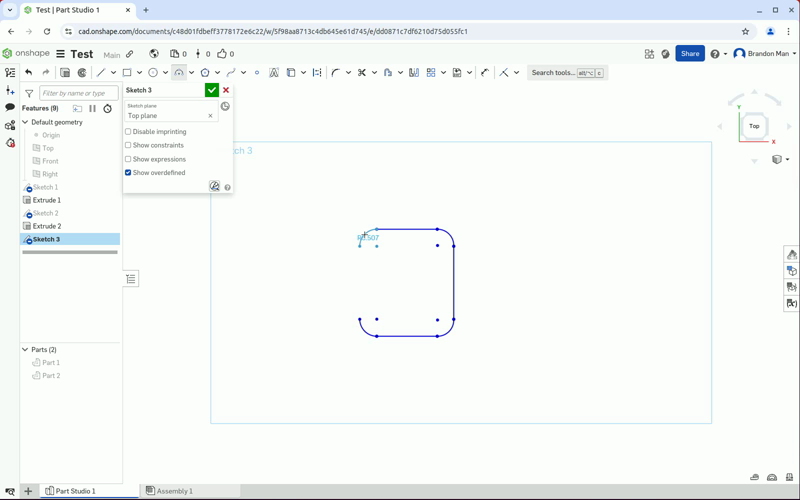
key(esc)
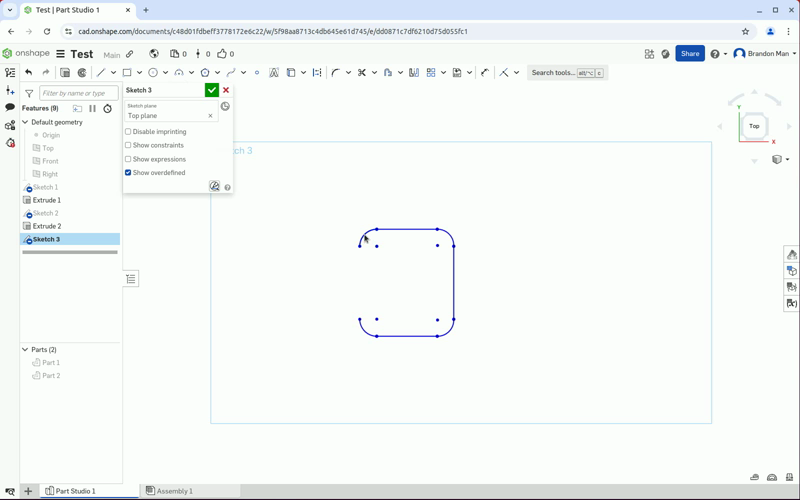
key(l)
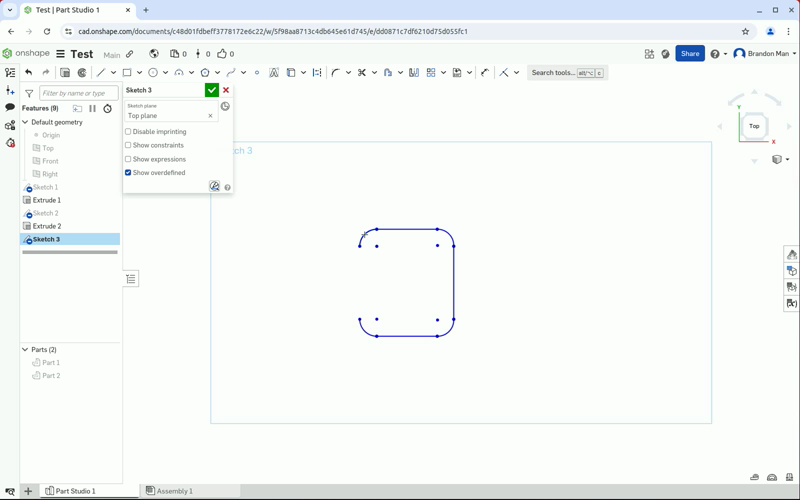
mouse_move(359, 246)
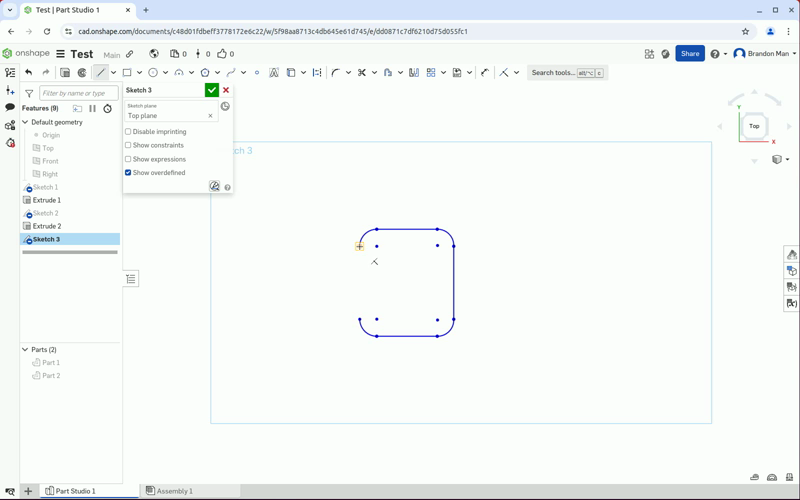
click(359, 246)
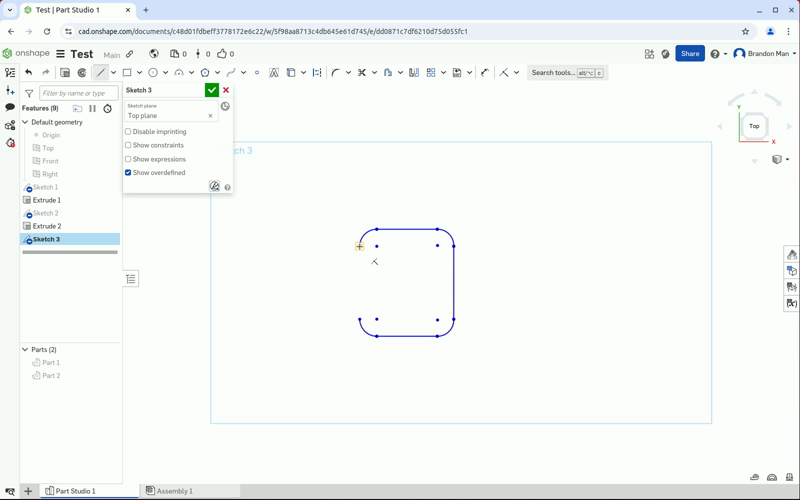
key_down(shift)
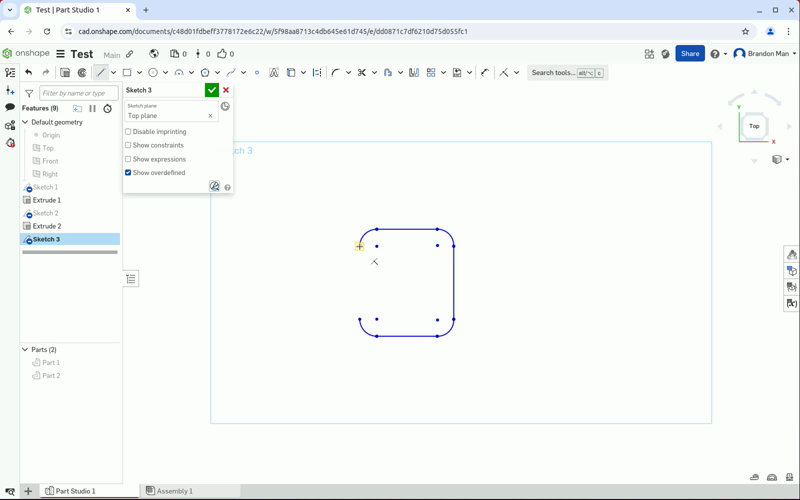
mouse_move(359, 319)
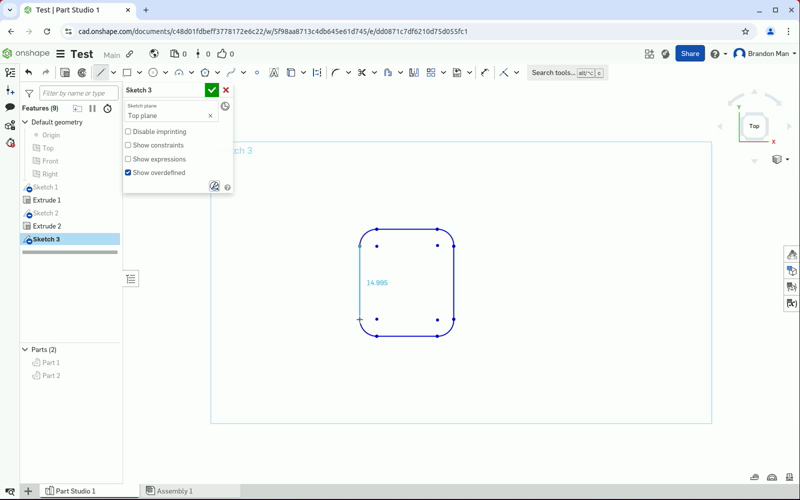
key_up(shift)
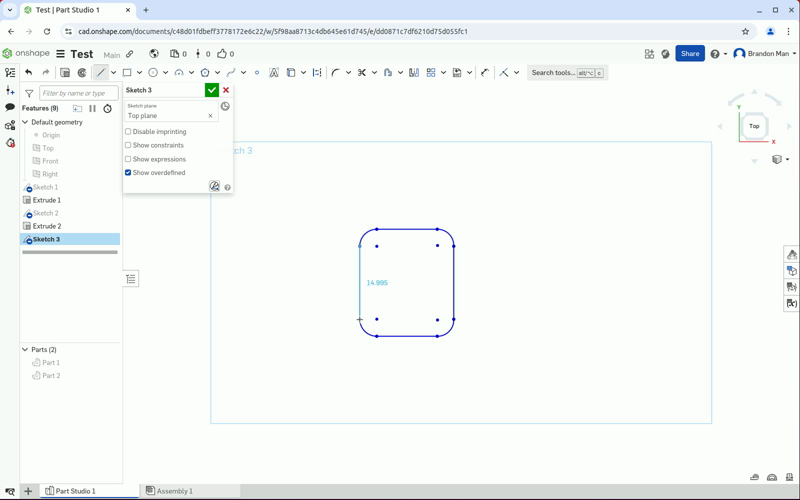
click(359, 319)
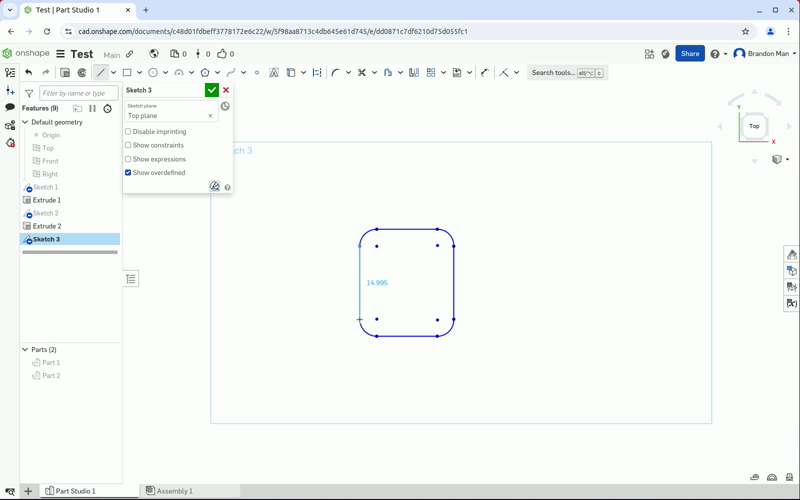
key(esc)
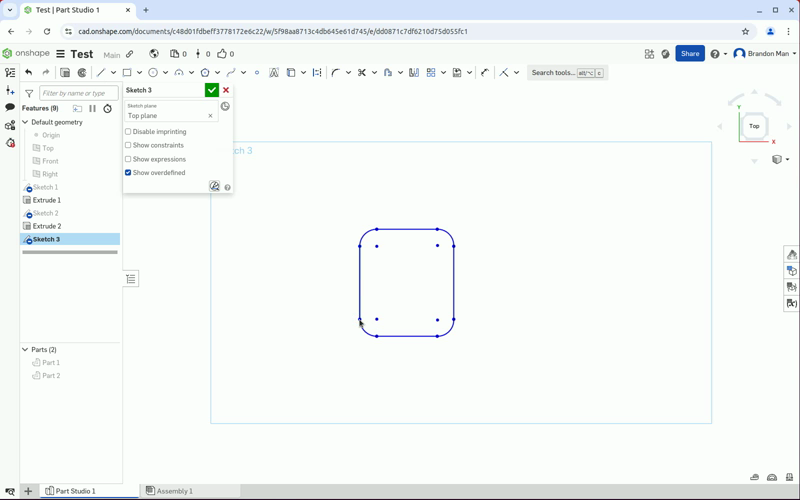
mouse_move(411, 297)
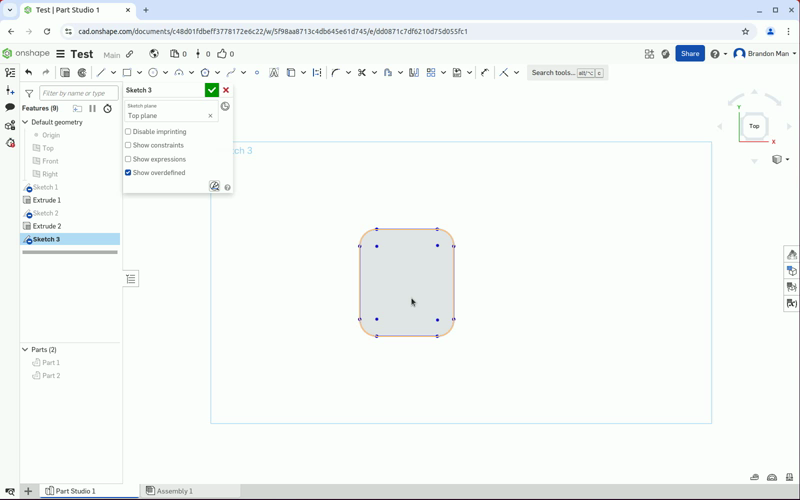
click(411, 297)
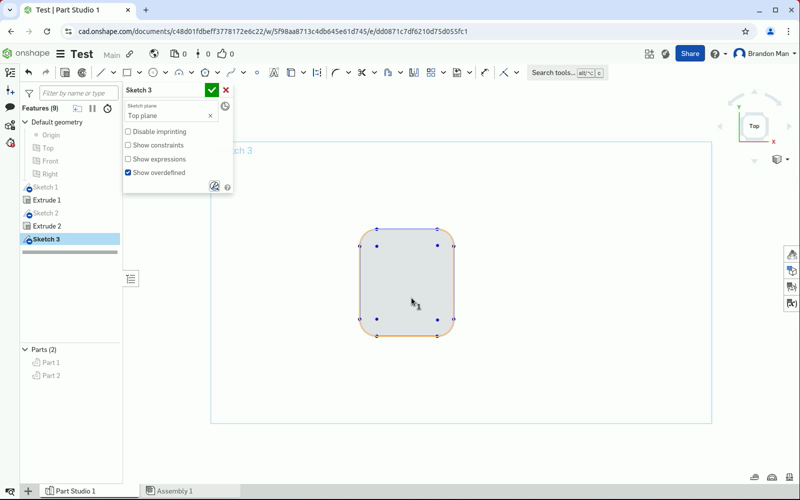
mouse_move(73, 352)
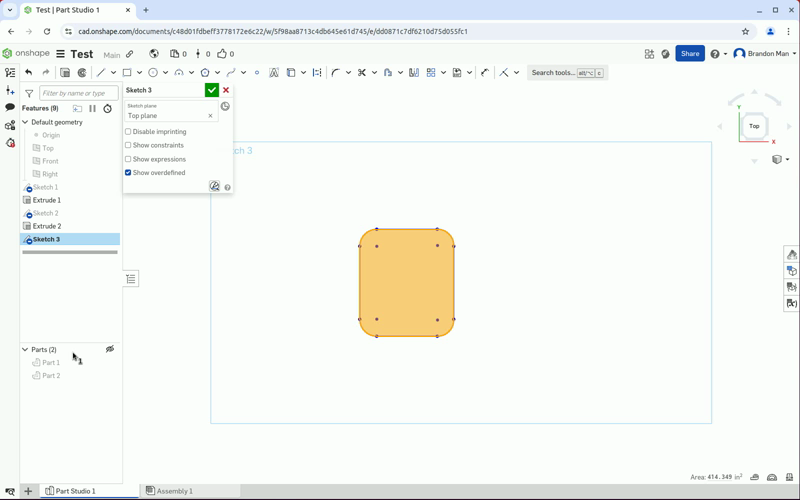
key(shift+y)
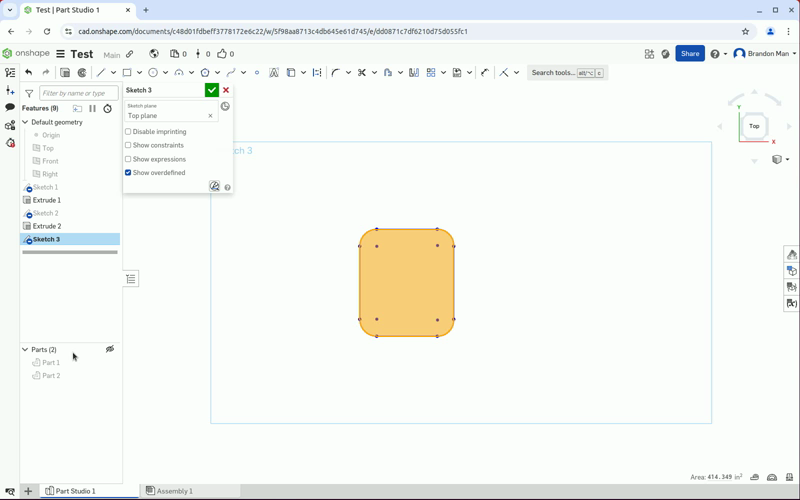
key(shift+e)
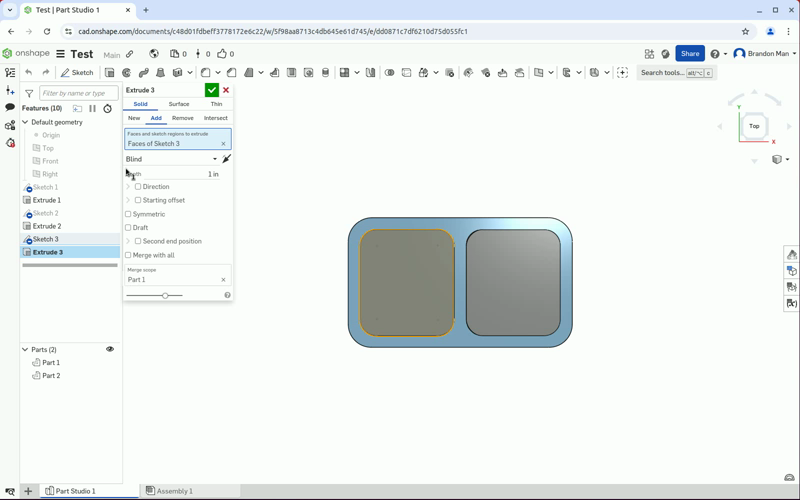
mouse_move(143, 106)
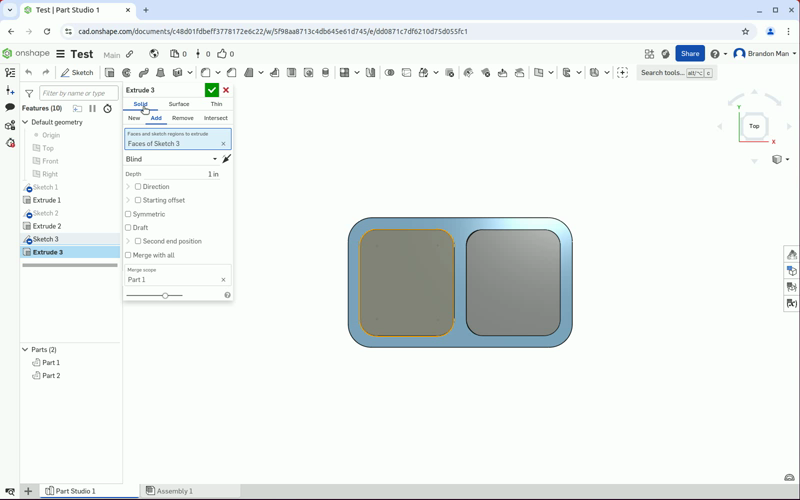
click(143, 106)
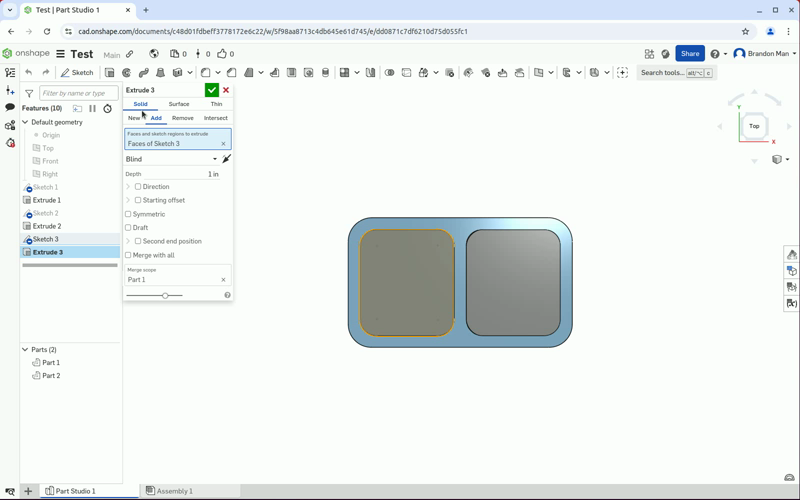
mouse_move(137, 120)
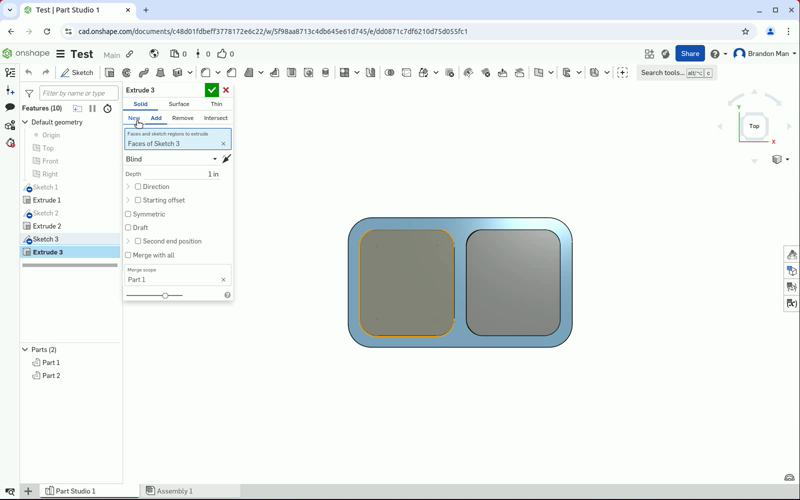
click(137, 120)
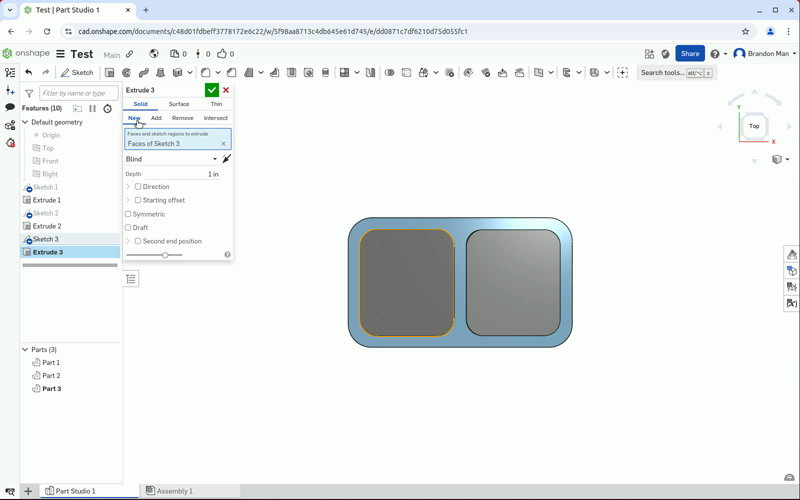
key(tab, 4)
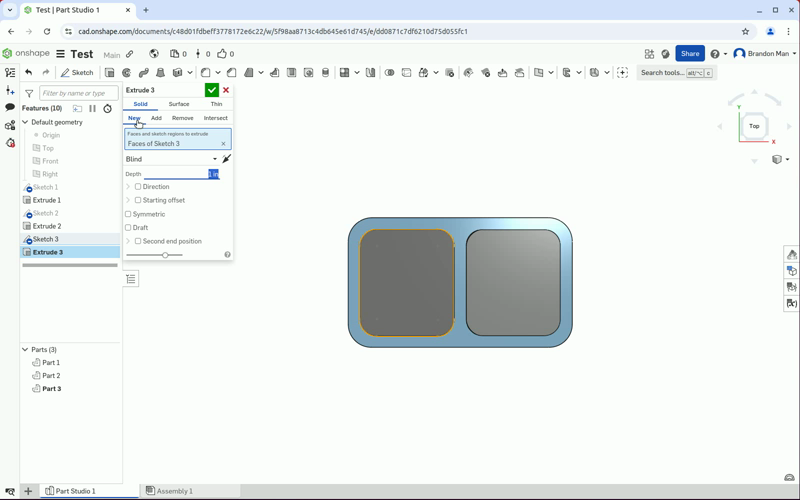
text(1.685)
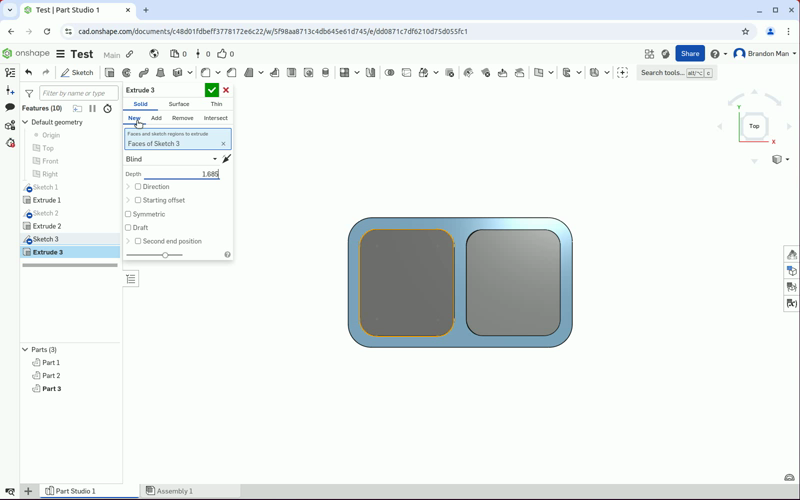
key(enter)
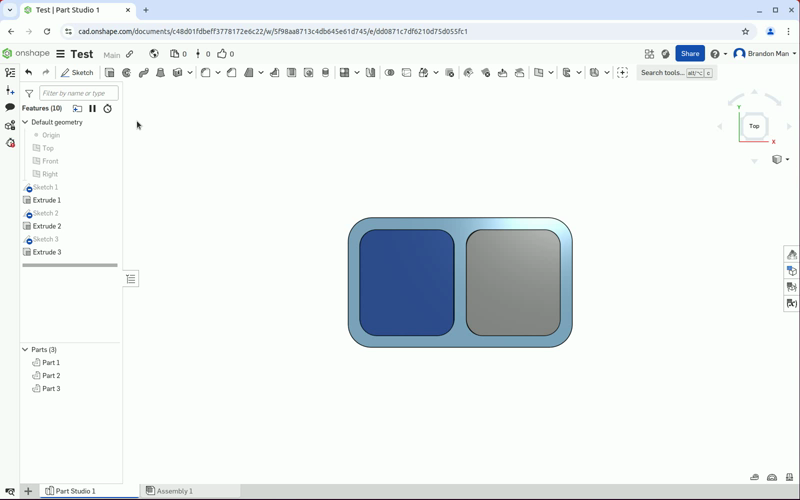
key(shift+h)
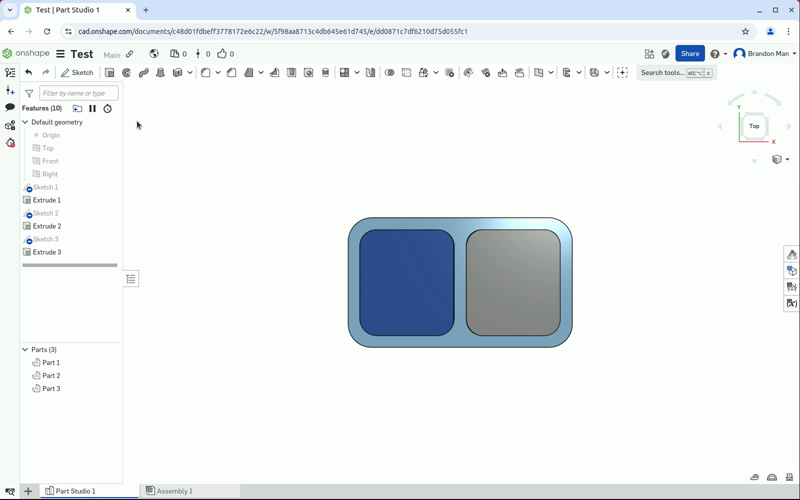
key(shift+h)
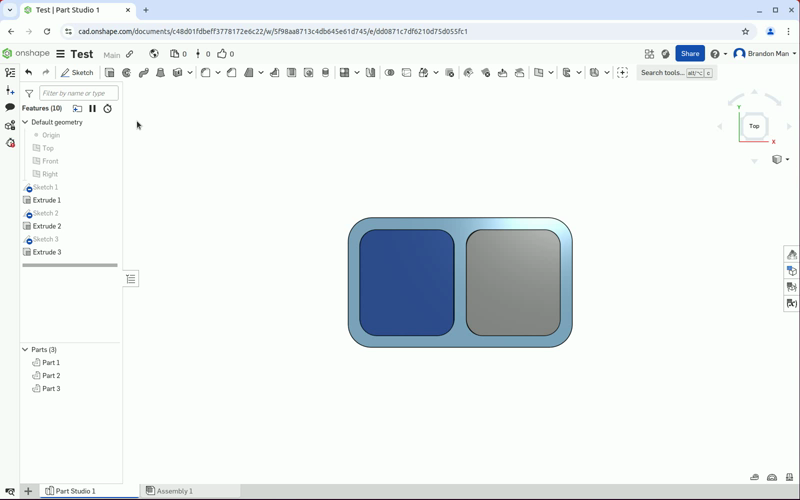
key(shift+7)
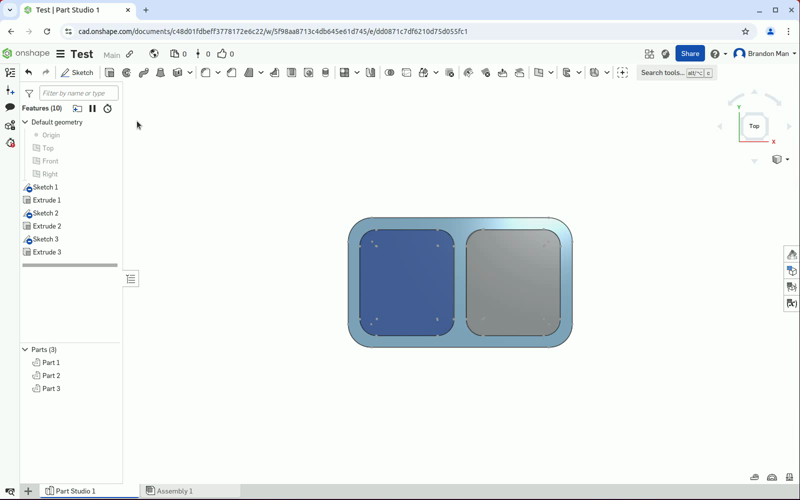
key(up, 3)
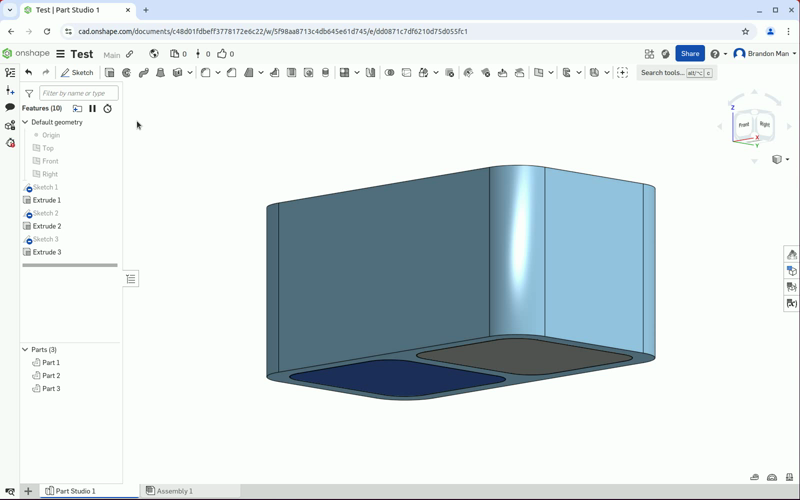
key(left, 3)
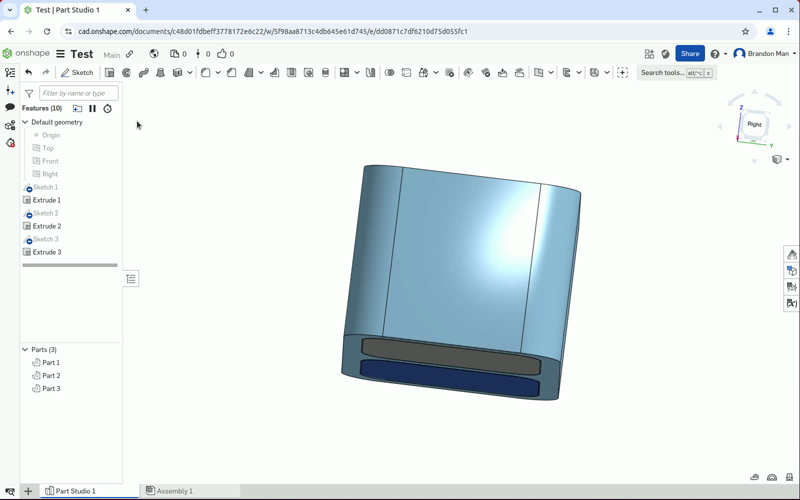
key(right, 3)
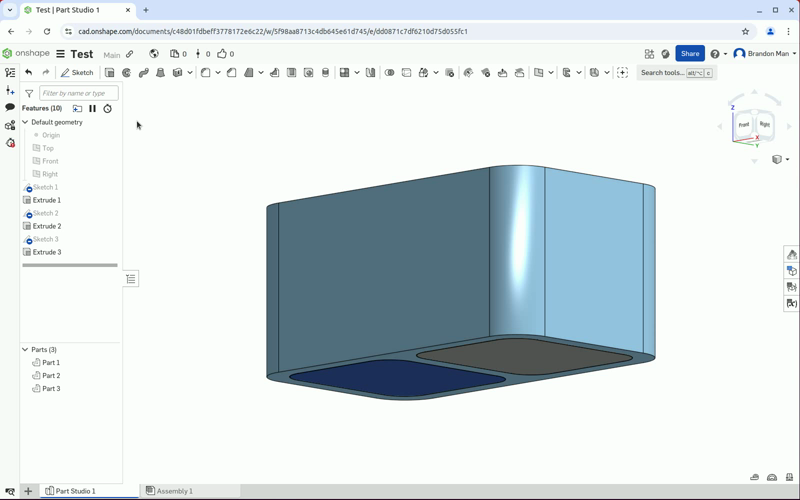
key(down, 3)
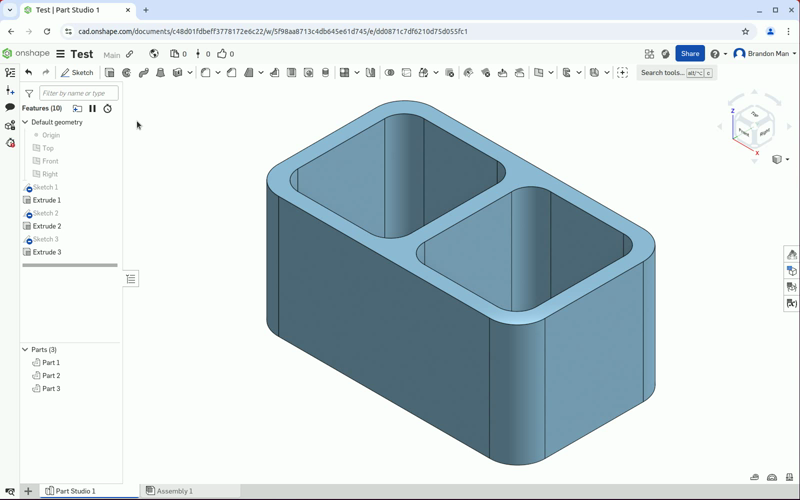
mouse_move(73, 189)
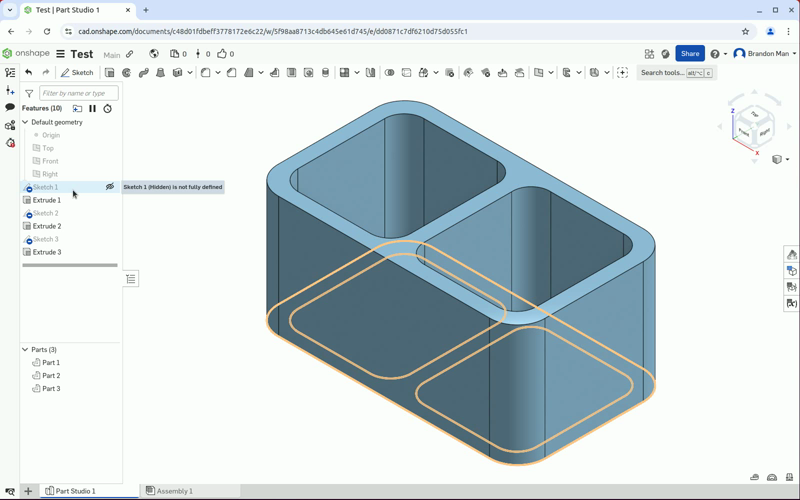
click(73, 189)